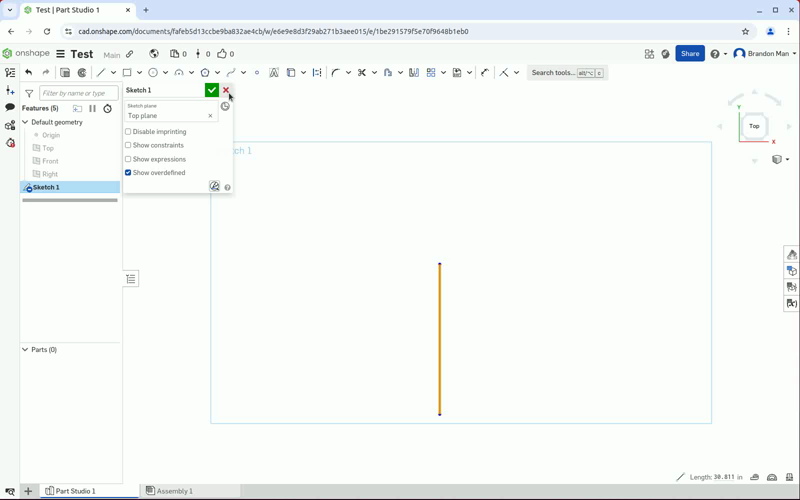
key(shift+h)
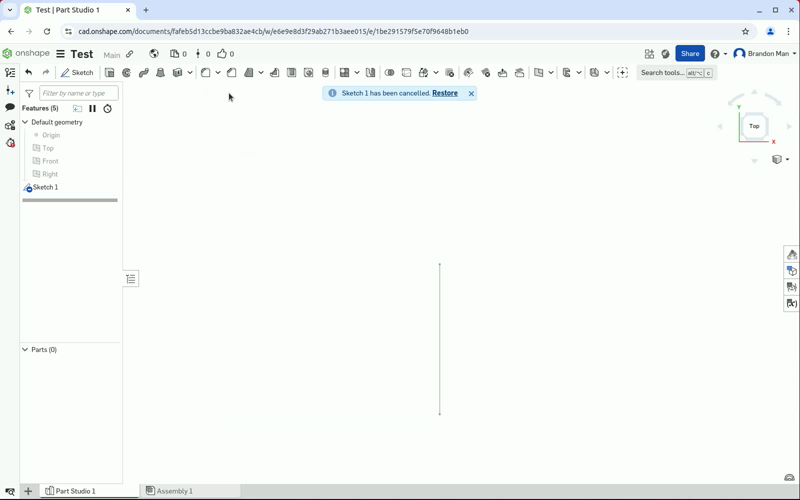
key(shift+s)
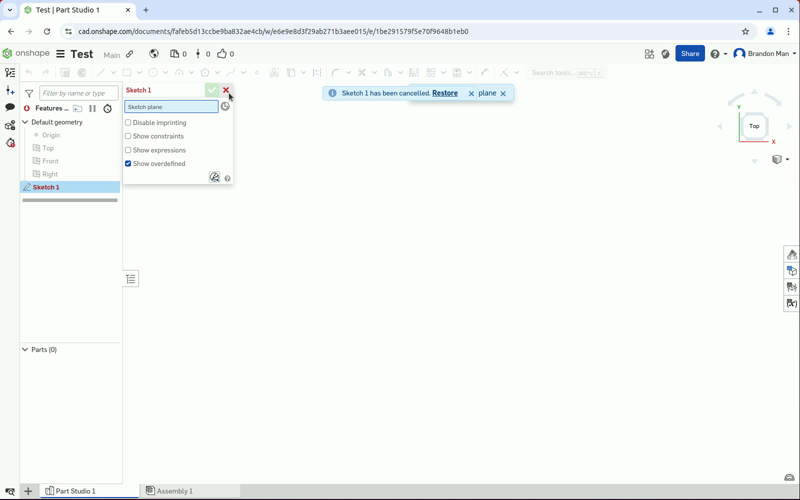
mouse_move(73, 150)
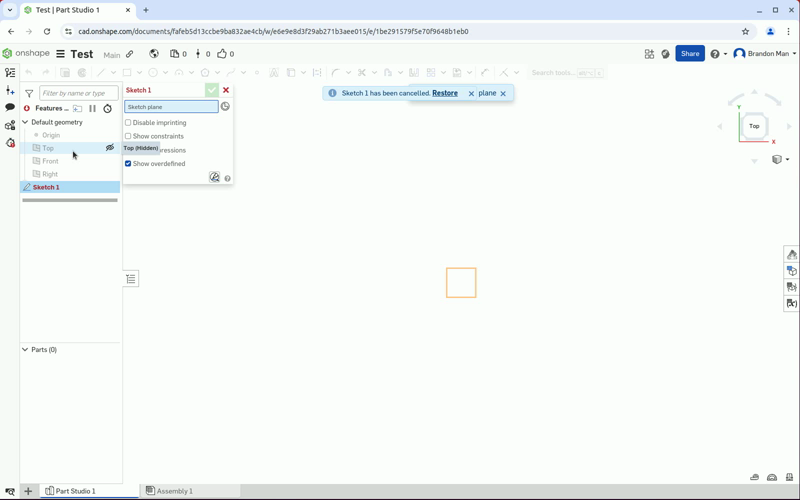
click(73, 150)
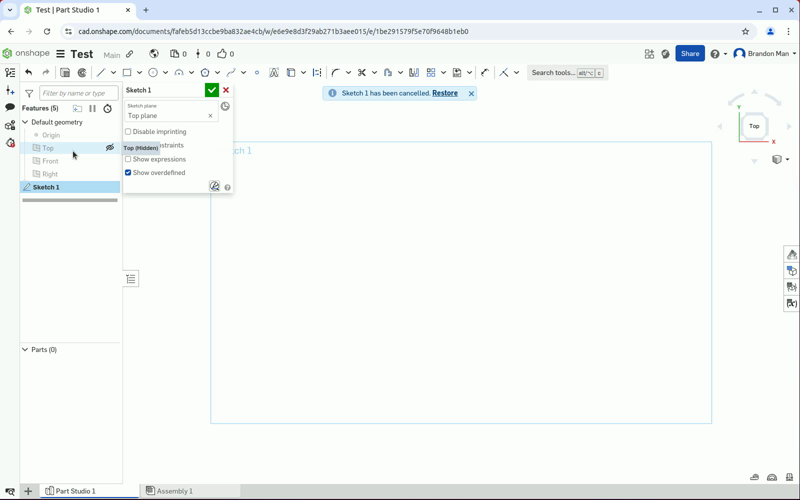
mouse_move(73, 352)
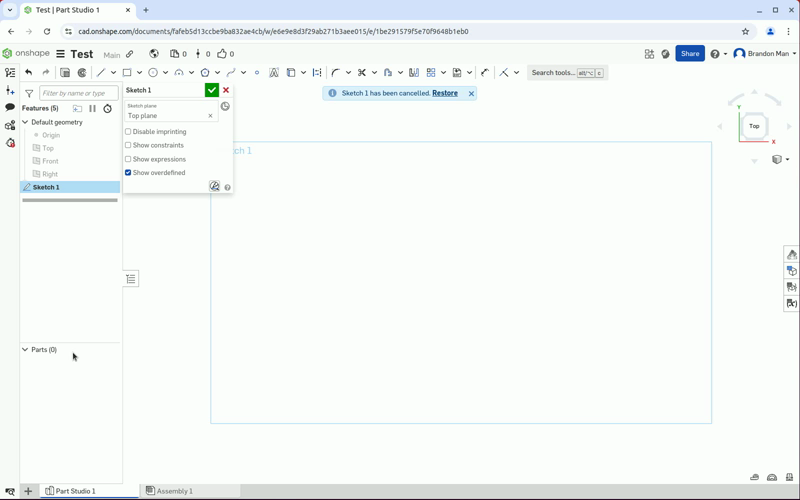
key(y)
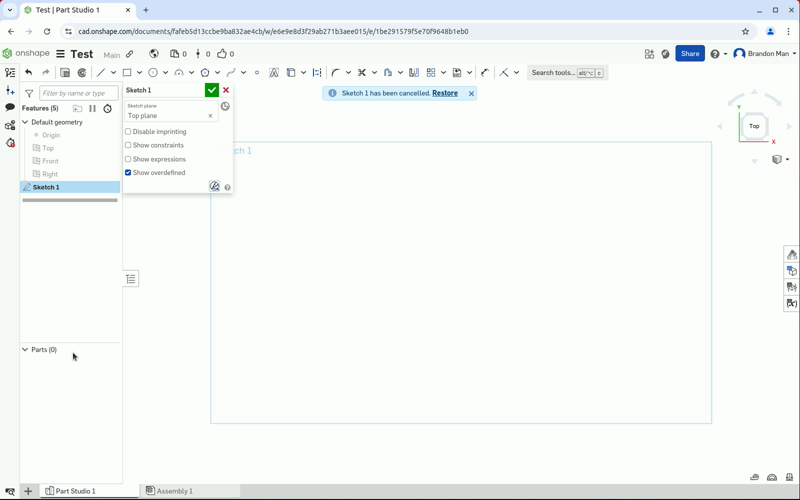
key(l)
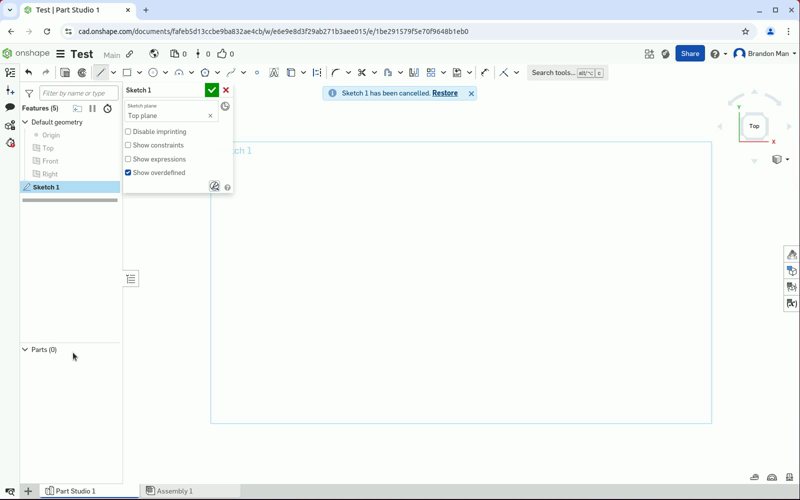
key_down(shift)
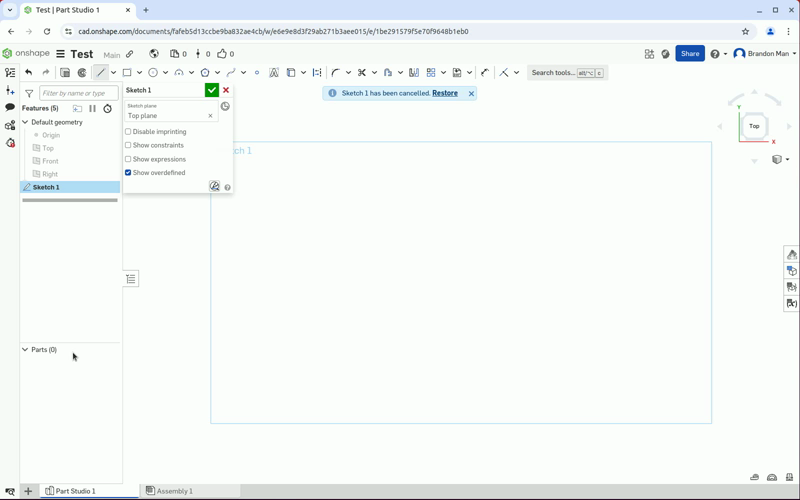
mouse_move(460, 320)
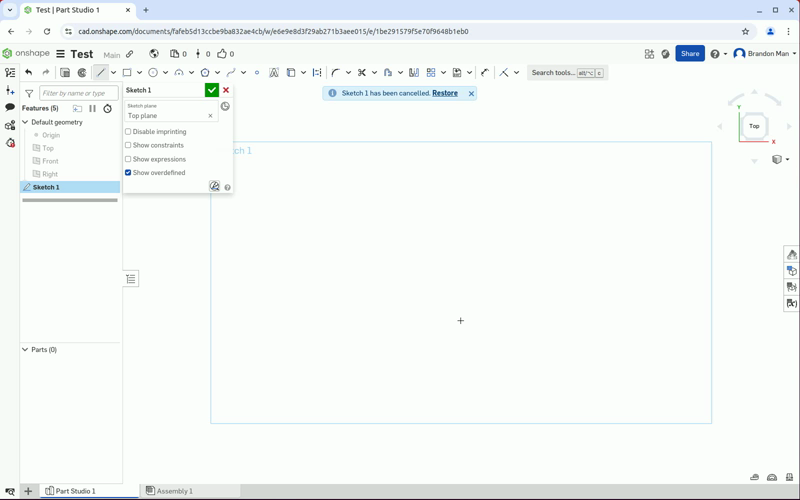
click(460, 320)
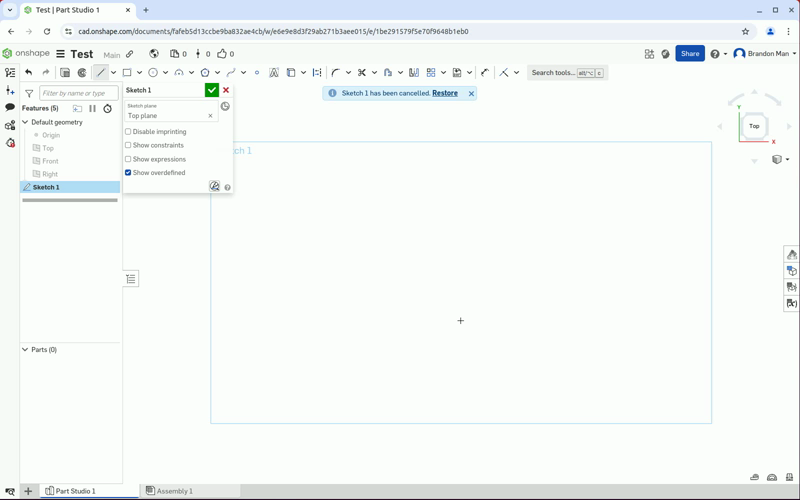
key_up(shift)
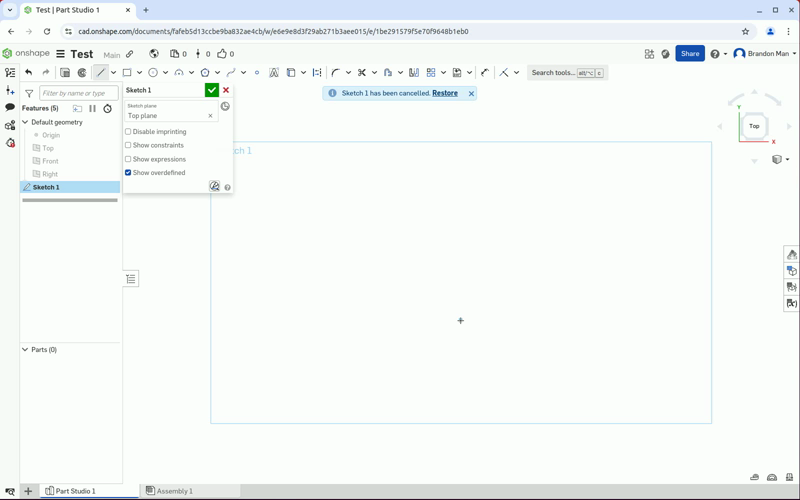
key_down(shift)
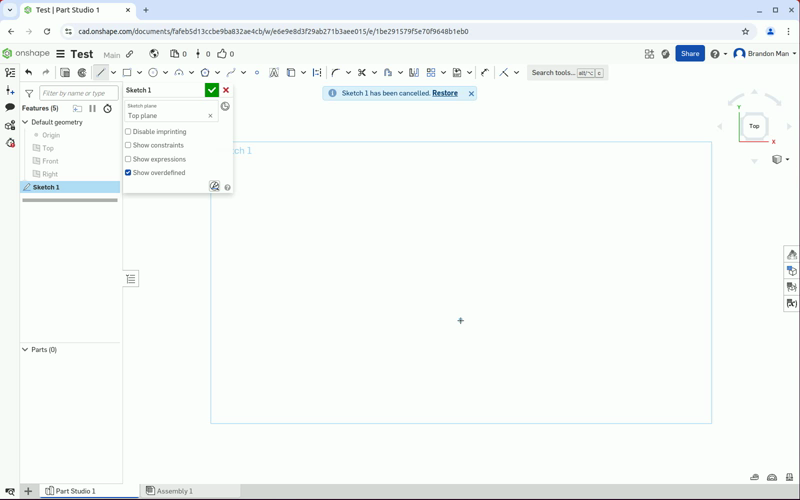
mouse_move(490, 320)
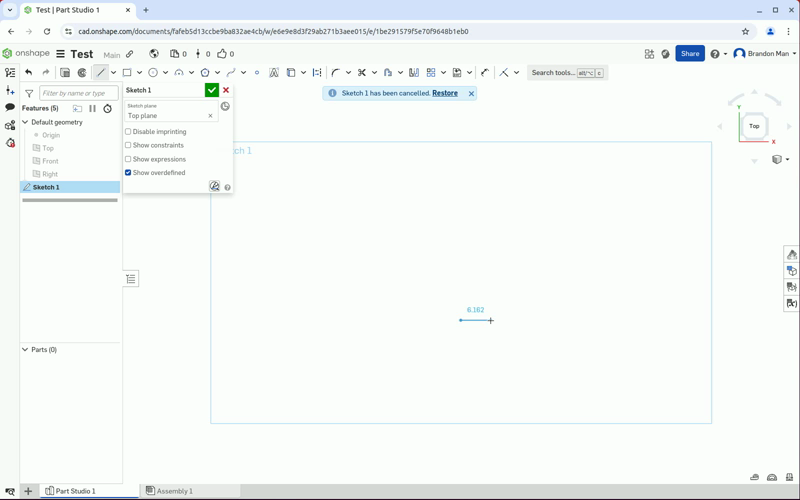
mouse_move(487, 320)
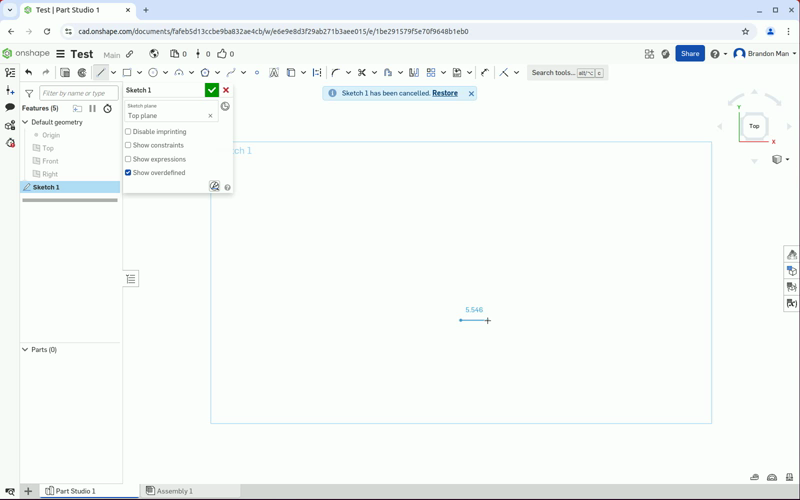
click(487, 320)
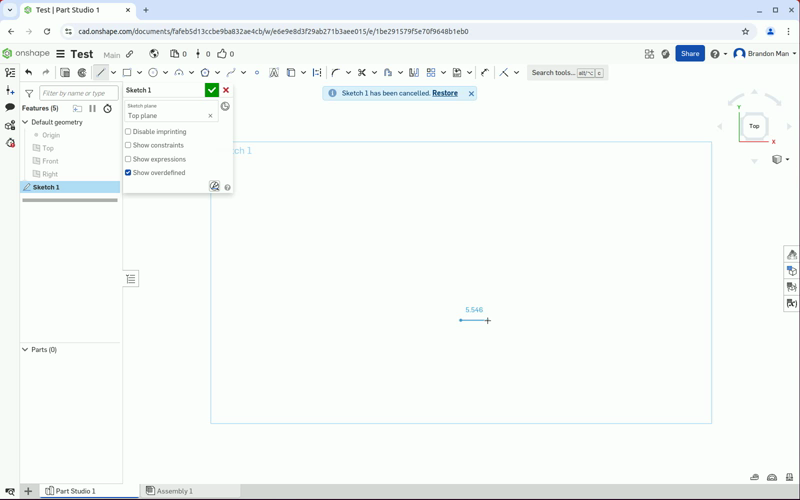
key_up(shift)
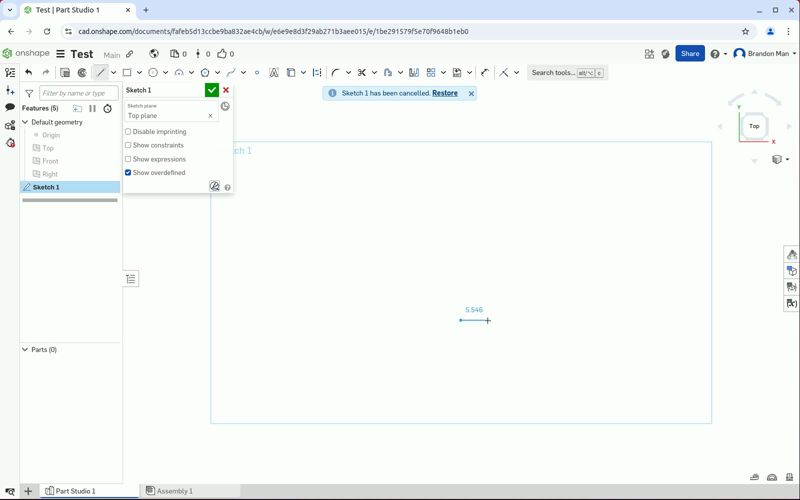
key_down(shift)
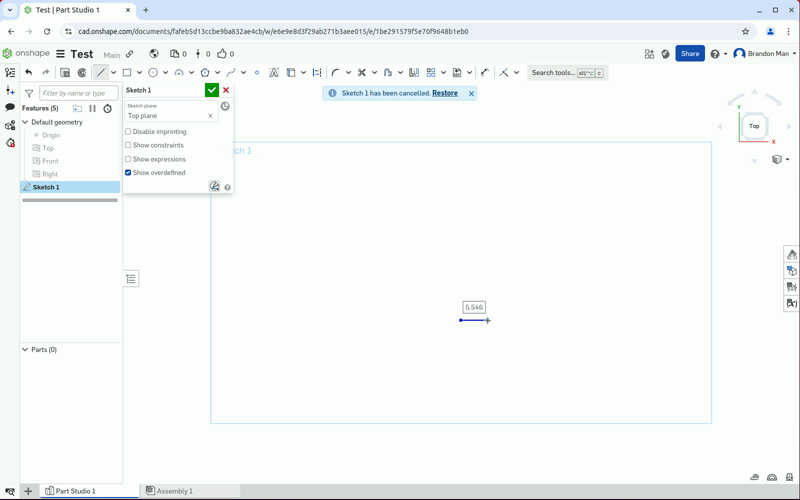
mouse_move(517, 320)
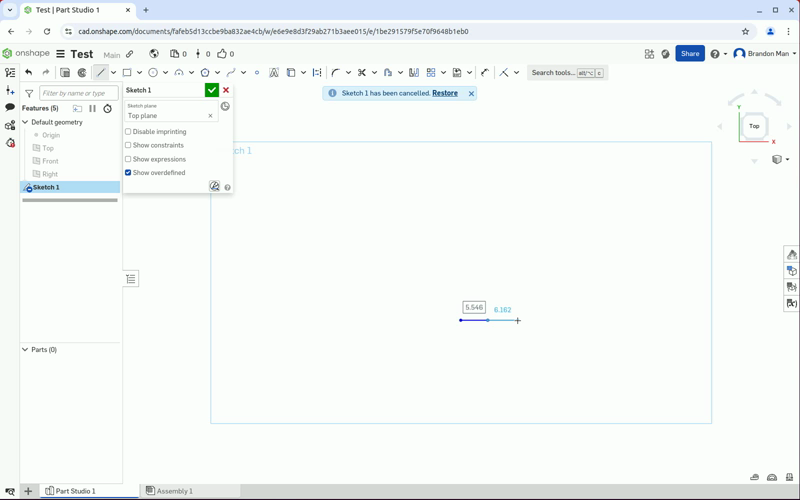
mouse_move(487, 297)
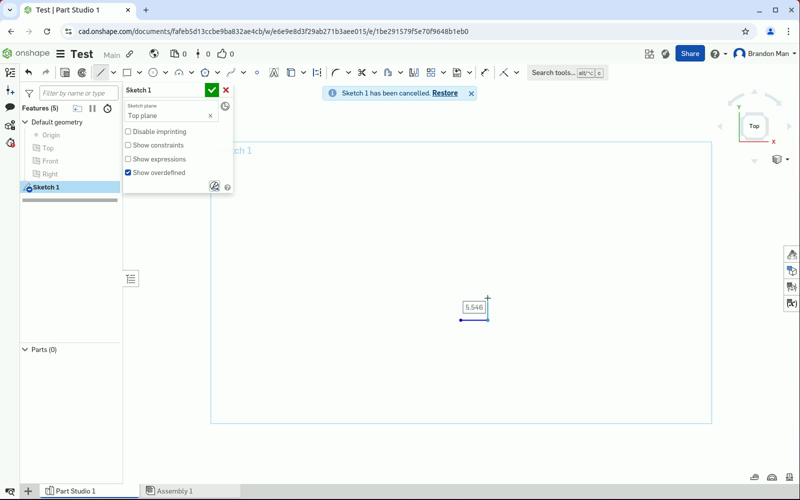
click(487, 297)
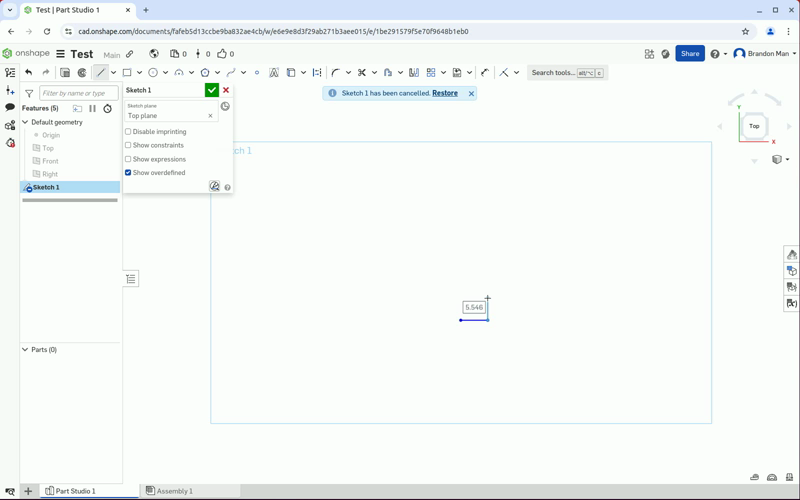
key_up(shift)
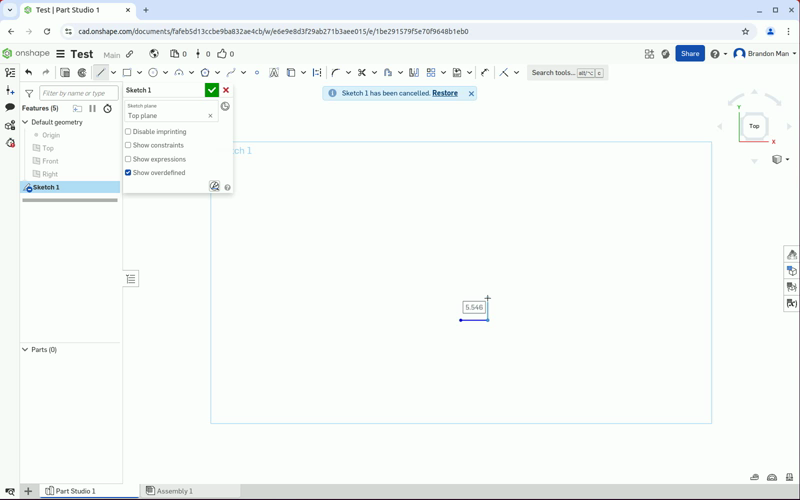
key_down(shift)
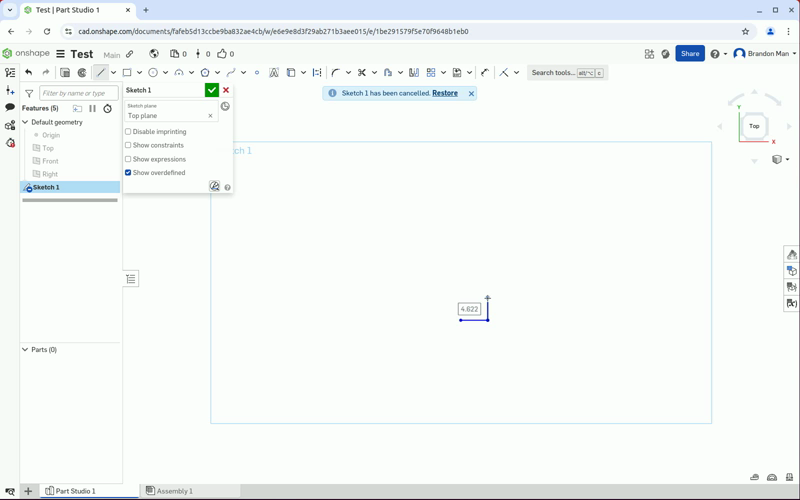
mouse_move(517, 297)
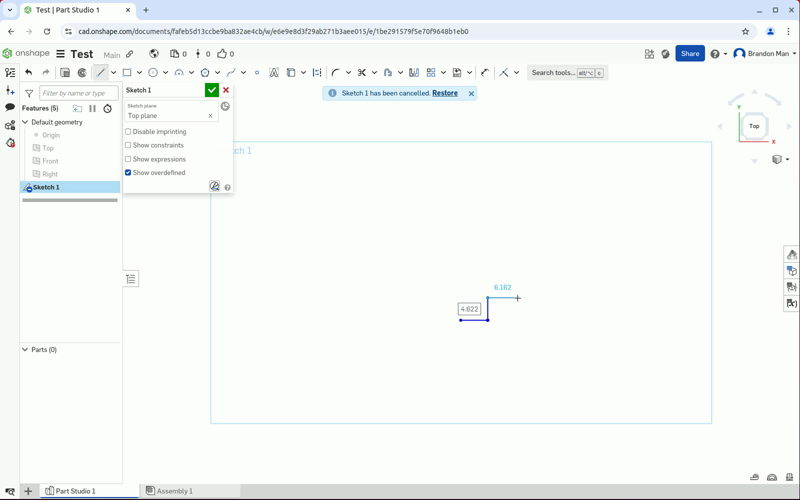
mouse_move(460, 297)
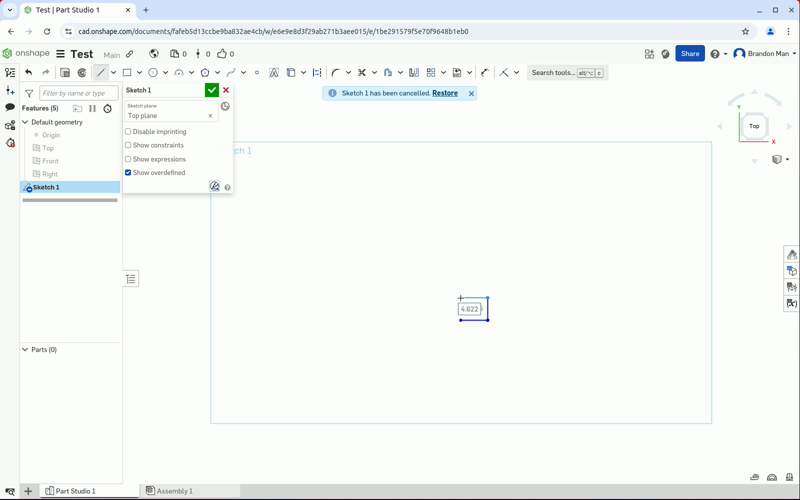
click(460, 297)
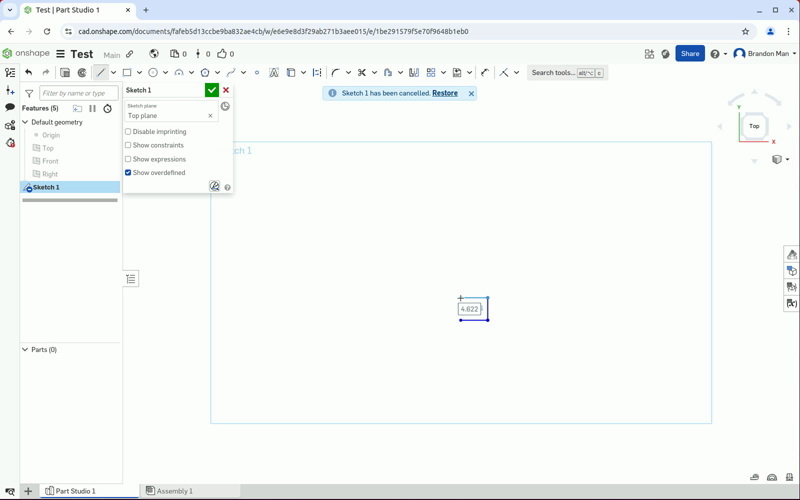
key_up(shift)
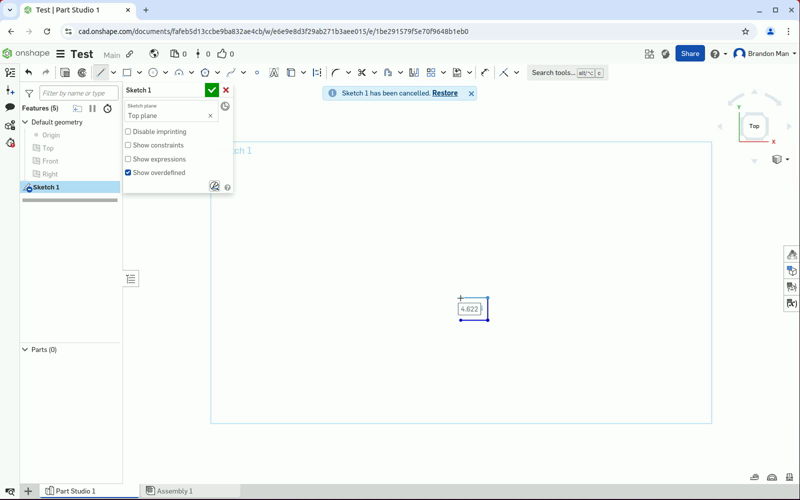
mouse_move(490, 297)
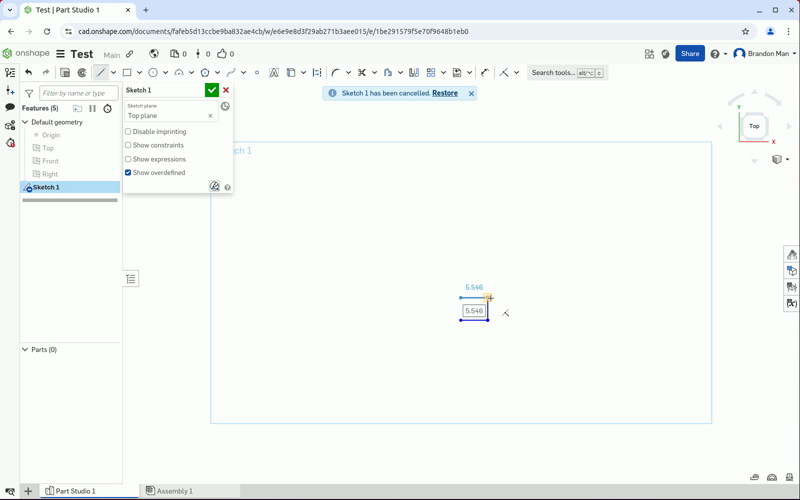
key_down(shift)
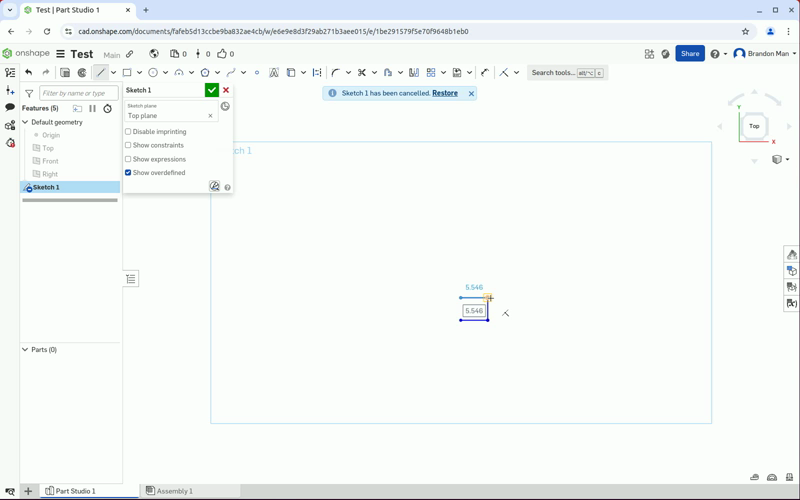
mouse_move(460, 320)
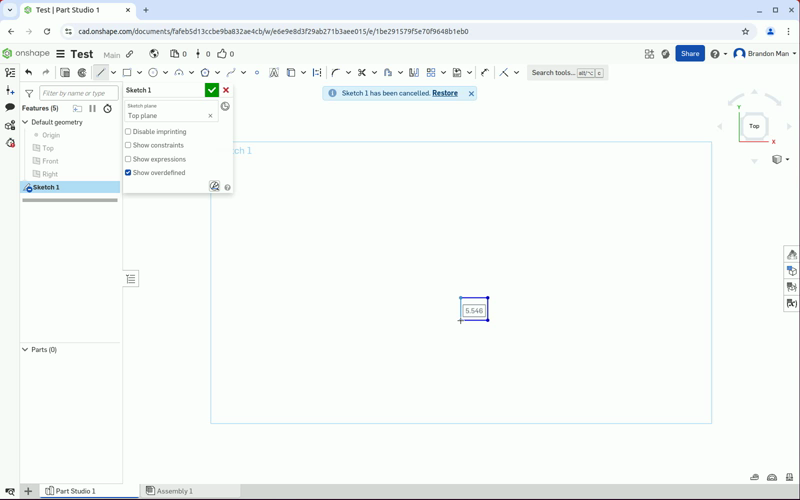
key_up(shift)
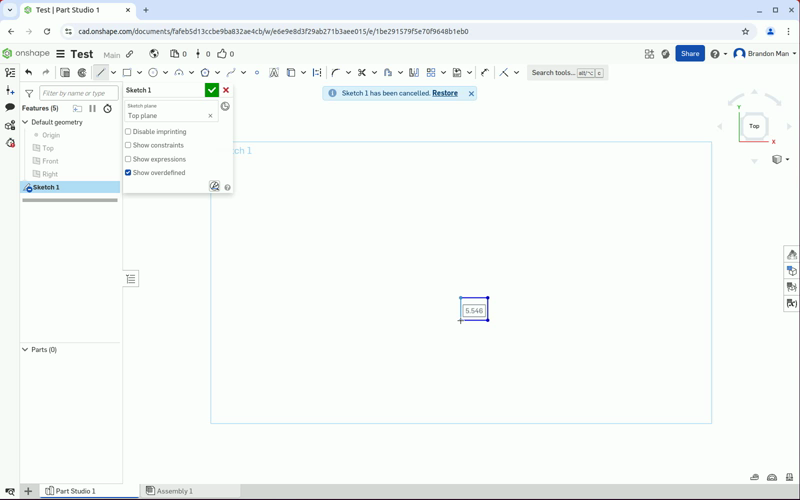
click(460, 320)
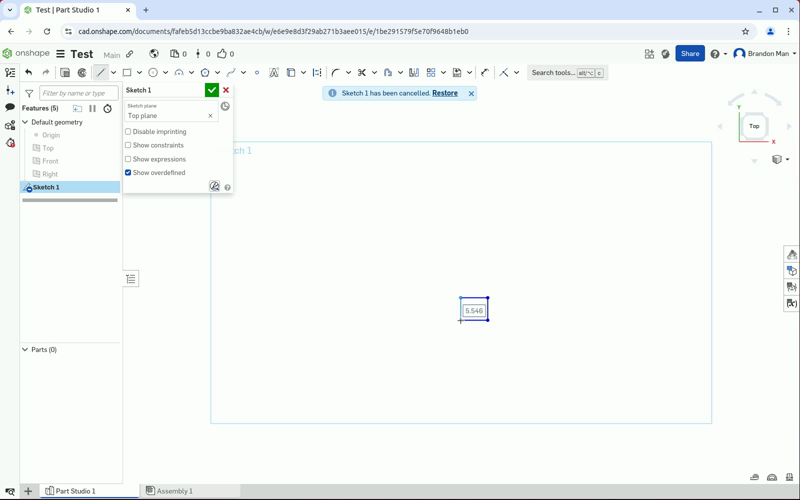
key(esc)
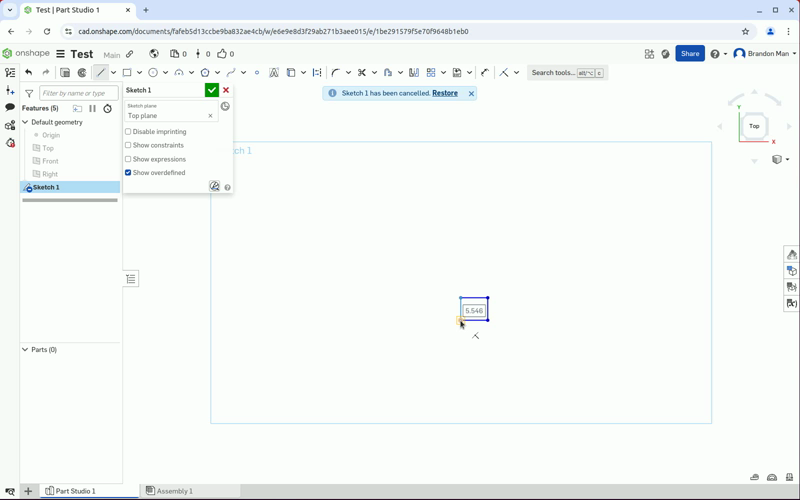
mouse_move(483, 301)
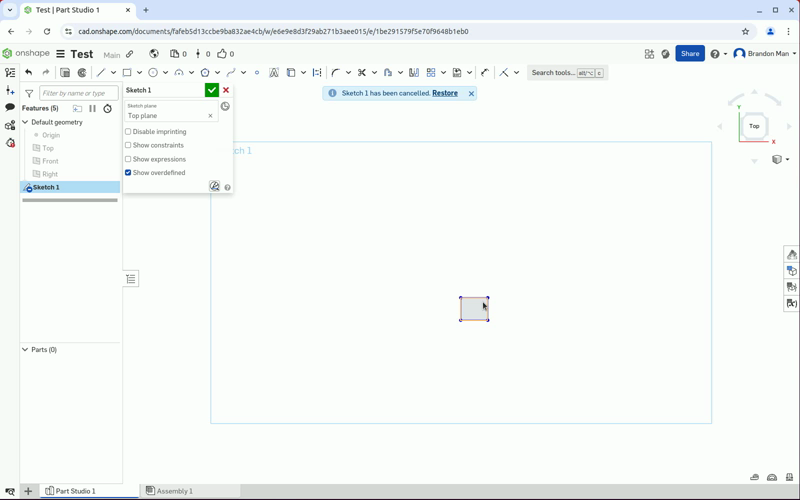
scroll(6)
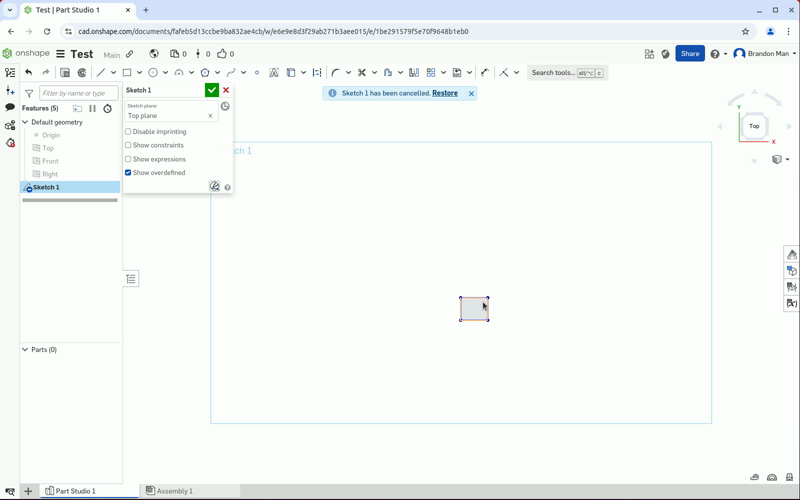
scroll(6)
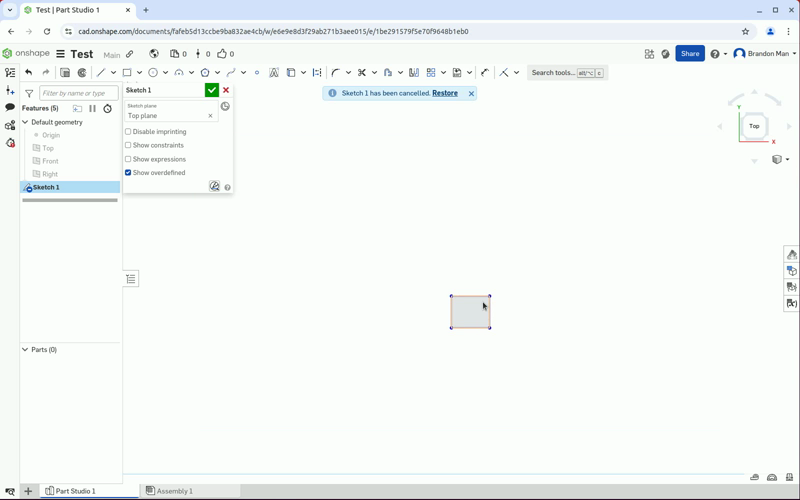
scroll(6)
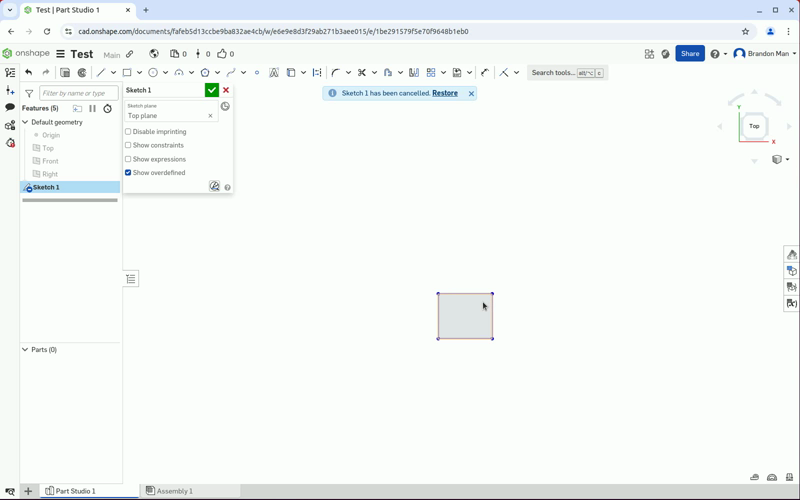
scroll(6)
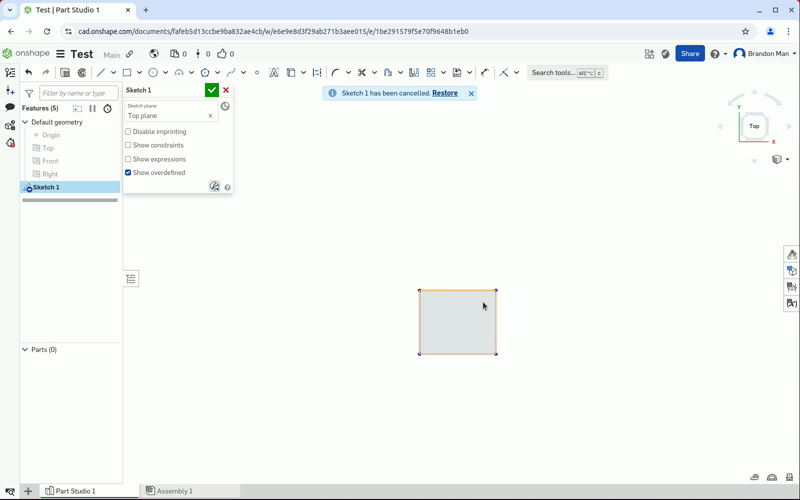
scroll(6)
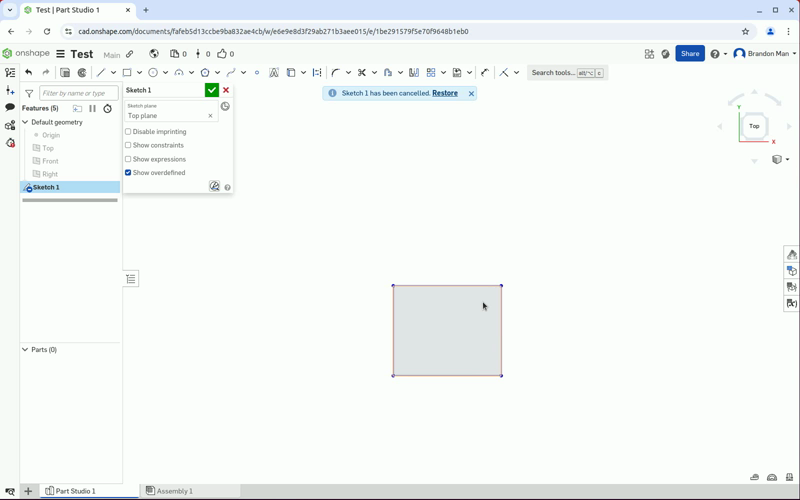
scroll(6)
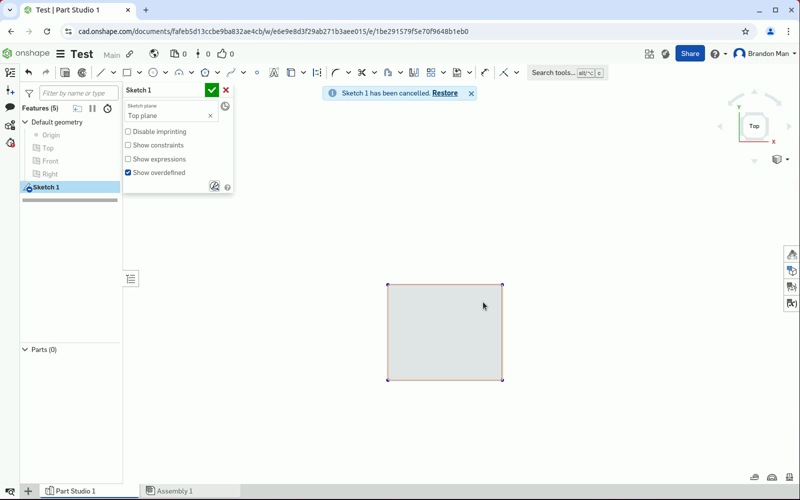
scroll(6)
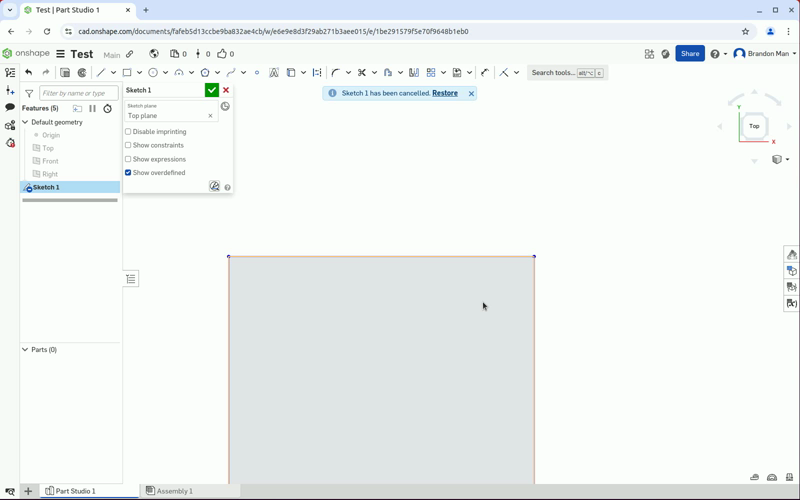
click(483, 301)
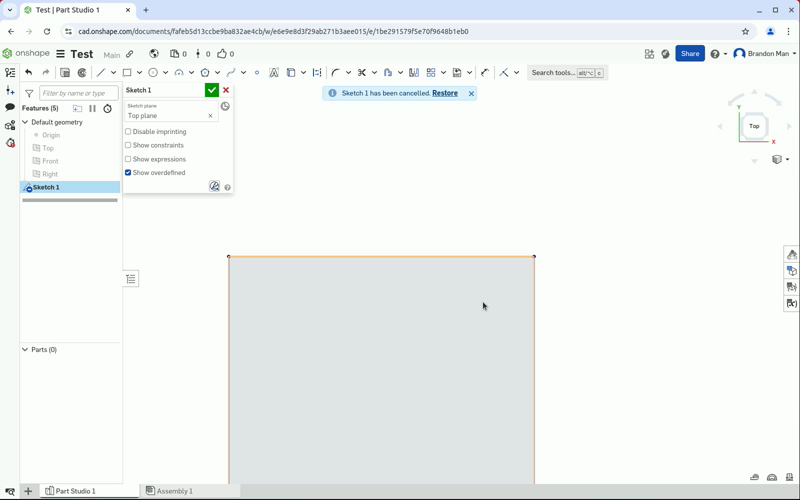
scroll(-6)
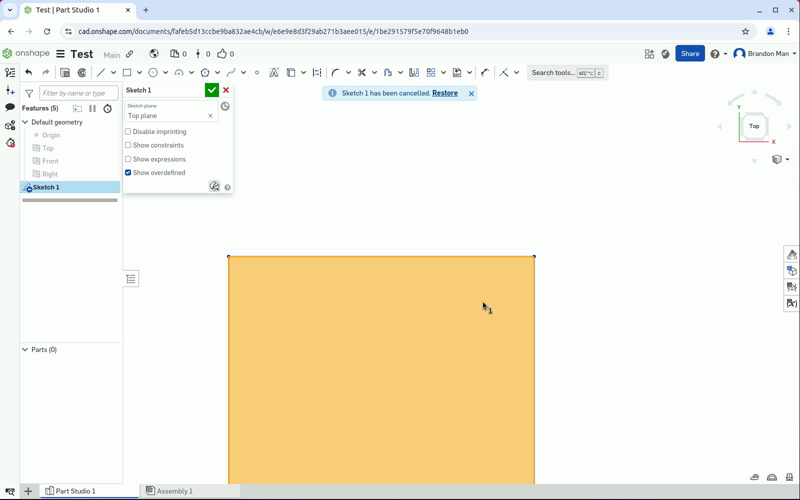
scroll(-6)
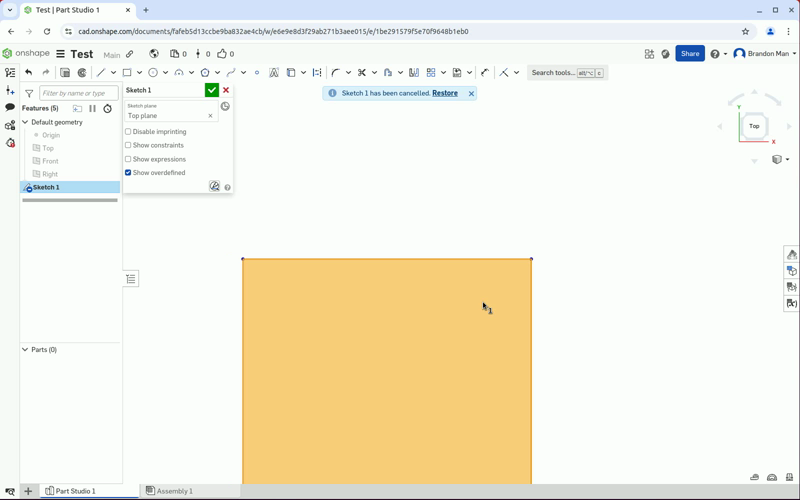
scroll(-6)
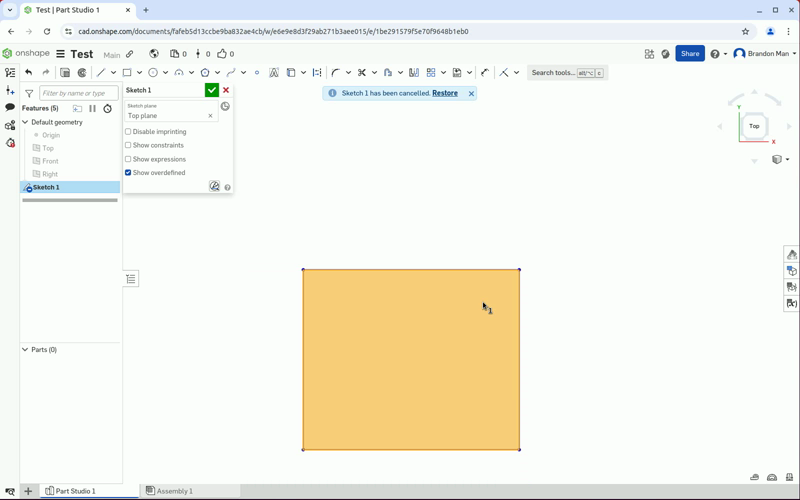
scroll(-6)
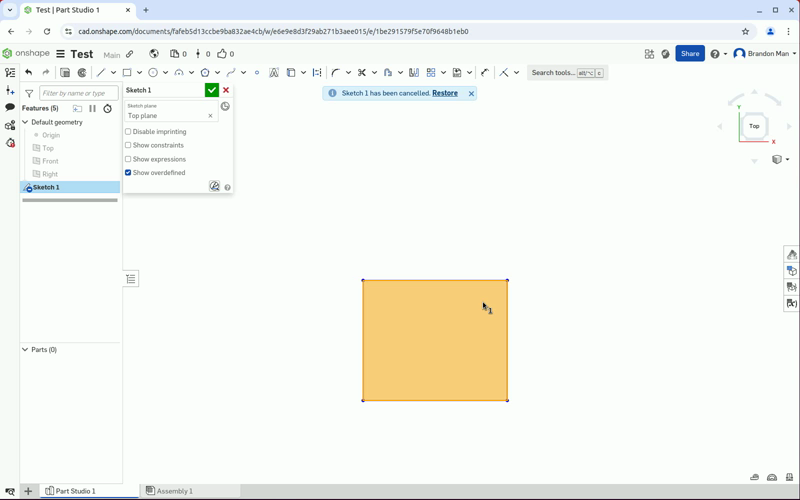
scroll(-6)
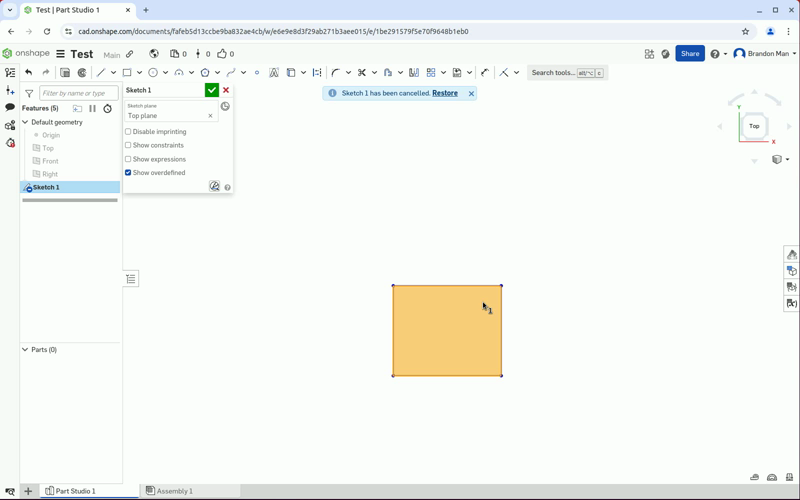
scroll(-6)
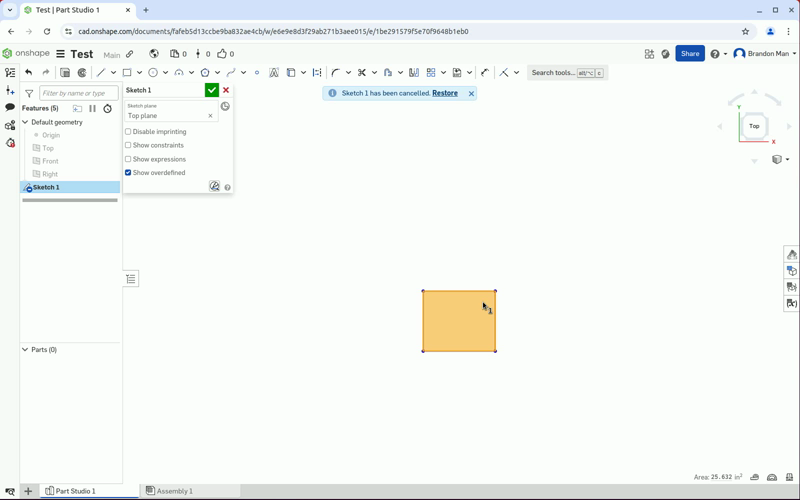
scroll(-6)
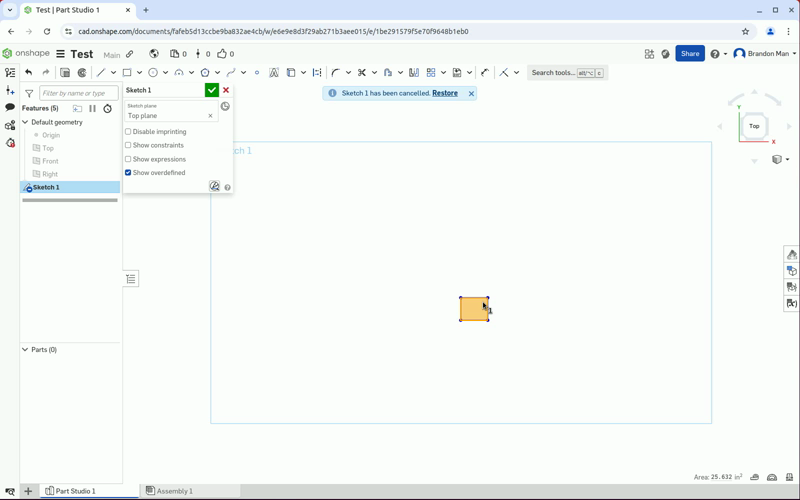
mouse_move(73, 352)
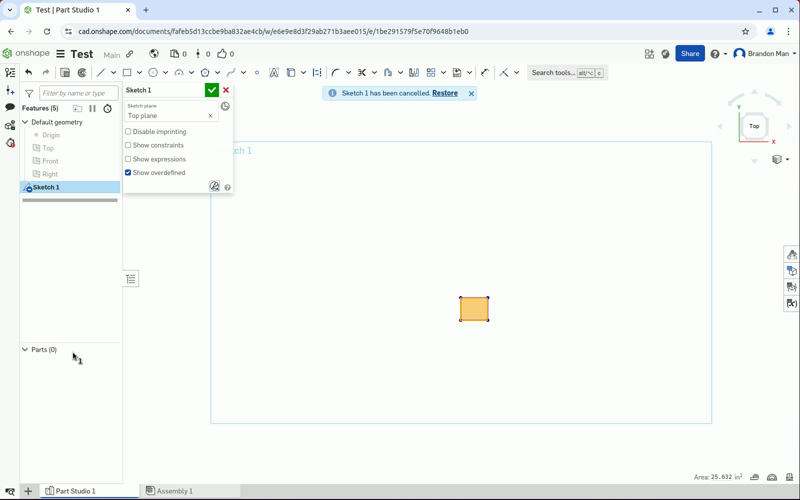
key(shift+y)
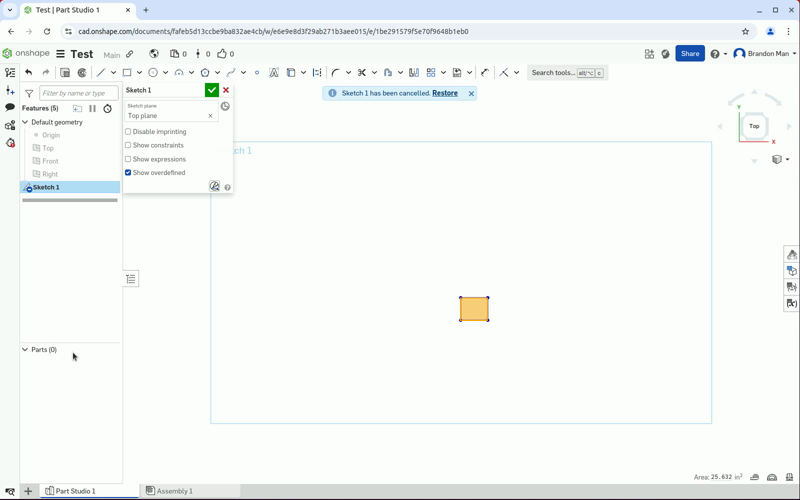
key(shift+e)
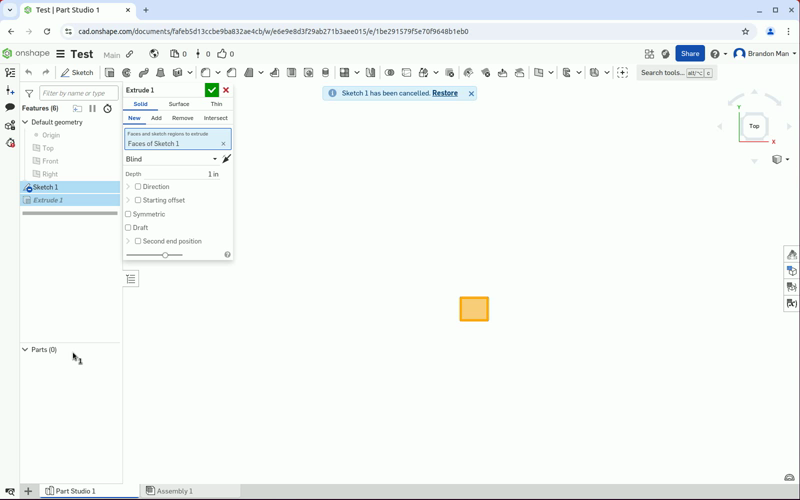
mouse_move(143, 106)
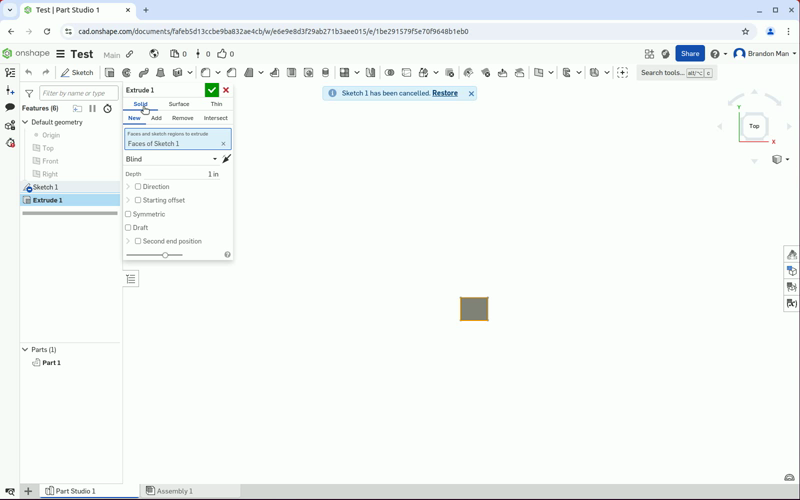
click(143, 106)
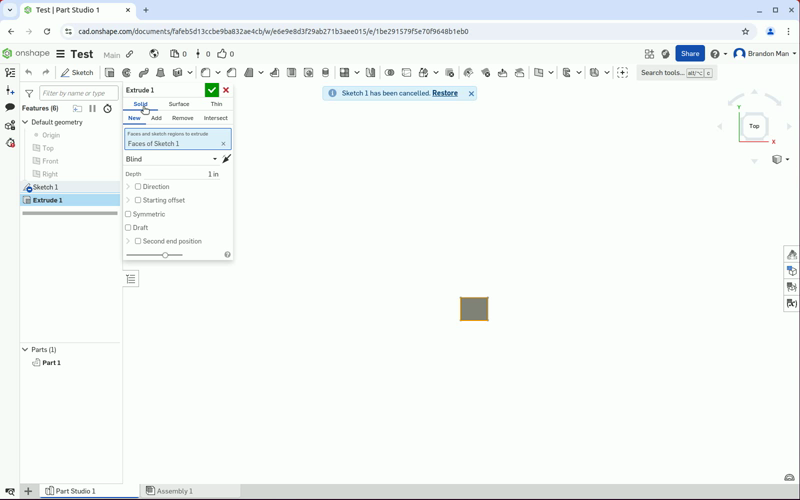
mouse_move(137, 120)
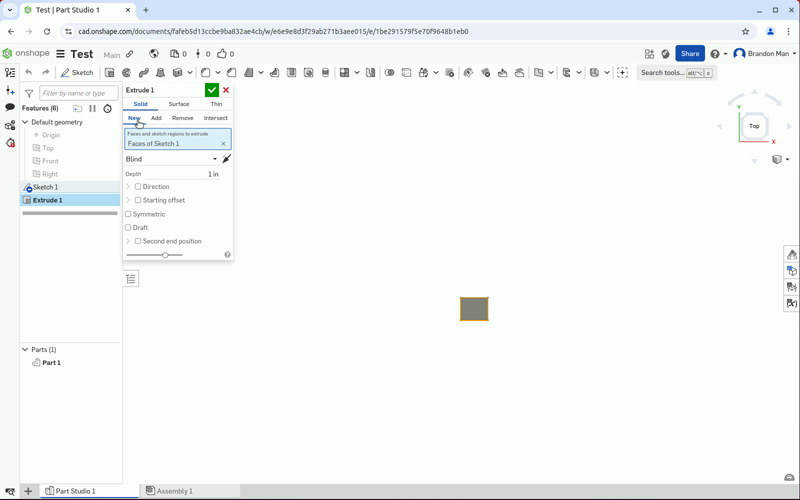
click(137, 120)
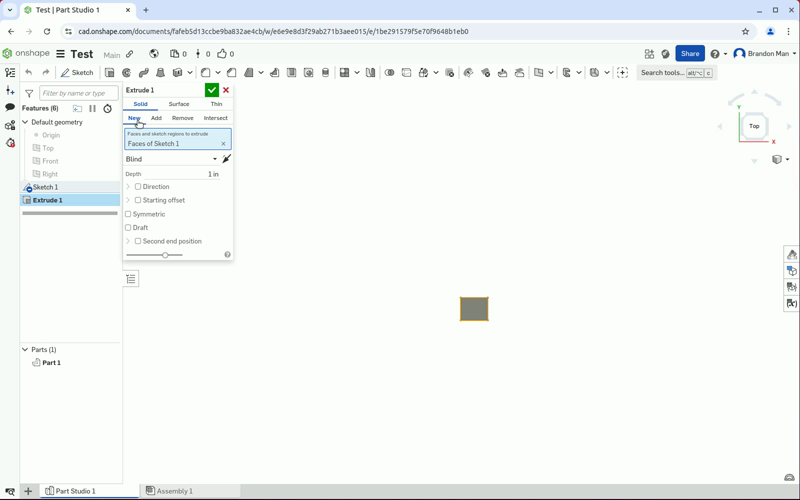
key(tab, 4)
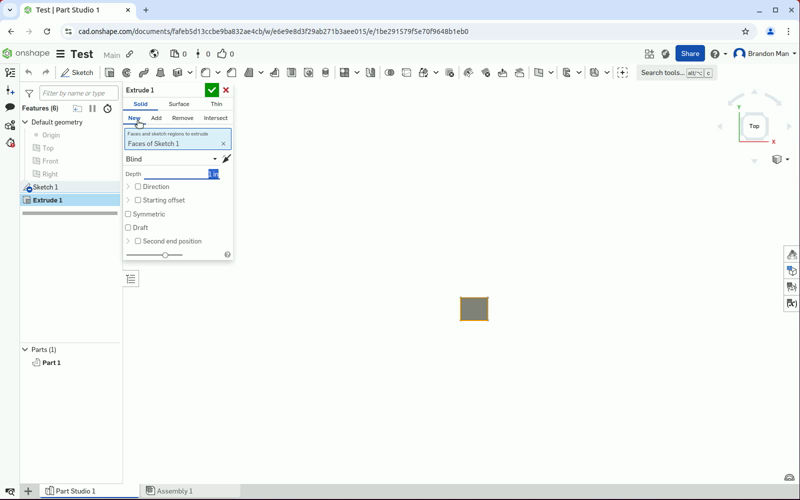
text(3.37)
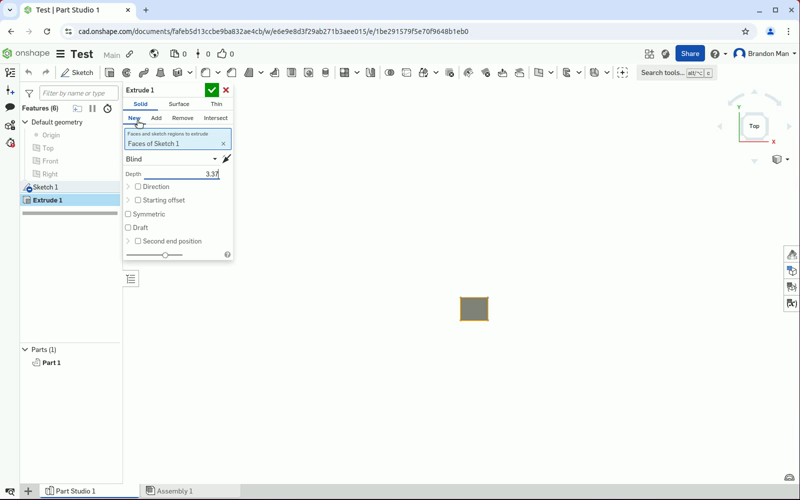
key(enter)
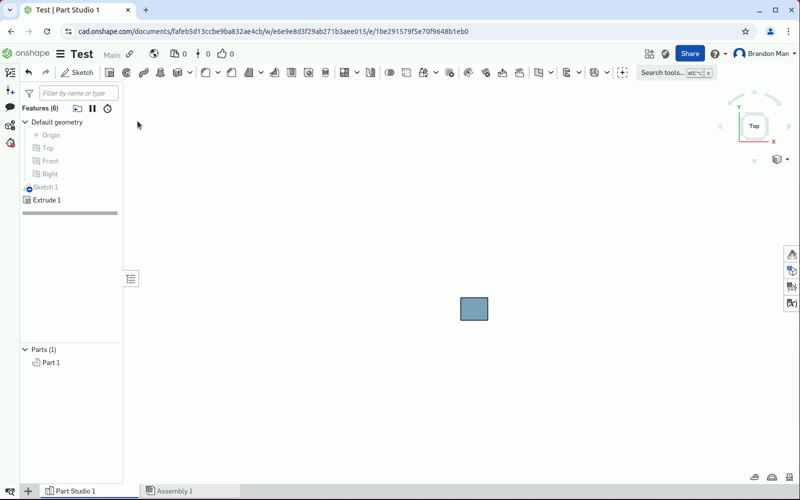
key(shift+h)
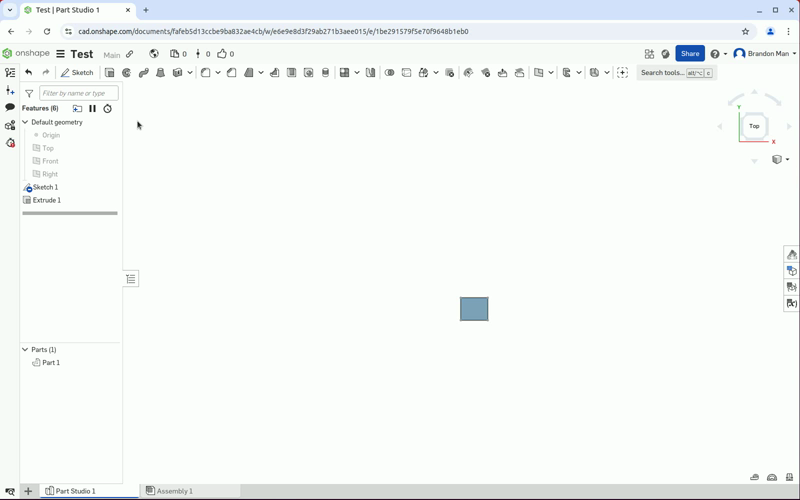
key(shift+h)
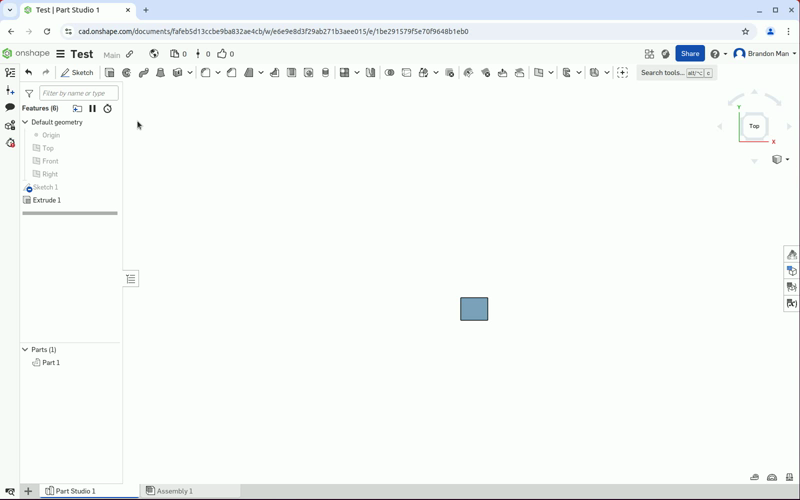
mouse_move(73, 189)
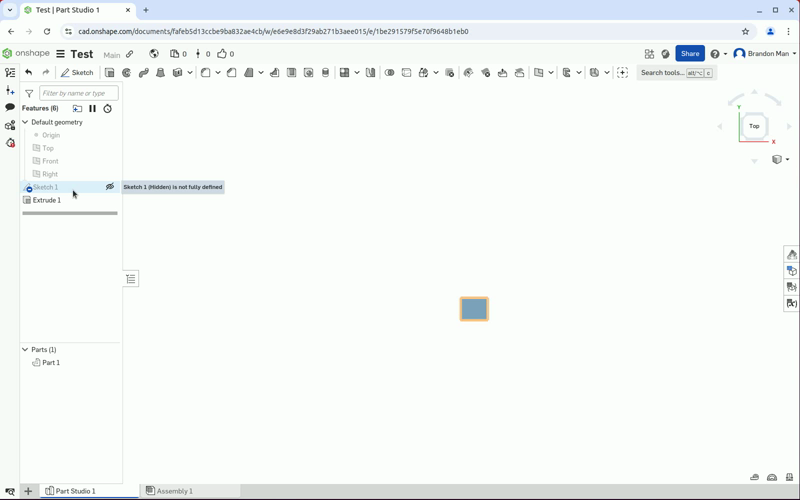
click(73, 189)
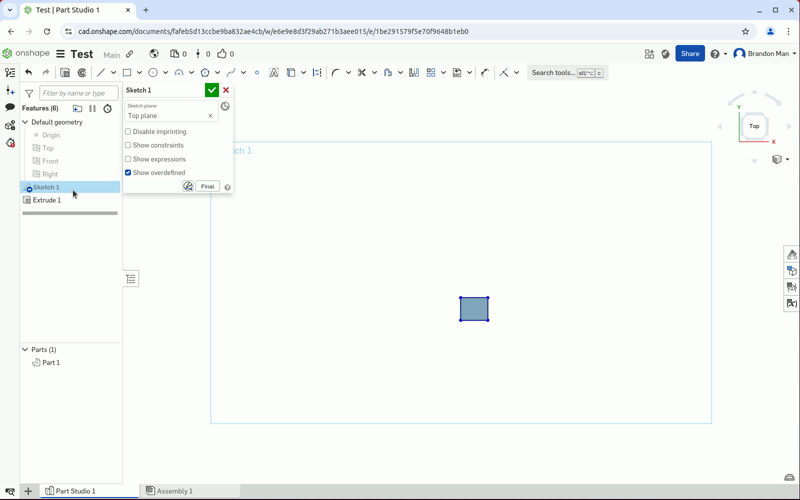
mouse_move(229, 92)
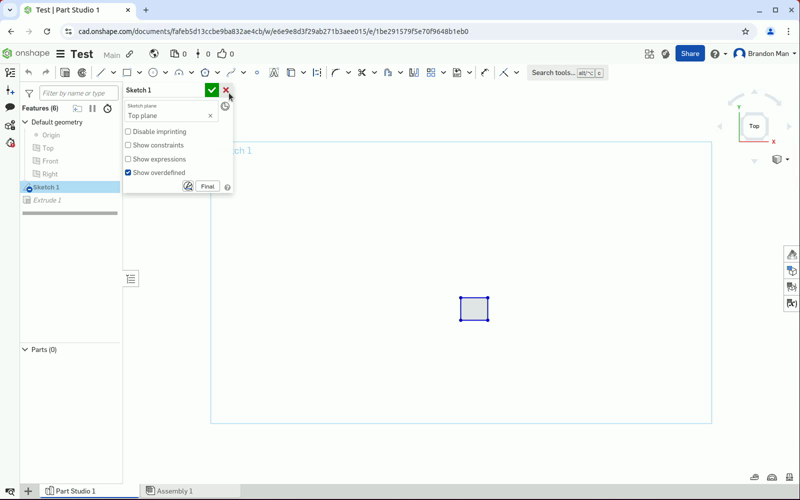
click(229, 92)
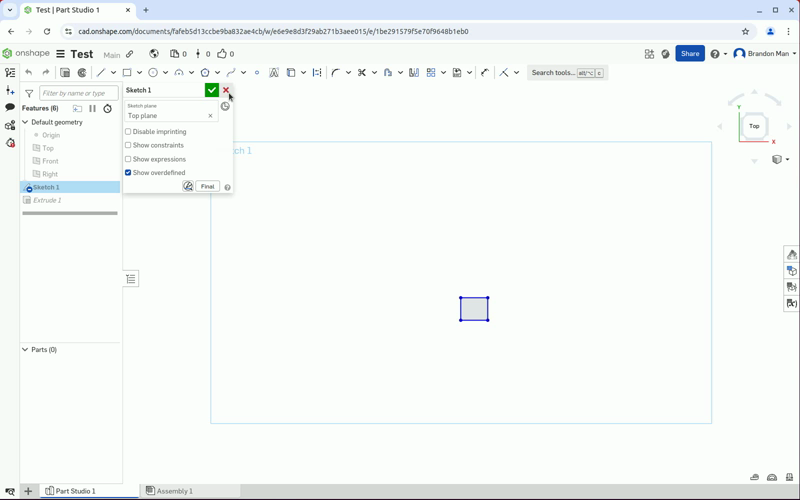
key(shift+s)
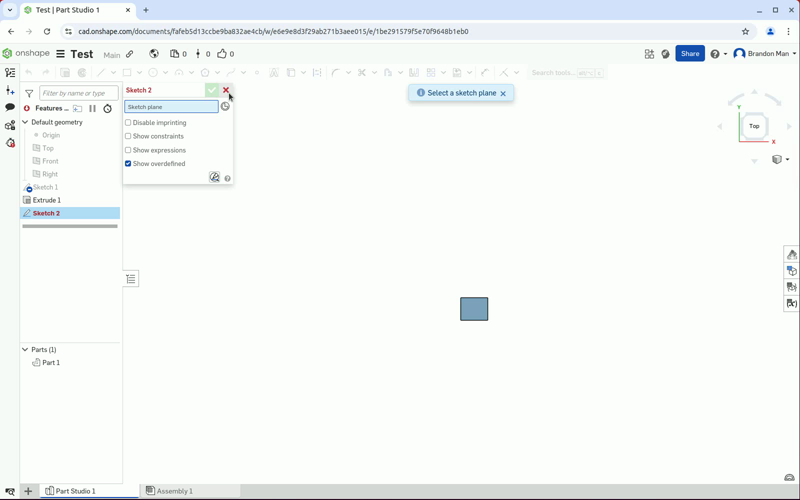
mouse_move(73, 150)
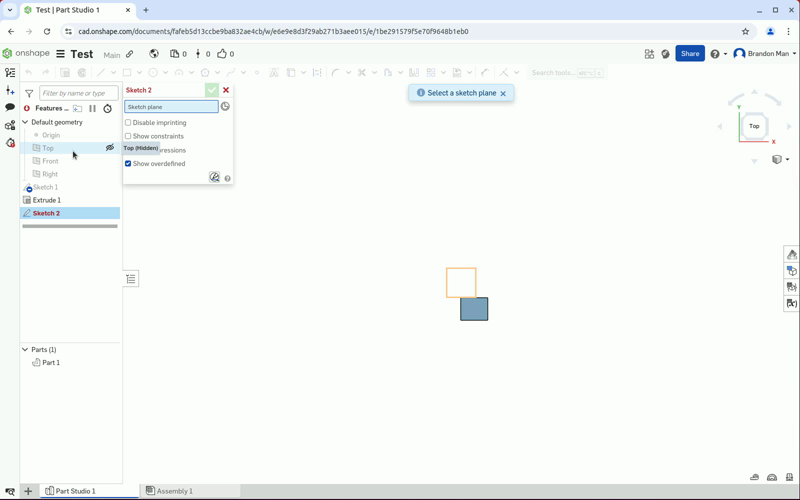
click(73, 150)
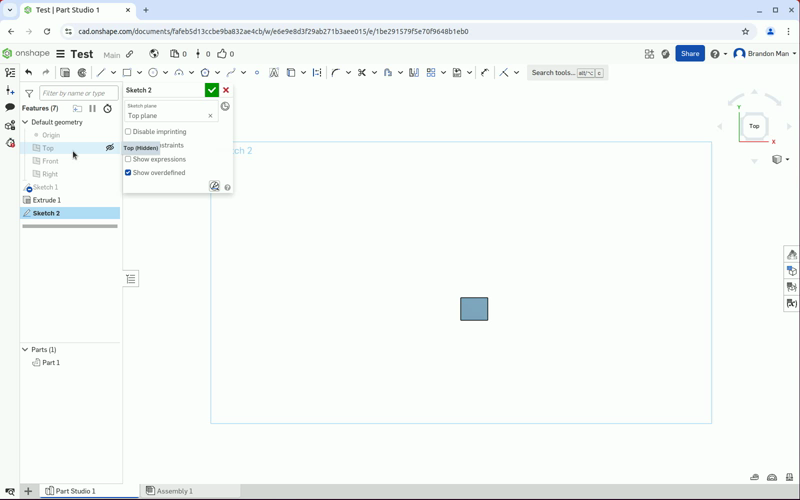
mouse_move(73, 352)
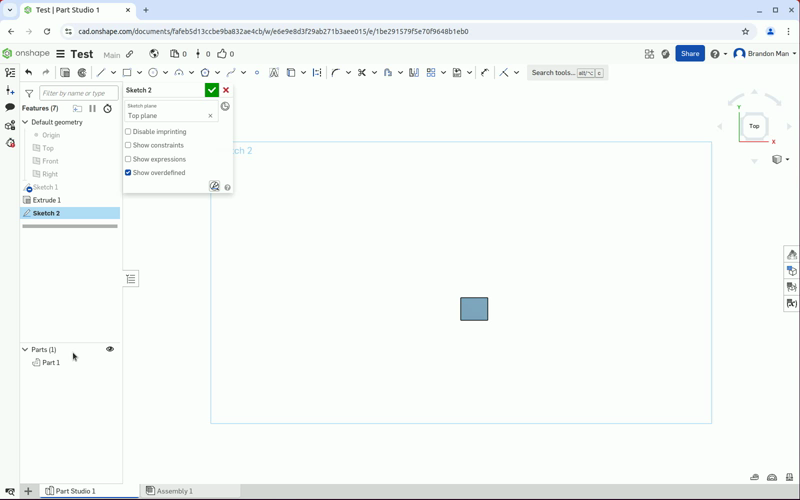
key(y)
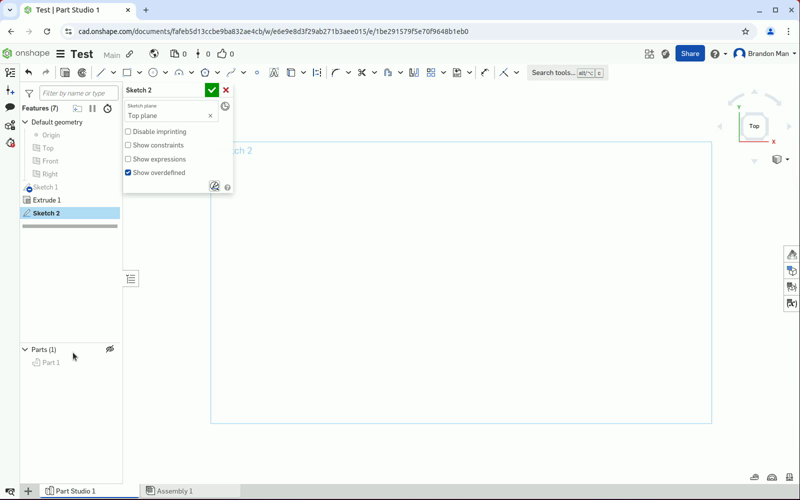
key(l)
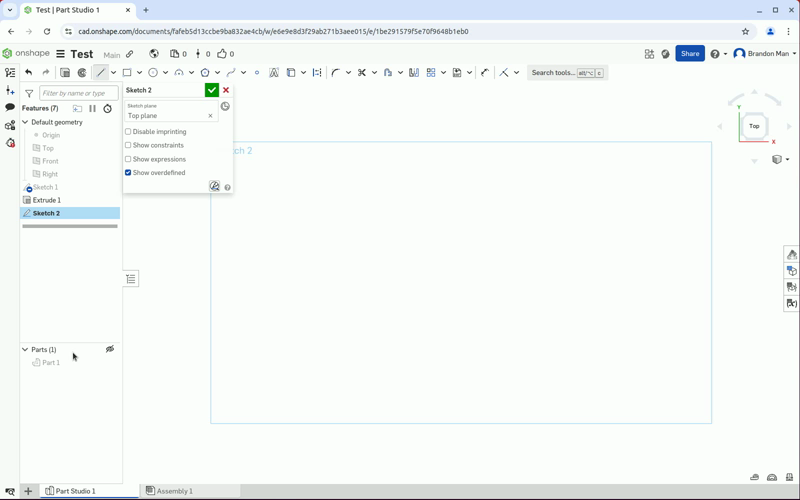
key_down(shift)
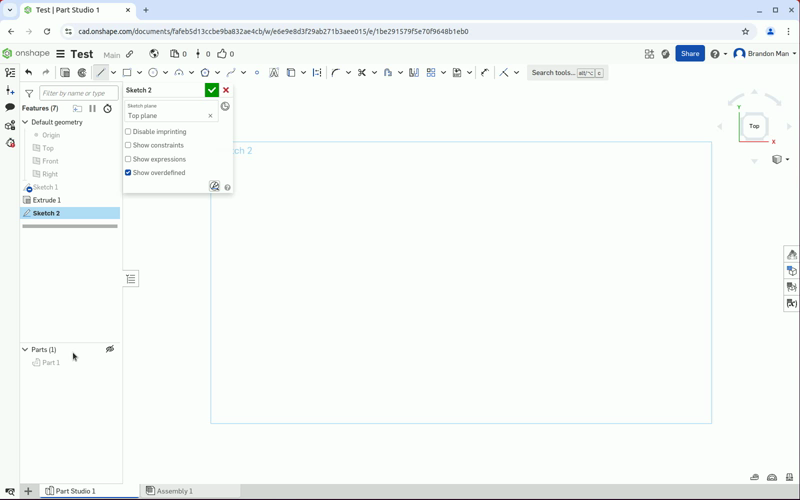
mouse_move(486, 336)
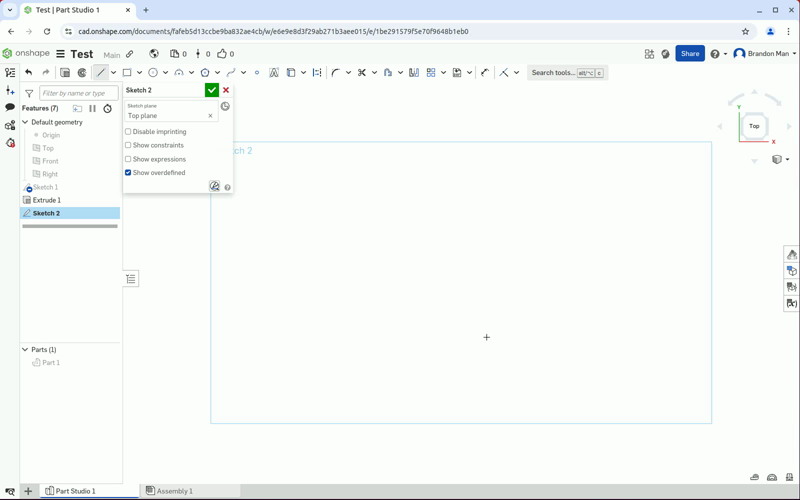
click(486, 336)
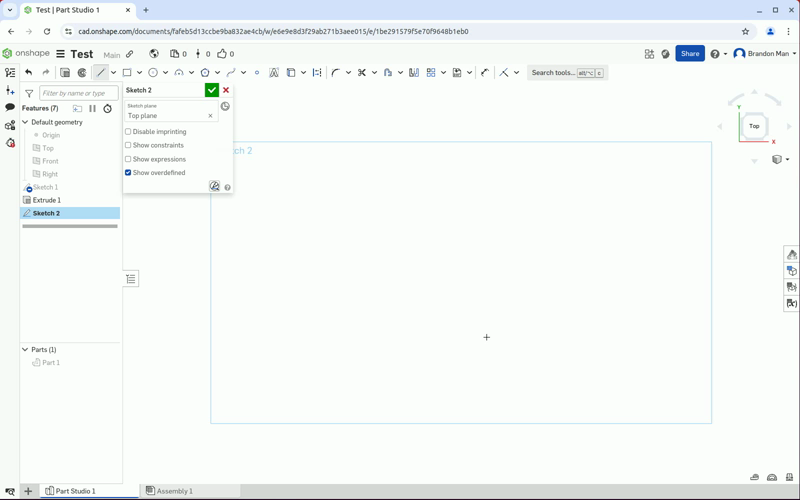
key_up(shift)
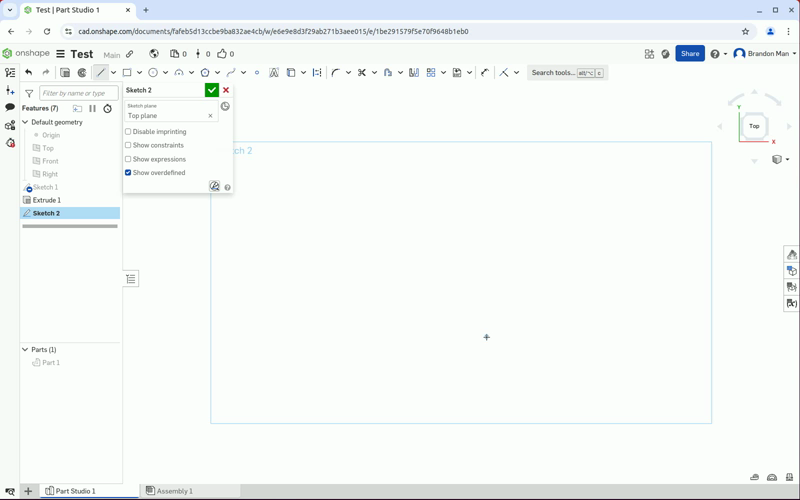
key_down(shift)
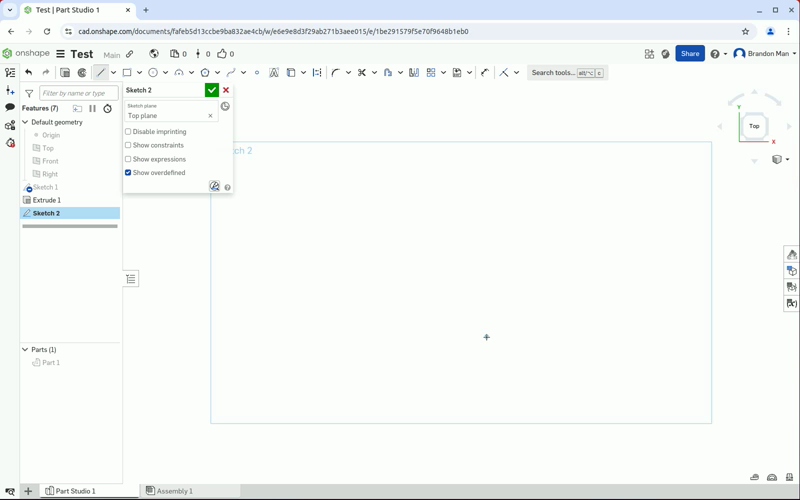
mouse_move(516, 336)
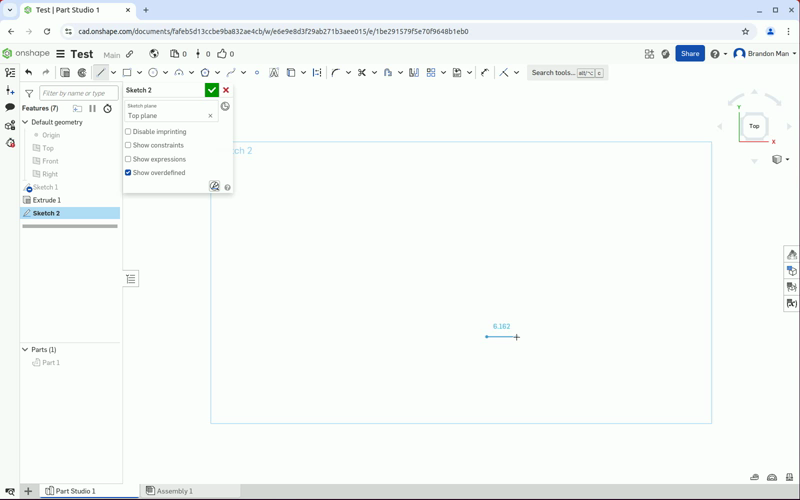
mouse_move(488, 336)
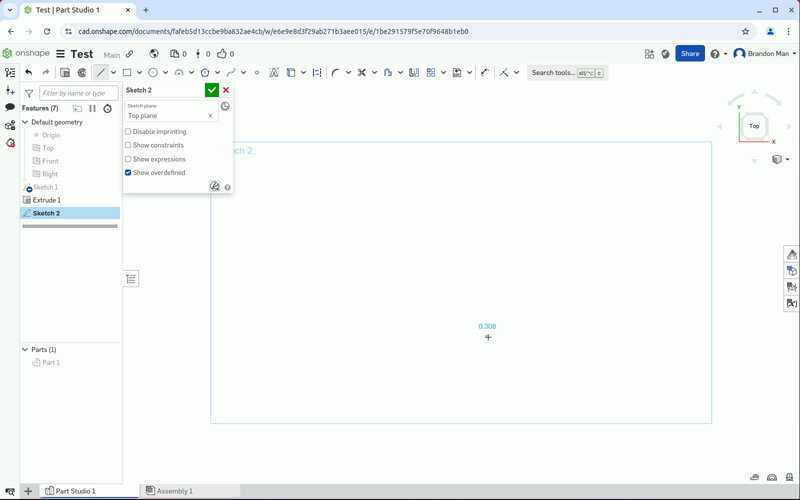
scroll(6)
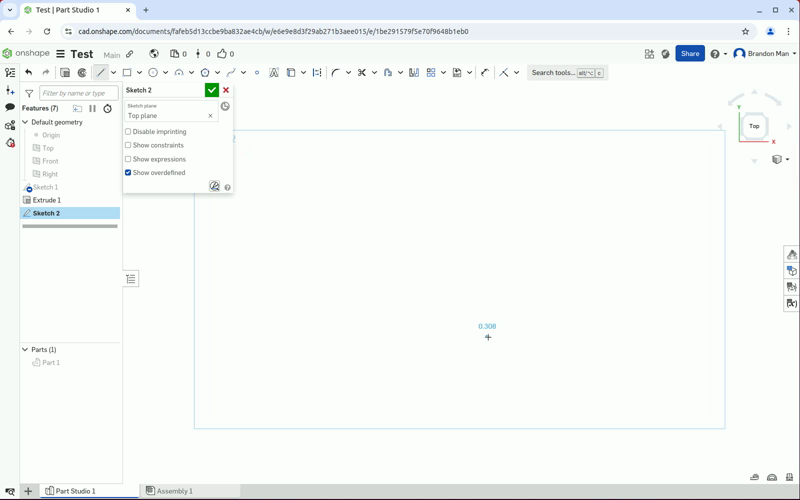
scroll(6)
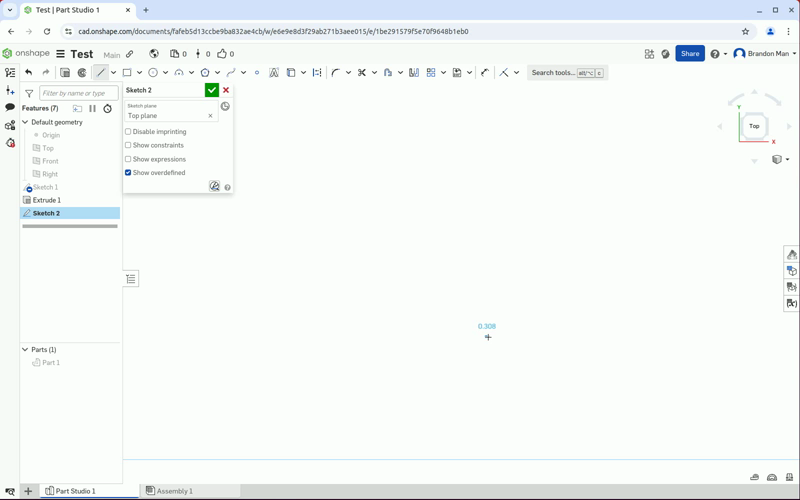
scroll(6)
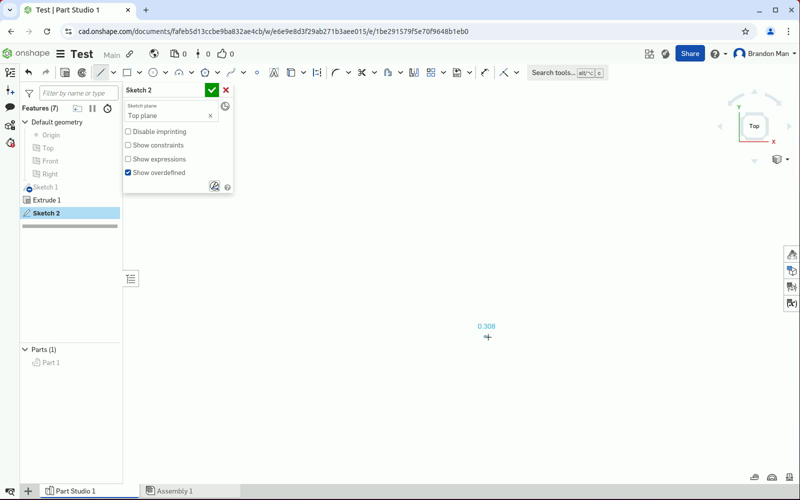
scroll(6)
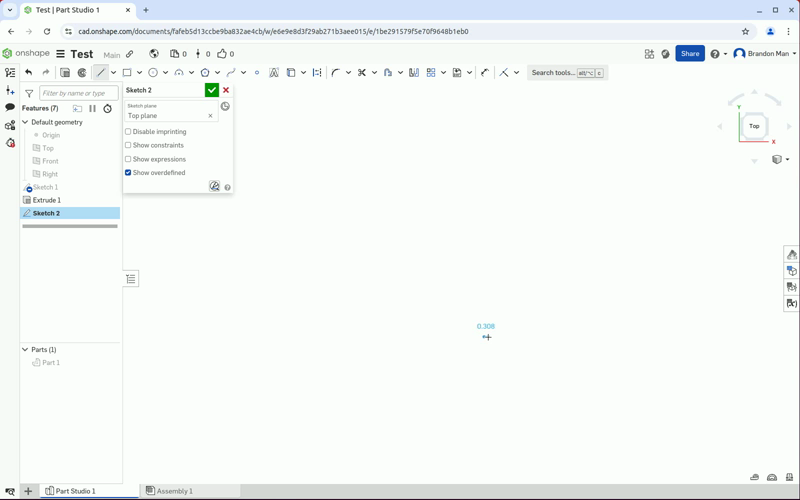
scroll(6)
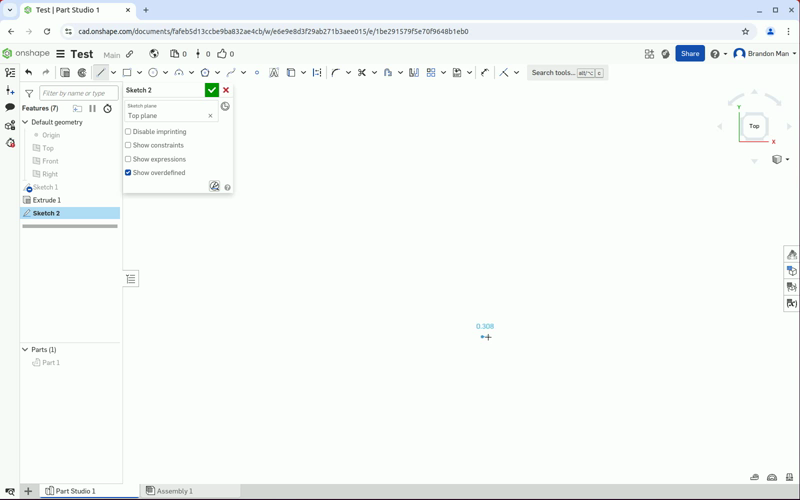
scroll(6)
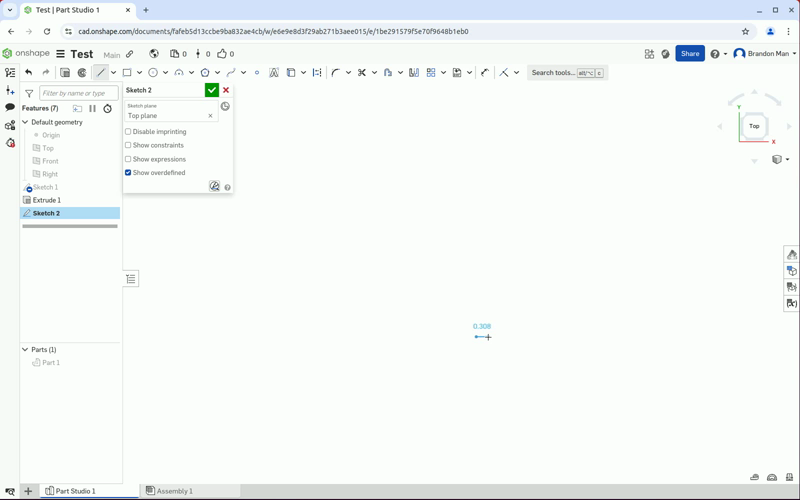
scroll(6)
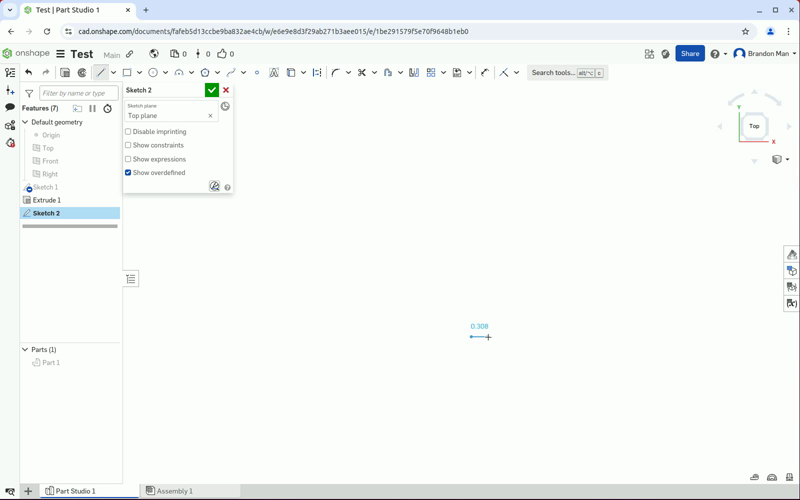
click(488, 336)
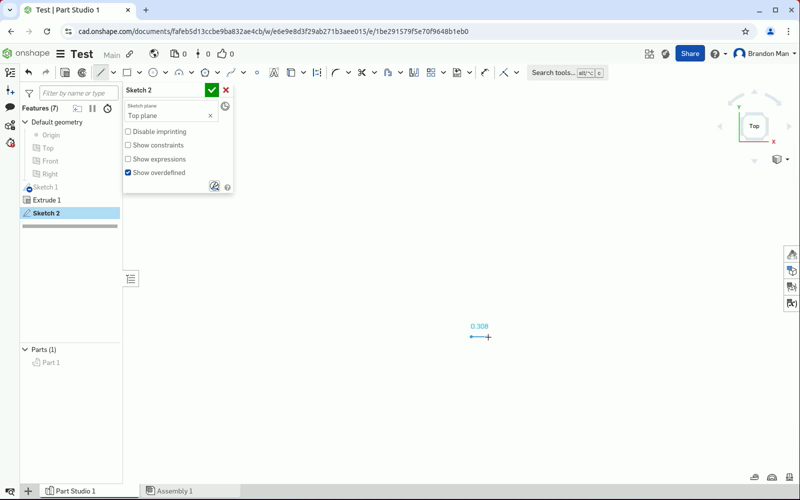
scroll(-6)
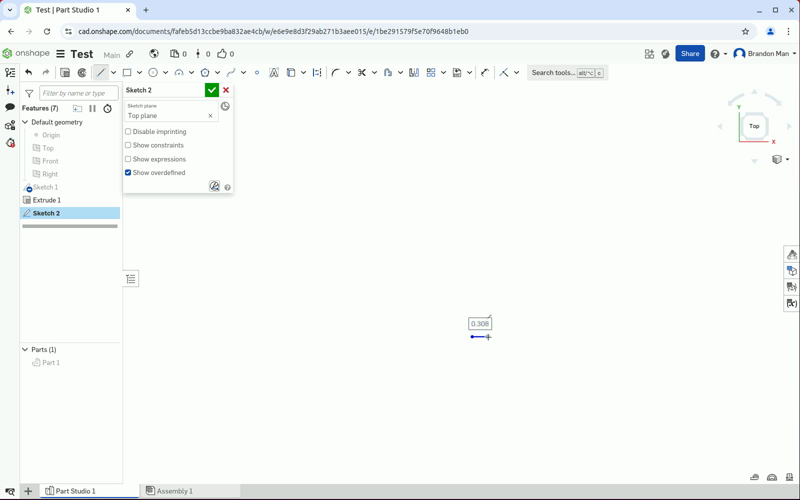
scroll(-6)
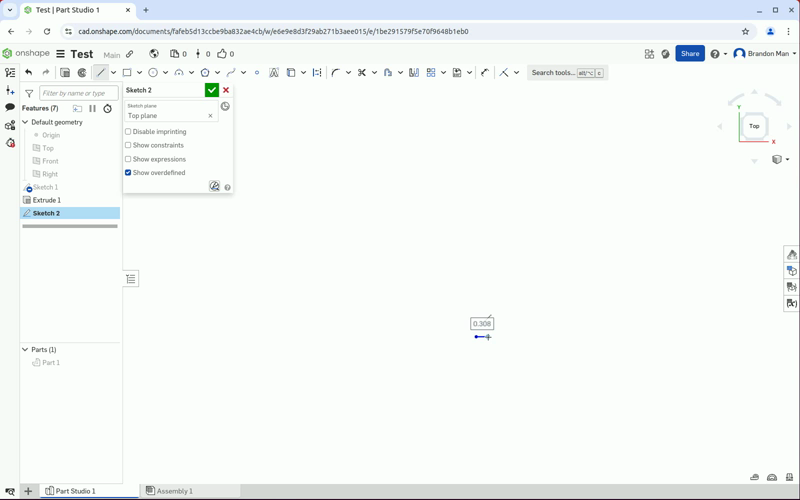
scroll(-6)
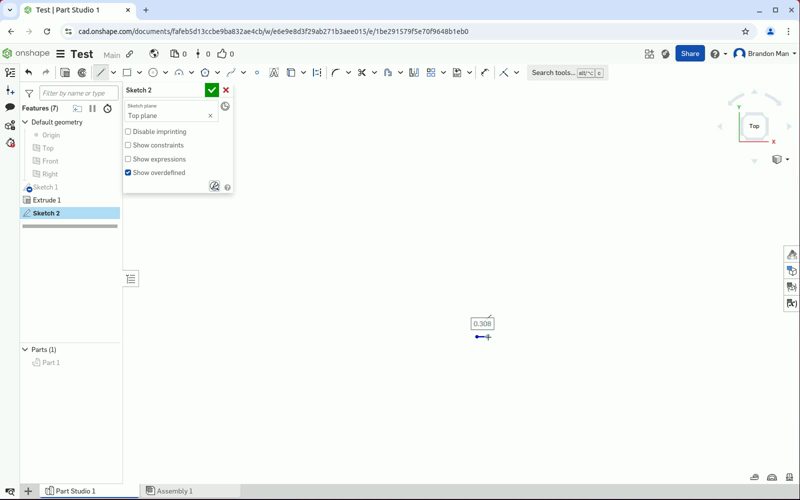
scroll(-6)
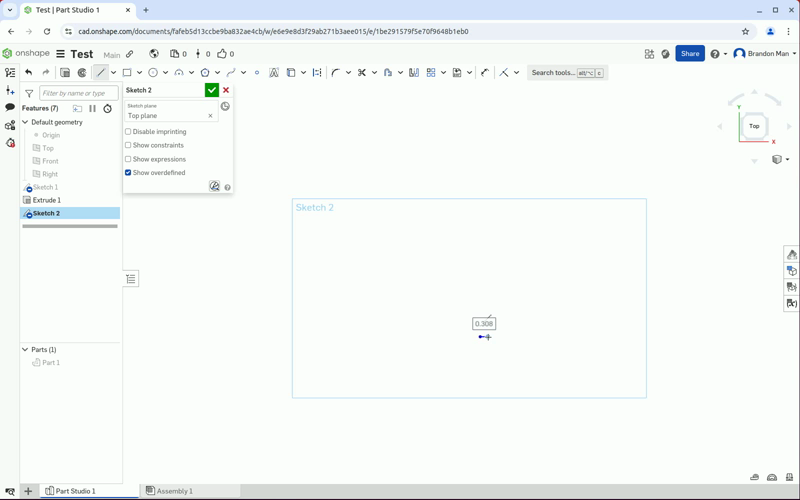
scroll(-6)
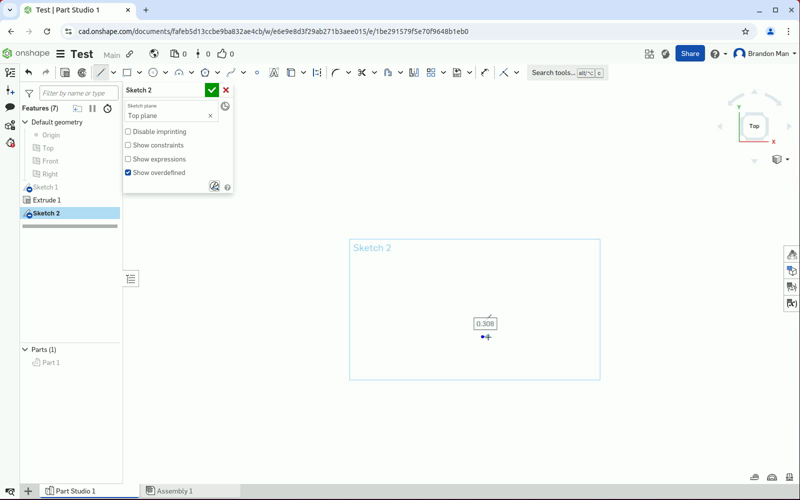
scroll(-6)
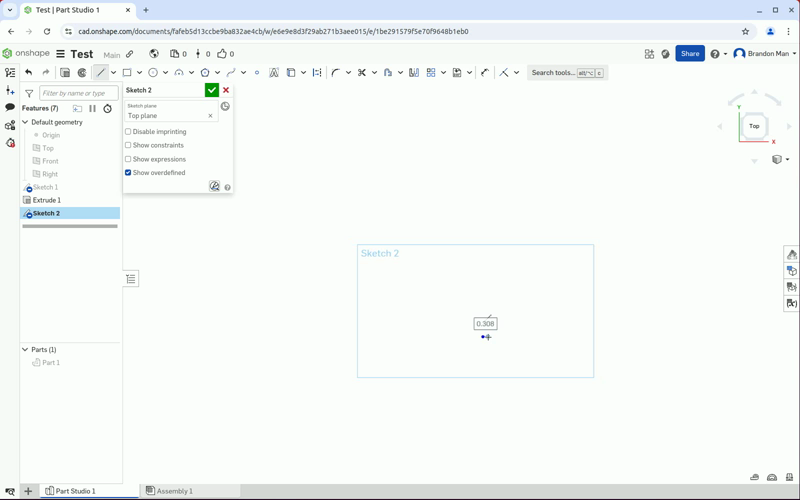
scroll(-6)
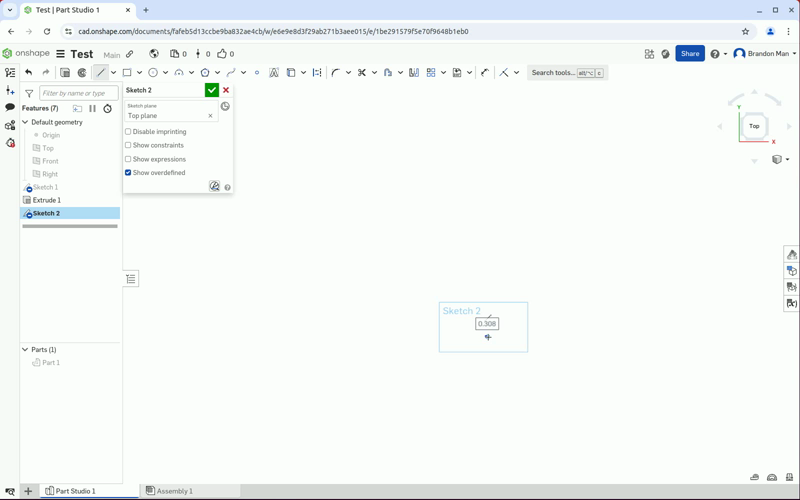
key_up(shift)
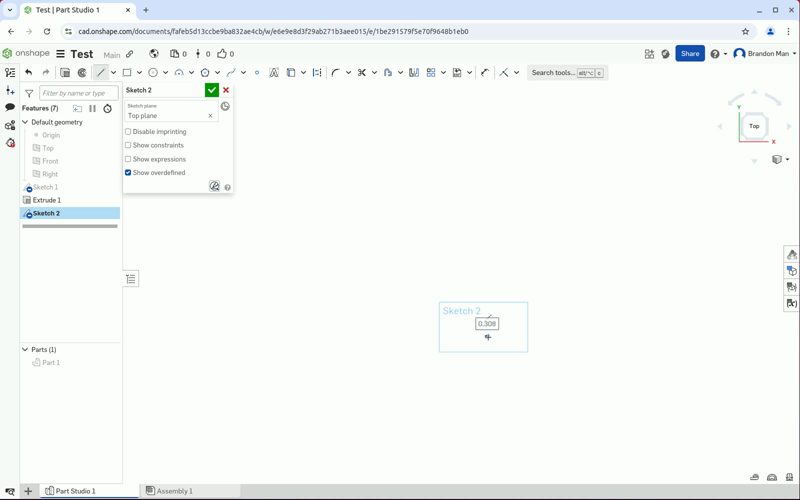
key_down(shift)
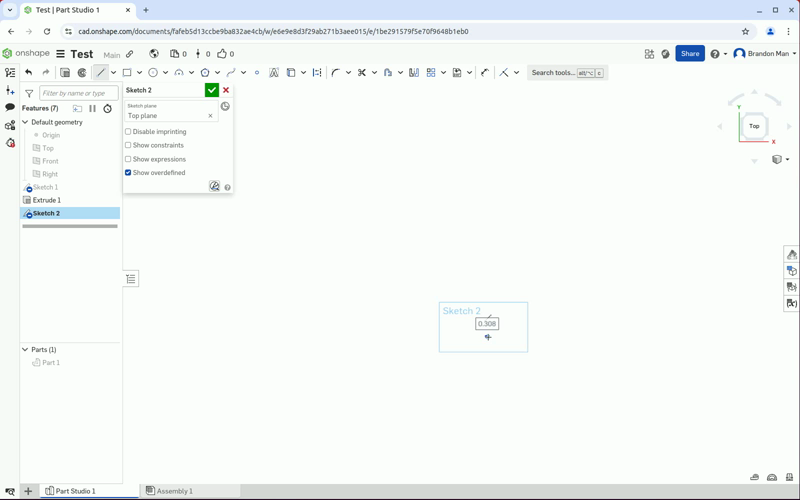
mouse_move(518, 336)
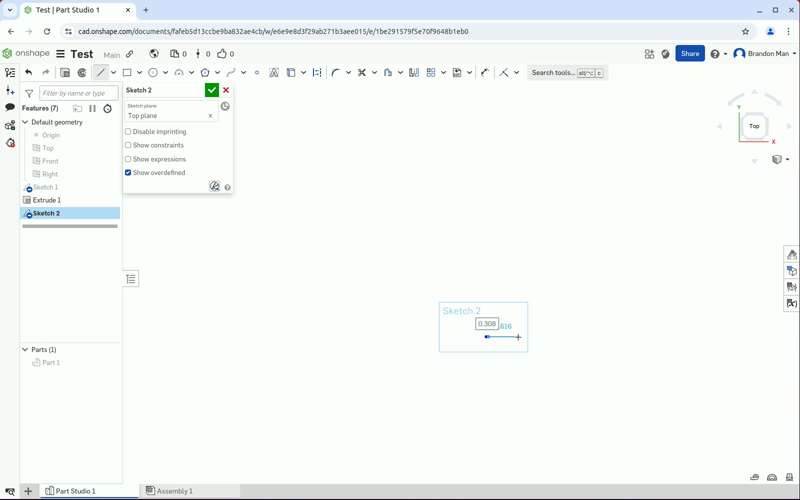
mouse_move(488, 282)
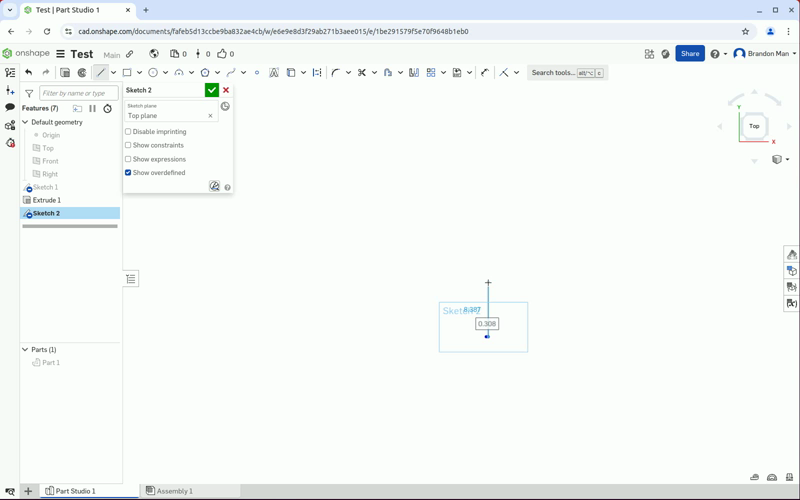
click(488, 282)
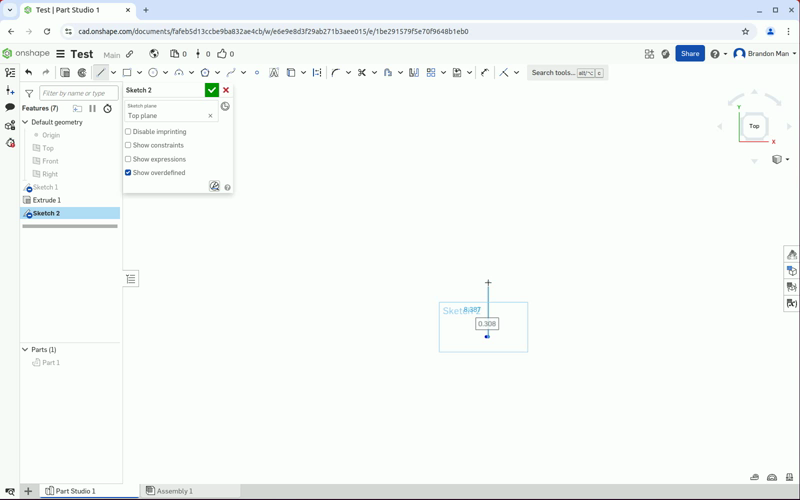
key_up(shift)
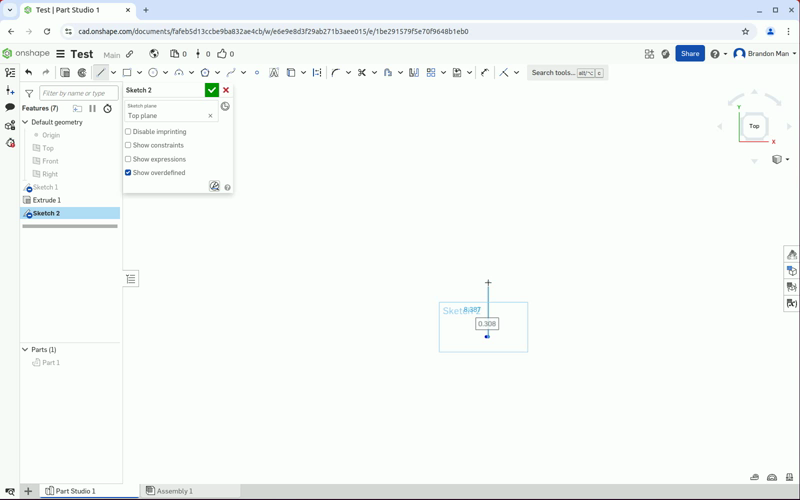
key_down(shift)
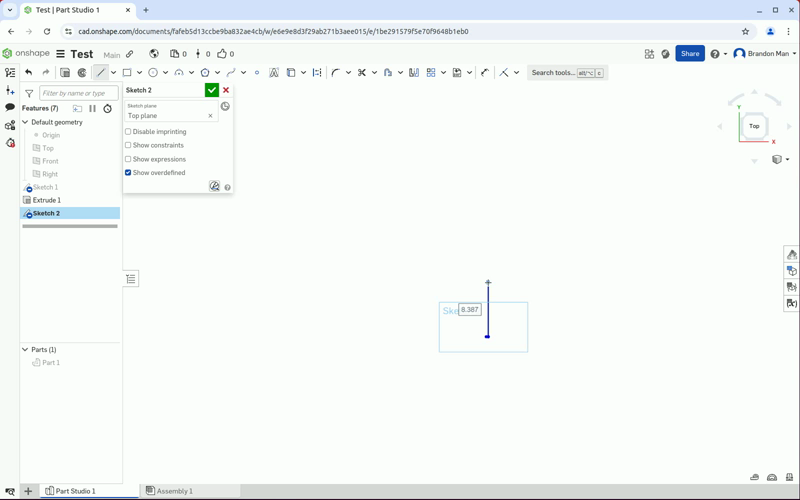
mouse_move(518, 282)
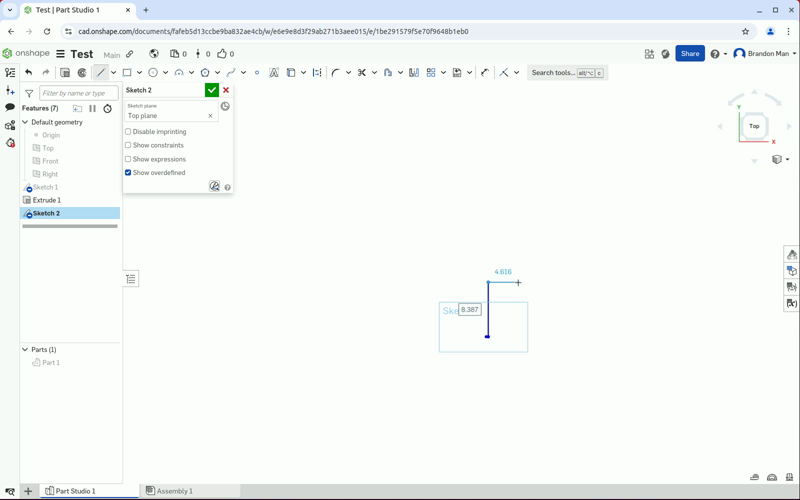
mouse_move(486, 282)
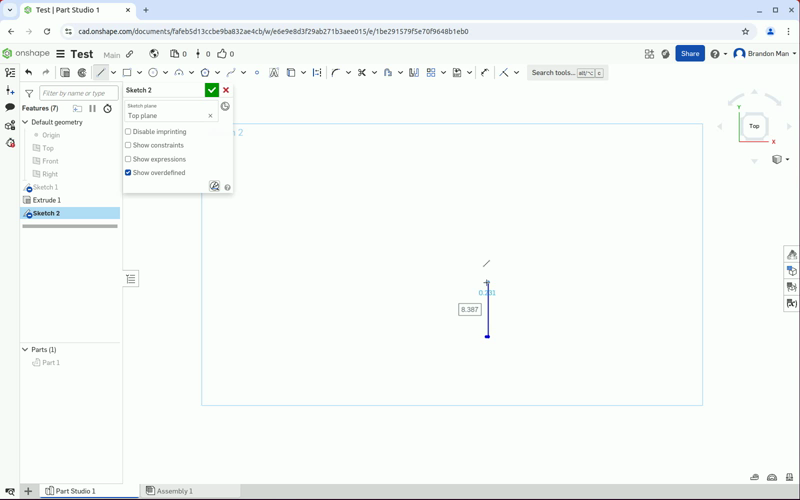
scroll(6)
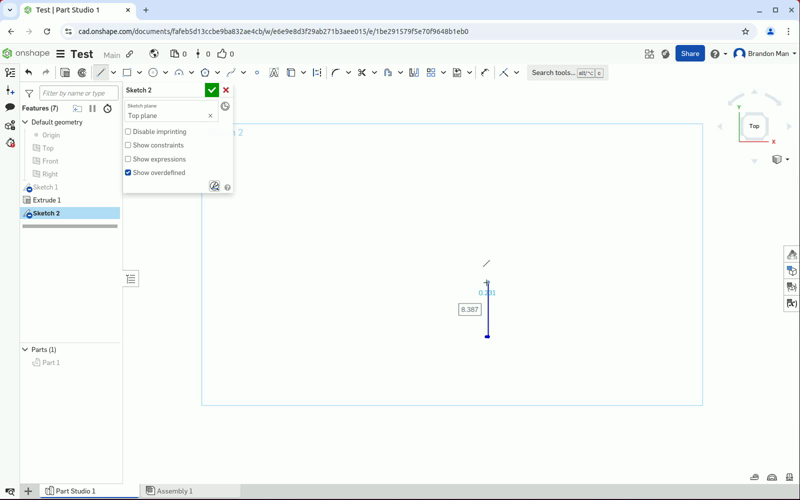
scroll(6)
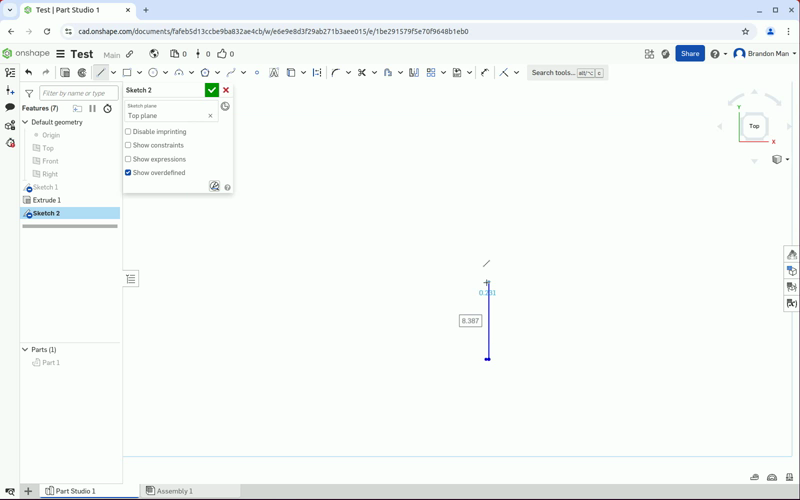
scroll(6)
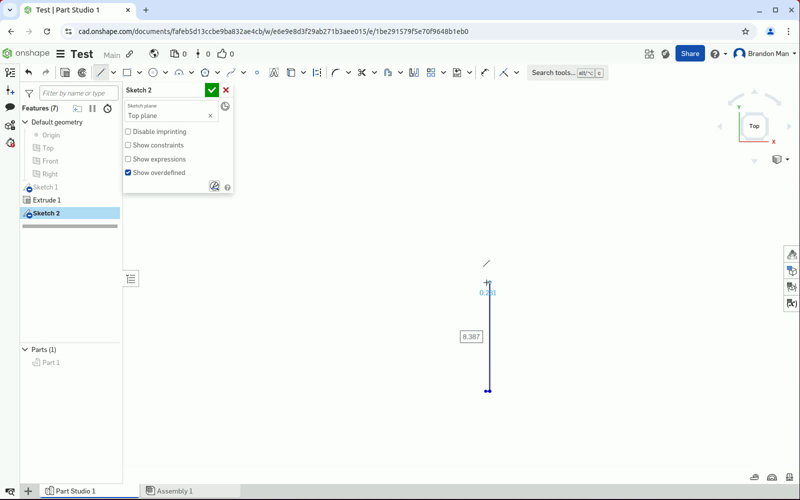
scroll(6)
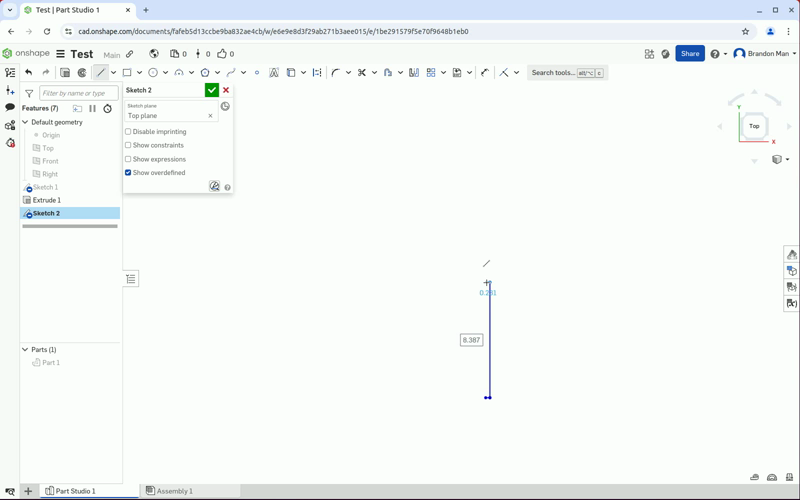
scroll(6)
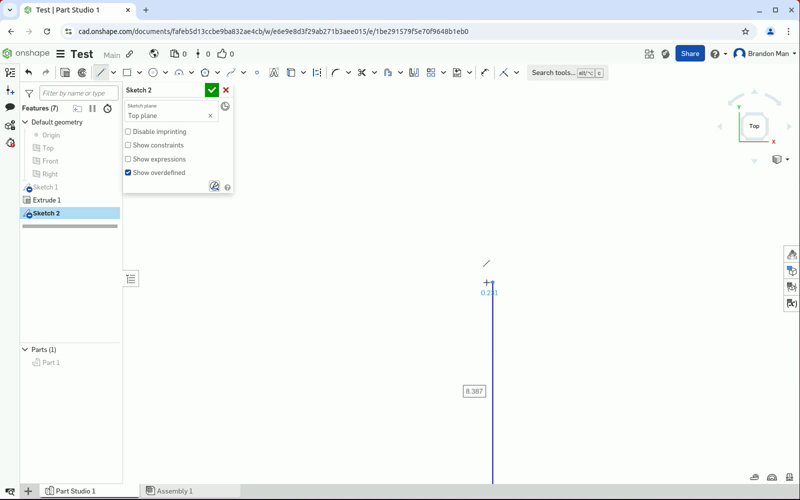
scroll(6)
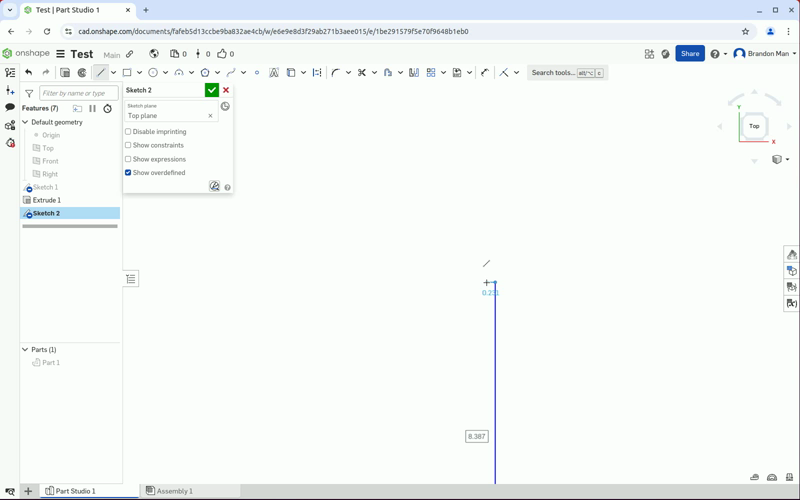
scroll(6)
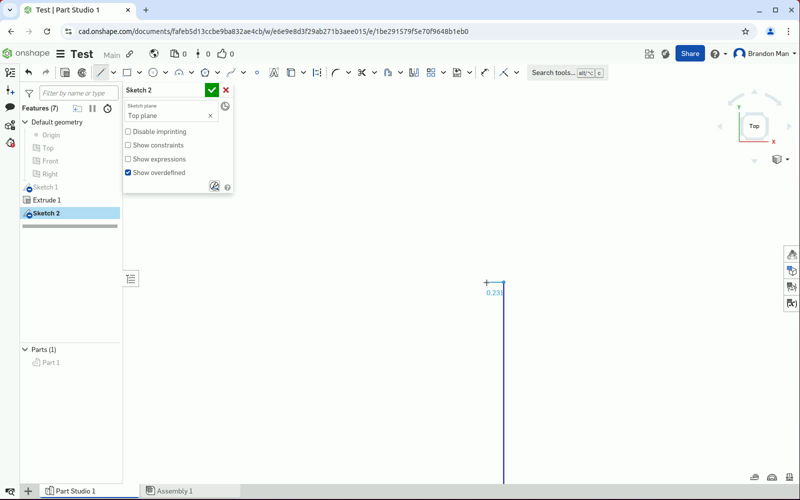
click(486, 282)
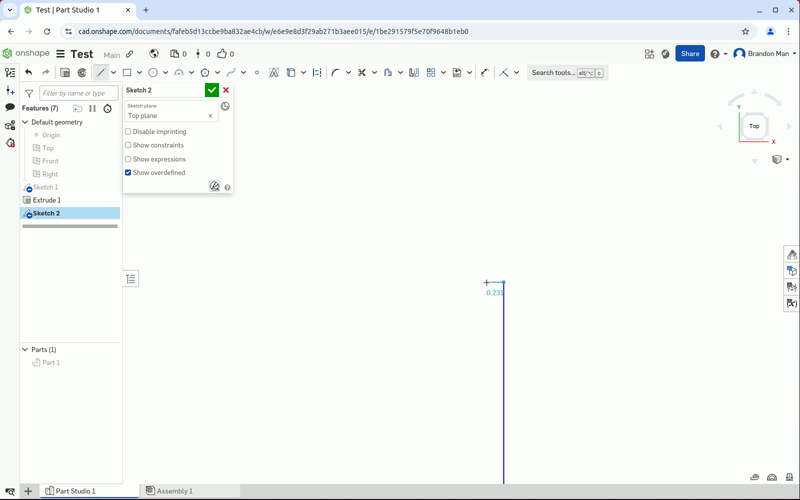
scroll(-6)
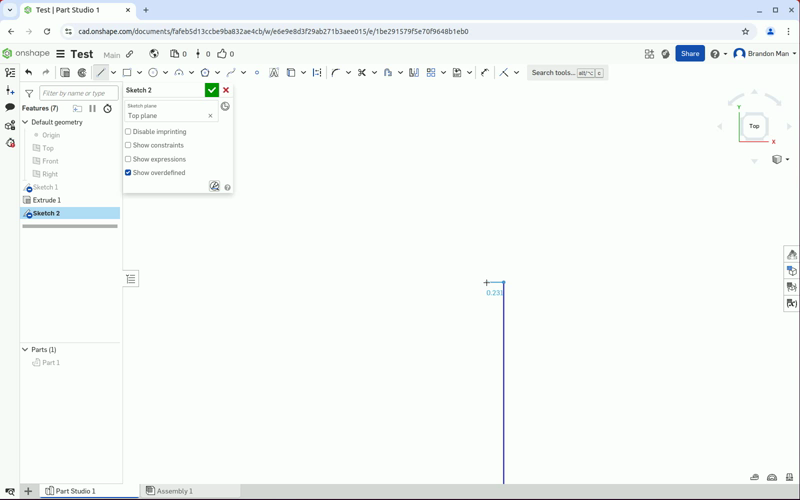
scroll(-6)
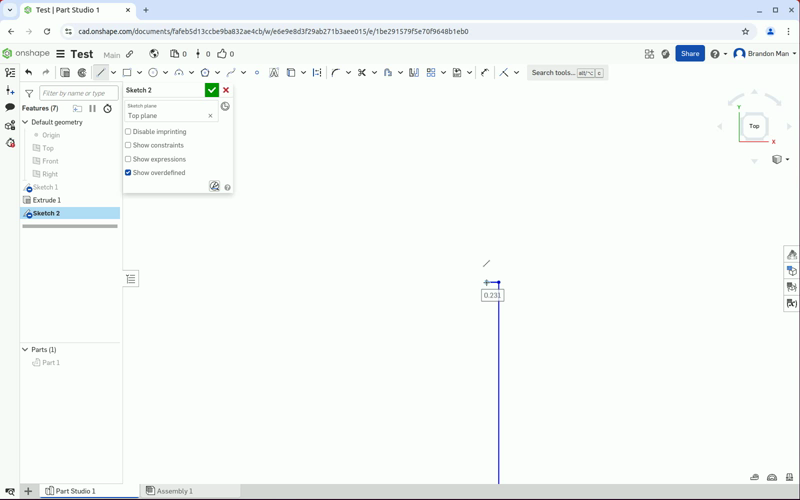
scroll(-6)
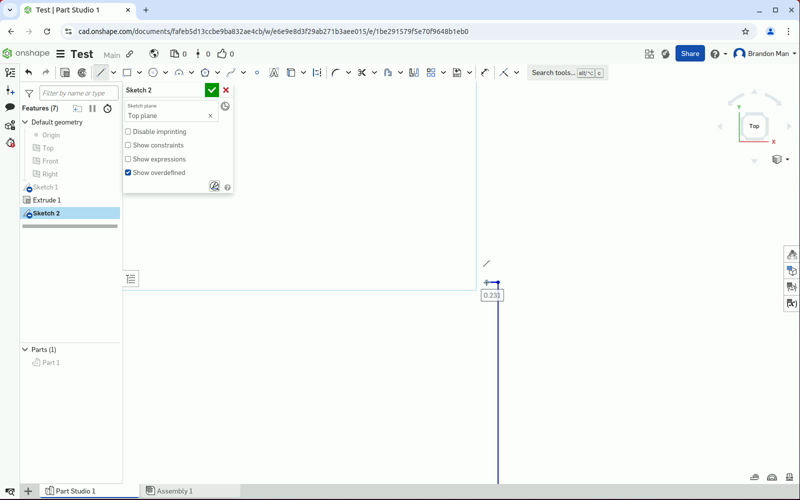
scroll(-6)
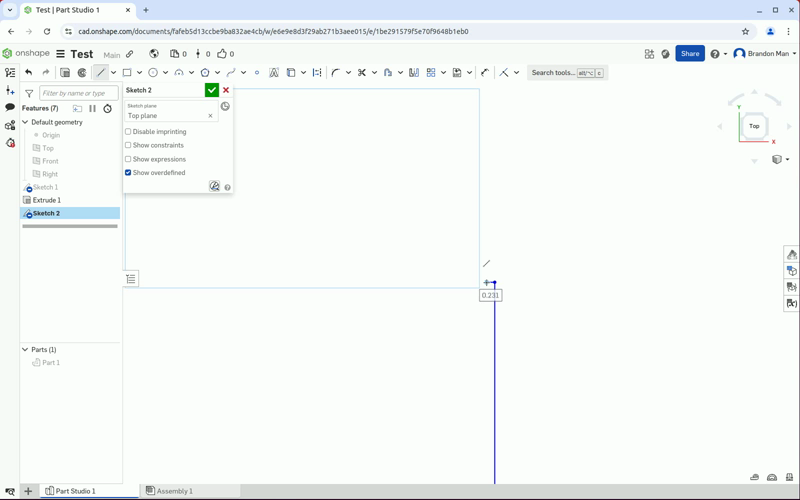
scroll(-6)
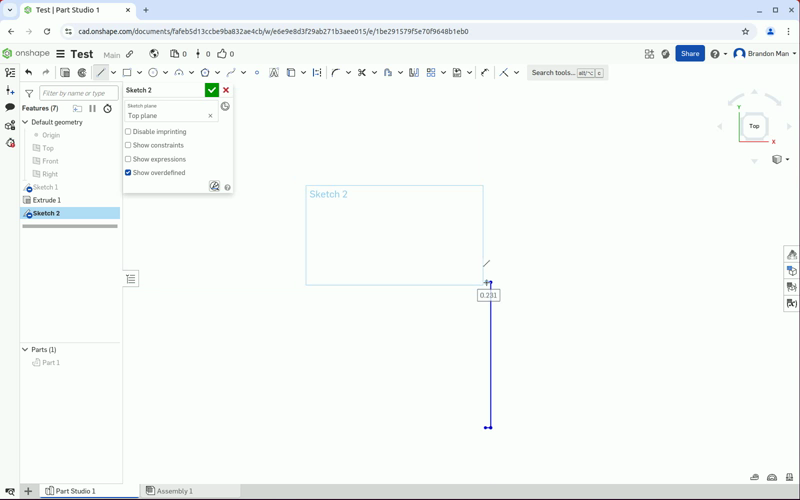
scroll(-6)
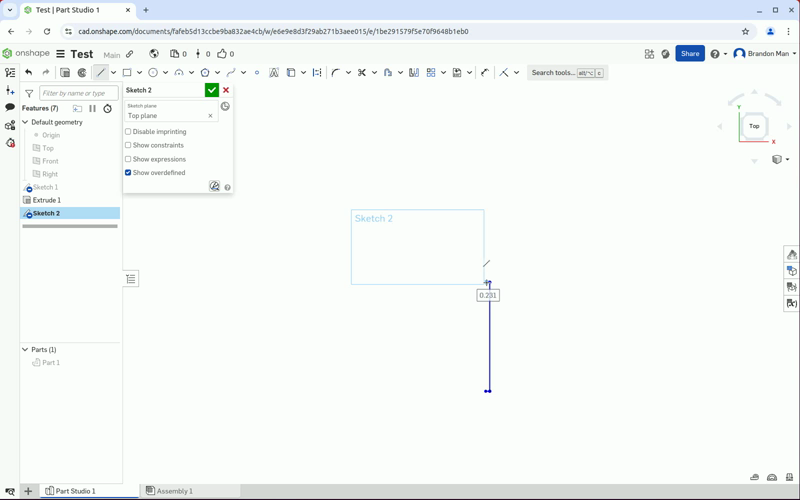
scroll(-6)
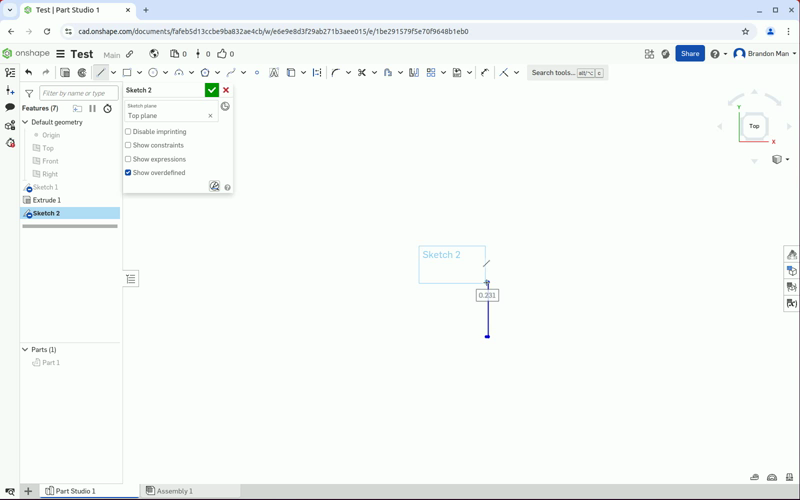
key_up(shift)
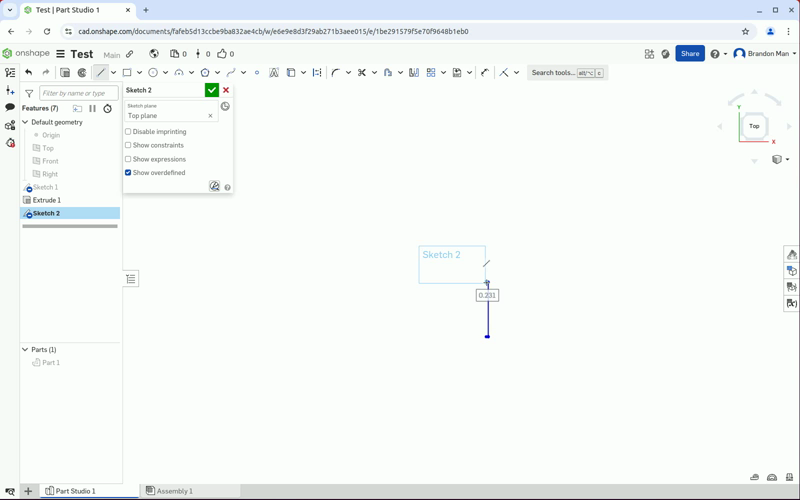
key_down(shift)
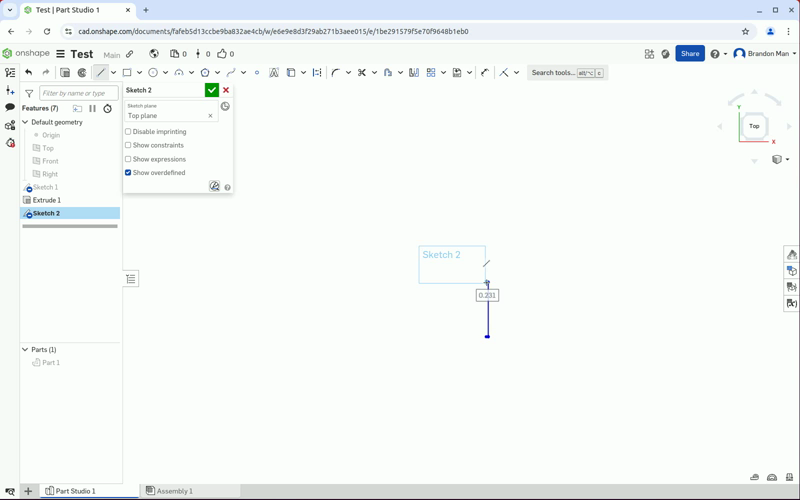
mouse_move(516, 282)
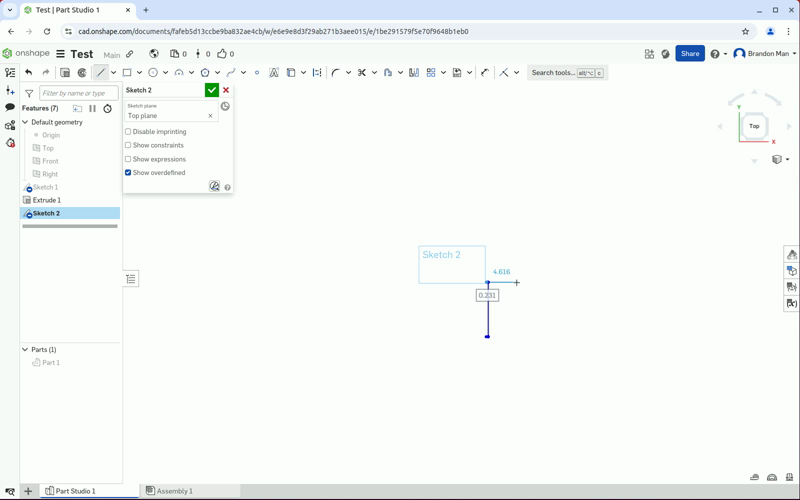
mouse_move(486, 298)
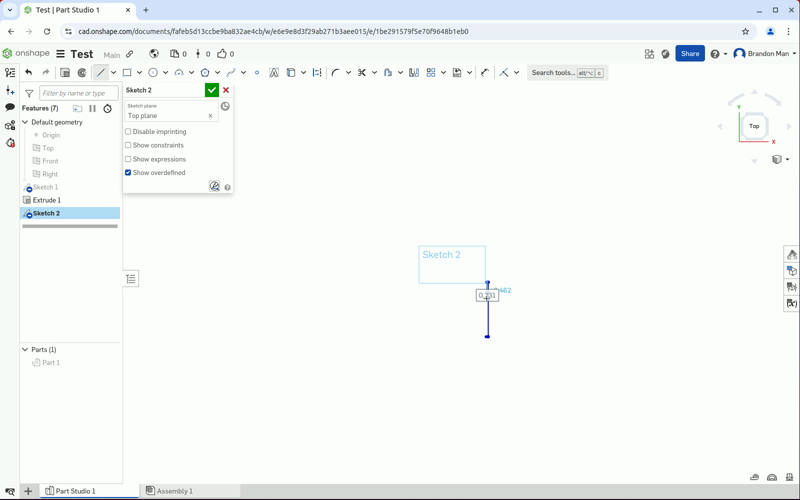
click(486, 298)
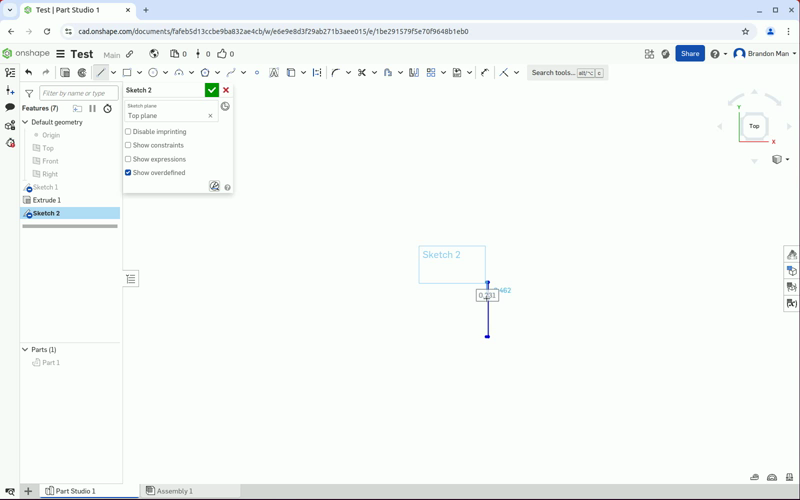
key_up(shift)
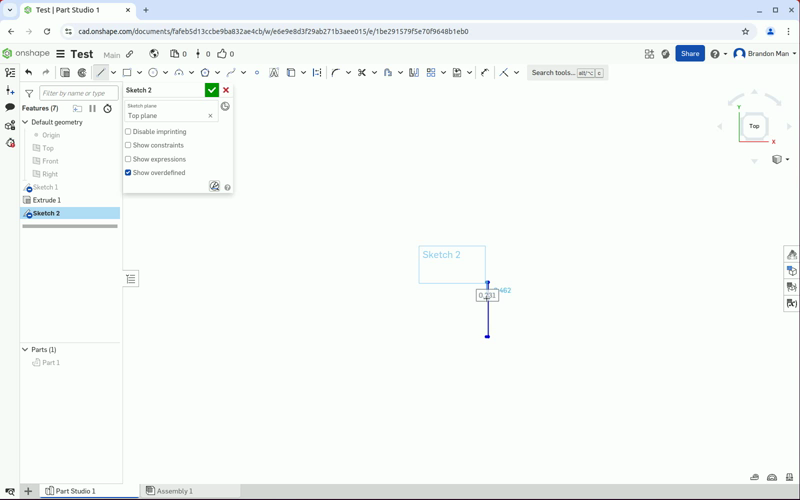
key_down(shift)
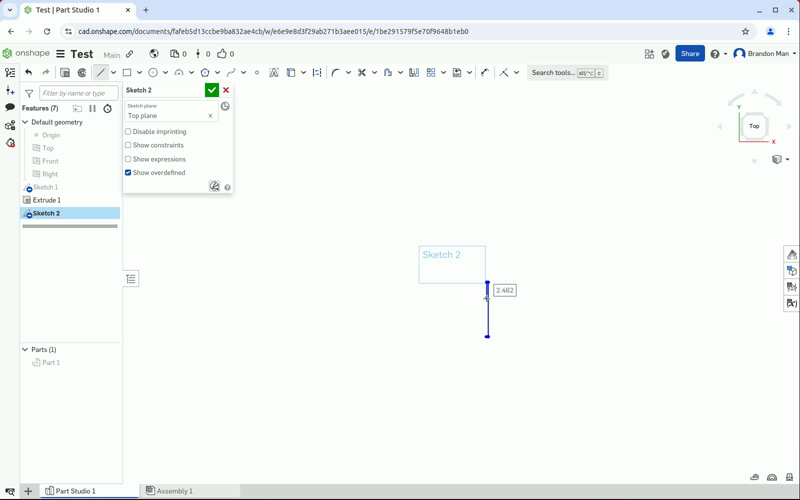
mouse_move(516, 298)
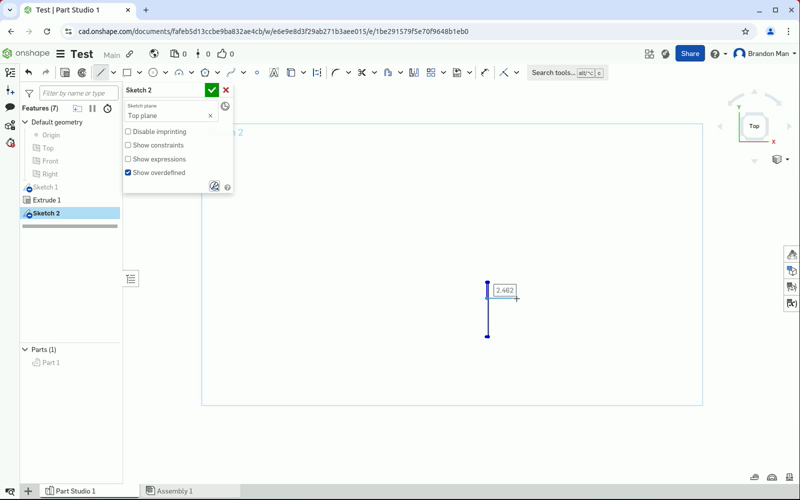
mouse_move(486, 320)
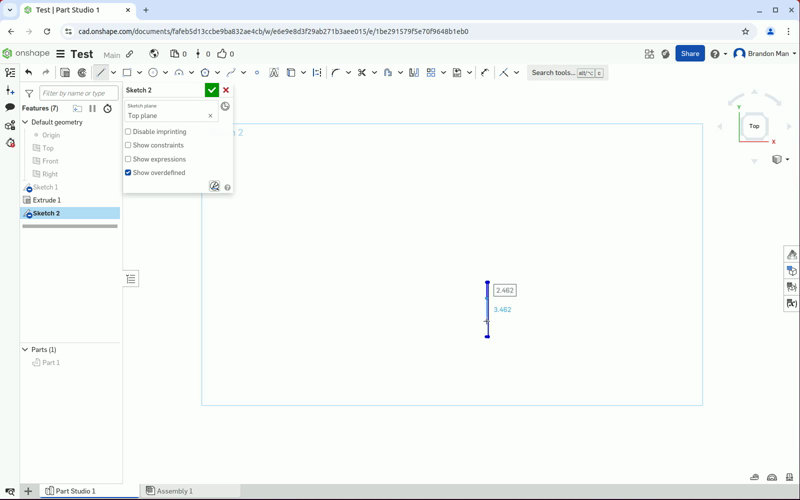
click(486, 320)
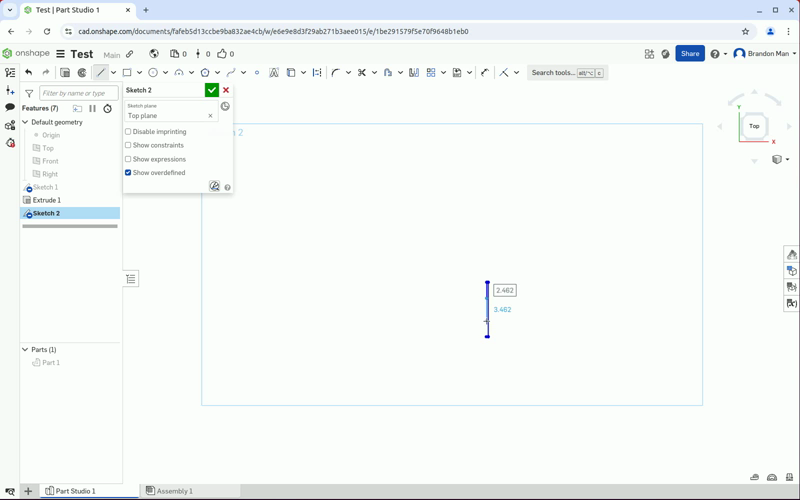
key_up(shift)
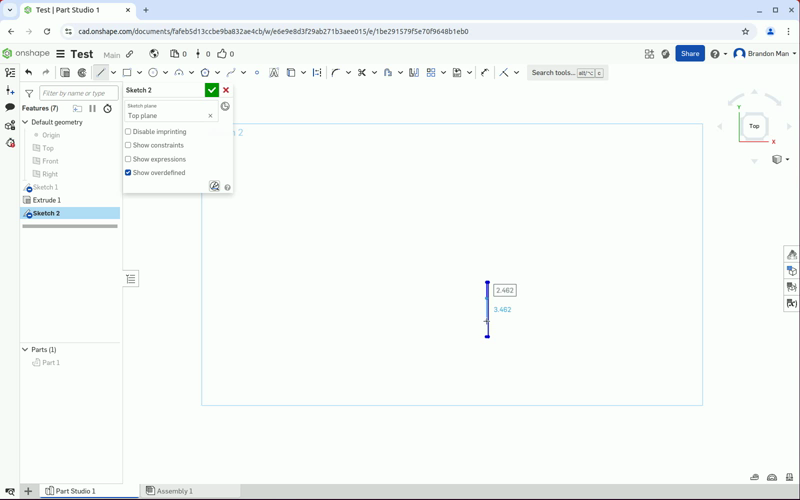
mouse_move(516, 320)
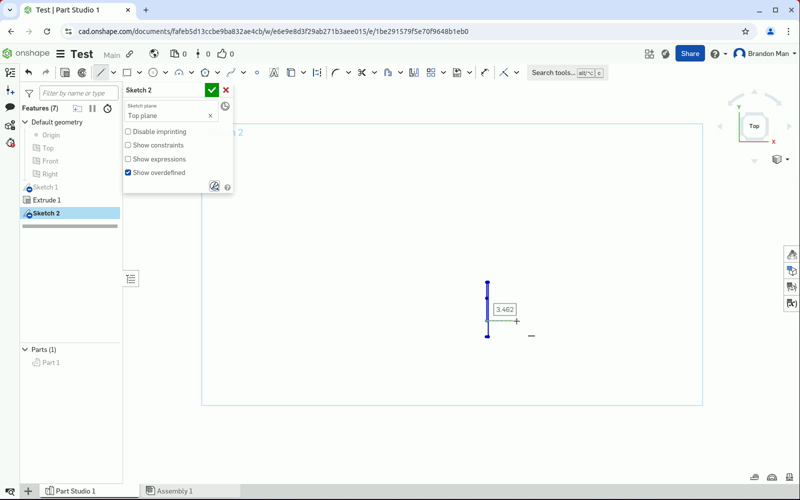
key_down(shift)
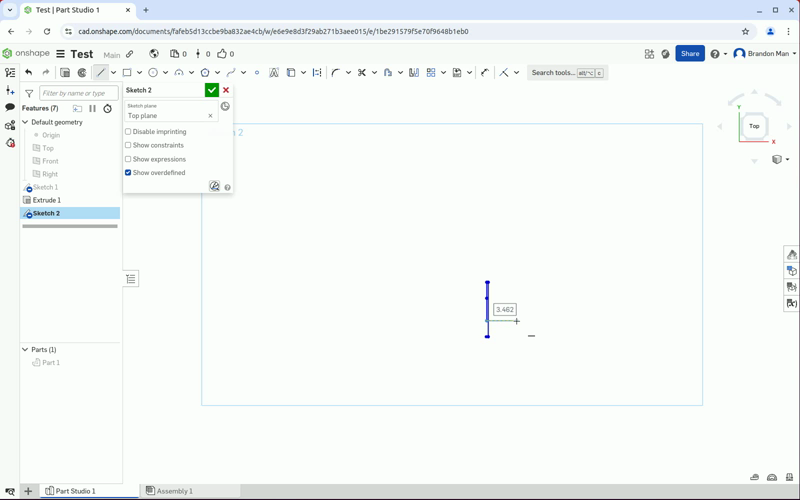
mouse_move(486, 336)
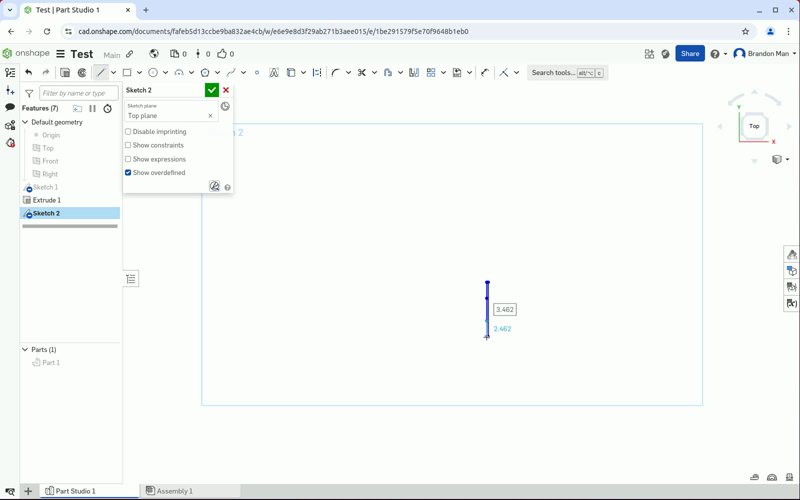
scroll(6)
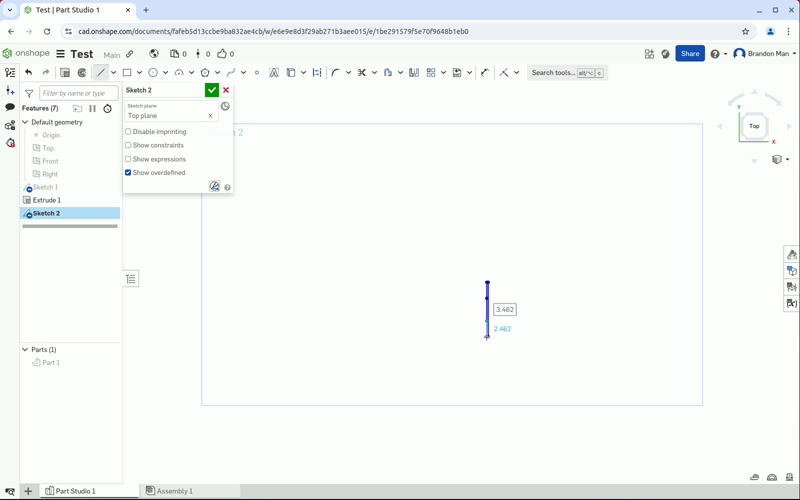
scroll(6)
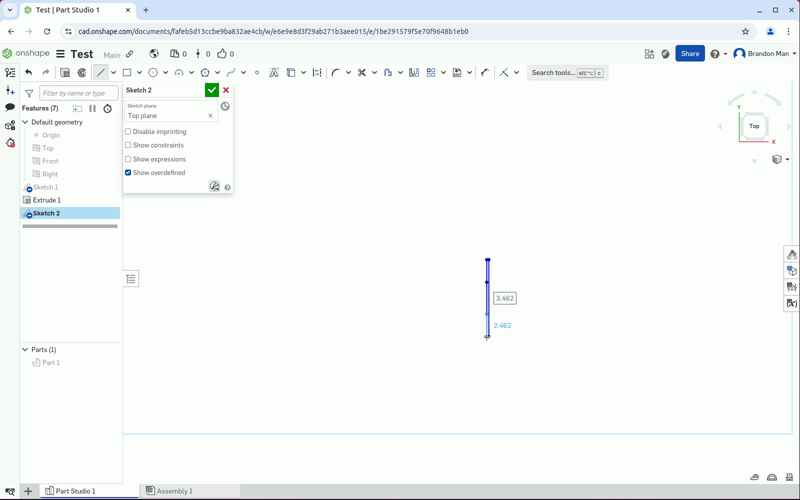
scroll(6)
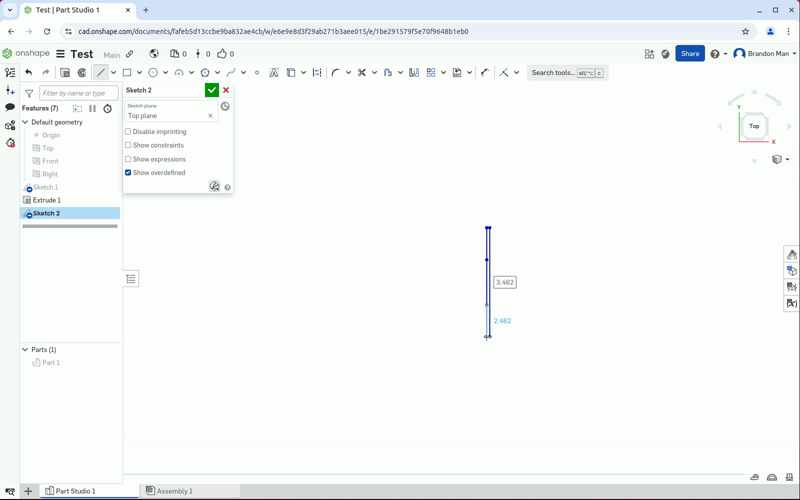
scroll(6)
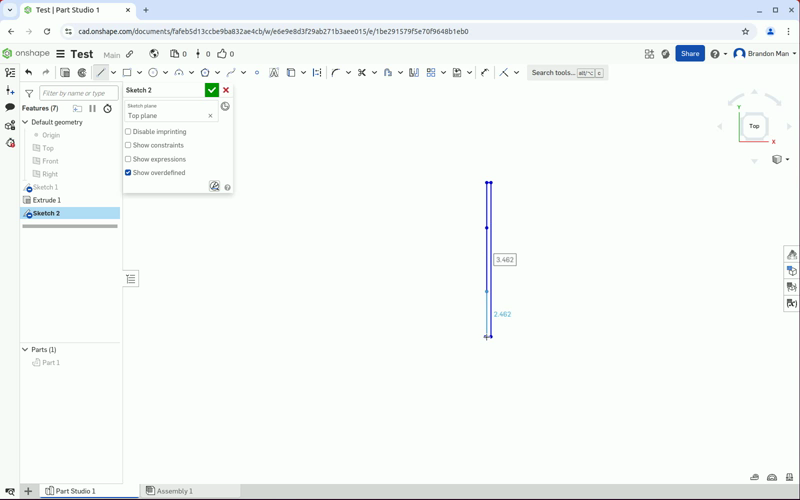
scroll(6)
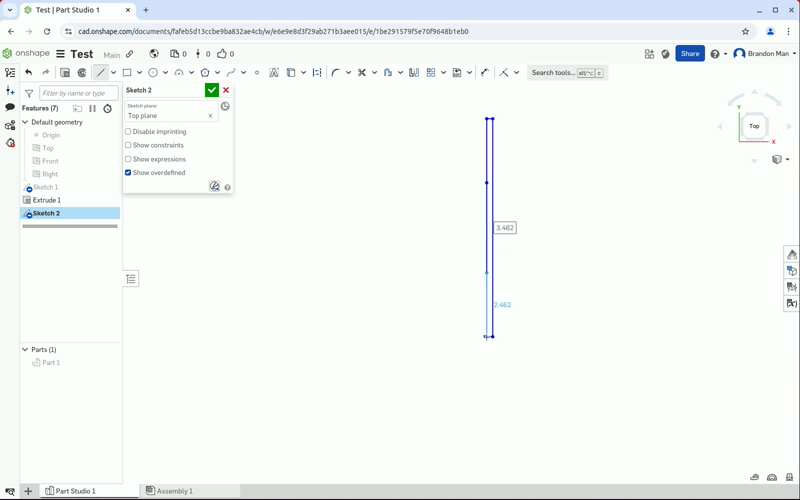
scroll(6)
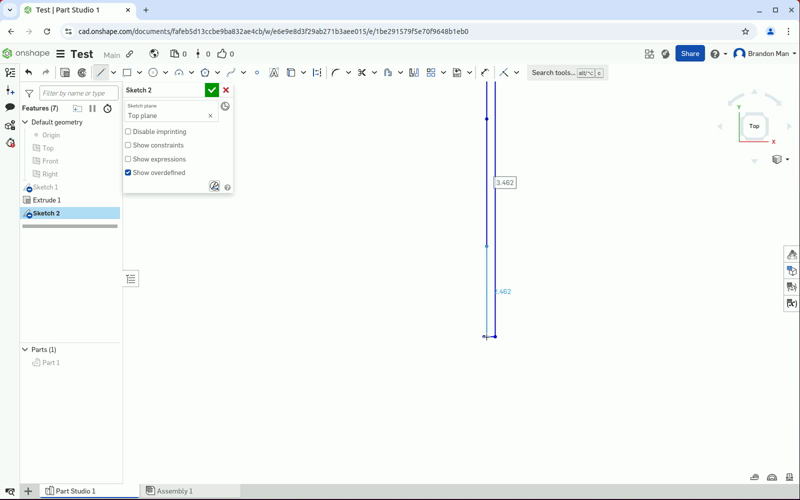
scroll(6)
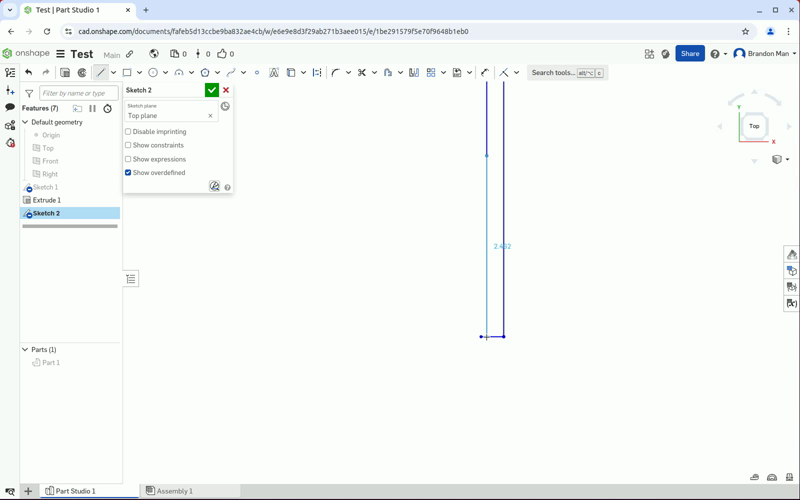
key_up(shift)
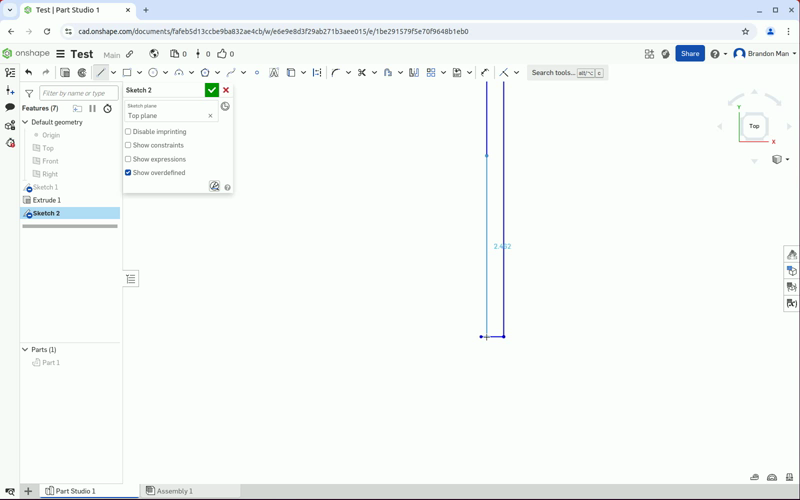
click(486, 336)
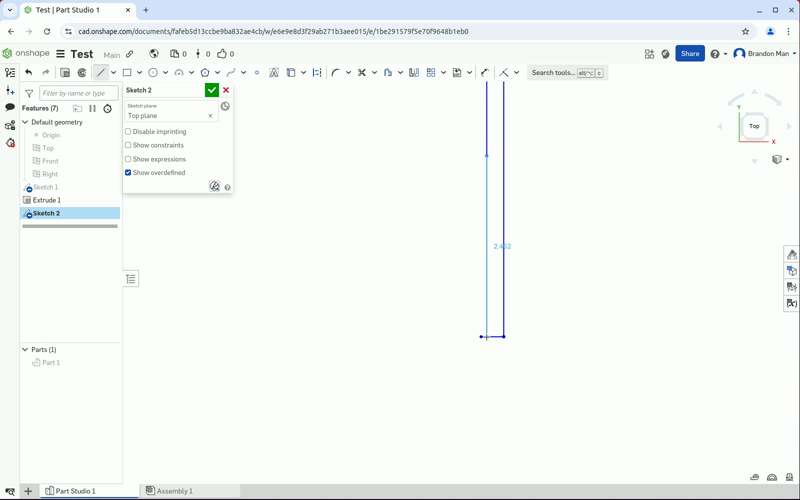
scroll(-6)
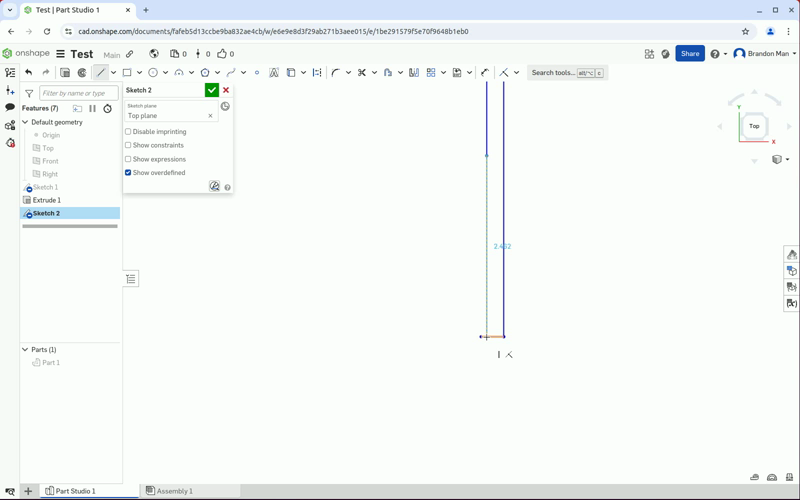
scroll(-6)
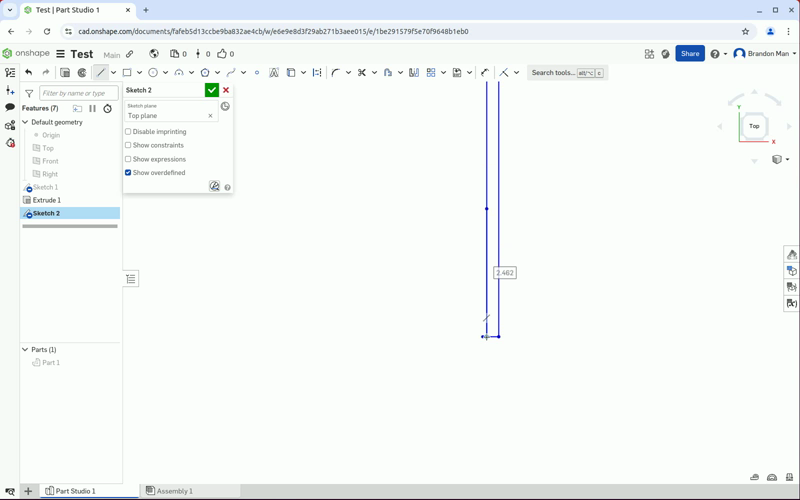
scroll(-6)
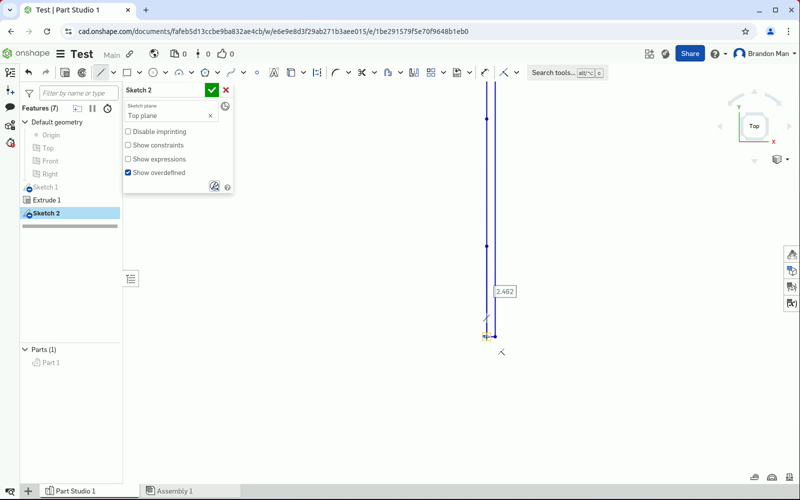
scroll(-6)
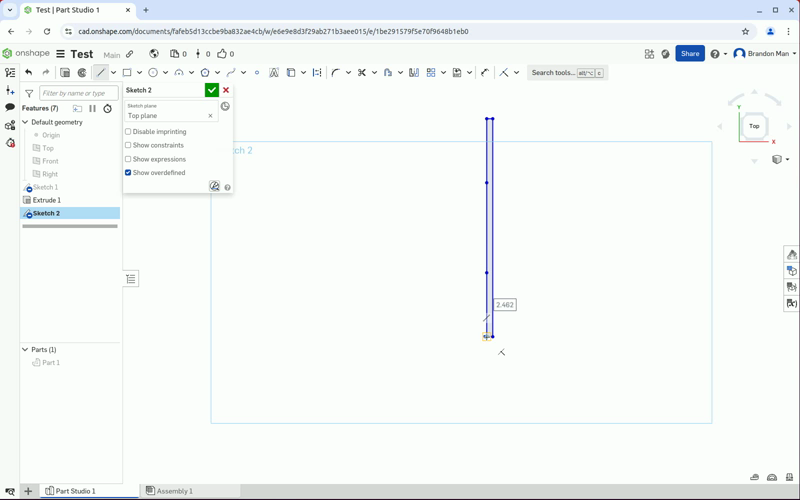
scroll(-6)
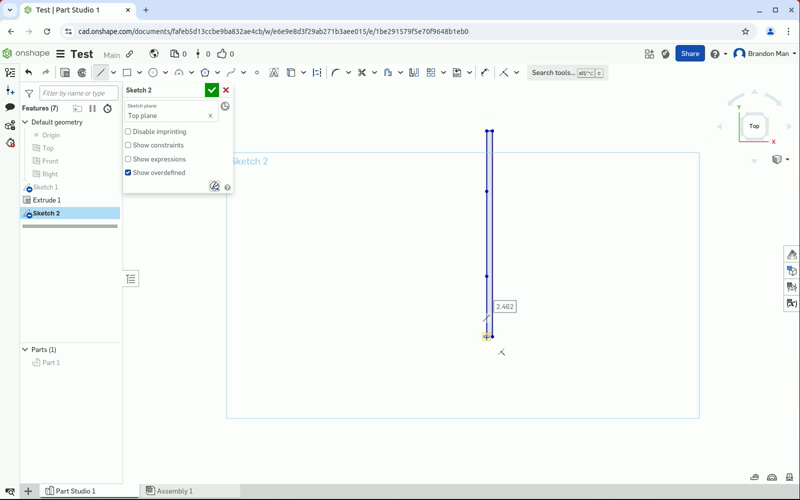
scroll(-6)
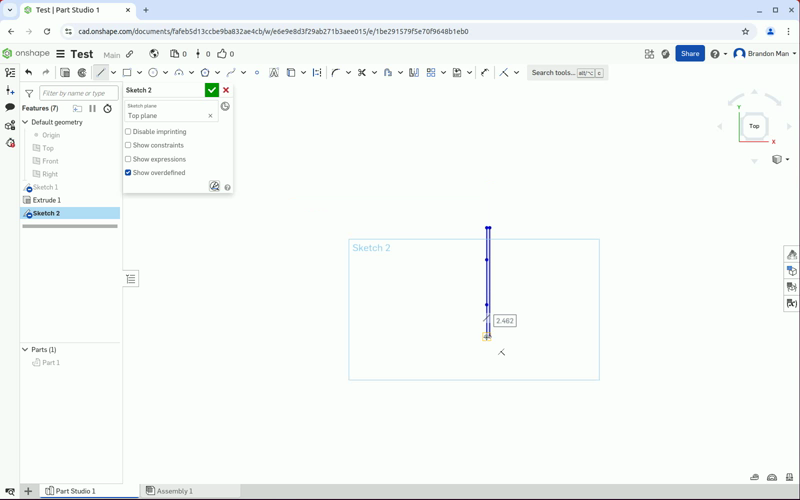
scroll(-6)
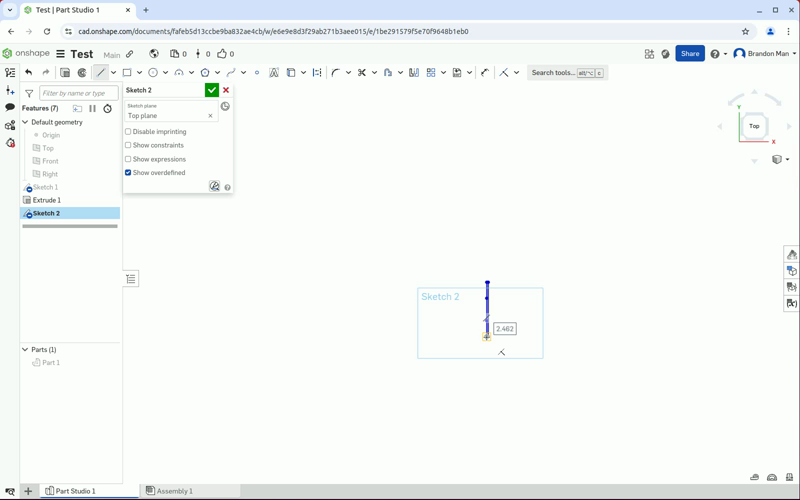
key(esc)
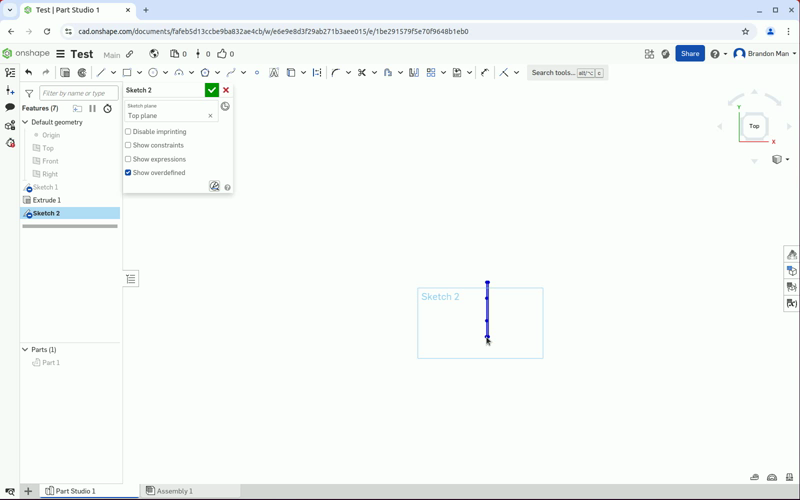
mouse_move(488, 333)
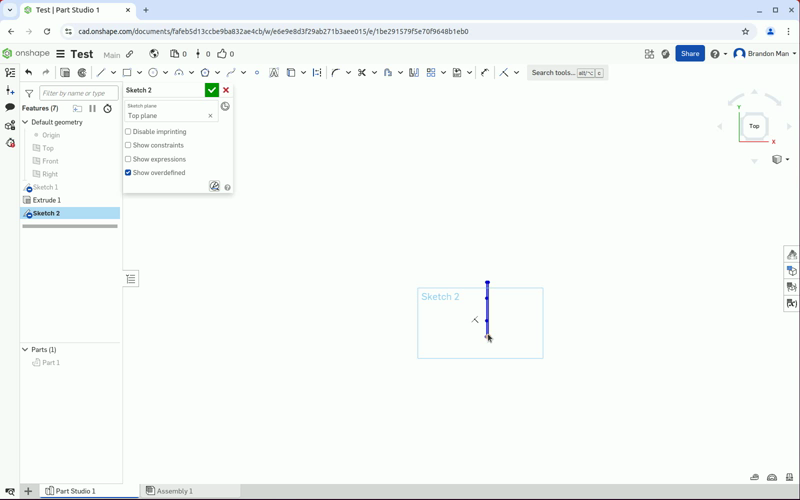
scroll(6)
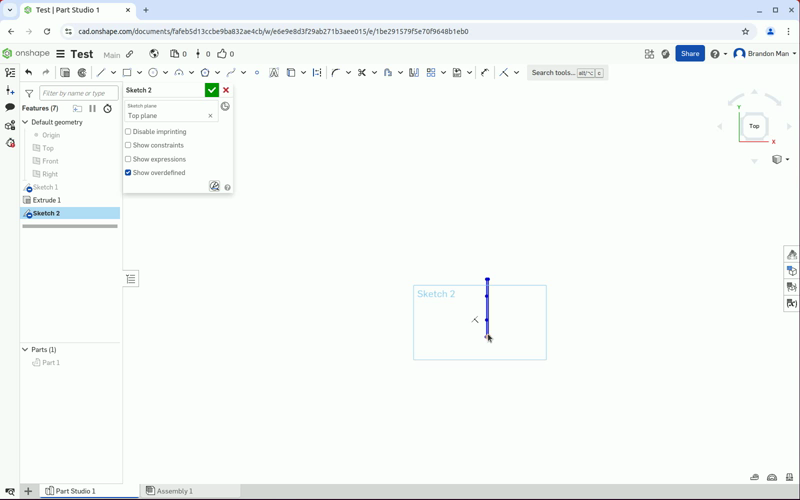
scroll(6)
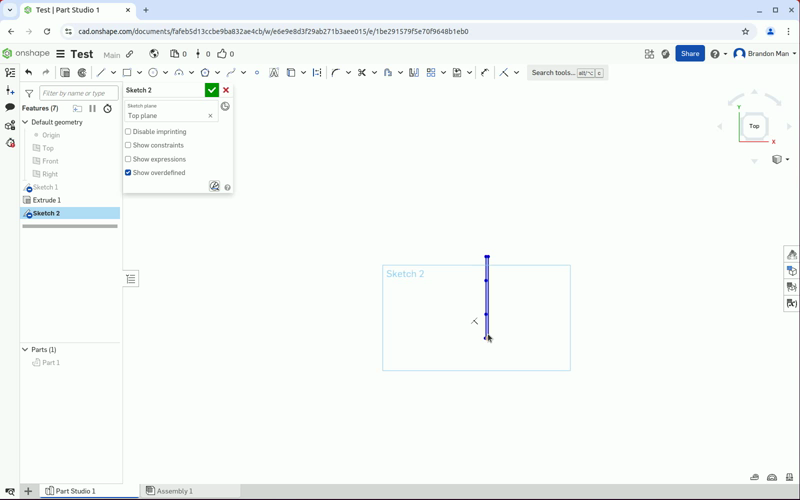
scroll(6)
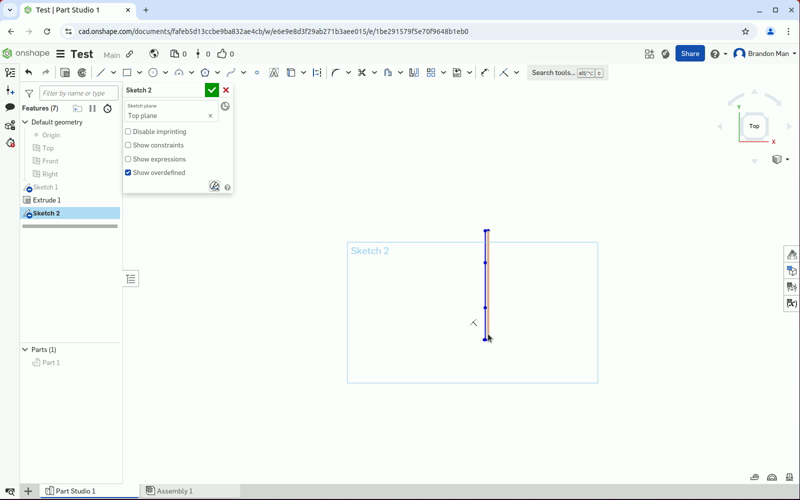
scroll(6)
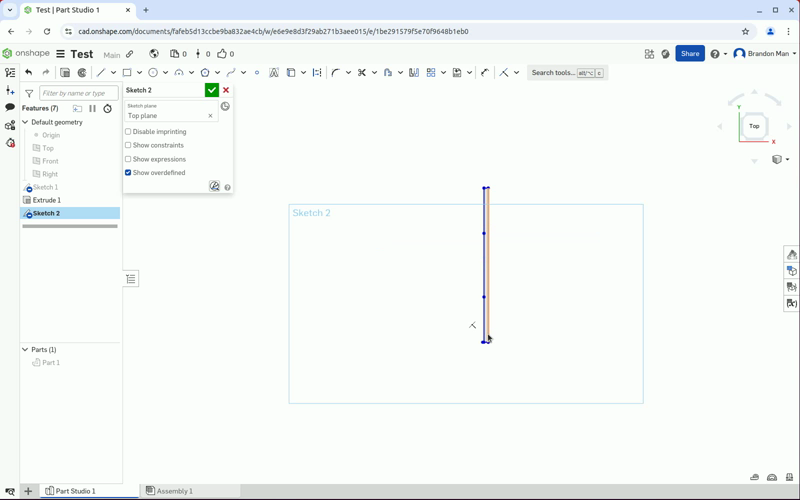
scroll(6)
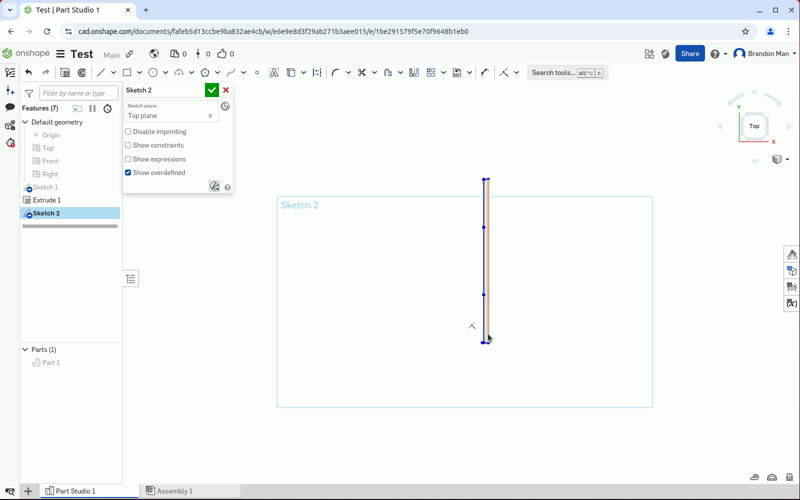
scroll(6)
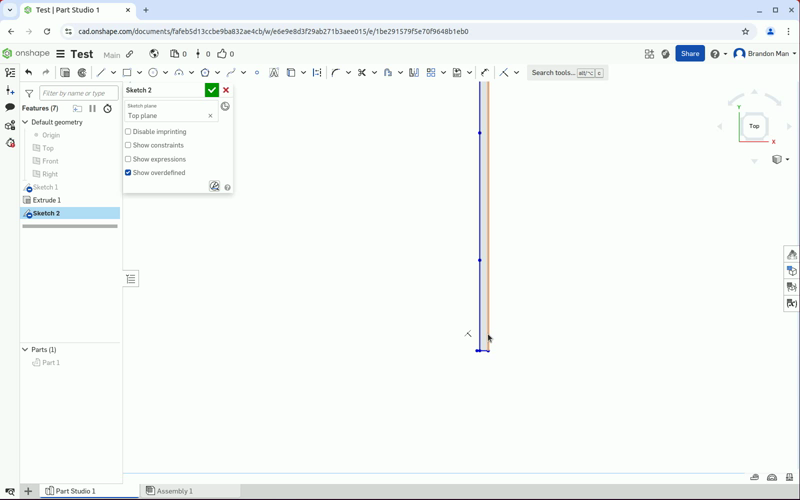
scroll(6)
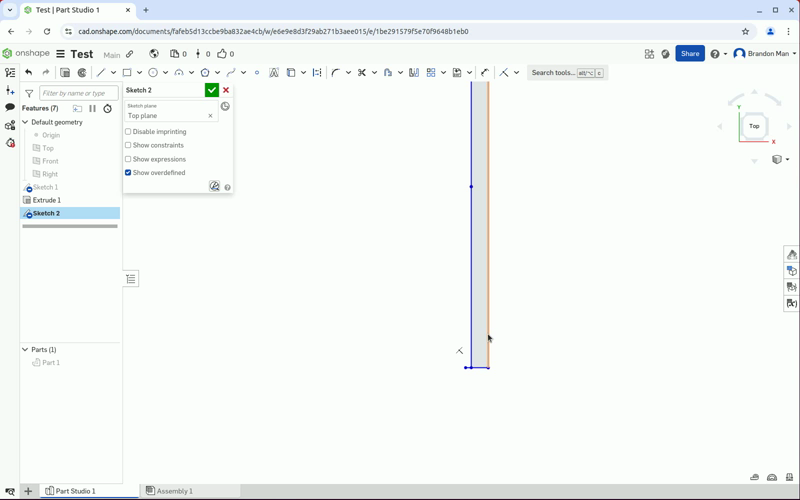
click(488, 333)
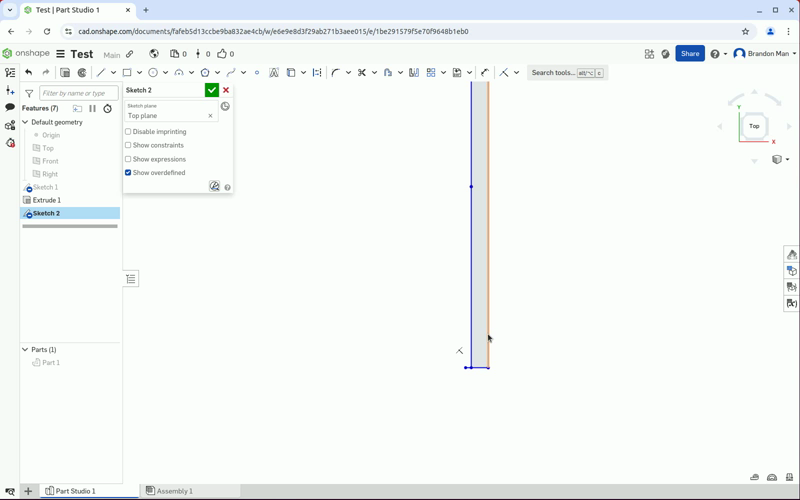
scroll(-6)
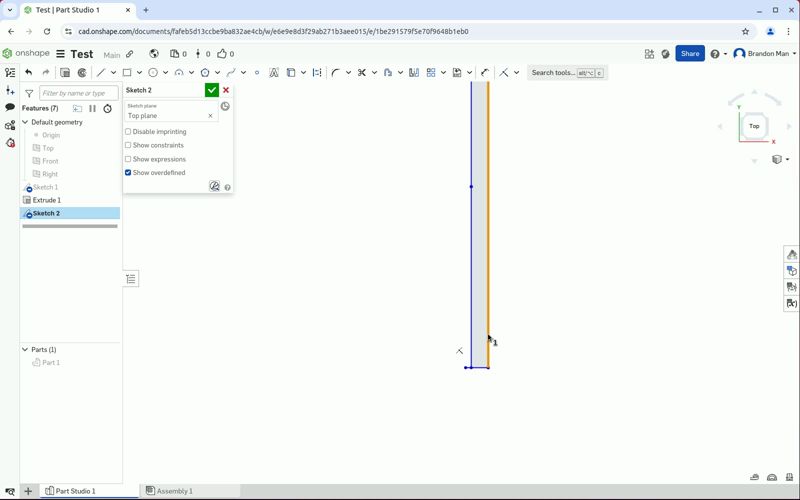
scroll(-6)
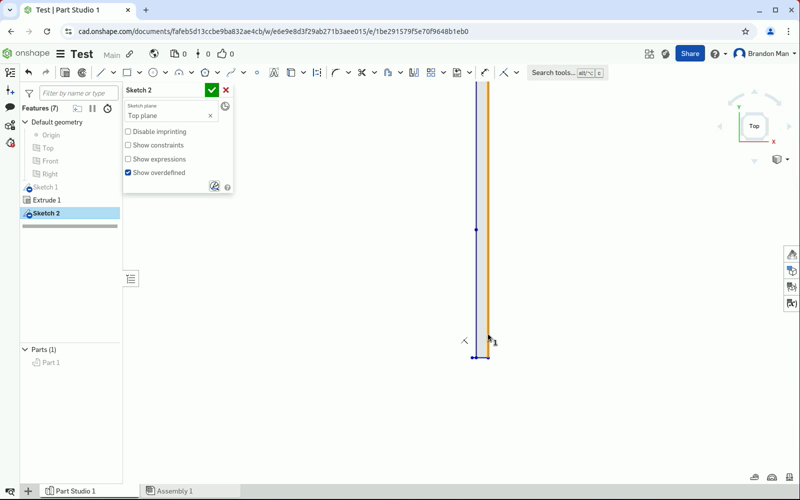
scroll(-6)
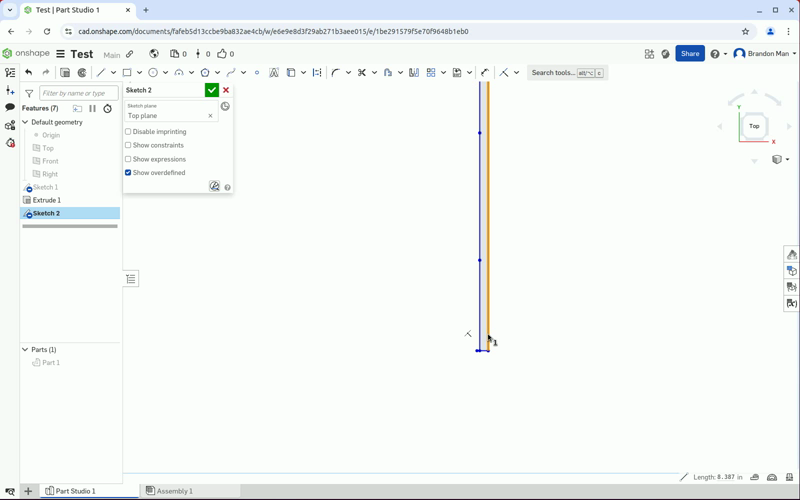
scroll(-6)
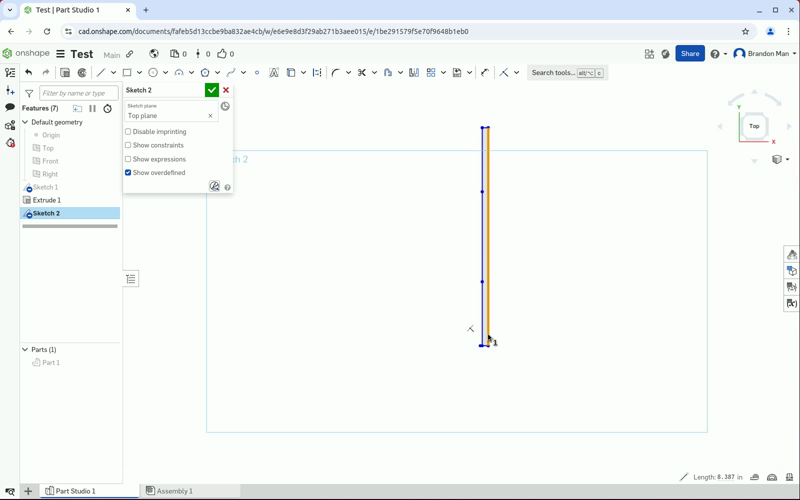
scroll(-6)
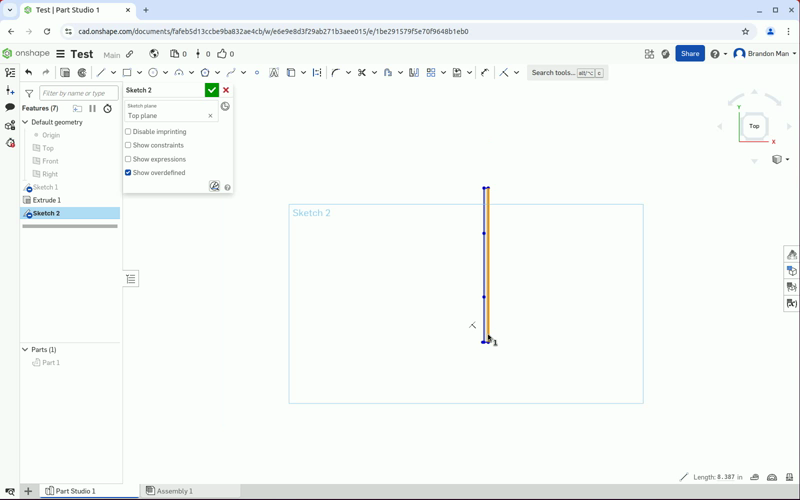
scroll(-6)
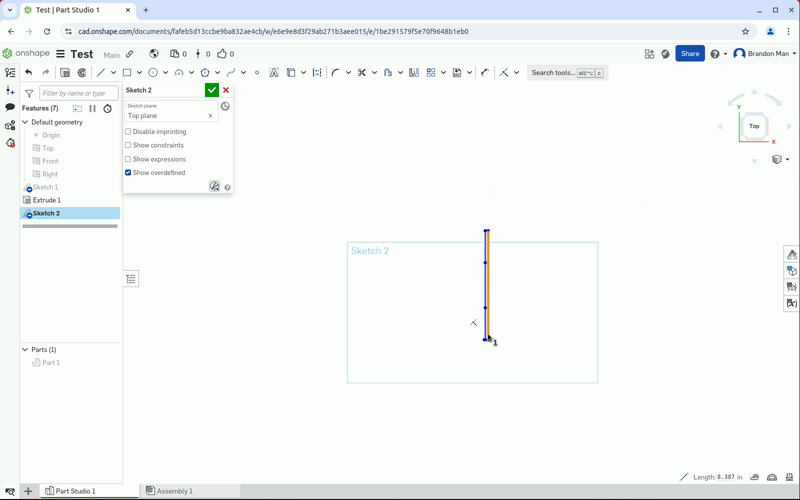
scroll(-6)
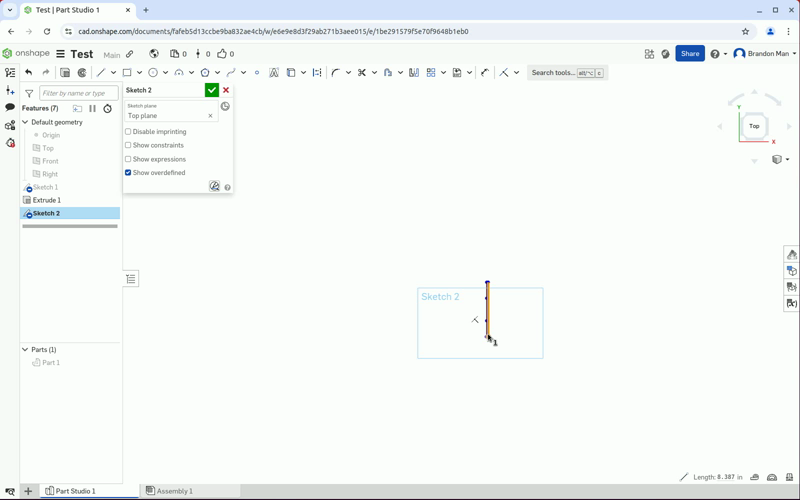
mouse_move(73, 352)
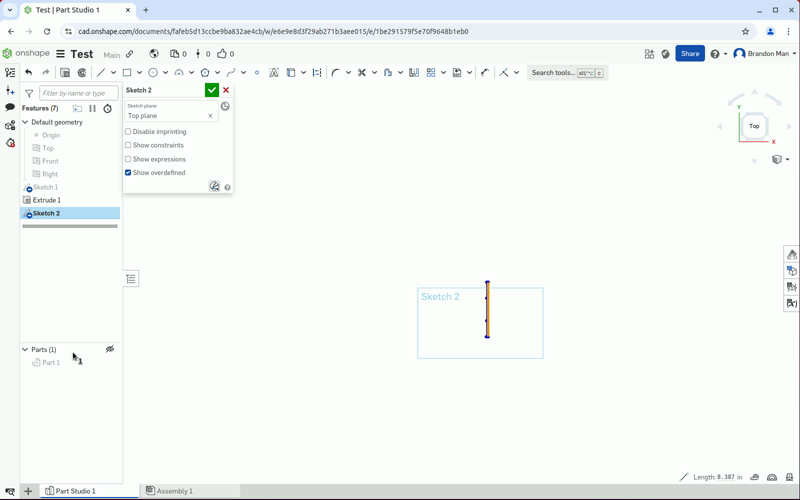
key(shift+y)
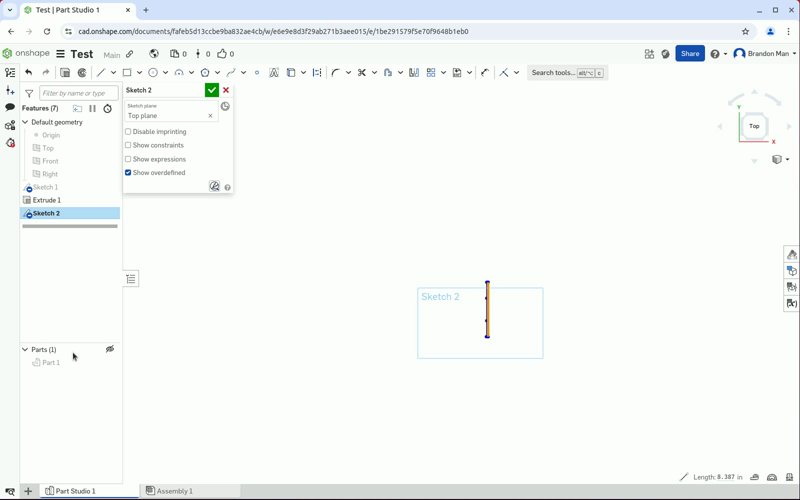
key(shift+e)
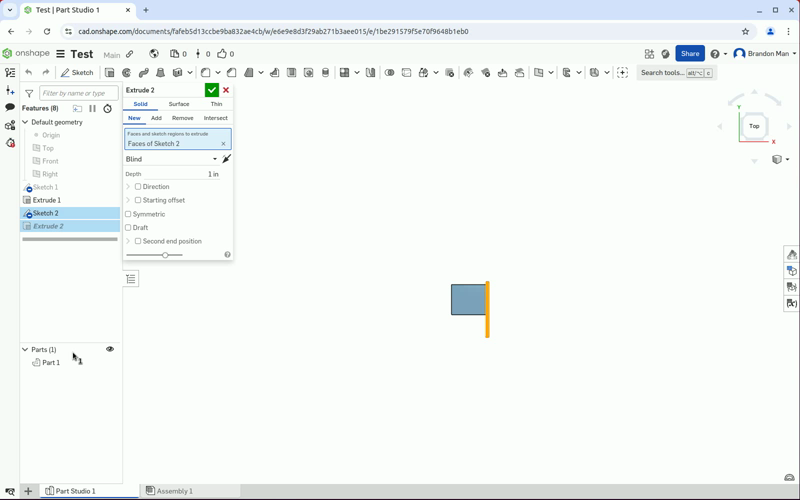
mouse_move(143, 106)
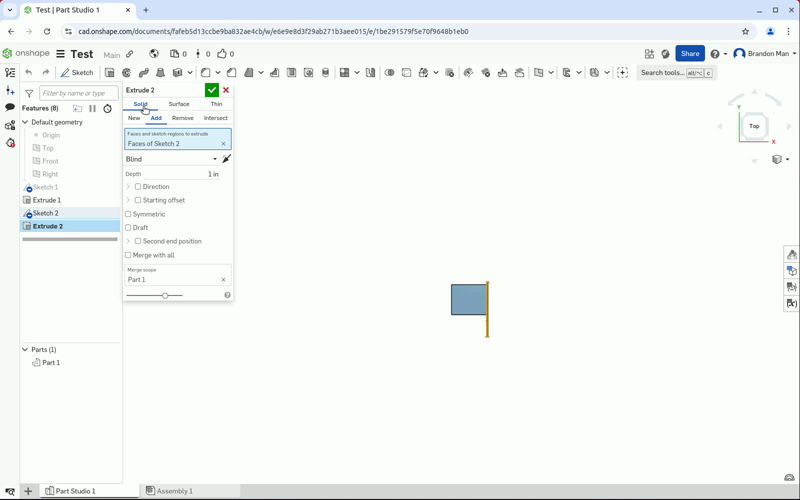
click(143, 106)
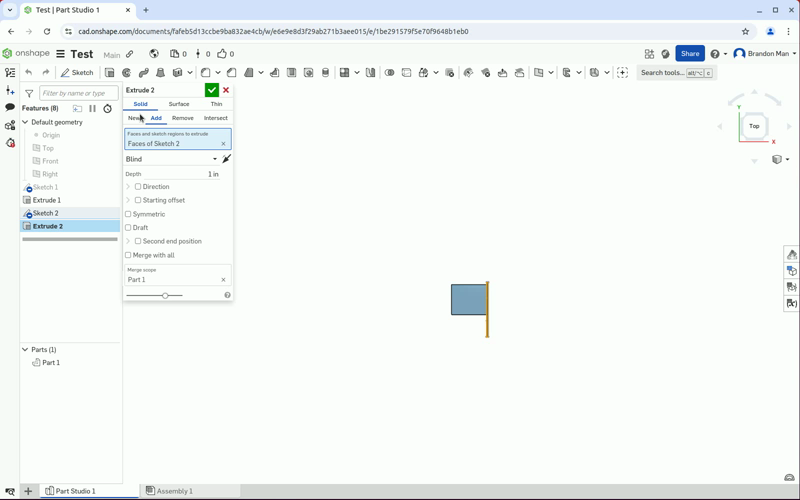
mouse_move(137, 120)
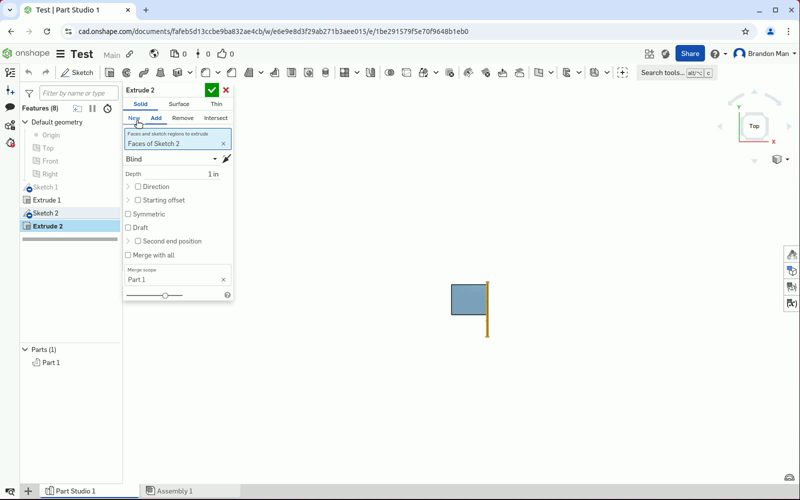
click(137, 120)
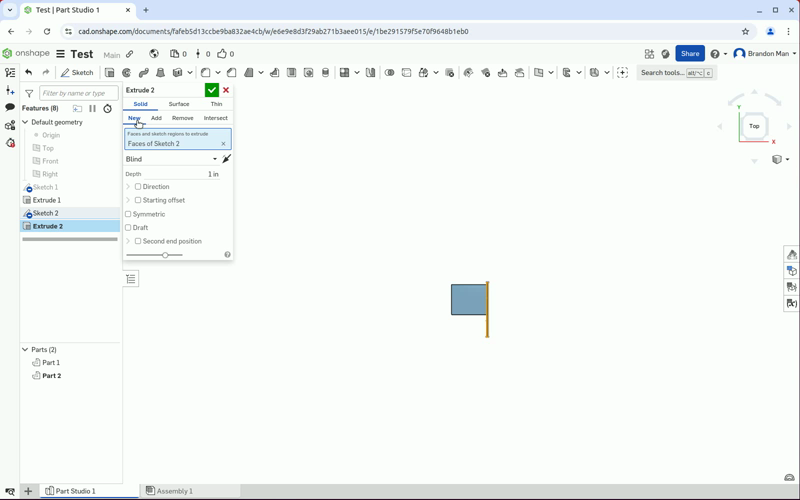
key(tab, 4)
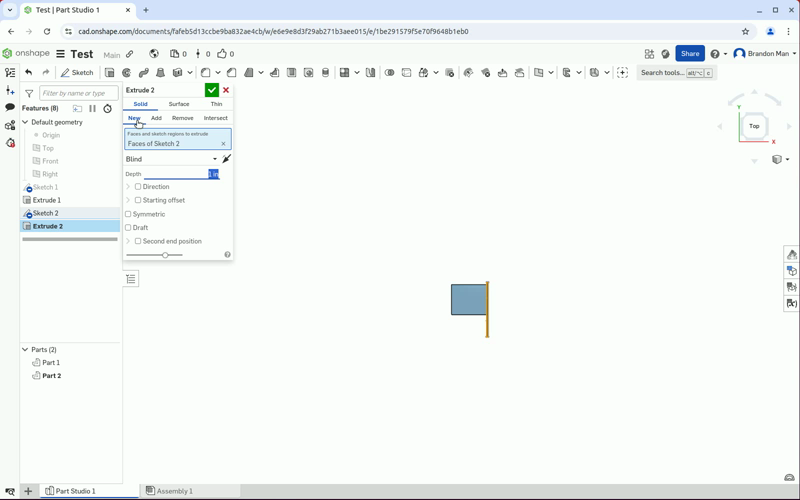
text(3.37)
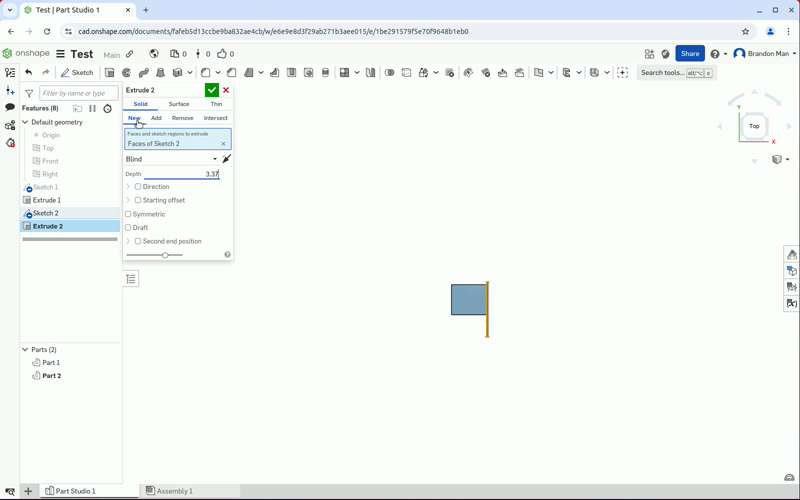
key(enter)
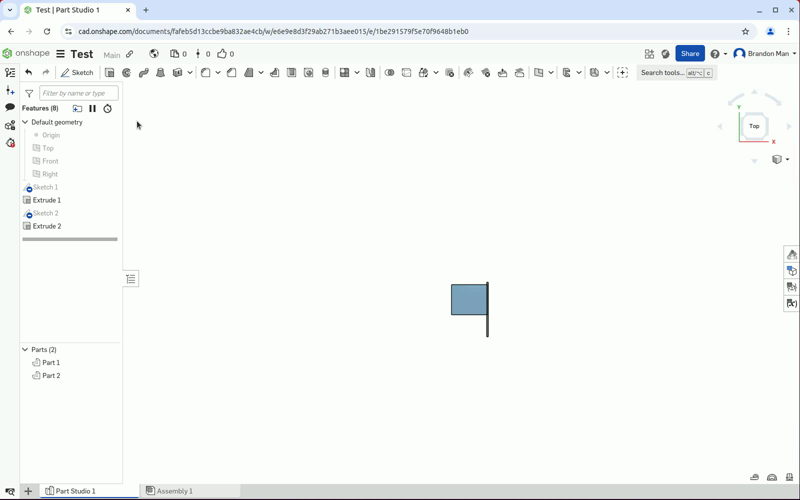
key(shift+h)
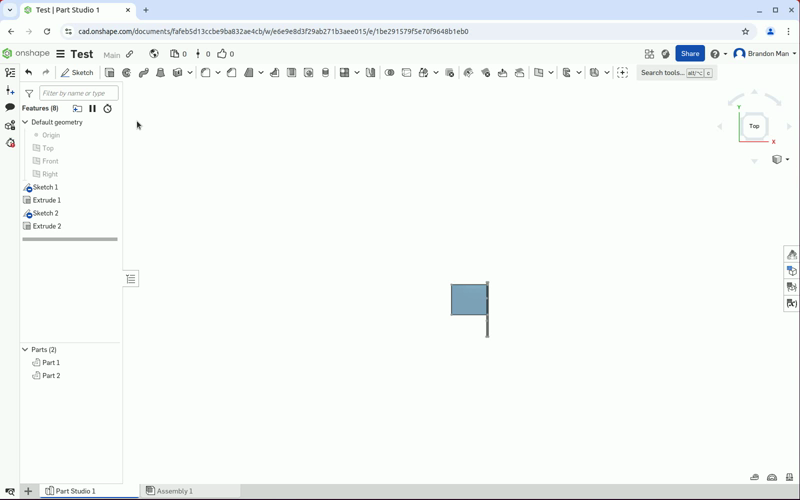
key(shift+h)
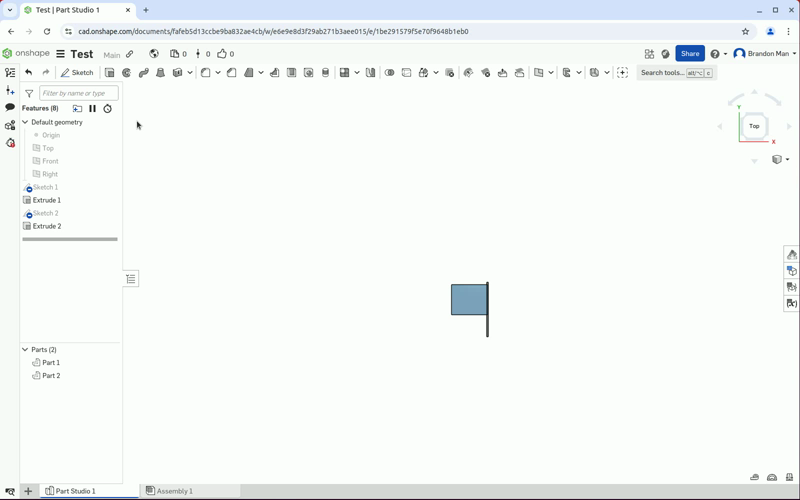
mouse_move(73, 189)
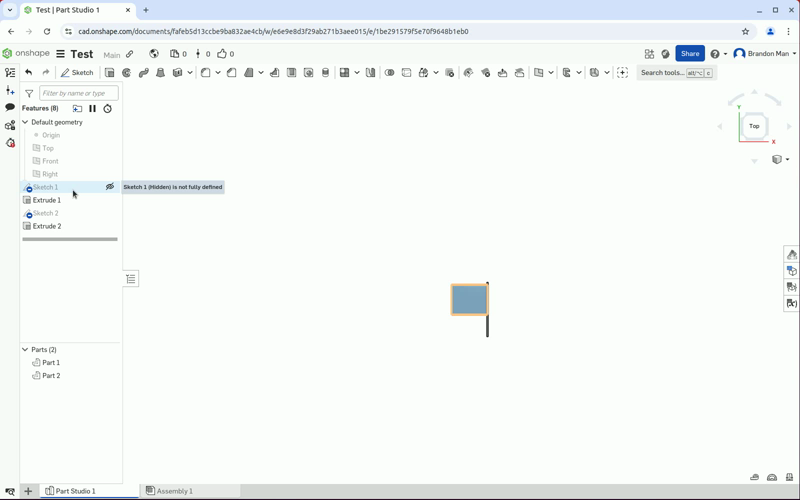
click(73, 189)
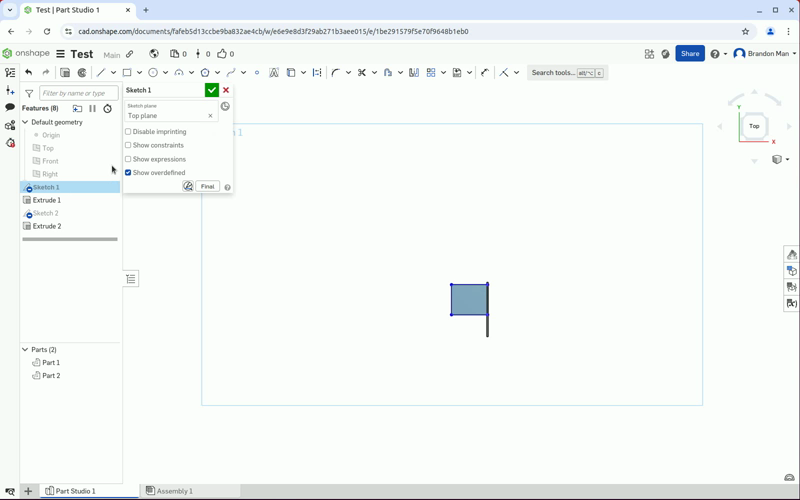
mouse_move(229, 92)
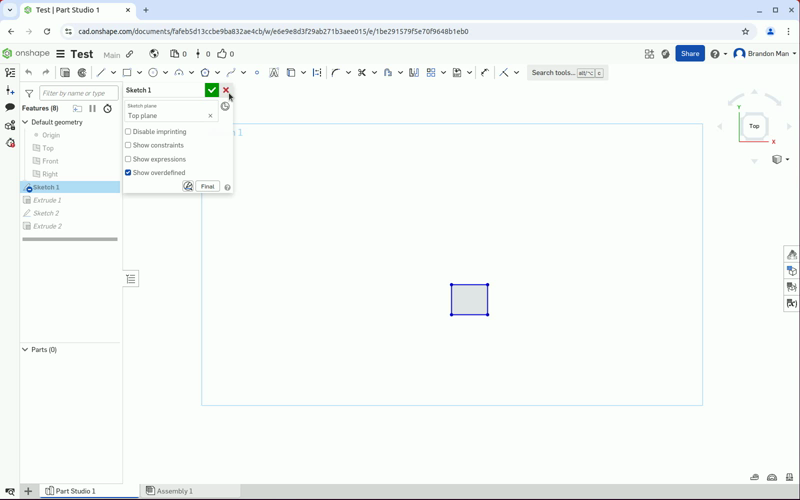
click(229, 92)
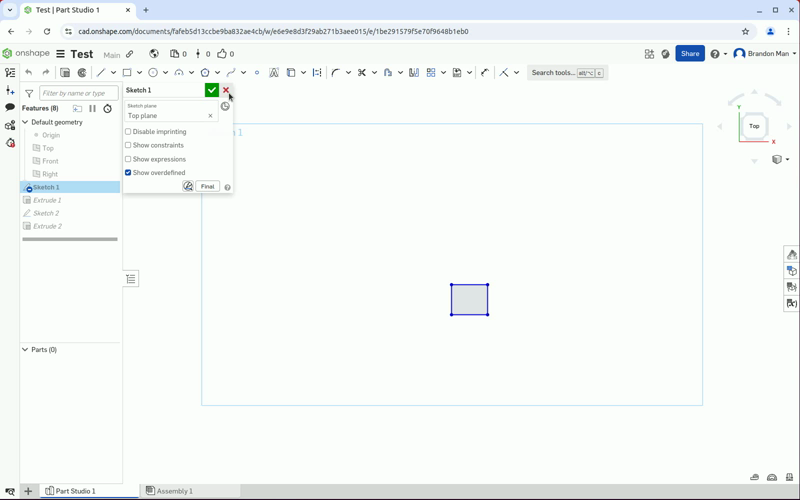
key(shift+s)
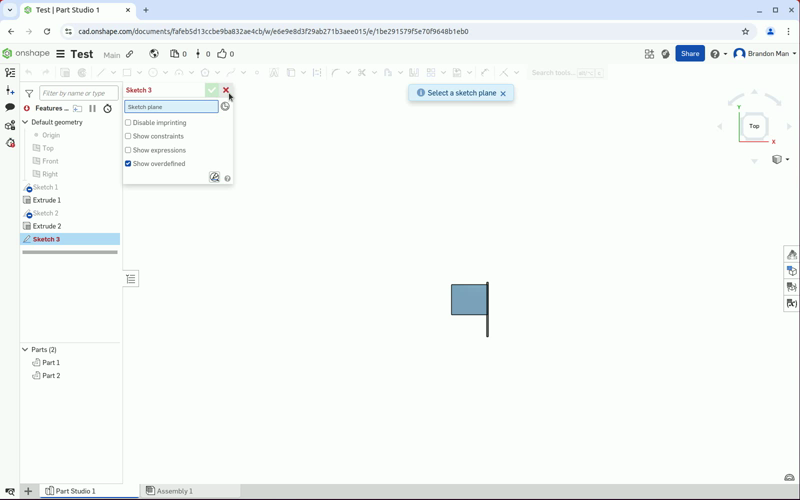
mouse_move(73, 150)
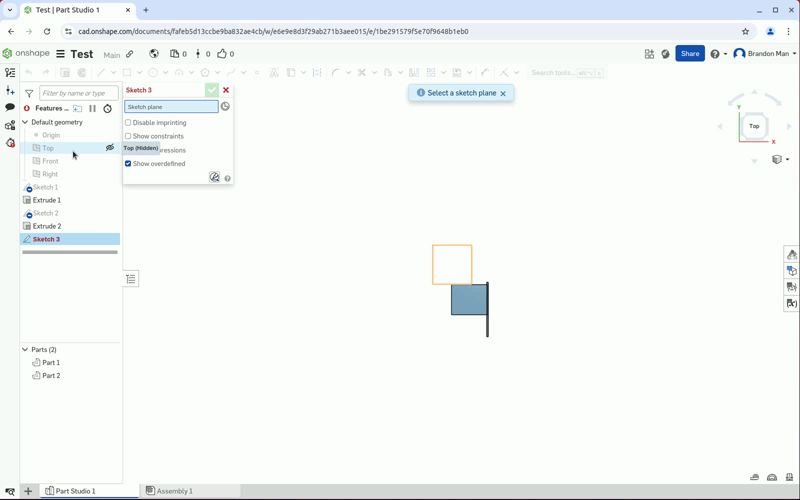
click(73, 150)
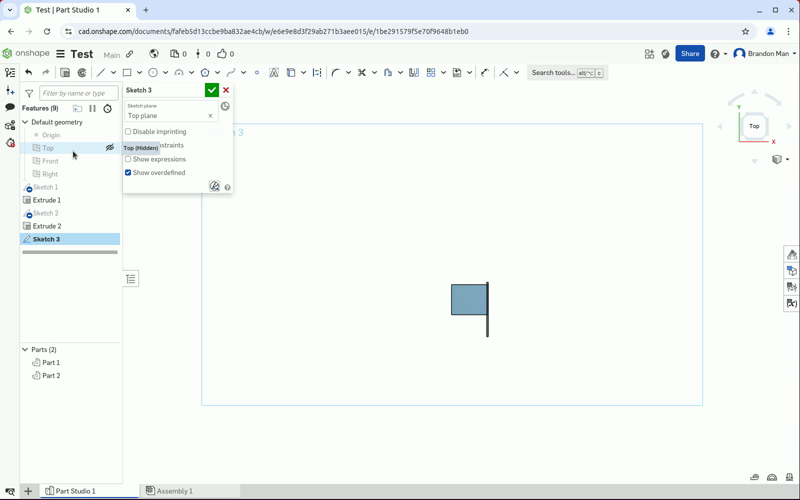
mouse_move(73, 352)
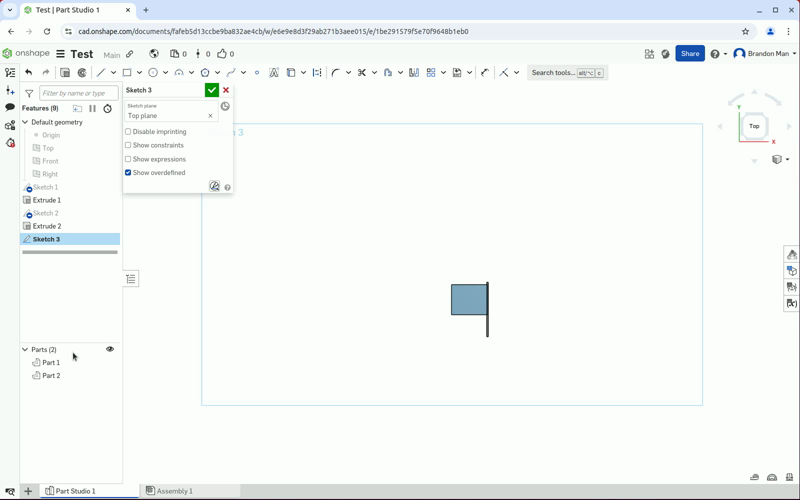
key(y)
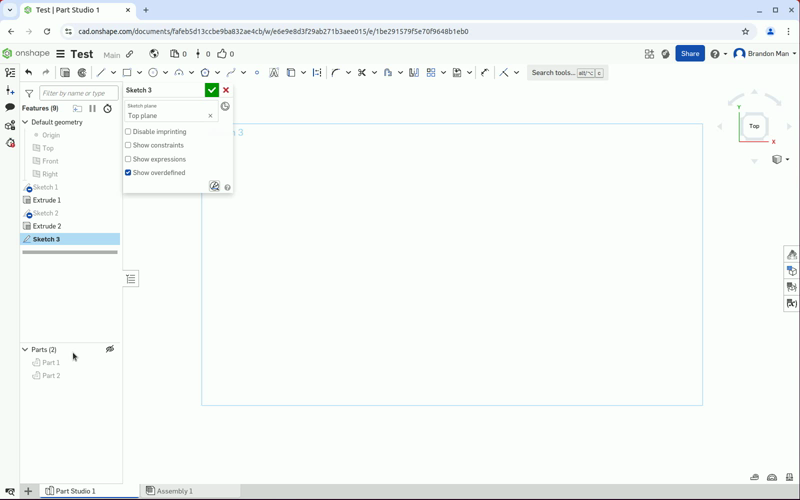
key(l)
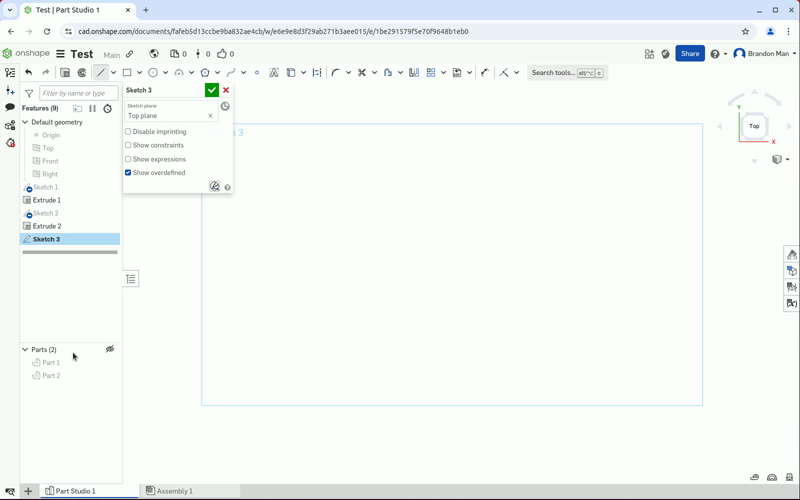
key_down(shift)
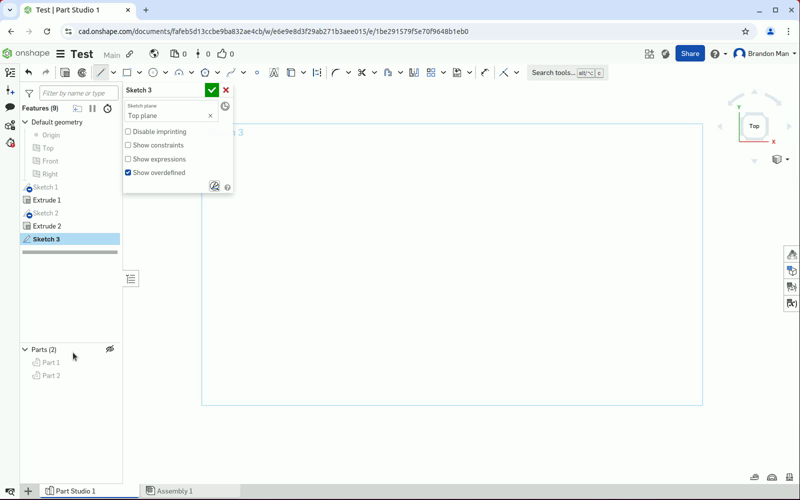
mouse_move(487, 336)
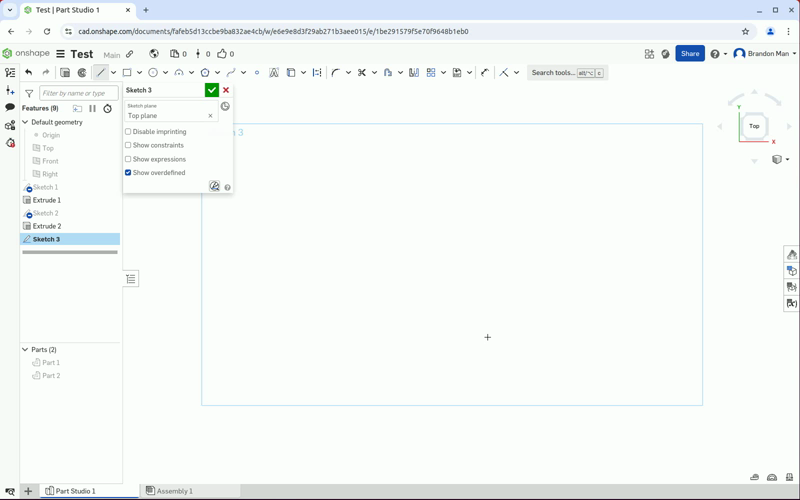
click(487, 336)
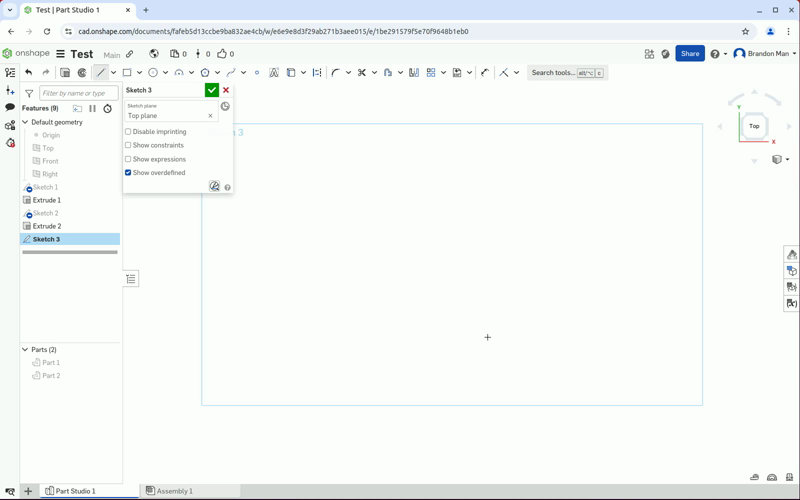
key_up(shift)
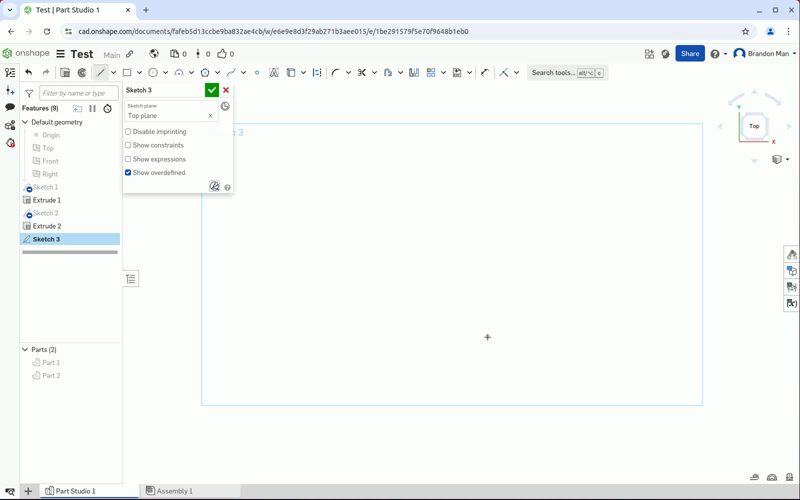
key_down(shift)
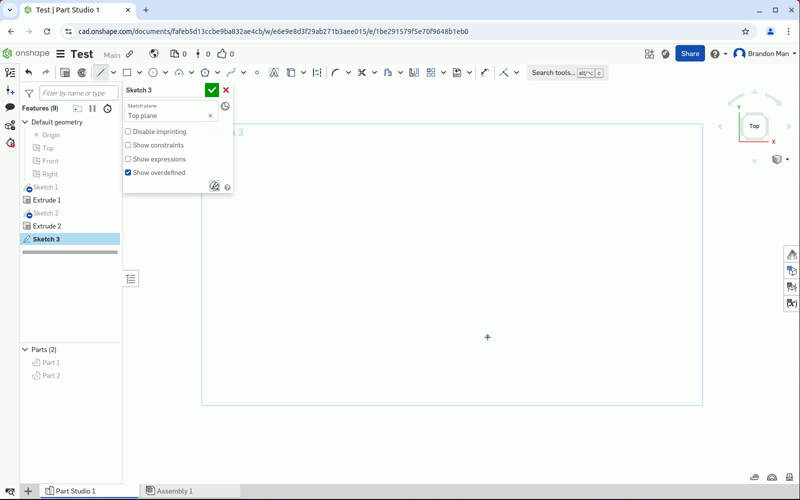
mouse_move(517, 336)
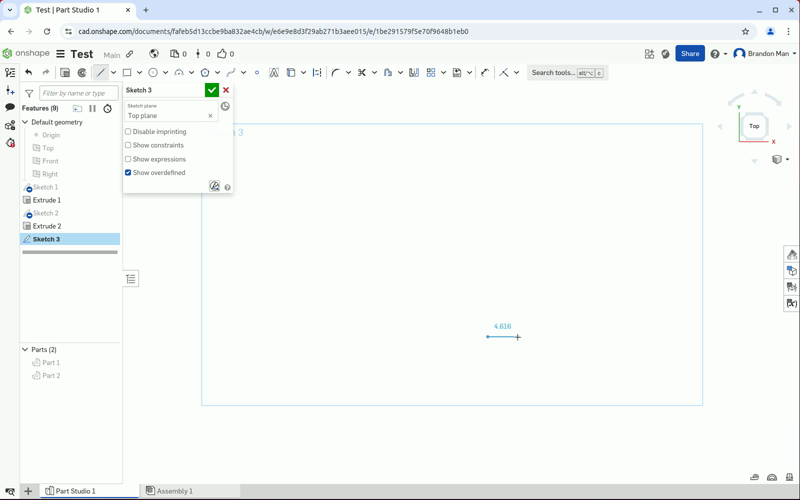
mouse_move(545, 336)
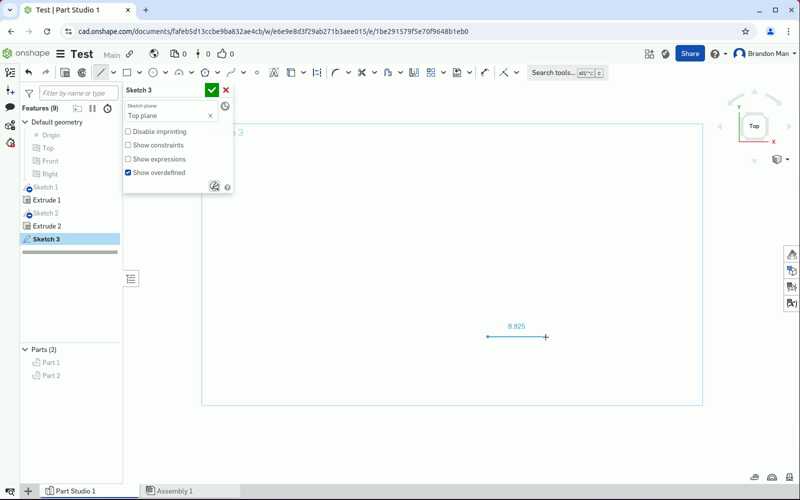
click(545, 336)
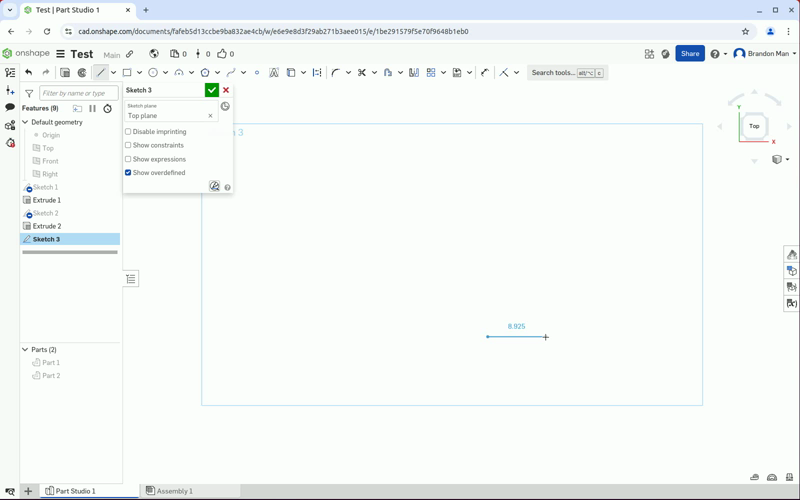
key_up(shift)
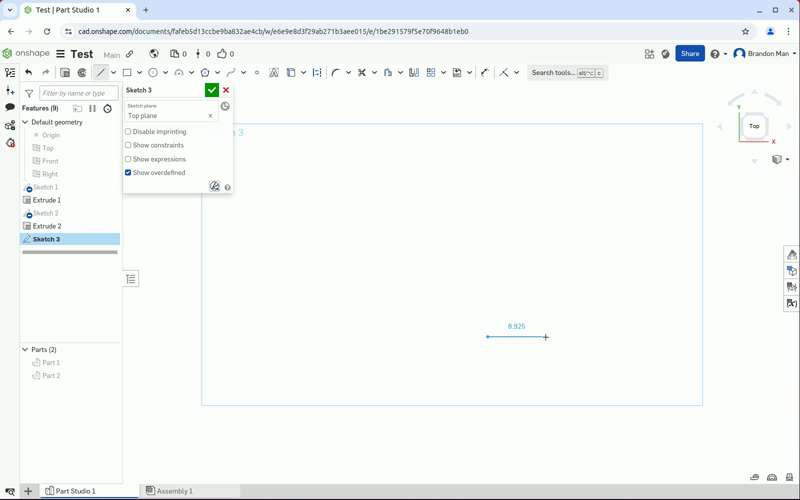
key_down(shift)
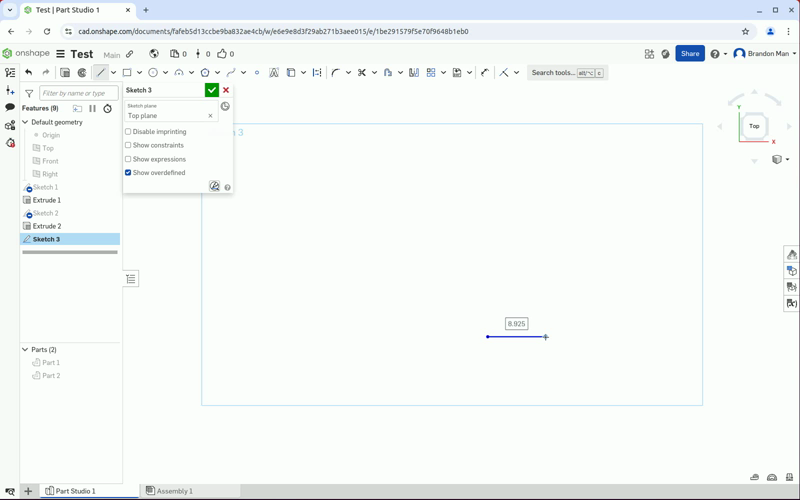
mouse_move(575, 336)
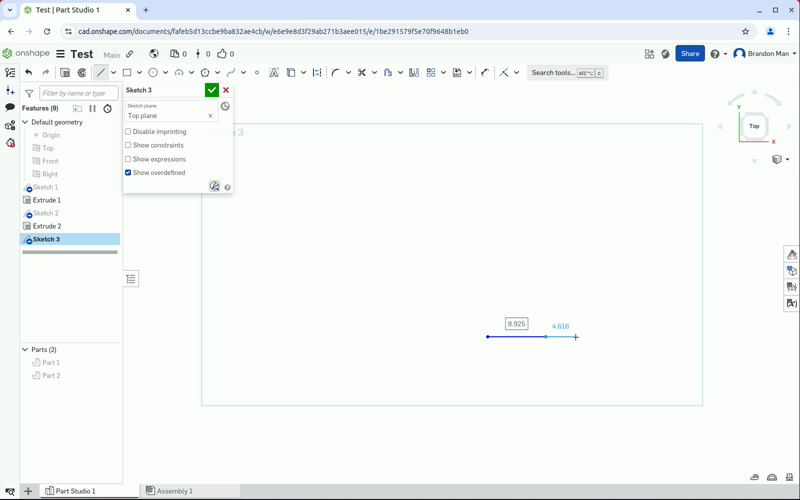
mouse_move(545, 282)
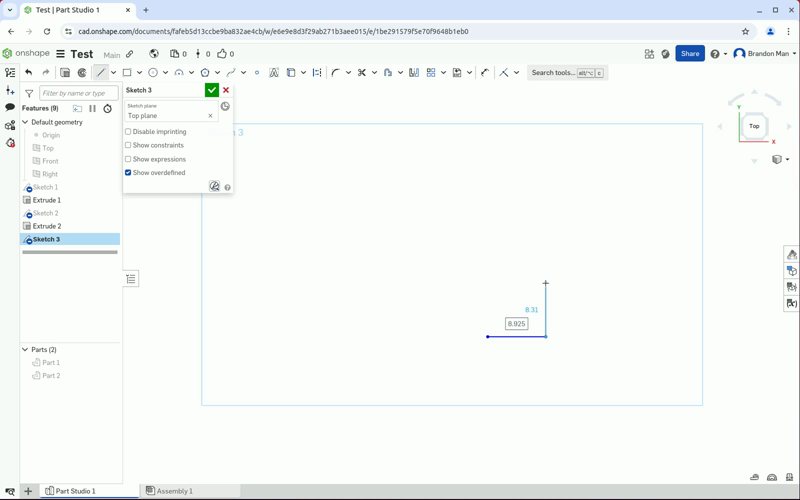
click(545, 282)
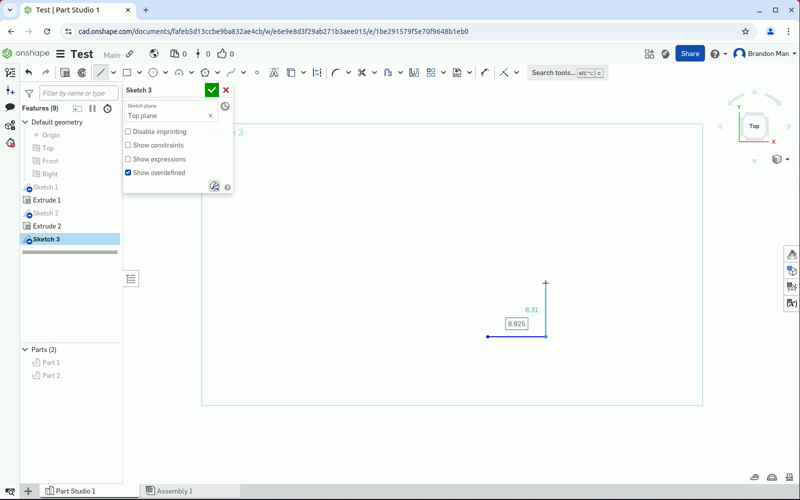
key_up(shift)
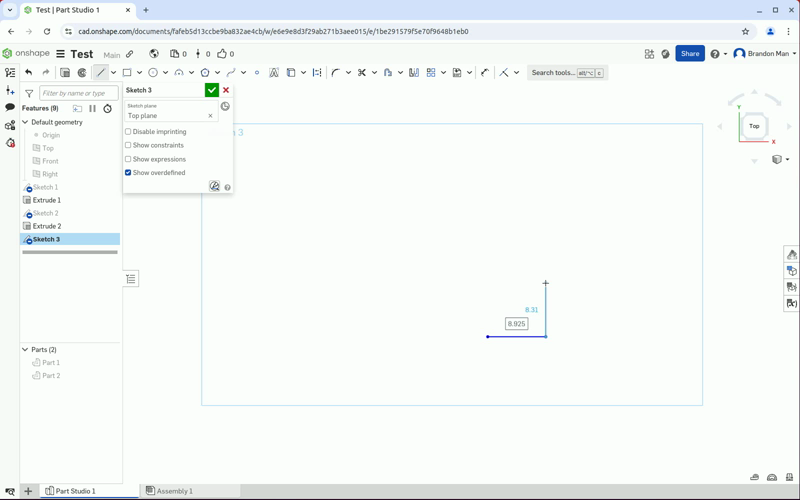
key_down(shift)
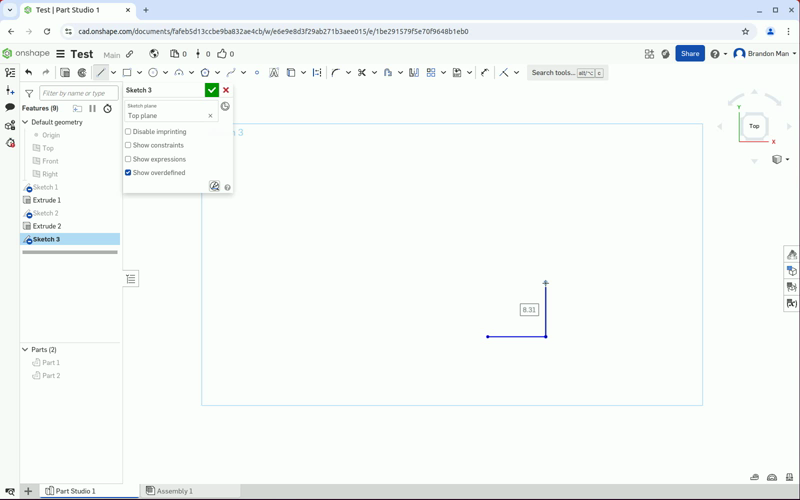
mouse_move(575, 282)
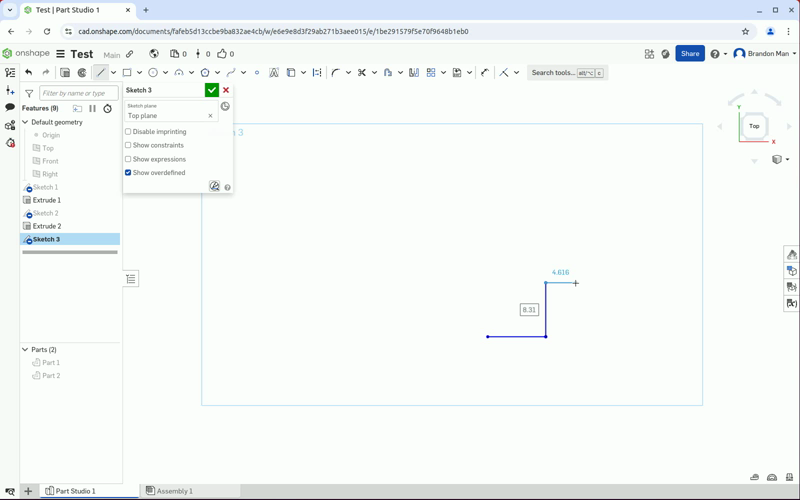
mouse_move(487, 282)
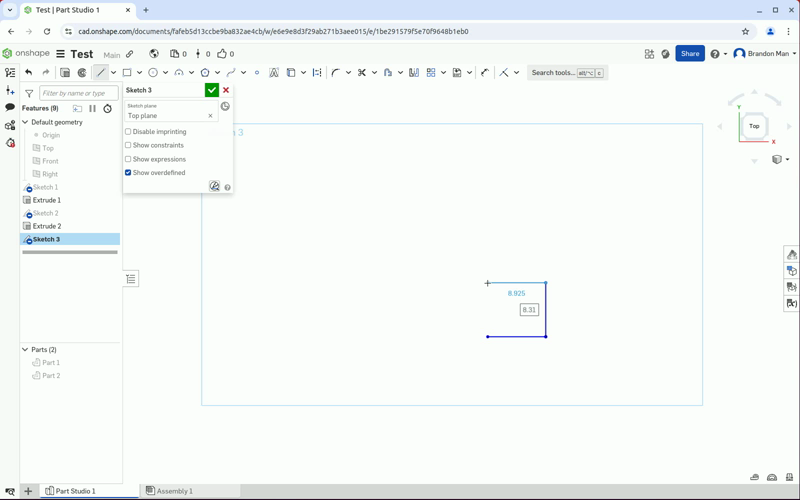
click(487, 282)
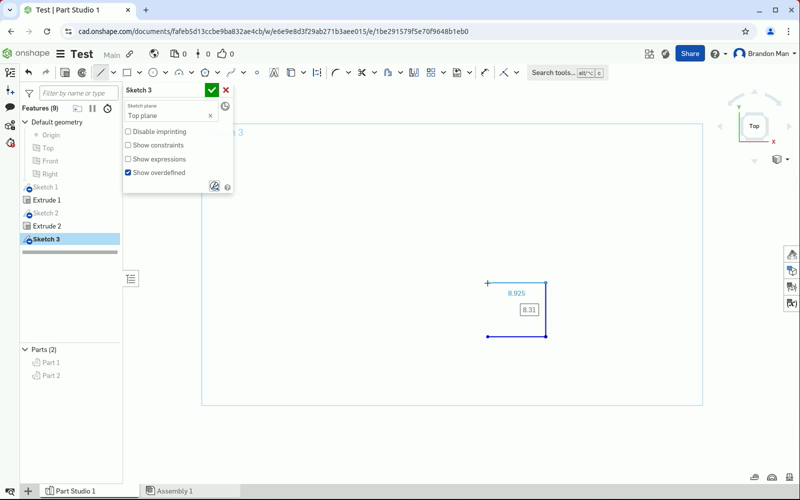
key_up(shift)
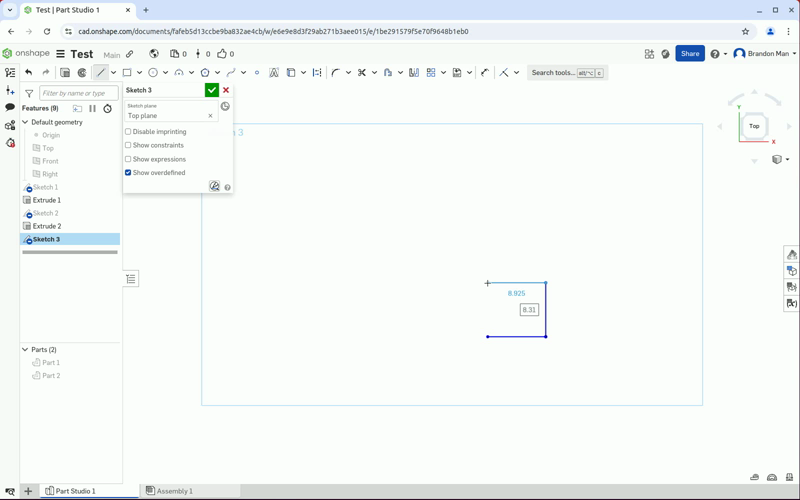
mouse_move(517, 282)
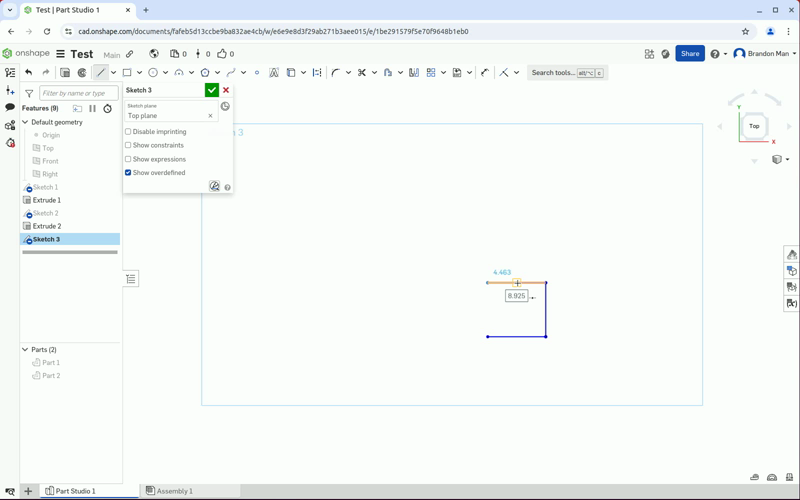
key_down(shift)
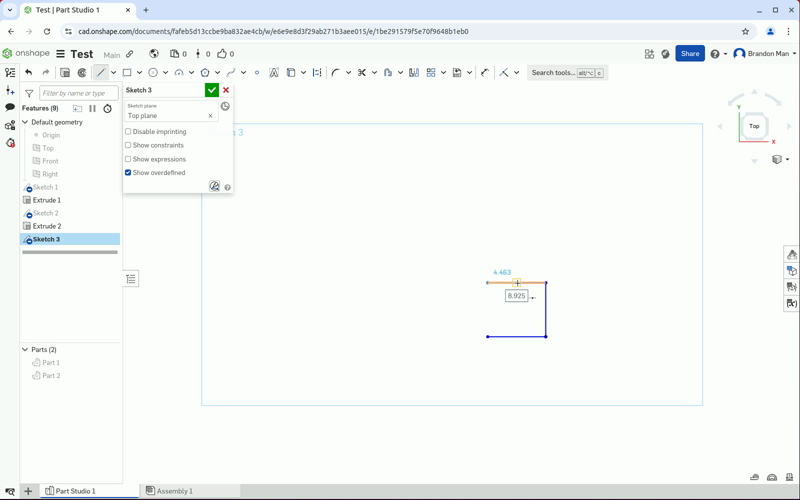
mouse_move(487, 336)
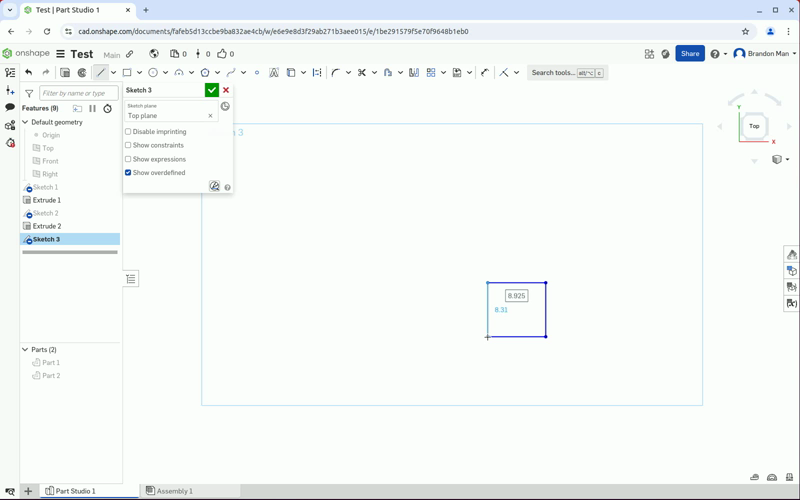
key_up(shift)
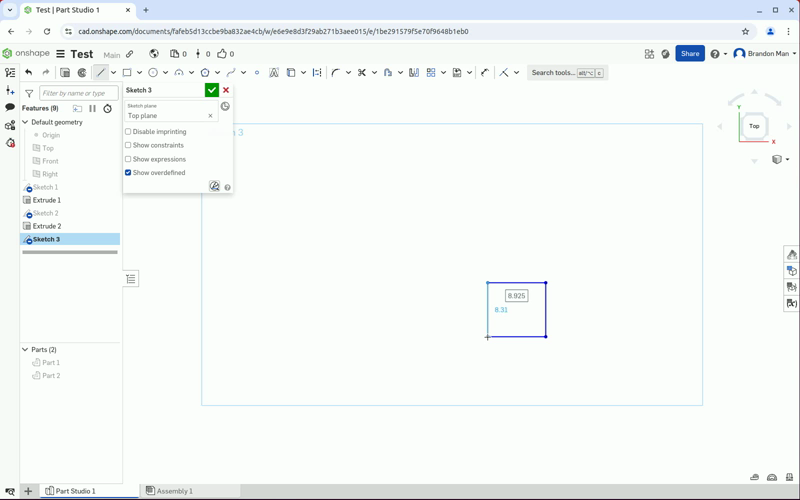
click(487, 336)
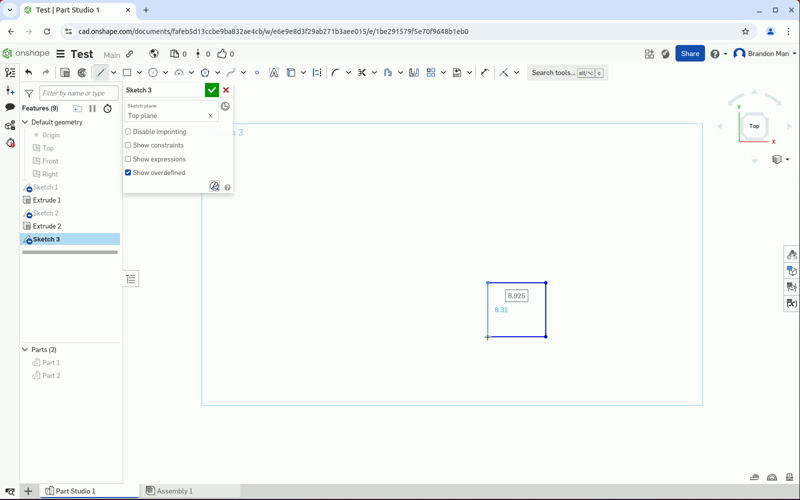
key(esc)
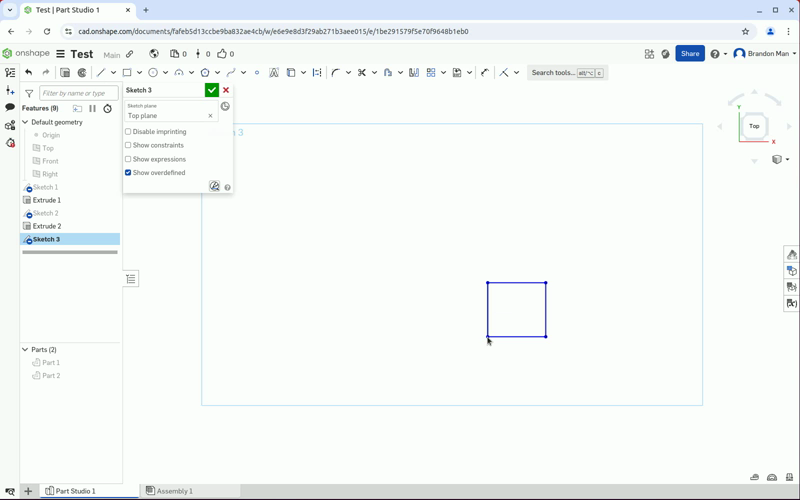
mouse_move(513, 312)
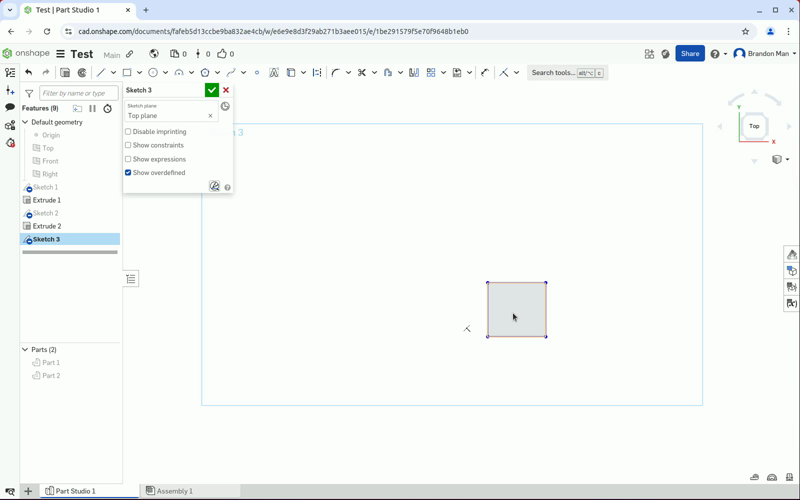
click(513, 312)
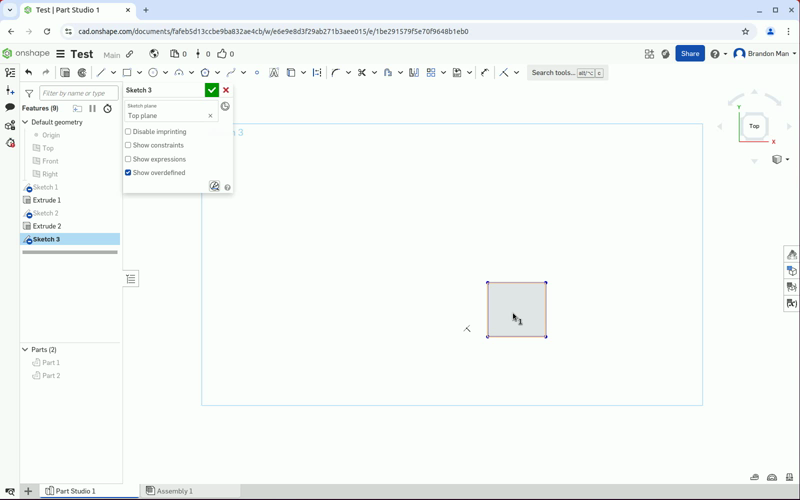
mouse_move(73, 352)
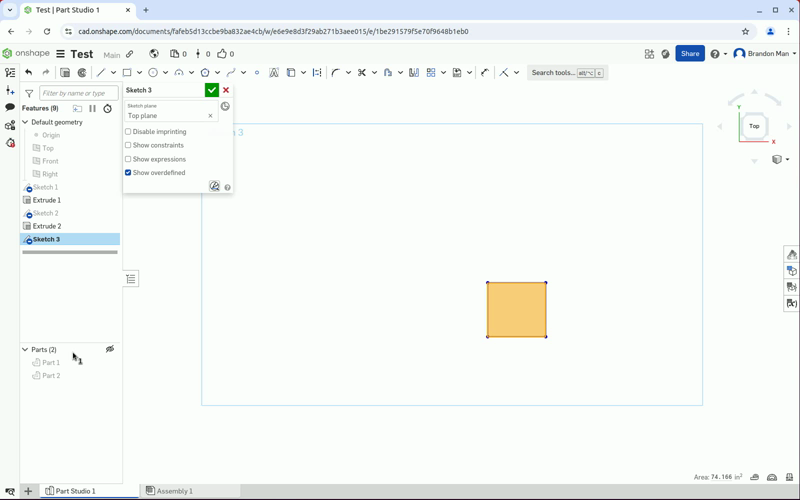
key(shift+y)
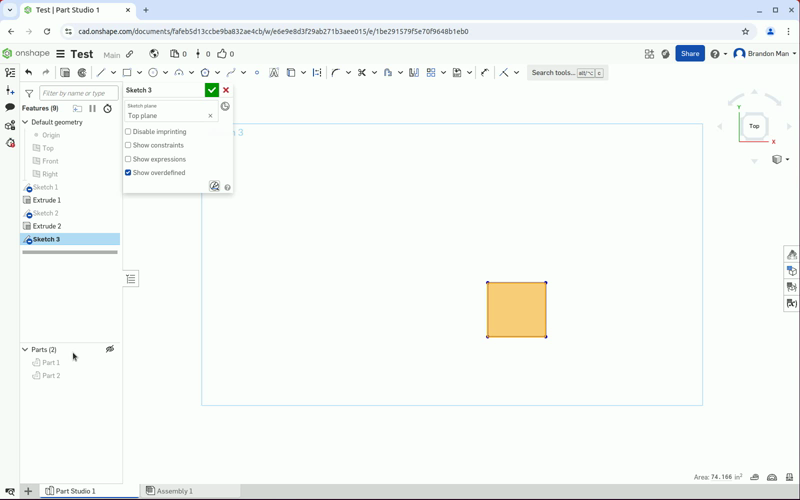
key(shift+e)
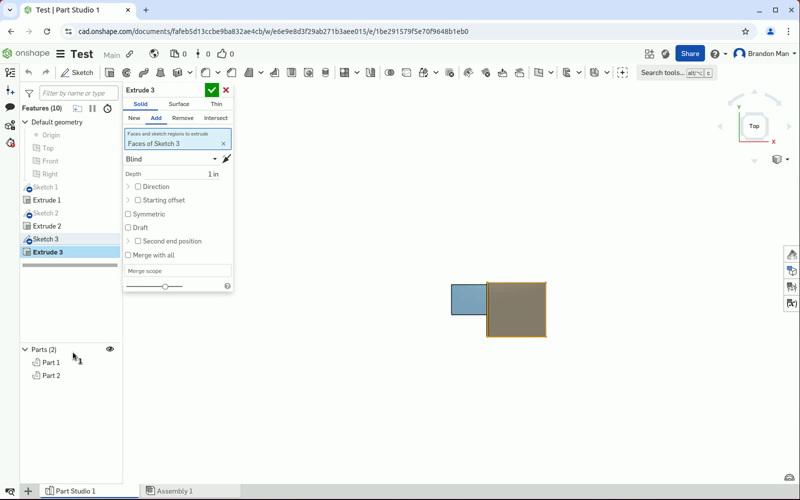
mouse_move(143, 106)
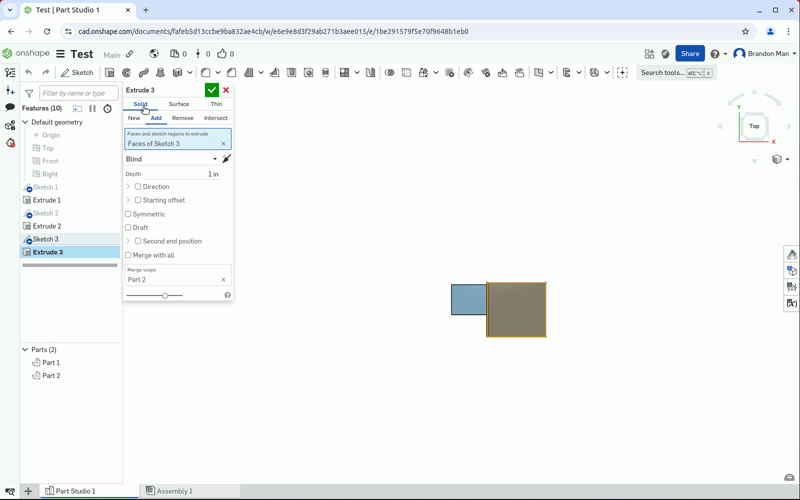
click(143, 106)
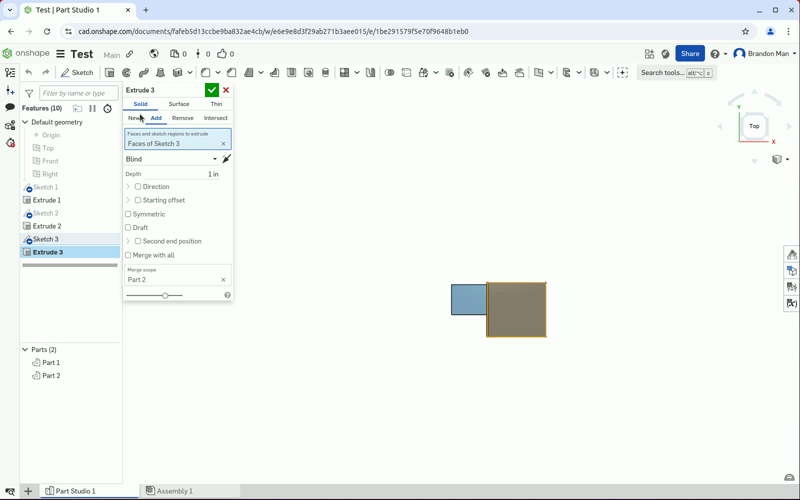
mouse_move(137, 120)
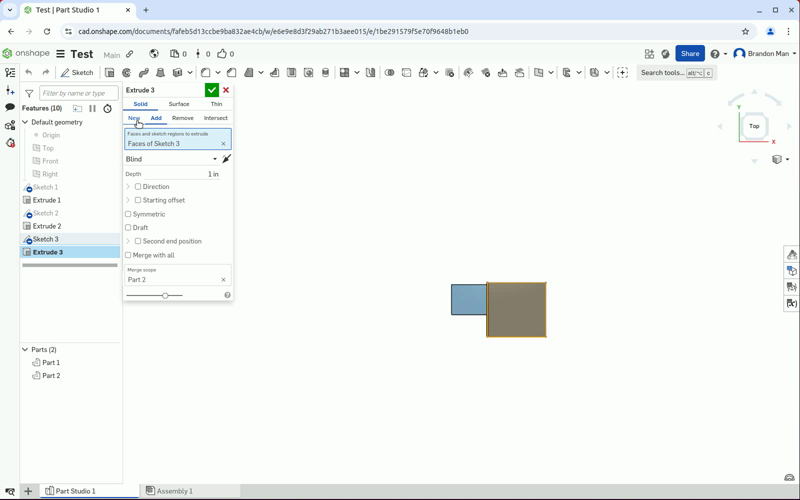
click(137, 120)
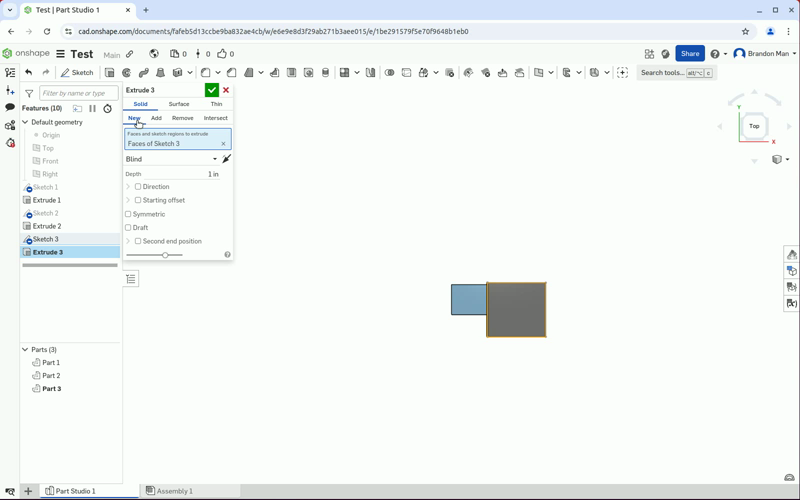
key(tab, 4)
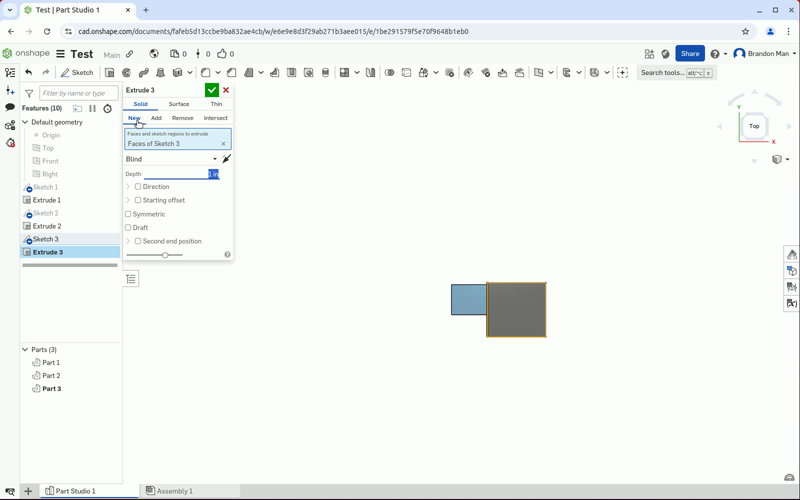
text(3.37)
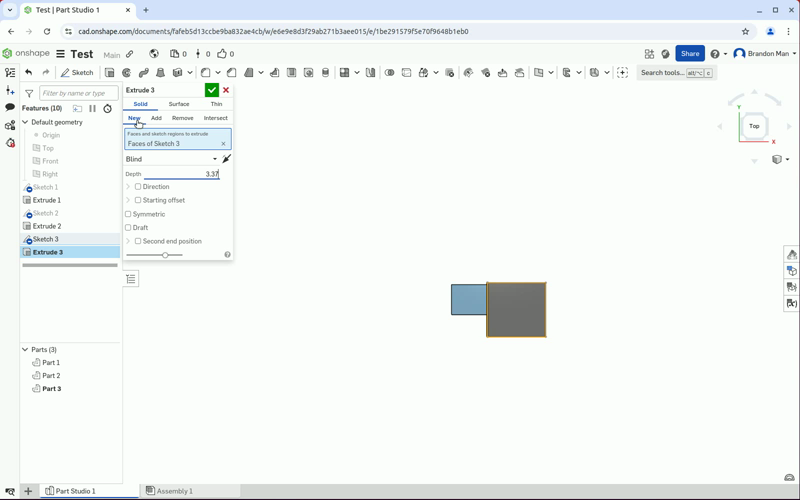
key(enter)
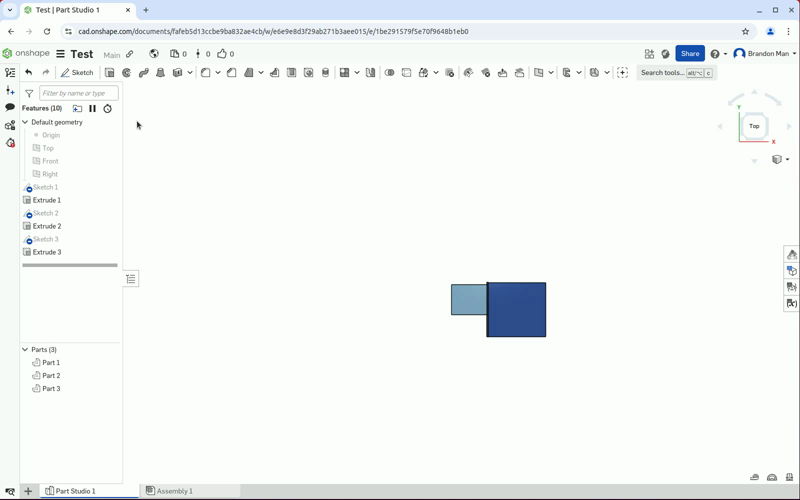
key(shift+h)
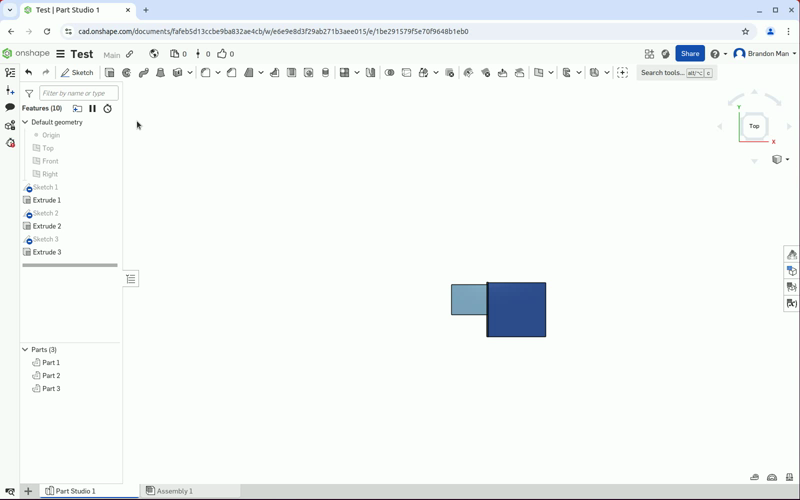
key(shift+h)
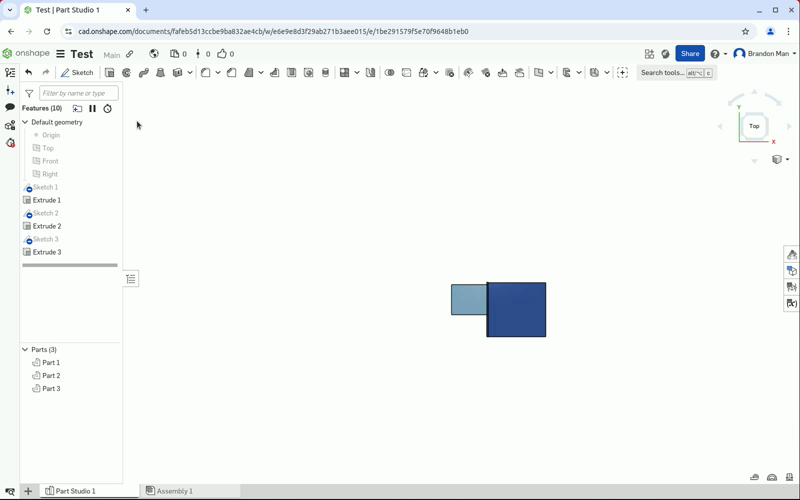
mouse_move(73, 189)
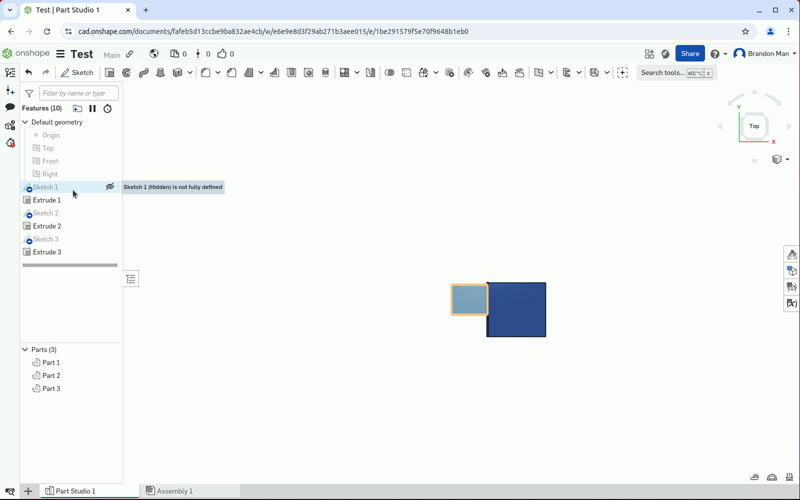
click(73, 189)
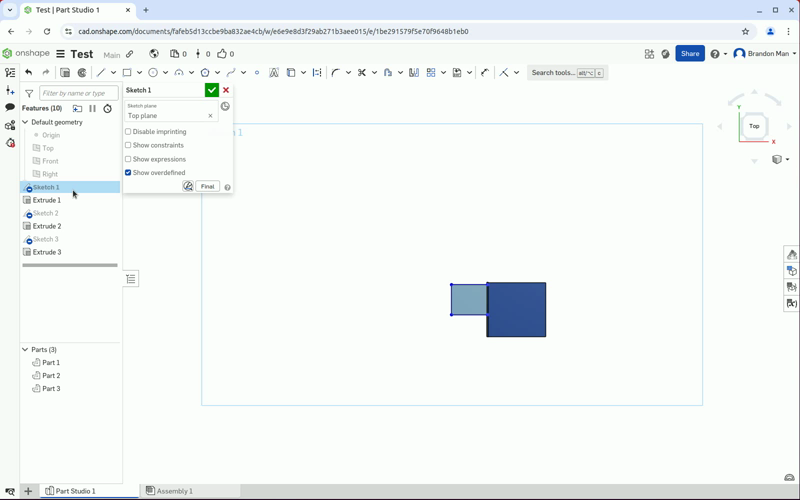
mouse_move(229, 92)
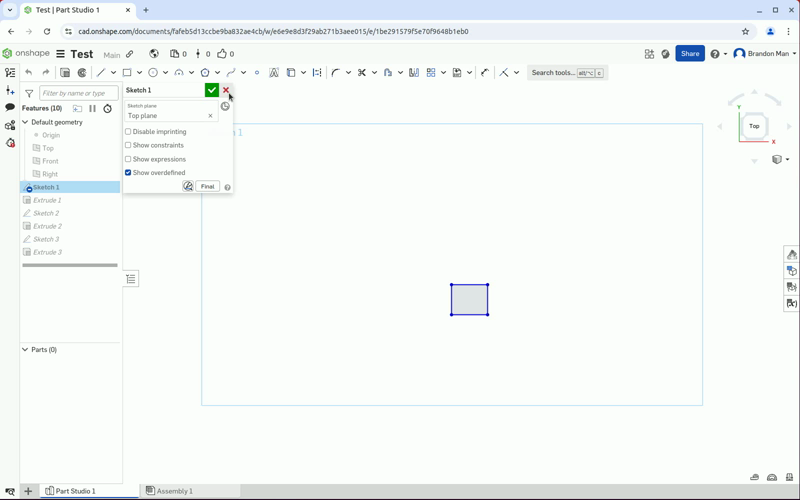
click(229, 92)
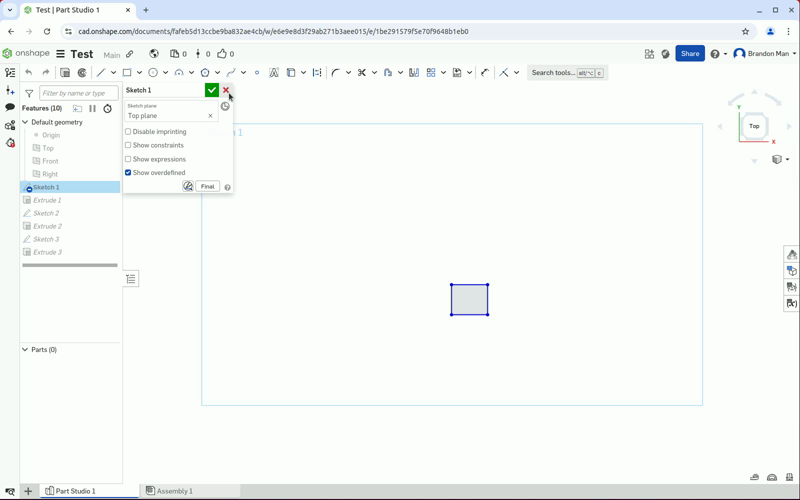
key(shift+s)
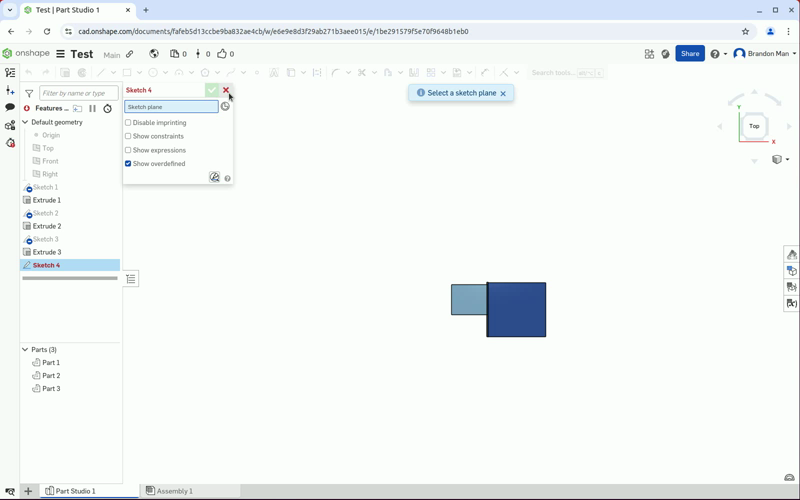
mouse_move(73, 150)
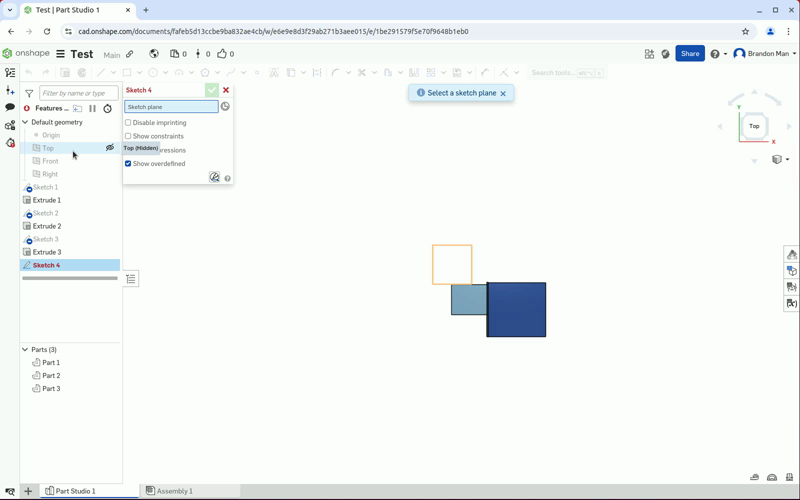
click(73, 150)
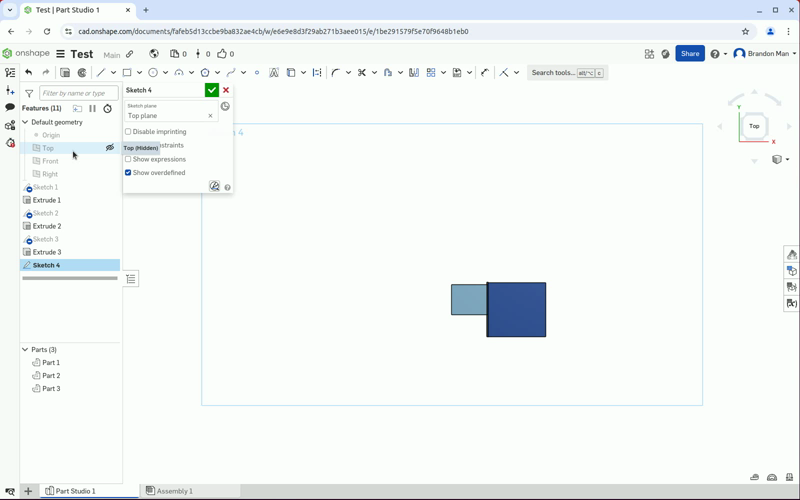
mouse_move(73, 352)
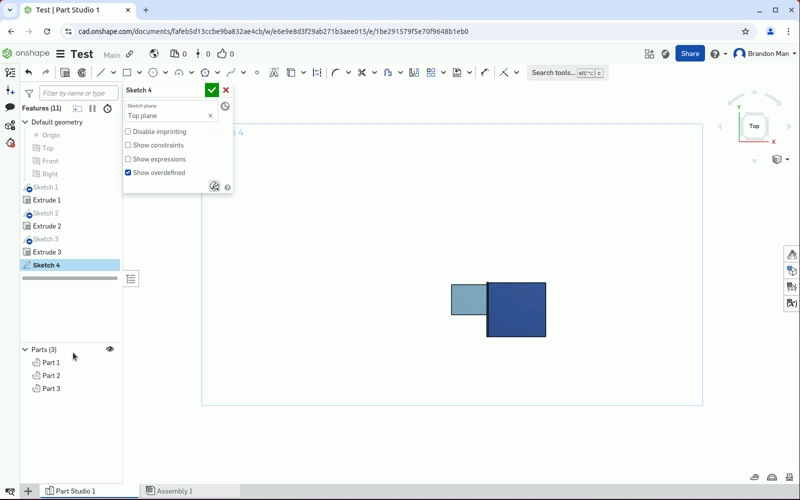
key(y)
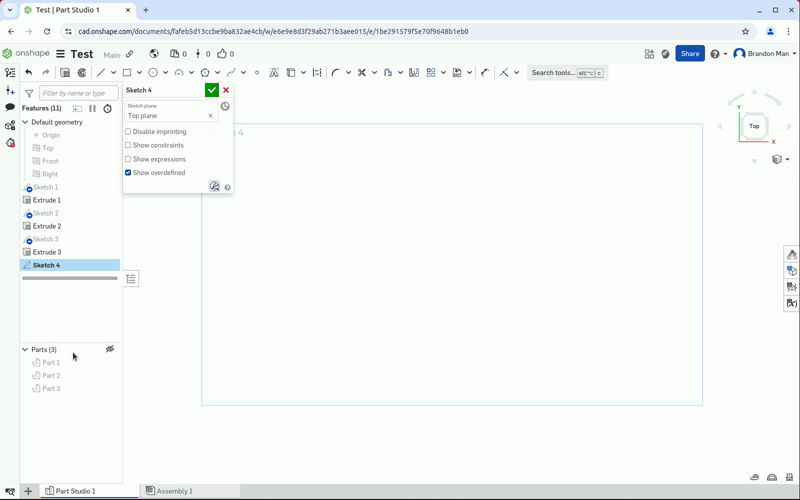
key(l)
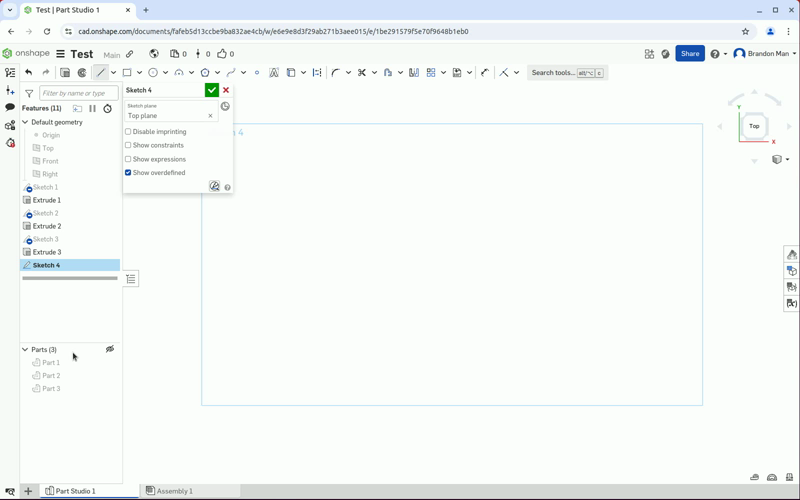
key_down(shift)
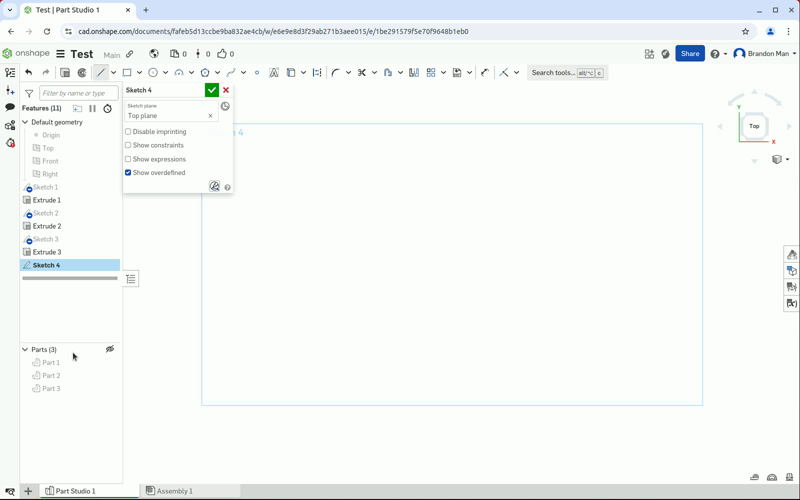
mouse_move(546, 336)
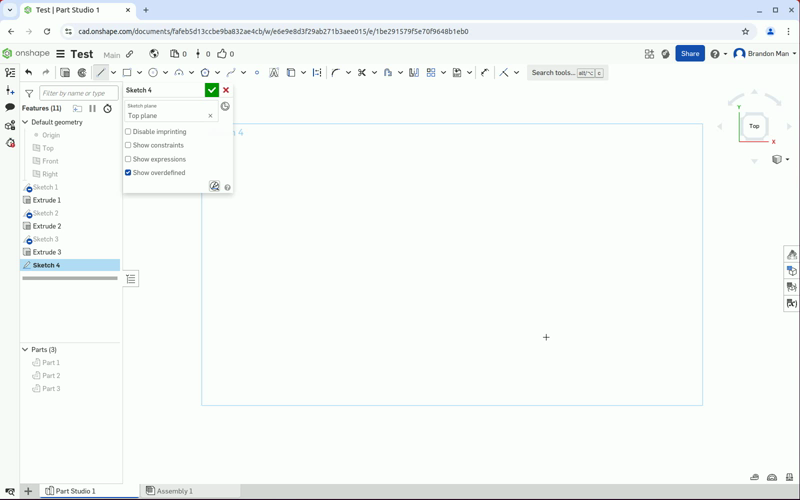
click(546, 336)
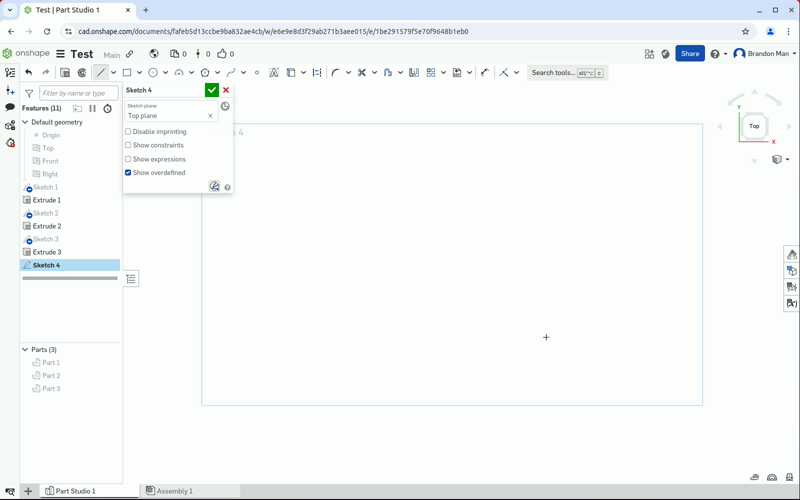
key_up(shift)
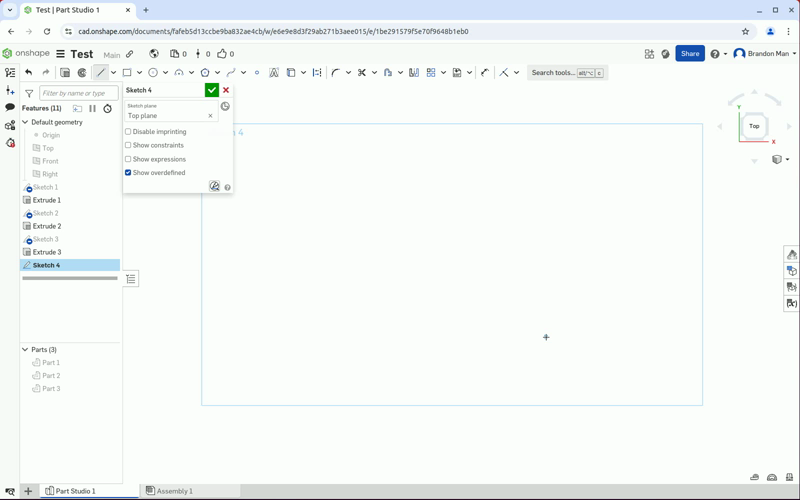
key_down(shift)
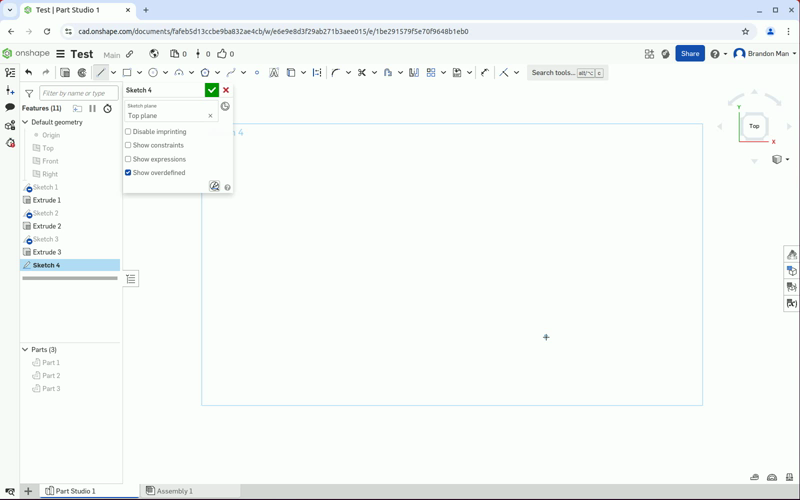
mouse_move(576, 336)
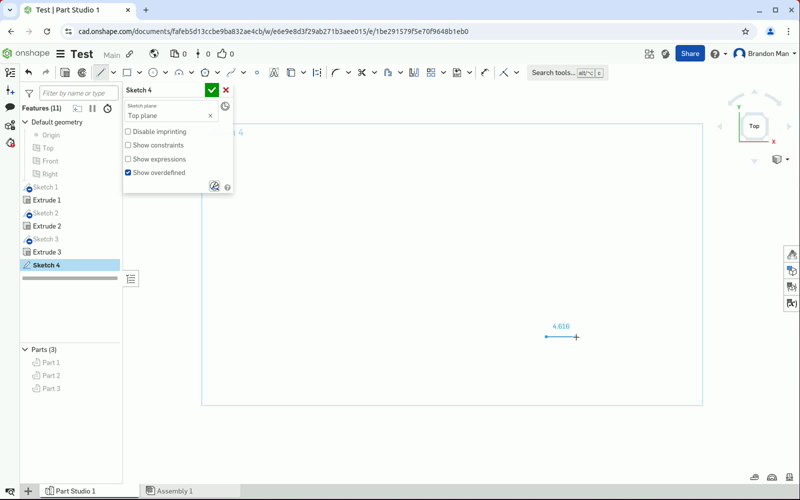
mouse_move(548, 336)
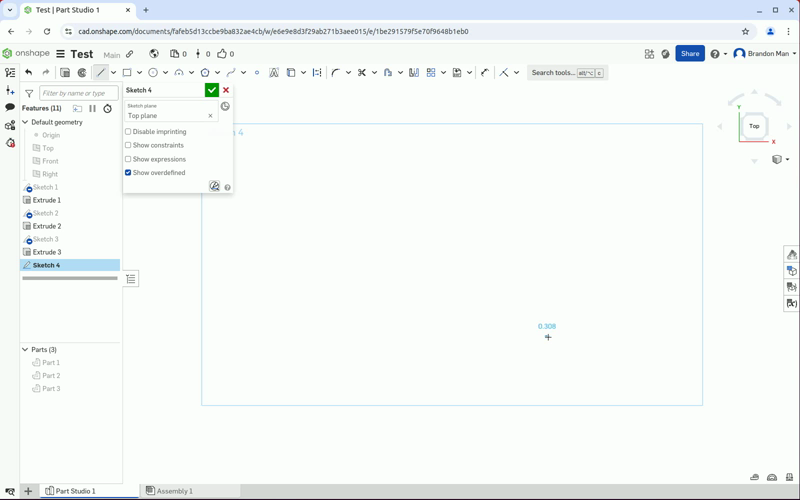
scroll(6)
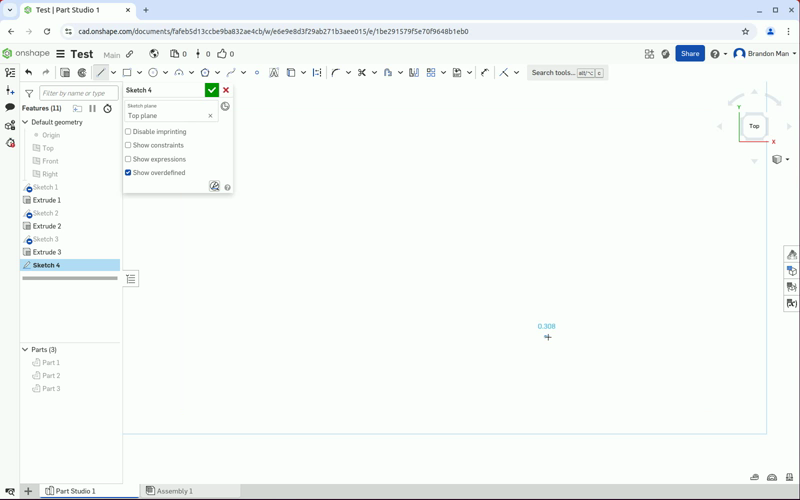
scroll(6)
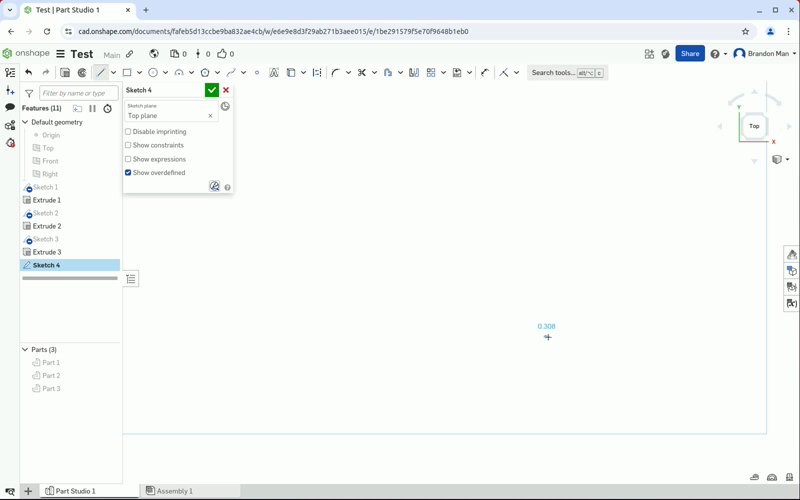
scroll(6)
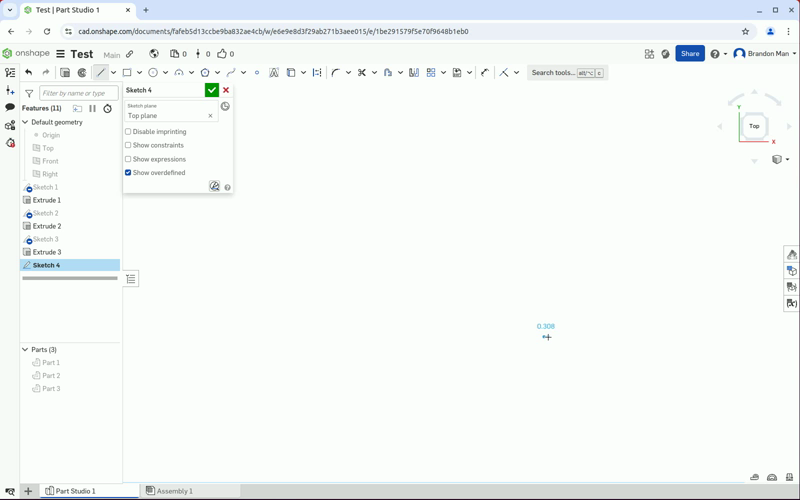
scroll(6)
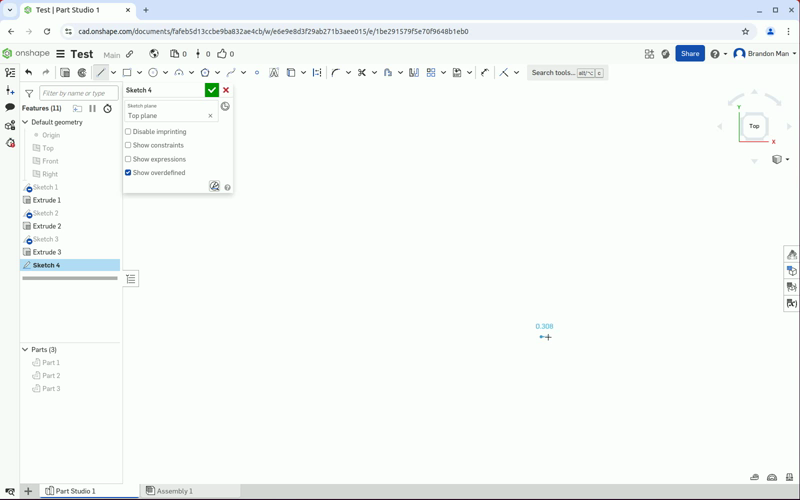
scroll(6)
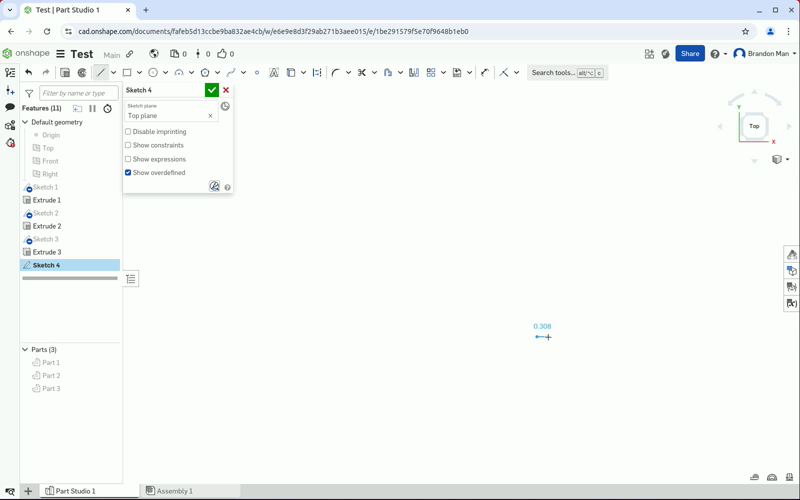
scroll(6)
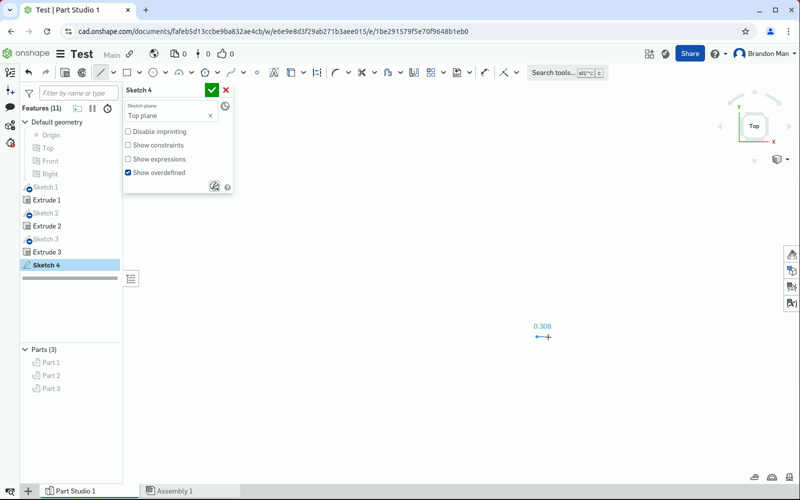
scroll(6)
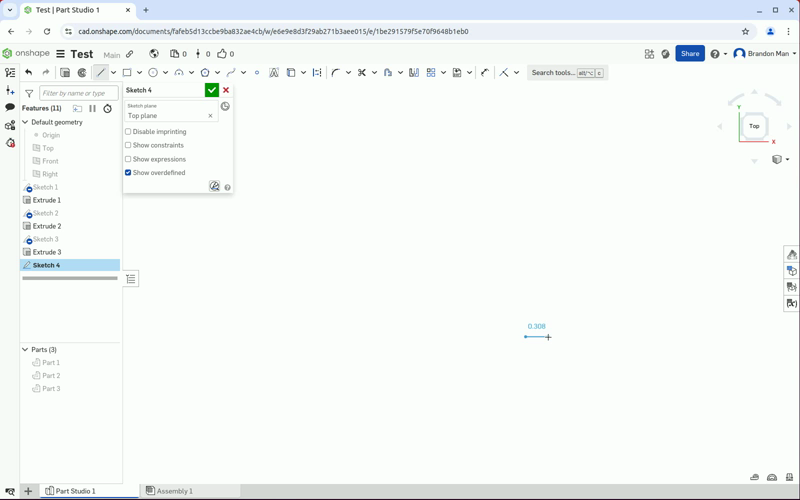
click(548, 336)
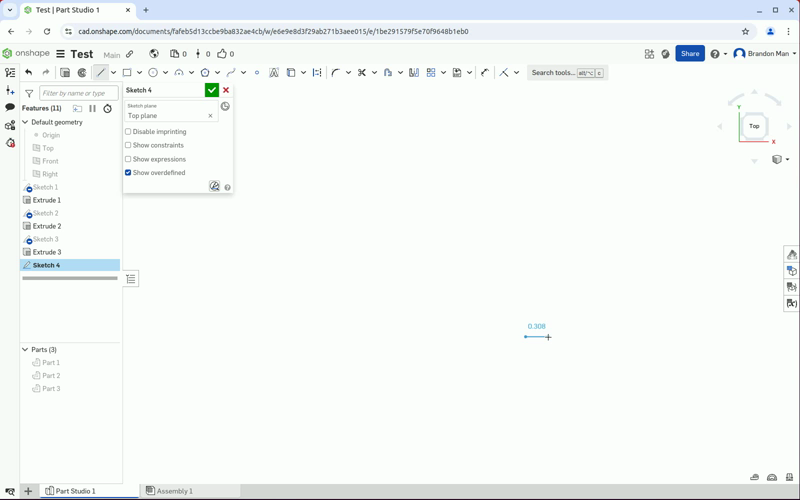
scroll(-6)
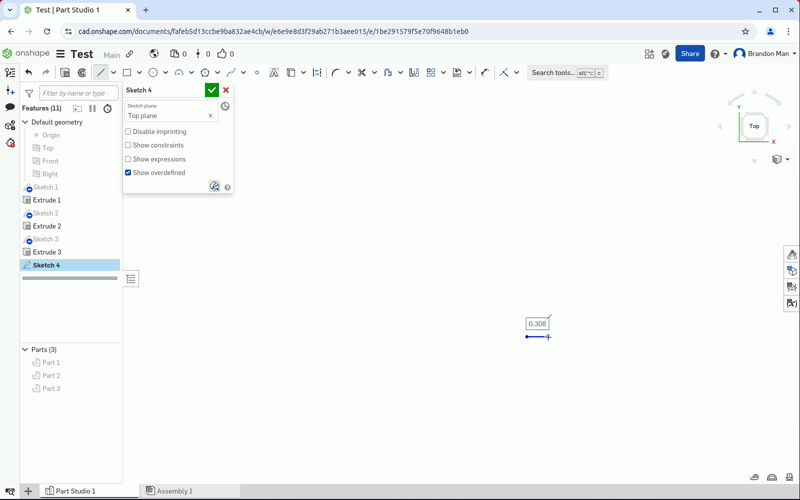
scroll(-6)
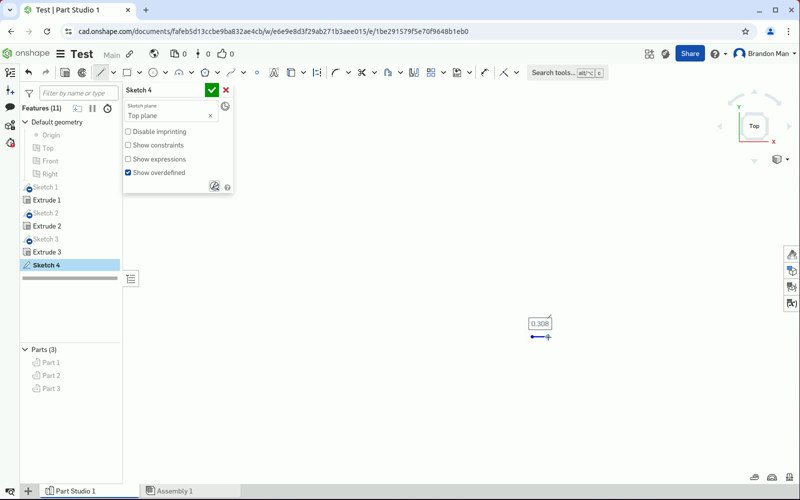
scroll(-6)
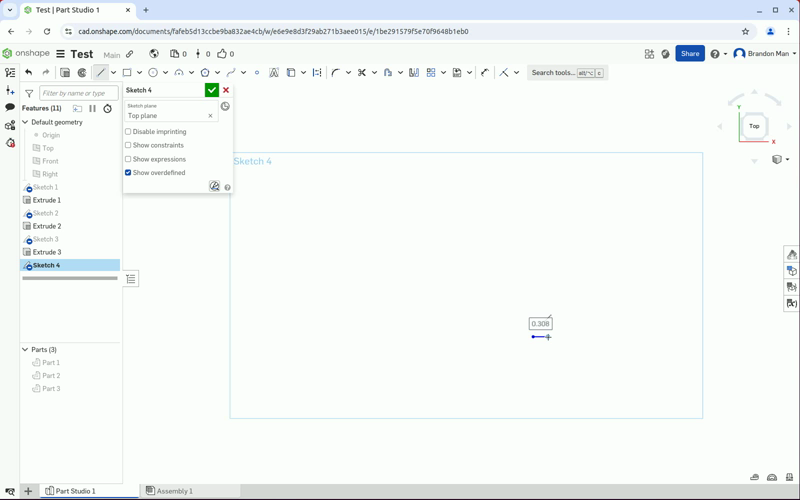
scroll(-6)
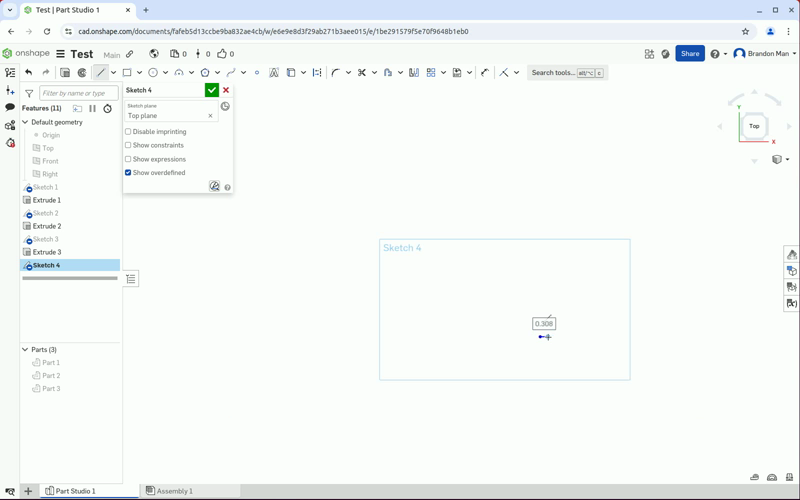
scroll(-6)
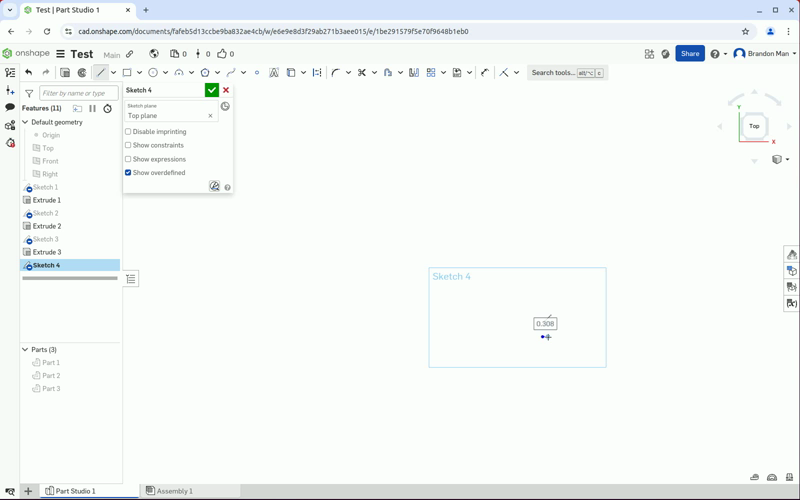
scroll(-6)
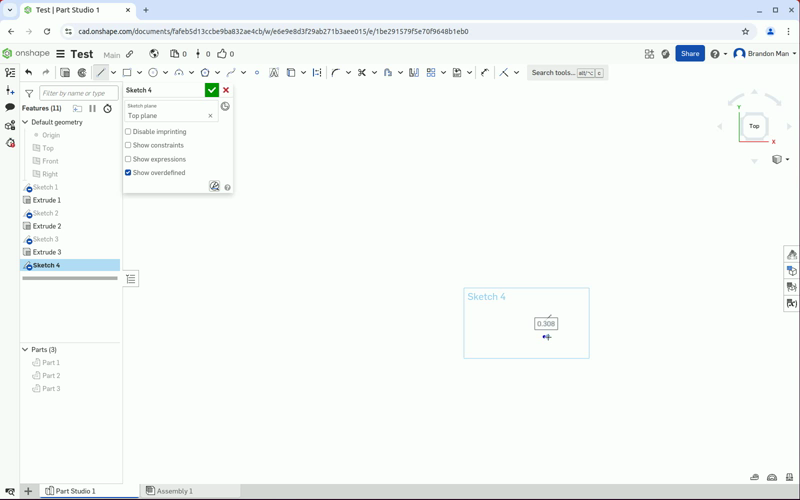
scroll(-6)
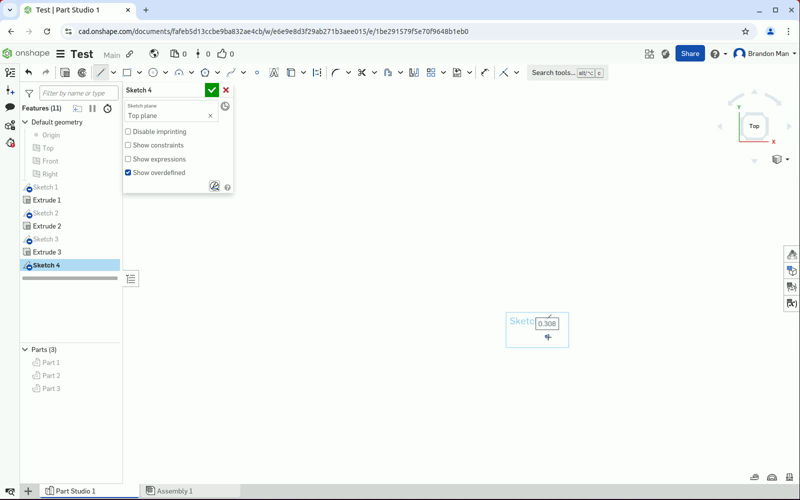
key_up(shift)
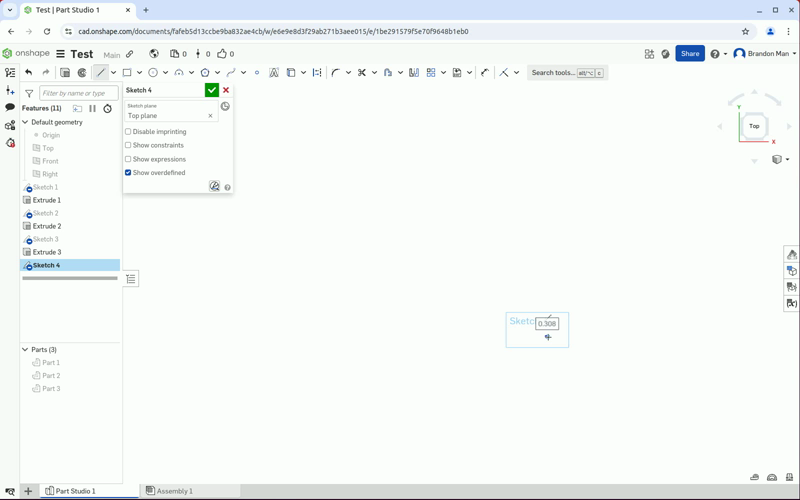
key_down(shift)
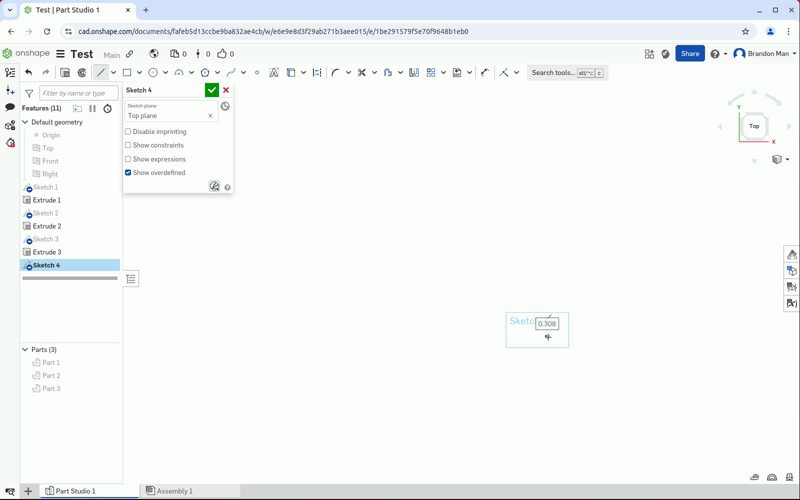
mouse_move(578, 336)
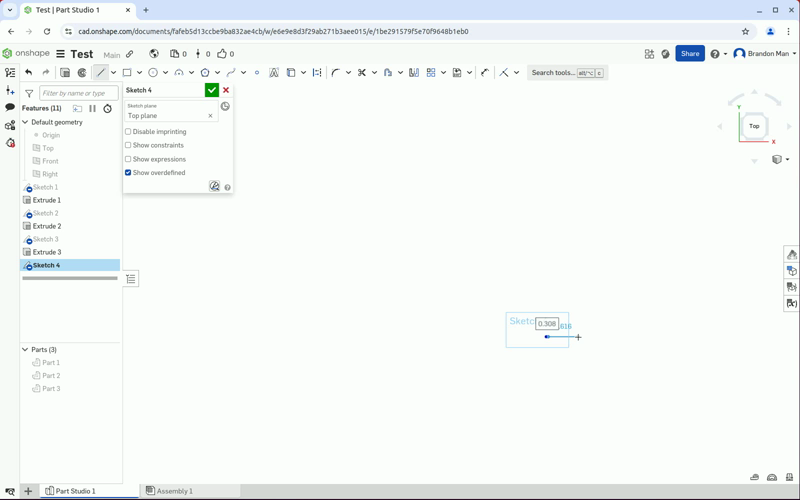
mouse_move(548, 320)
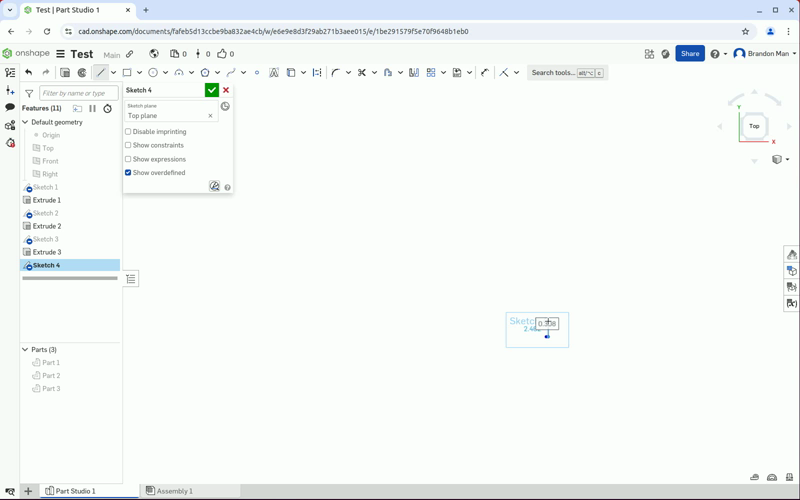
click(548, 320)
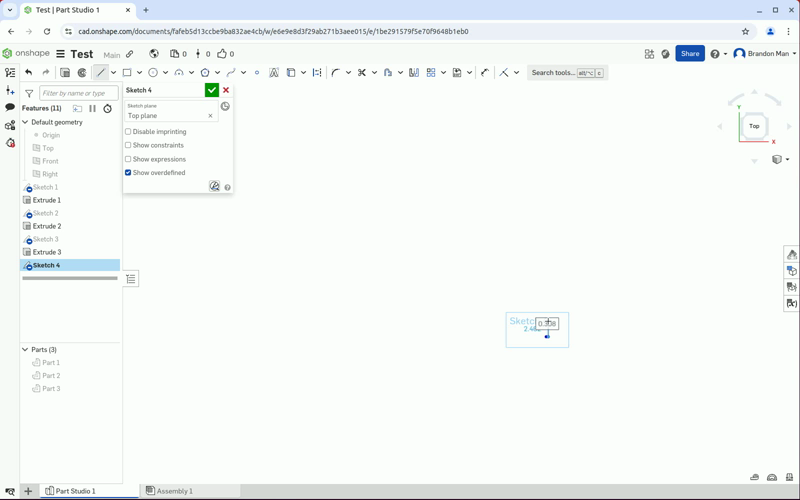
key_up(shift)
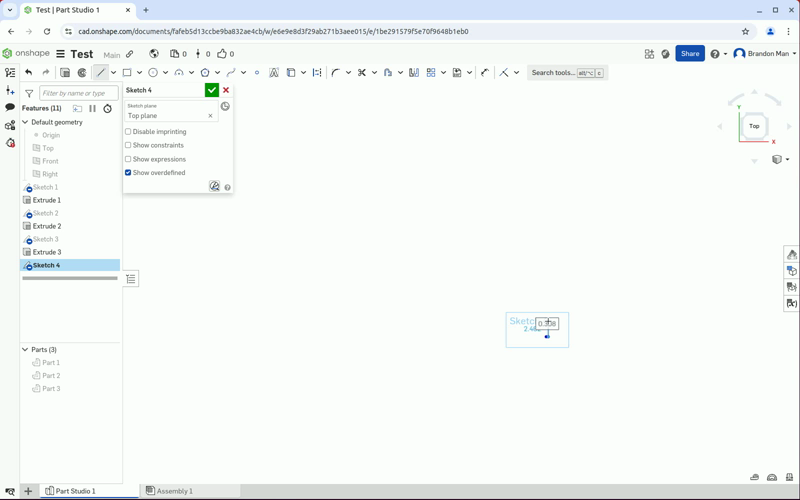
key_down(shift)
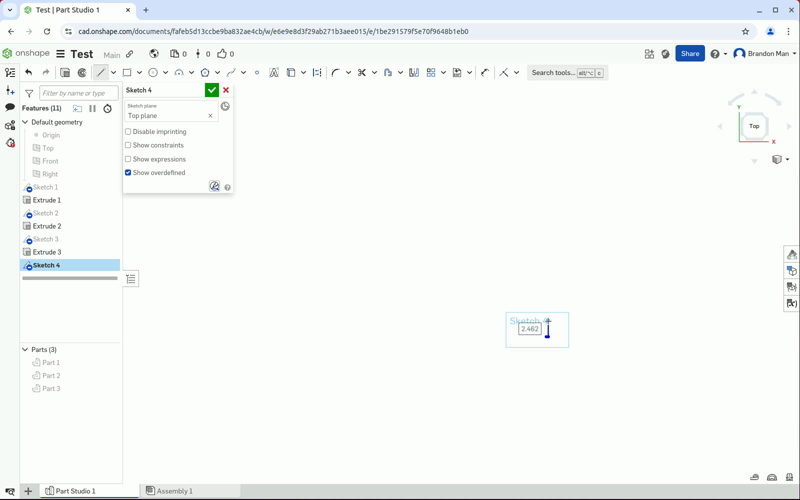
mouse_move(578, 320)
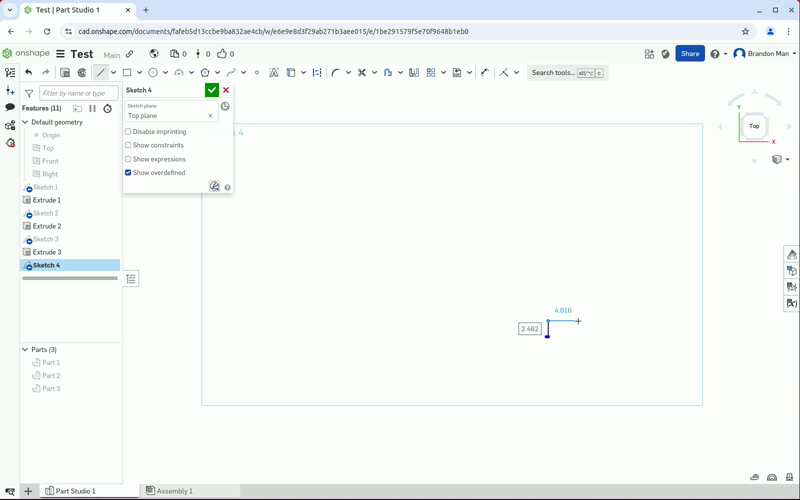
mouse_move(548, 298)
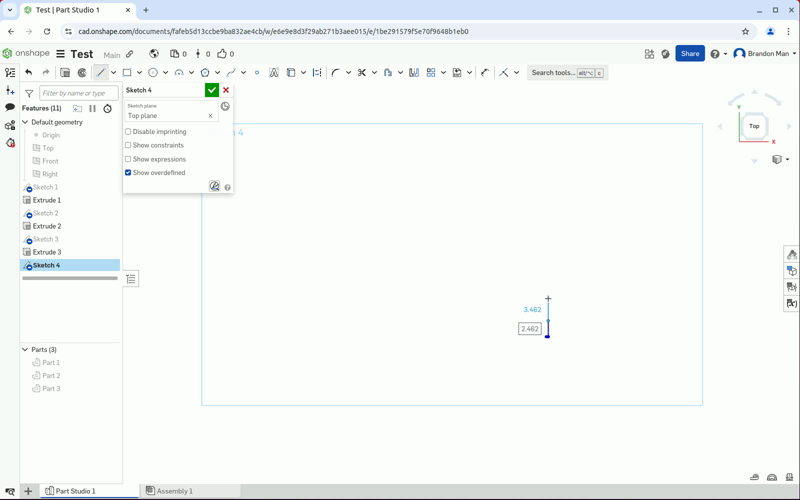
click(548, 298)
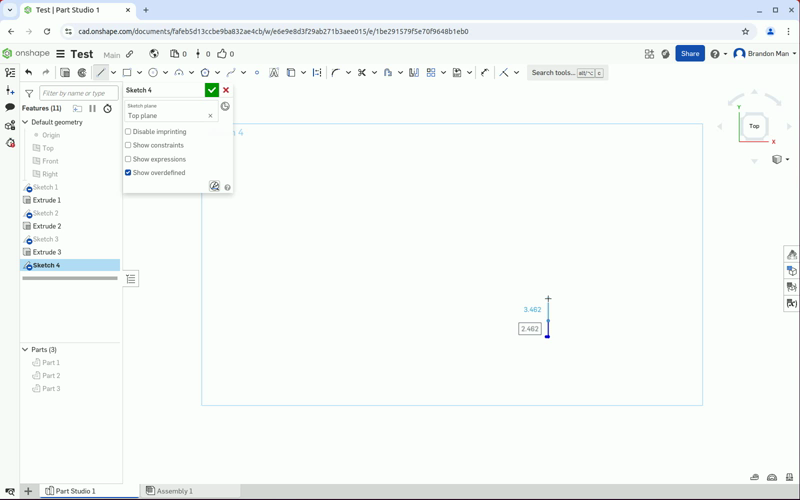
key_up(shift)
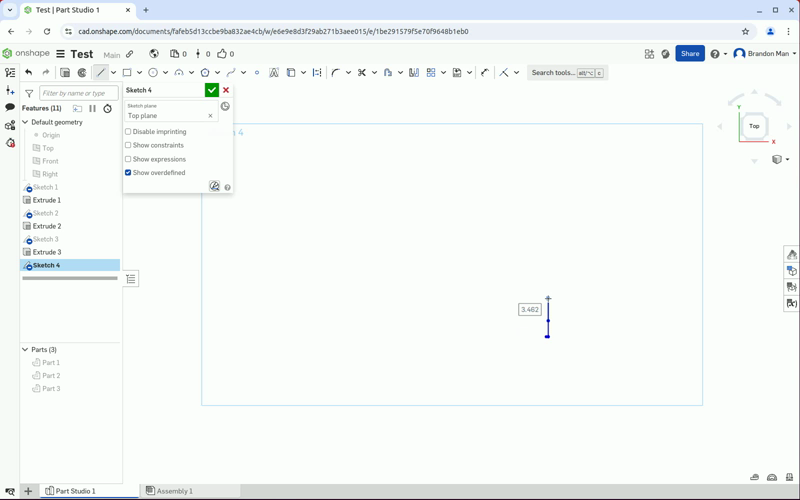
key_down(shift)
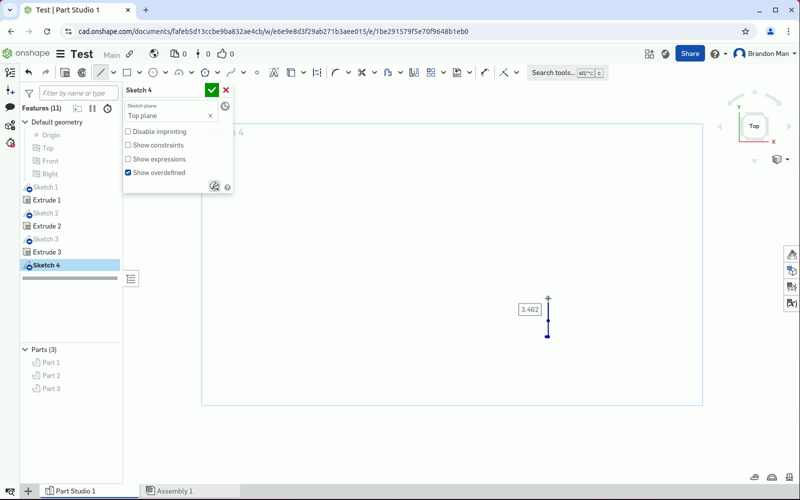
mouse_move(578, 298)
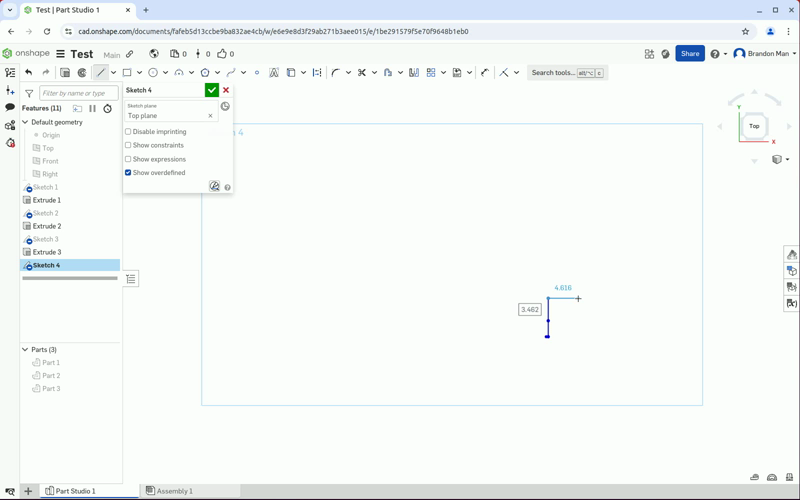
mouse_move(548, 282)
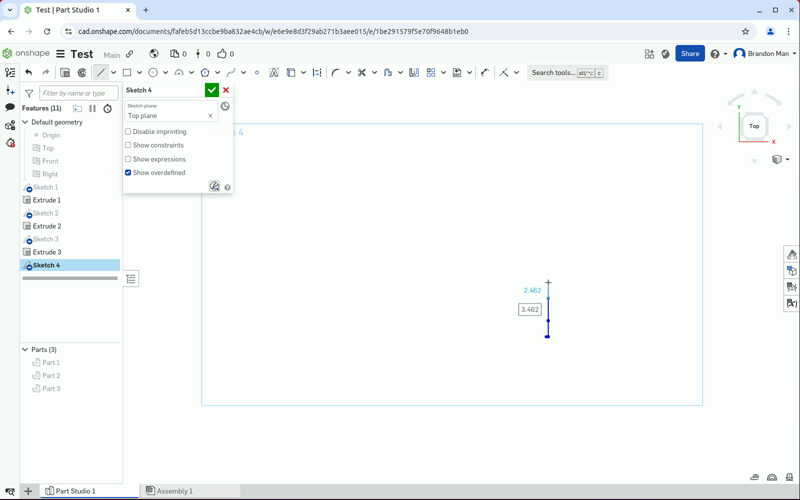
click(548, 282)
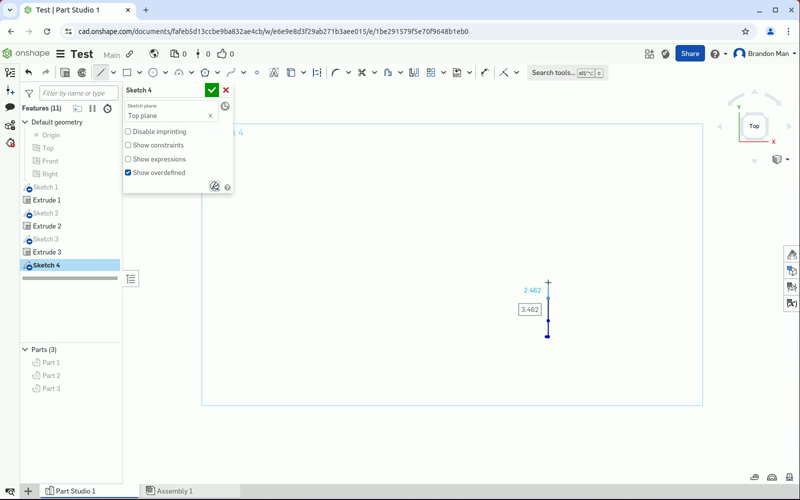
key_up(shift)
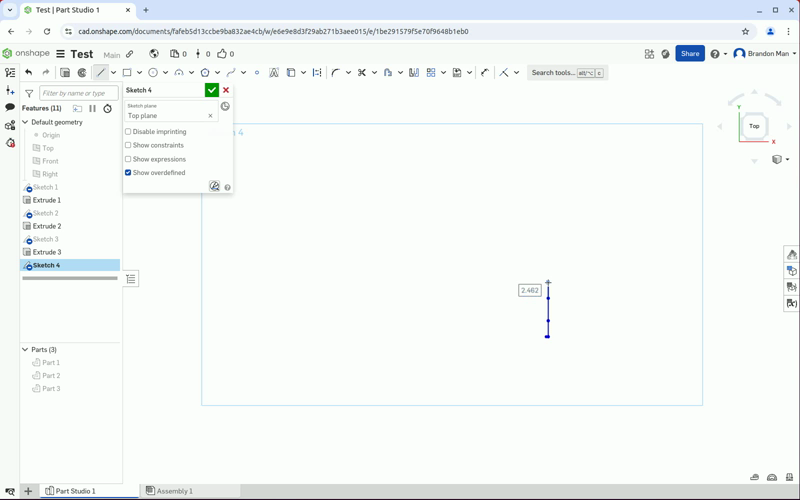
key_down(shift)
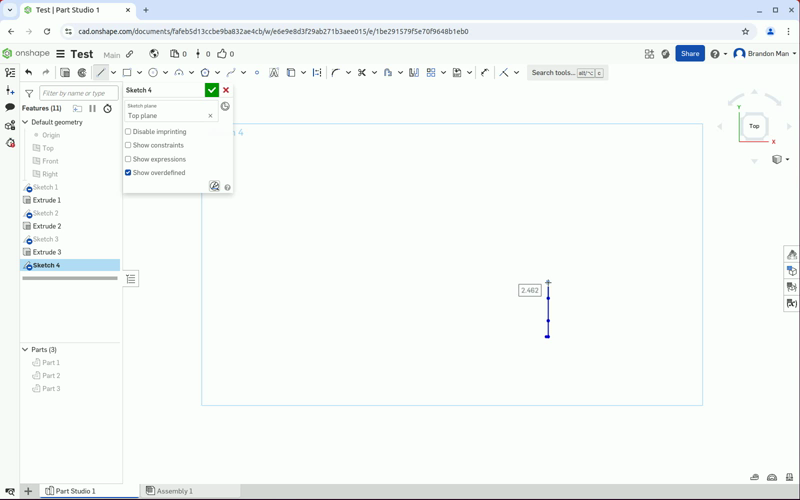
mouse_move(578, 282)
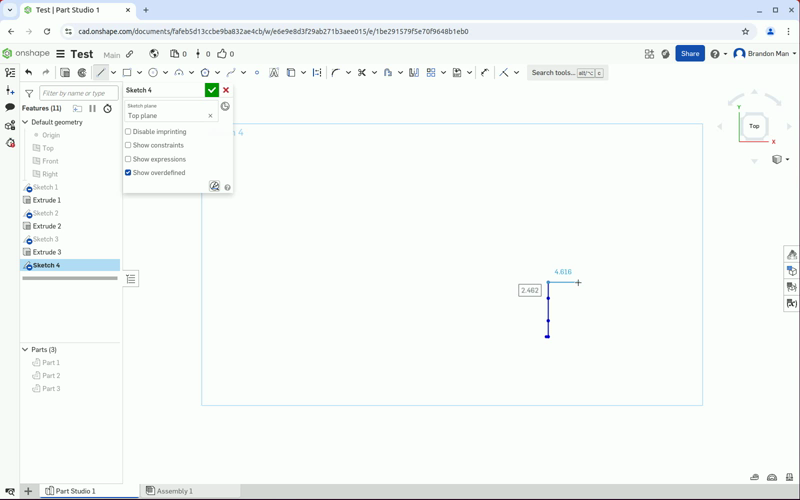
mouse_move(546, 282)
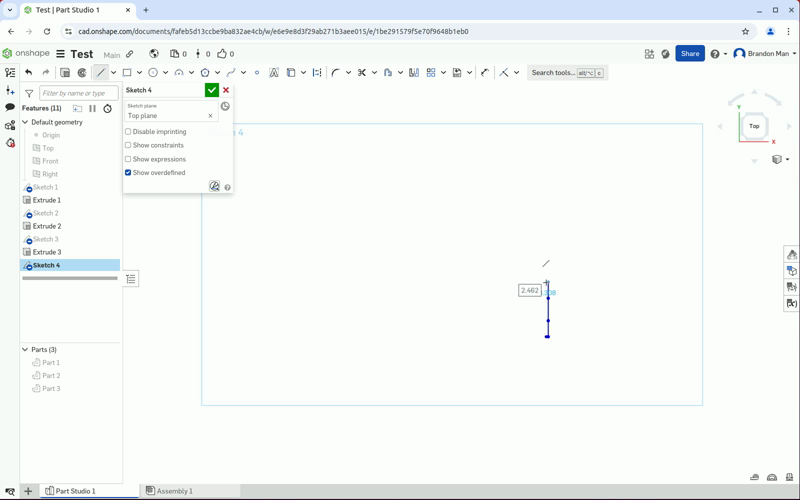
scroll(6)
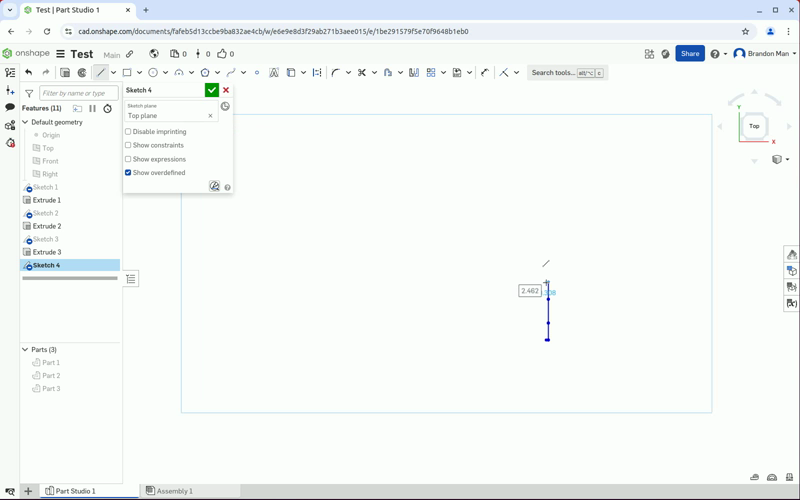
scroll(6)
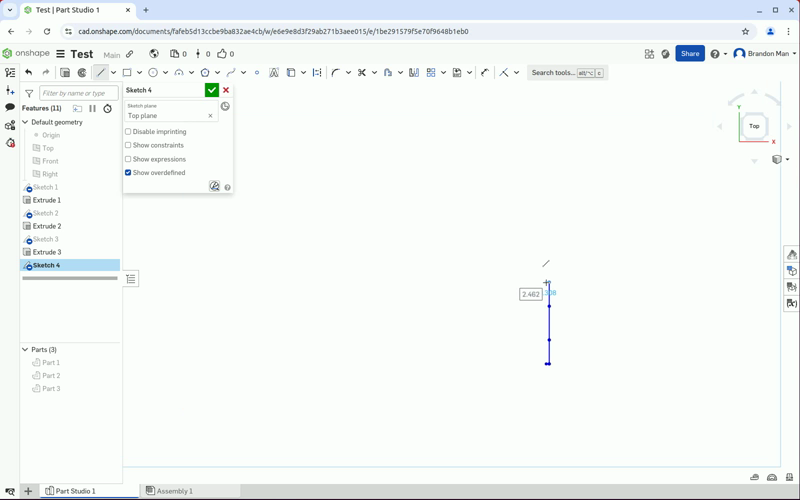
scroll(6)
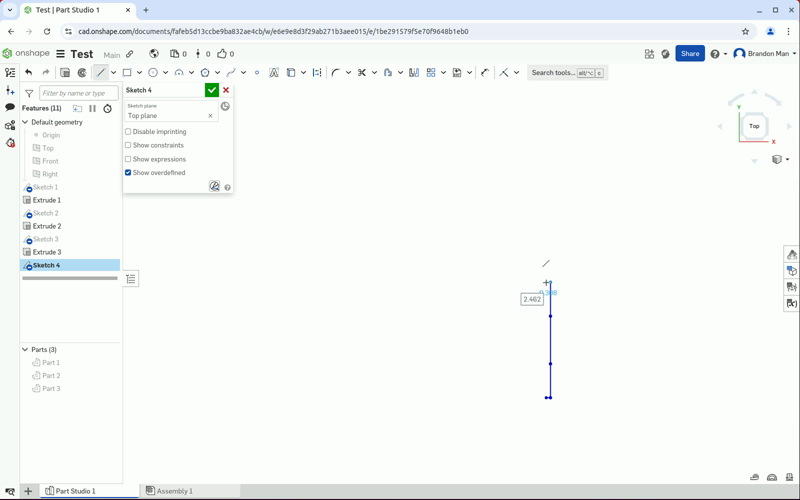
scroll(6)
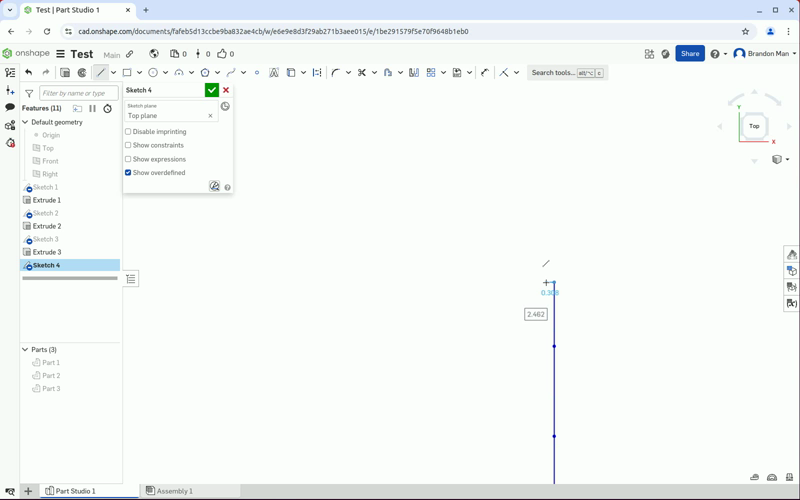
scroll(6)
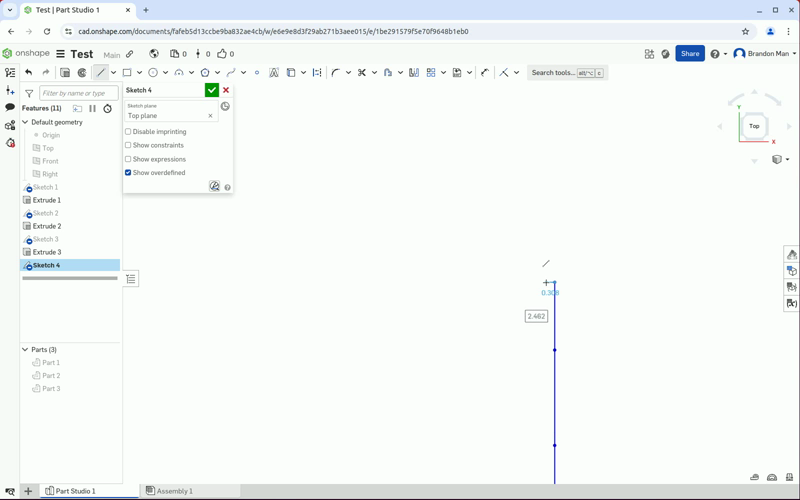
scroll(6)
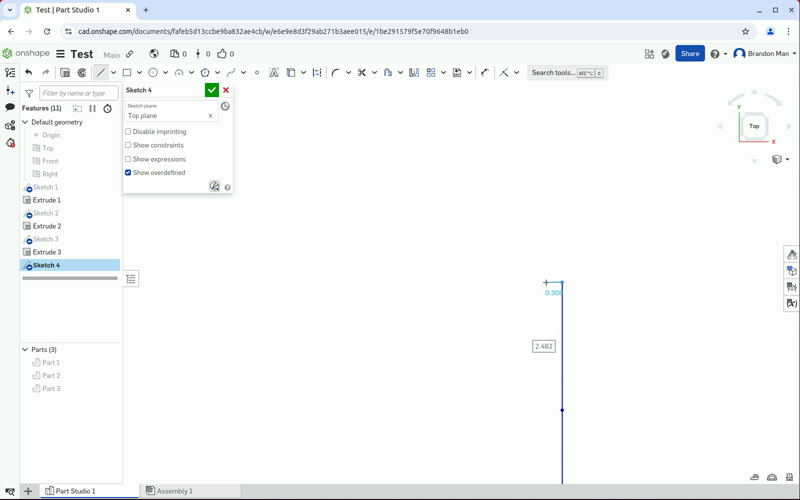
scroll(6)
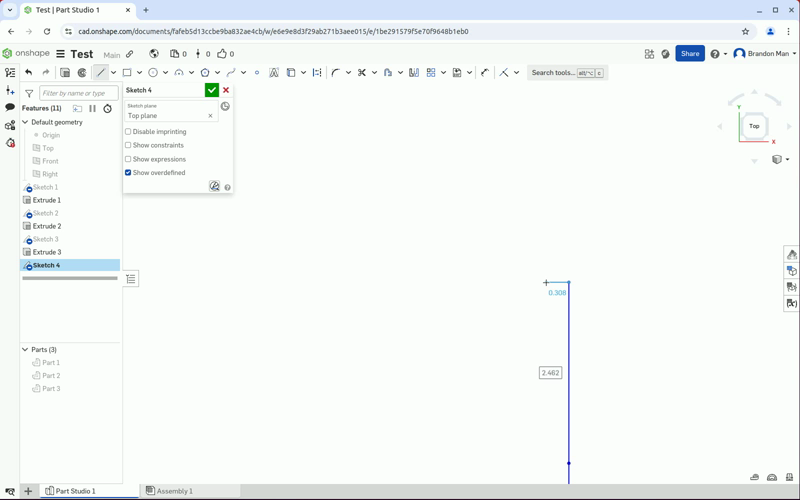
click(546, 282)
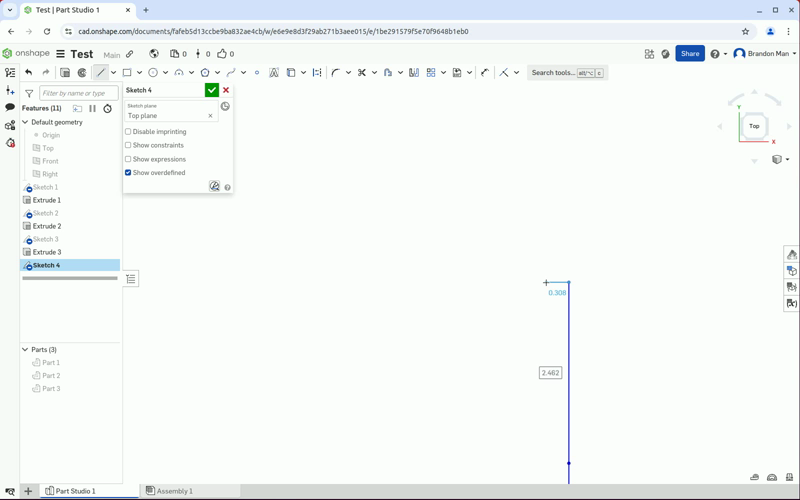
scroll(-6)
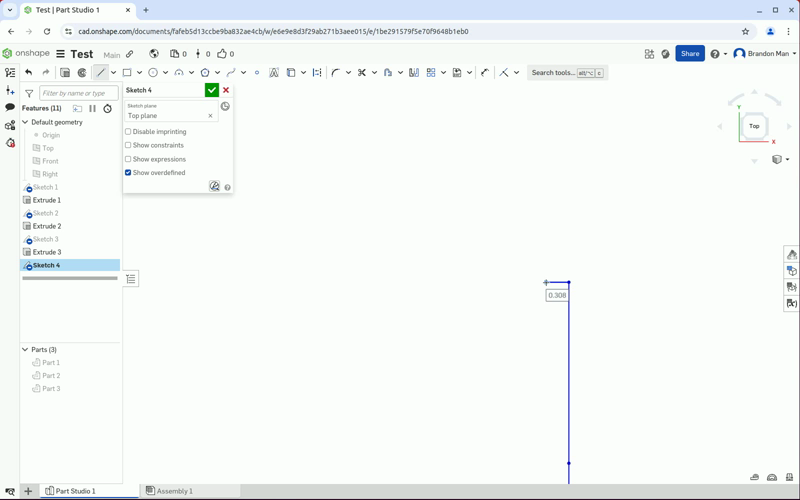
scroll(-6)
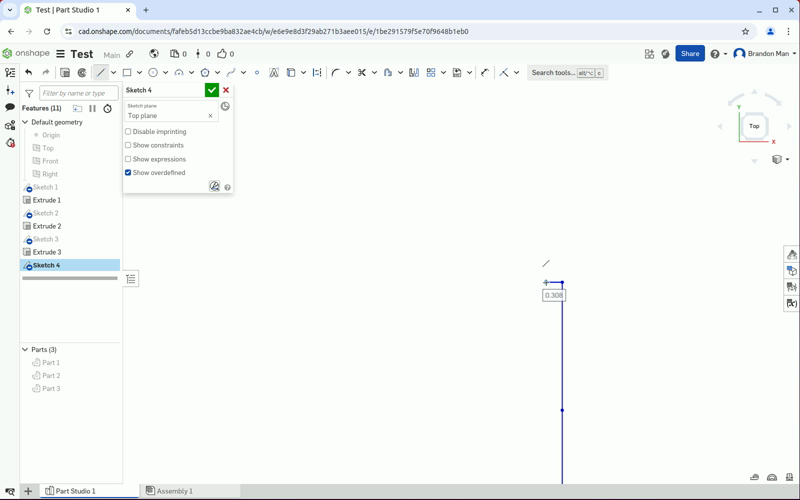
scroll(-6)
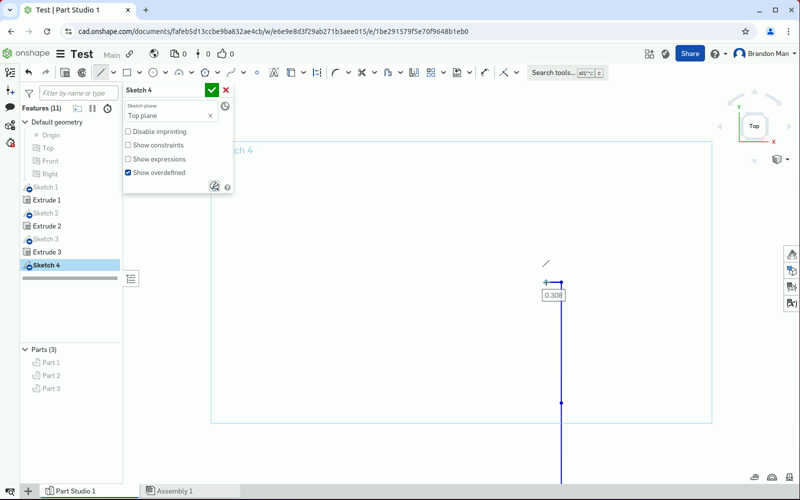
scroll(-6)
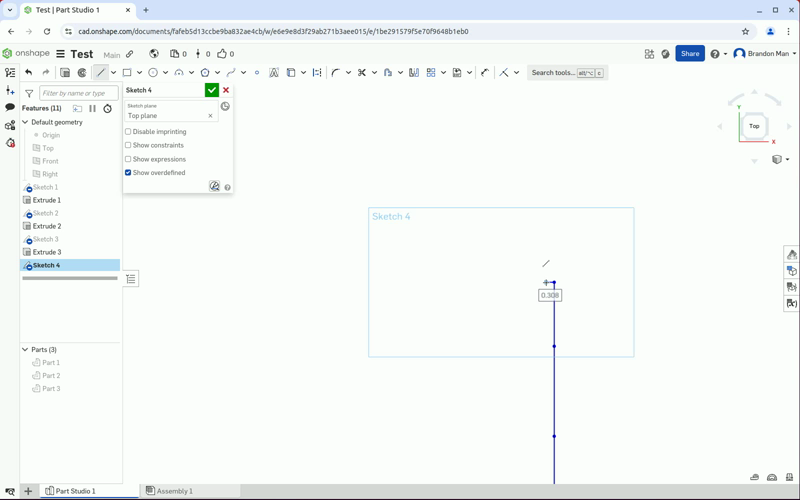
scroll(-6)
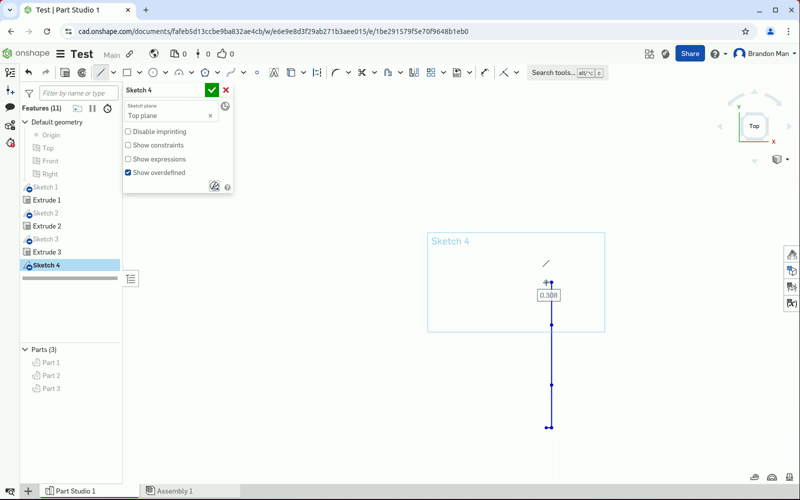
scroll(-6)
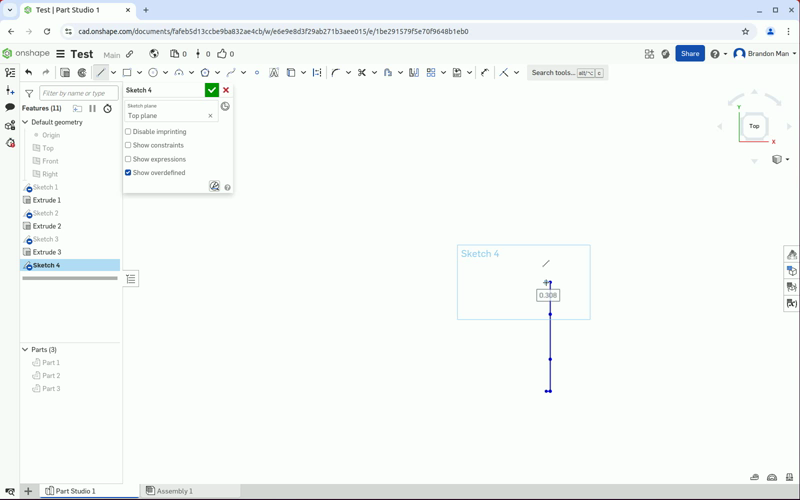
scroll(-6)
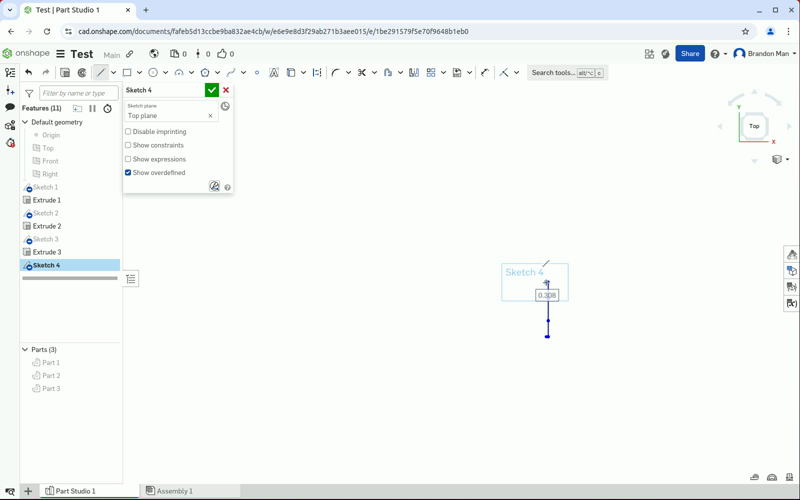
key_up(shift)
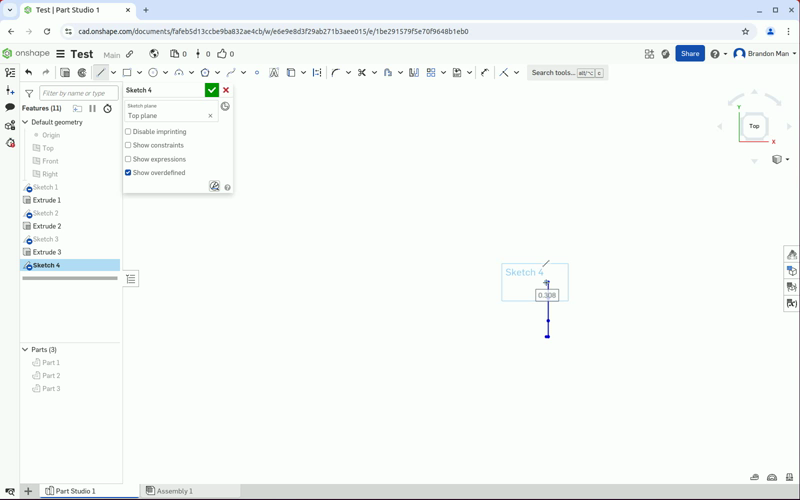
mouse_move(576, 282)
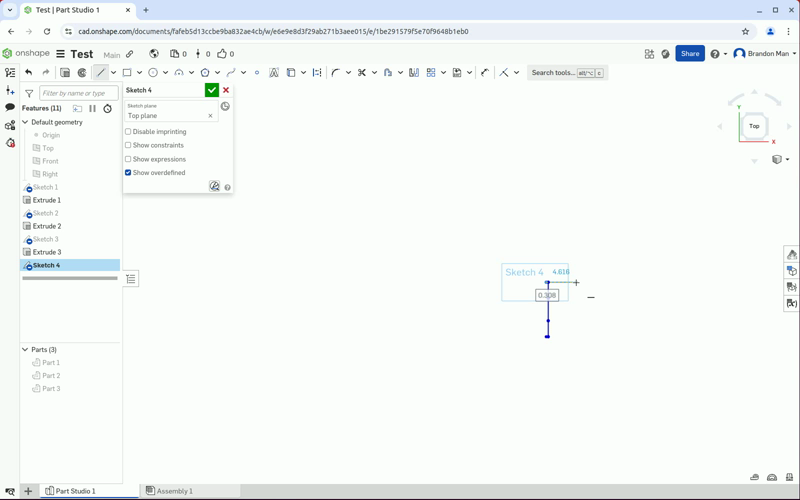
key_down(shift)
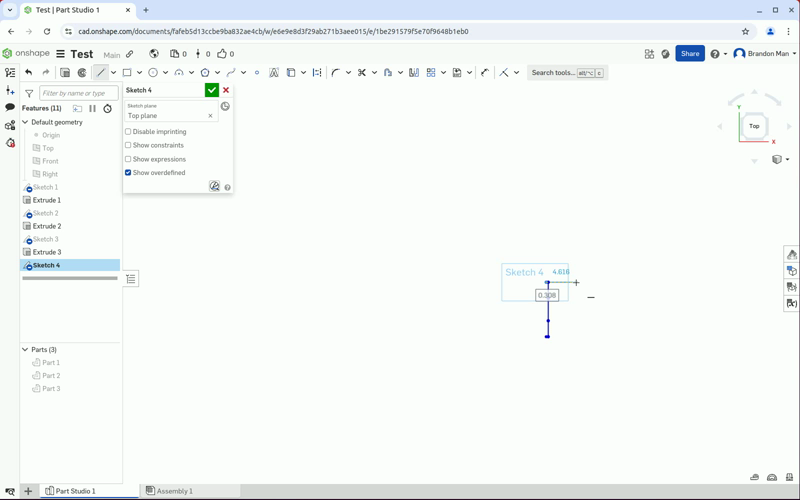
mouse_move(546, 336)
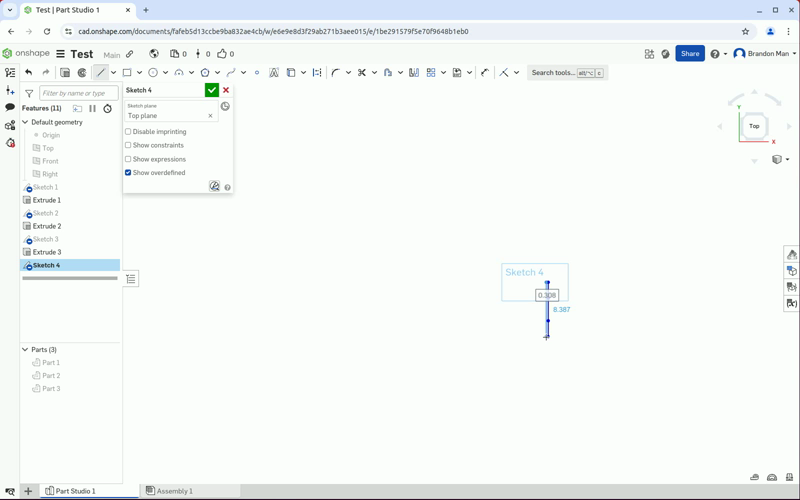
scroll(6)
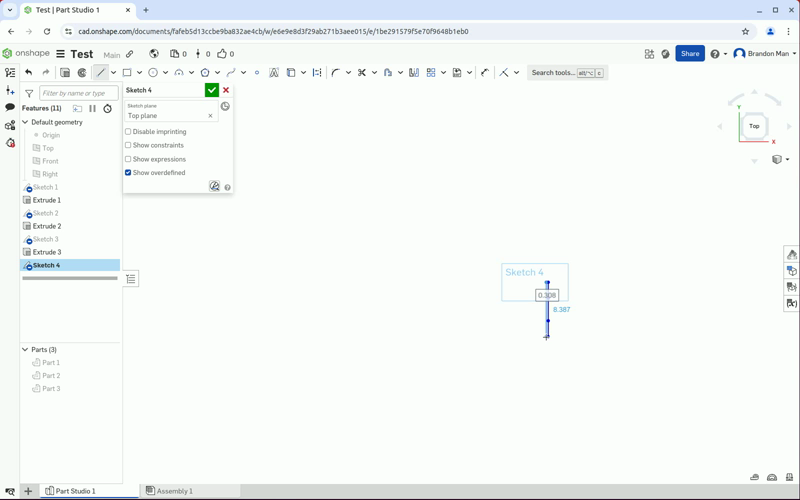
scroll(6)
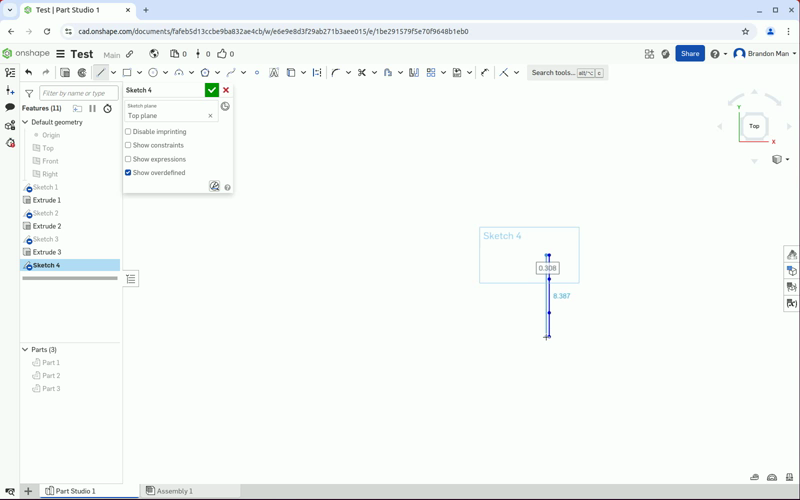
scroll(6)
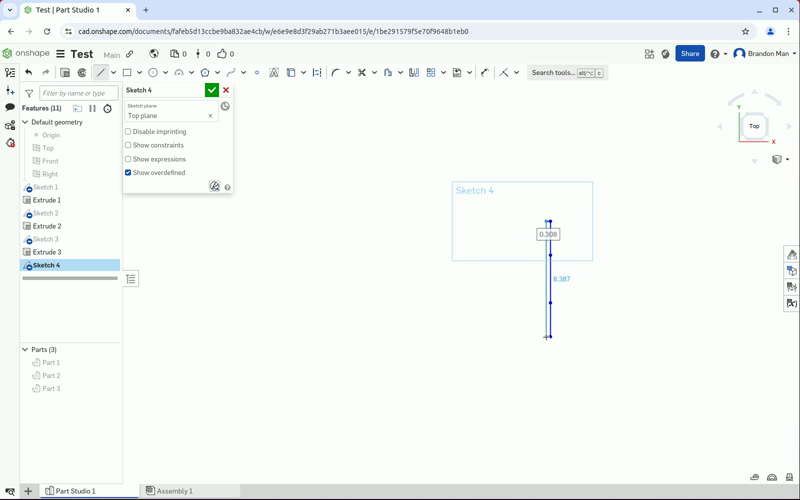
scroll(6)
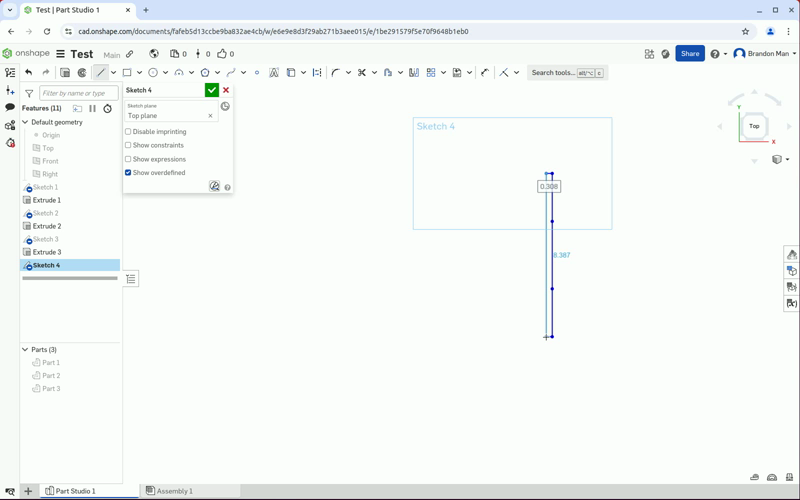
scroll(6)
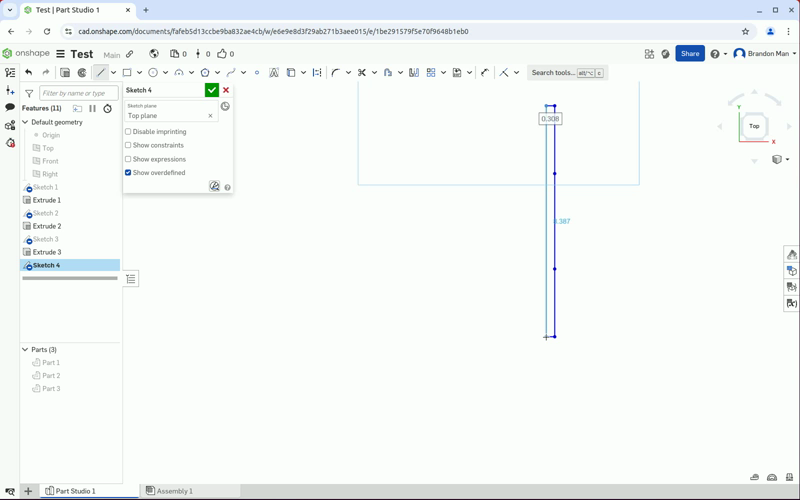
scroll(6)
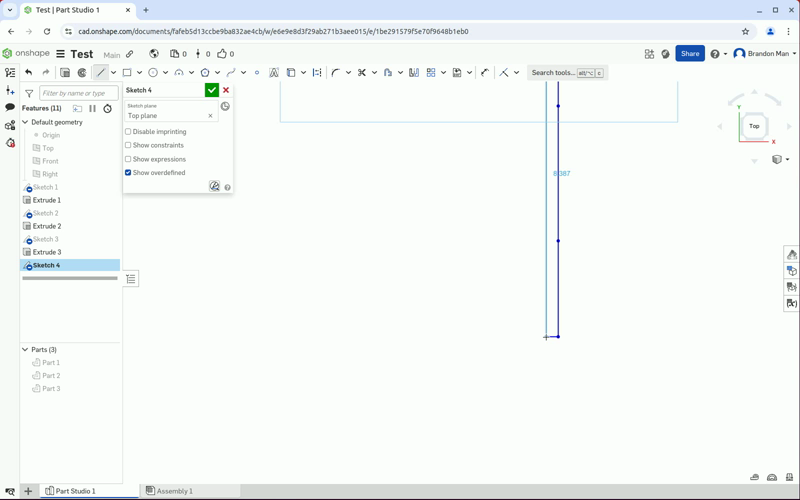
scroll(6)
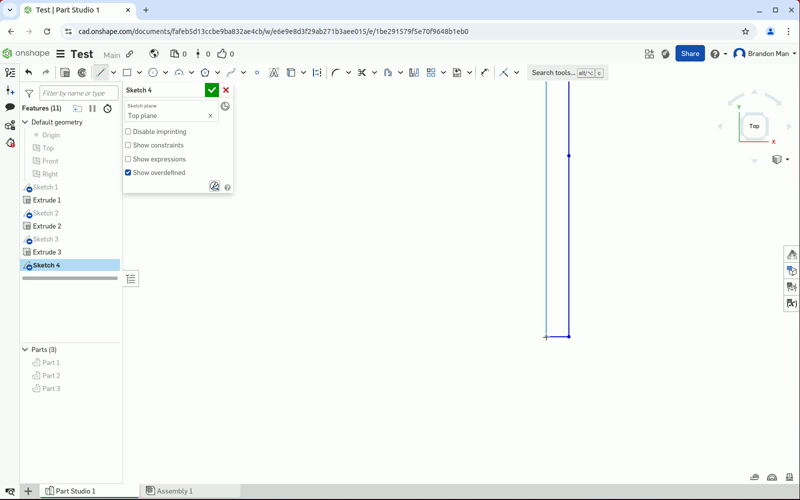
key_up(shift)
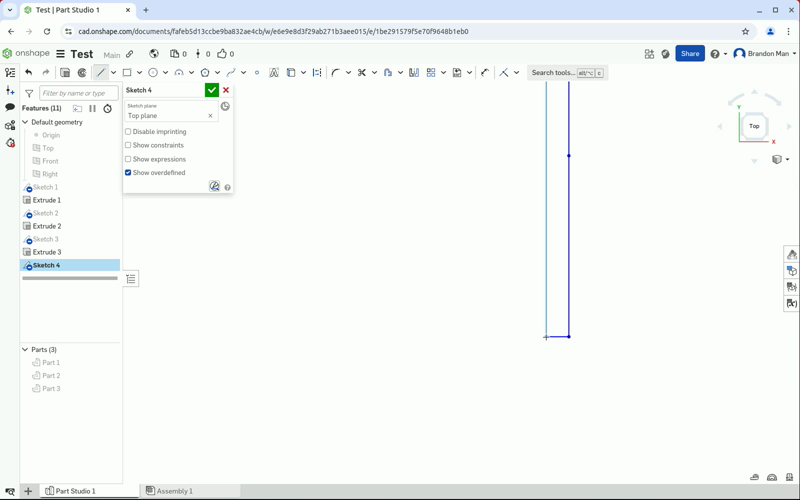
click(546, 336)
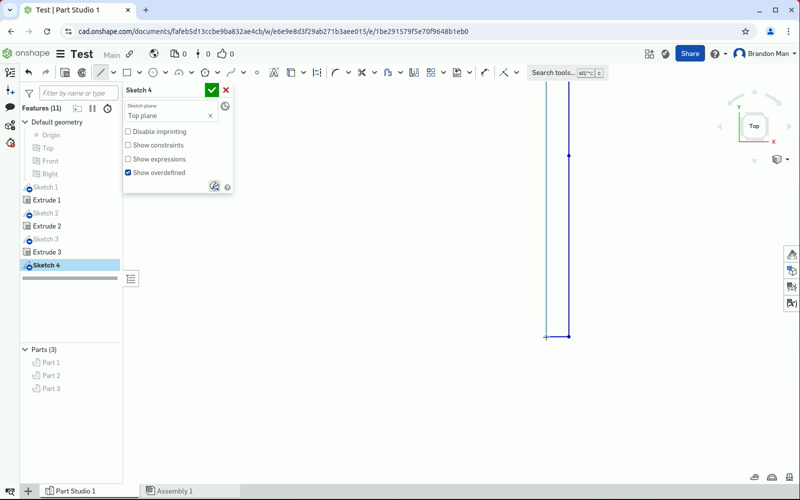
scroll(-6)
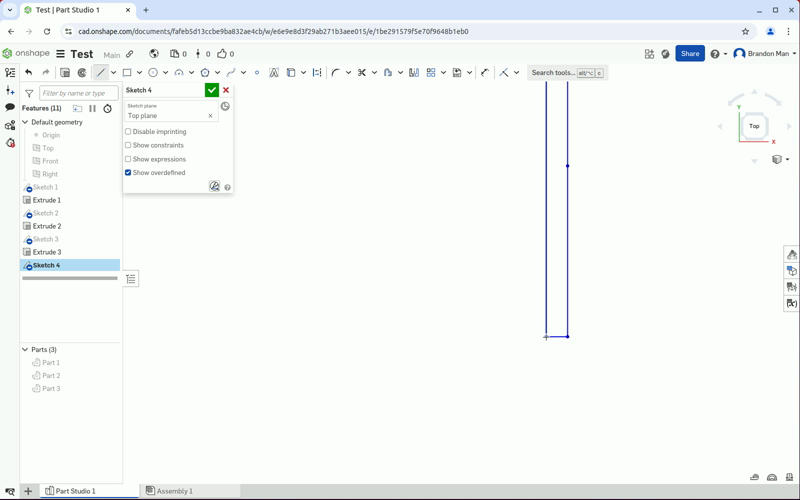
scroll(-6)
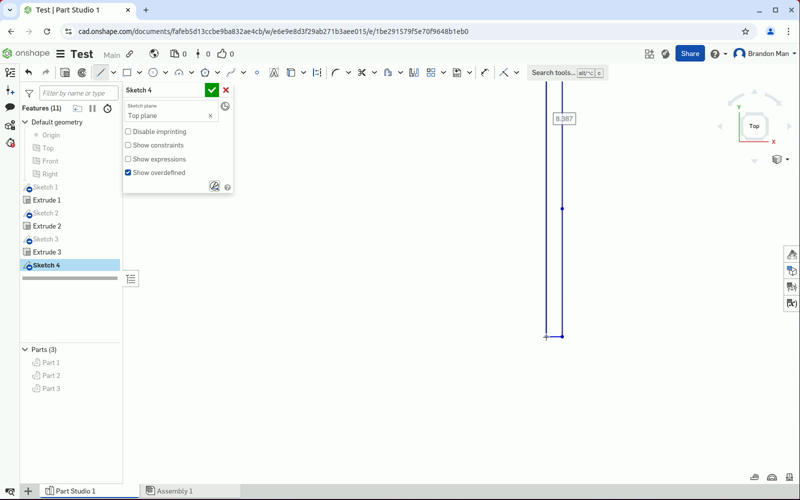
scroll(-6)
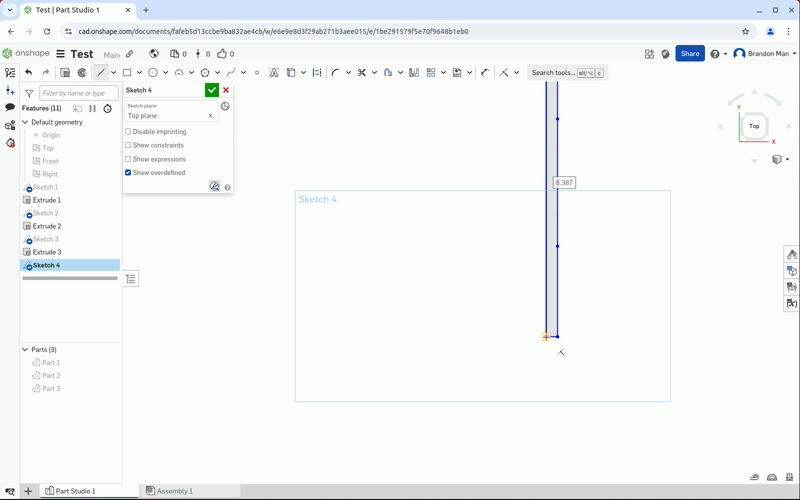
scroll(-6)
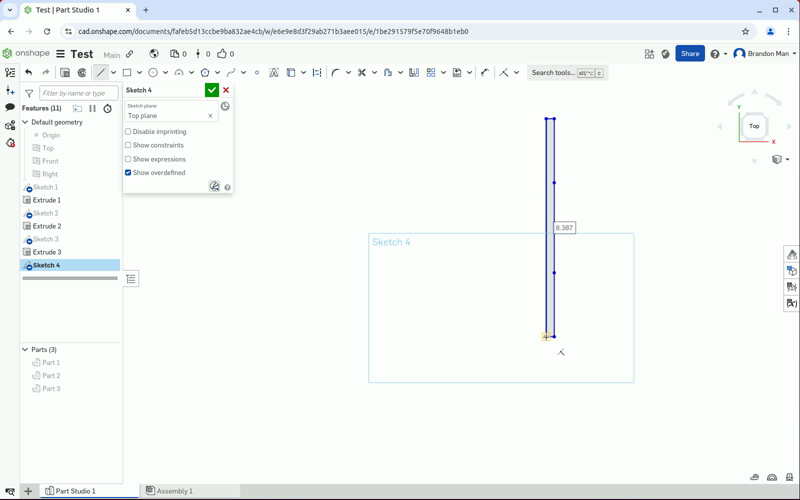
scroll(-6)
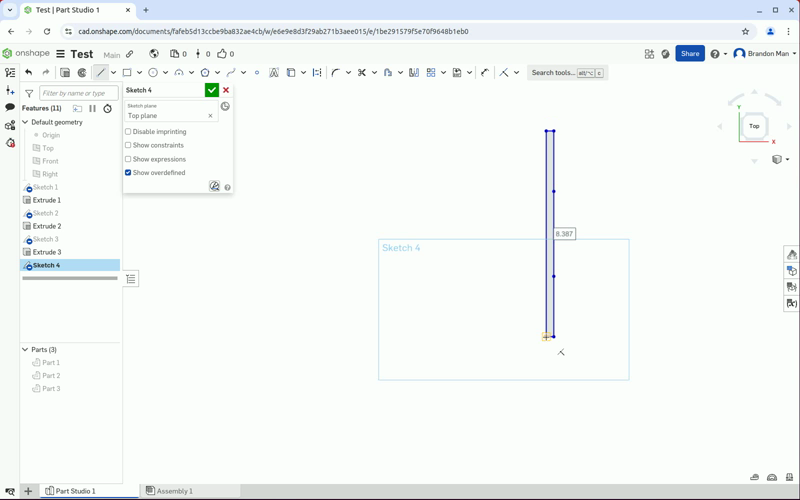
scroll(-6)
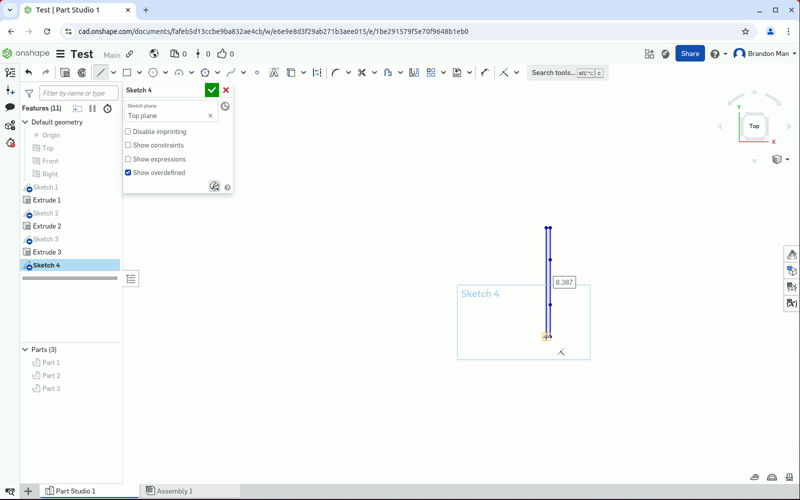
scroll(-6)
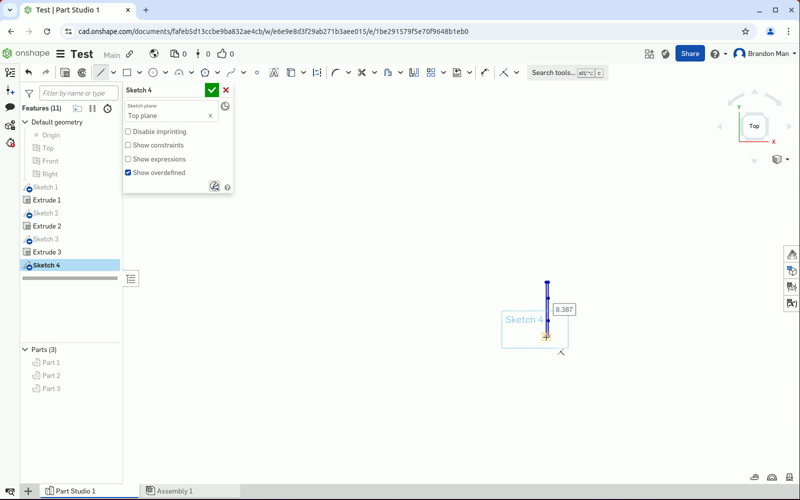
key(esc)
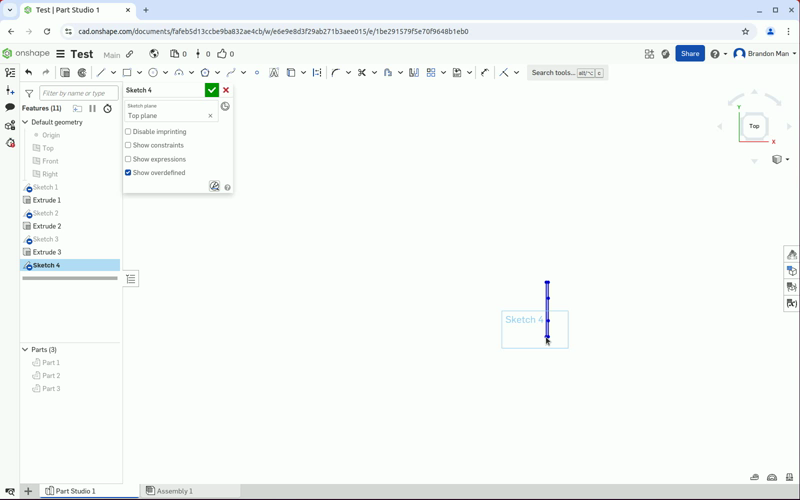
mouse_move(546, 329)
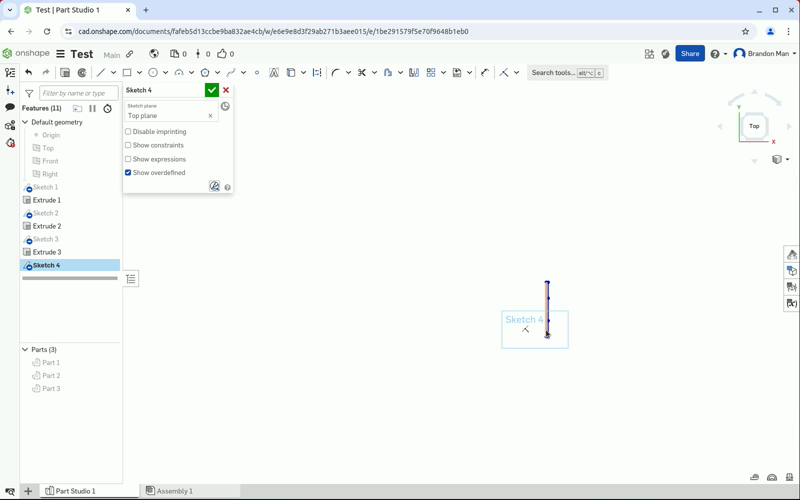
scroll(6)
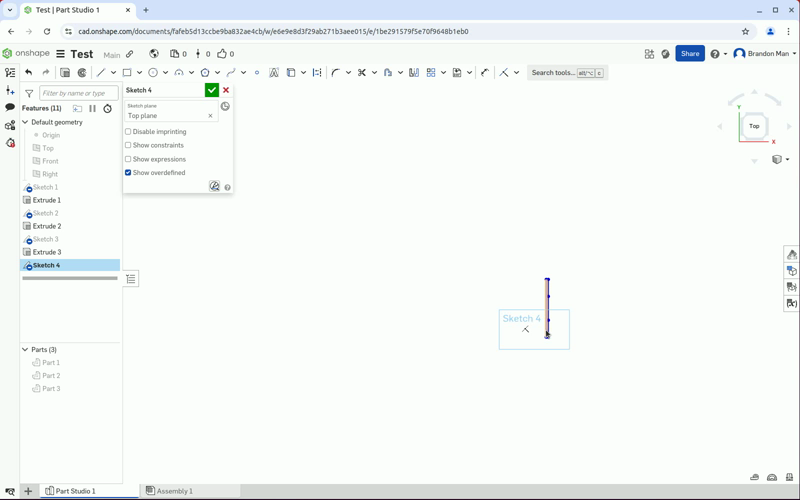
scroll(6)
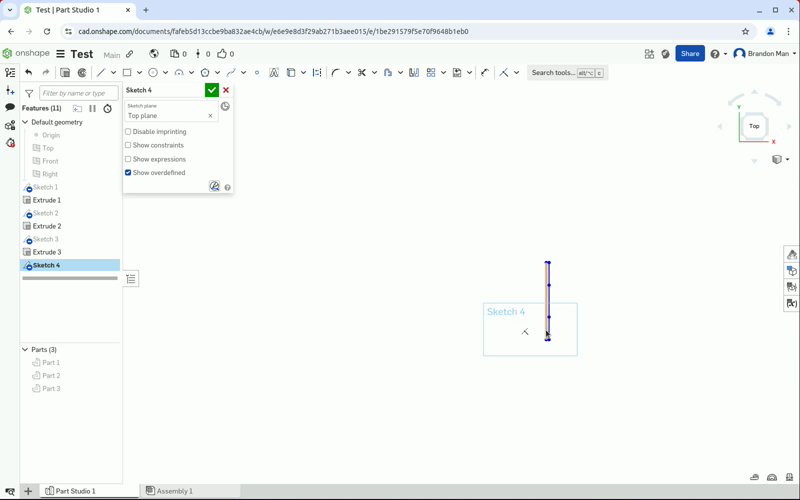
scroll(6)
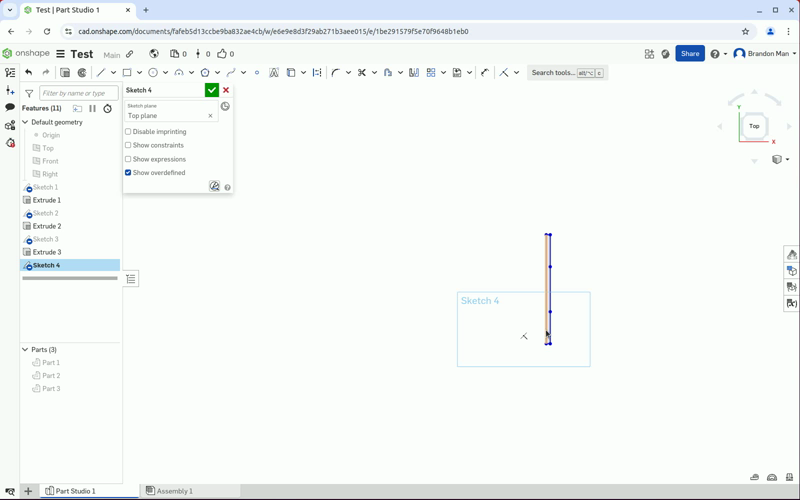
scroll(6)
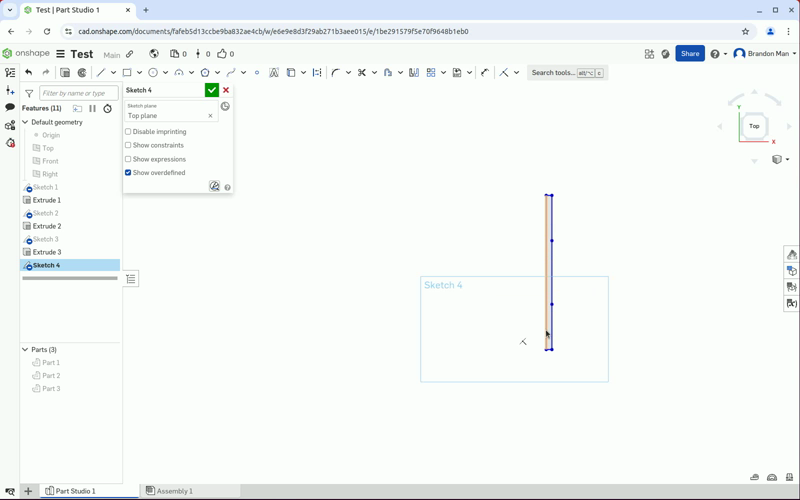
scroll(6)
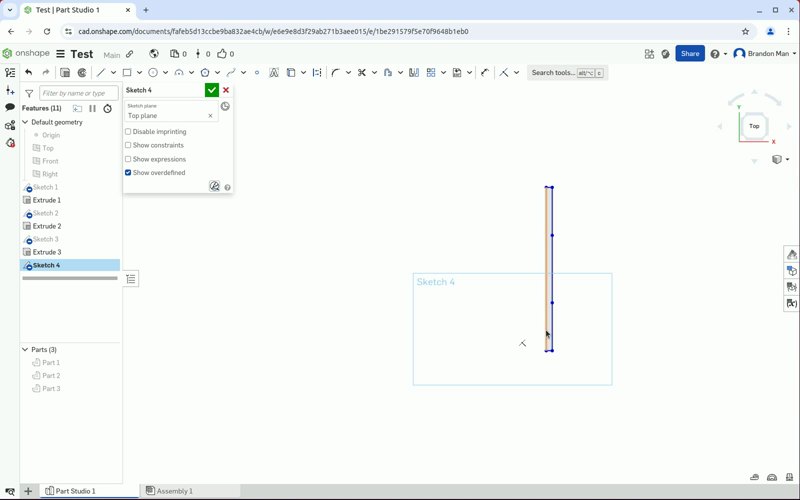
scroll(6)
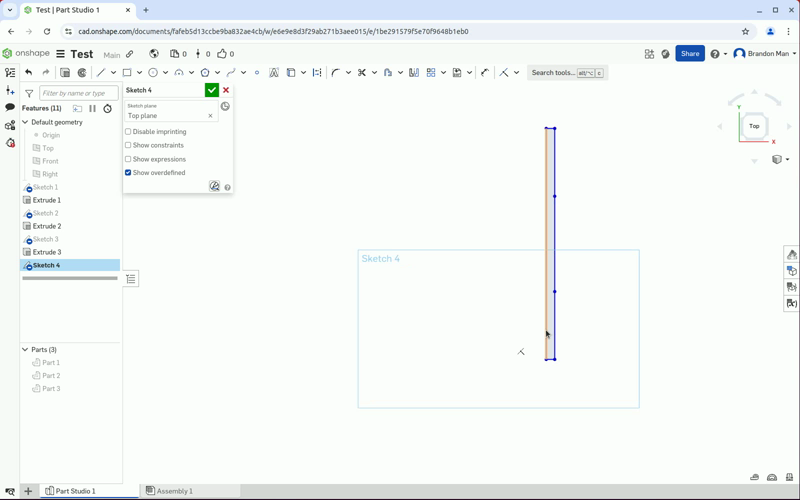
scroll(6)
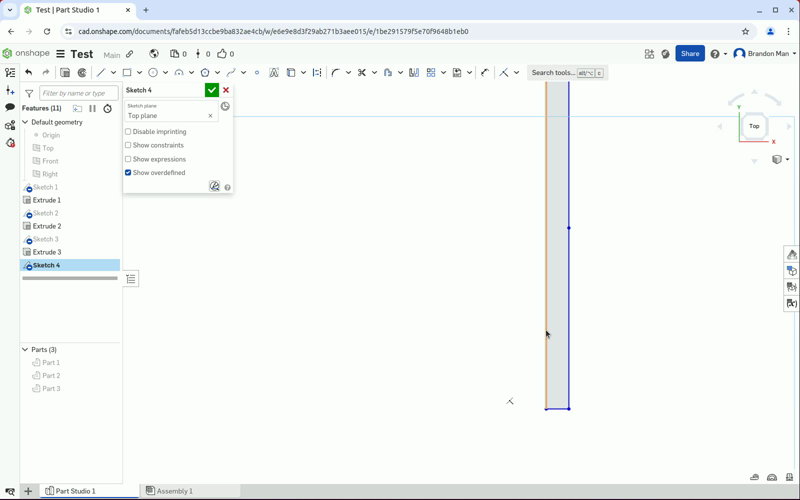
click(546, 329)
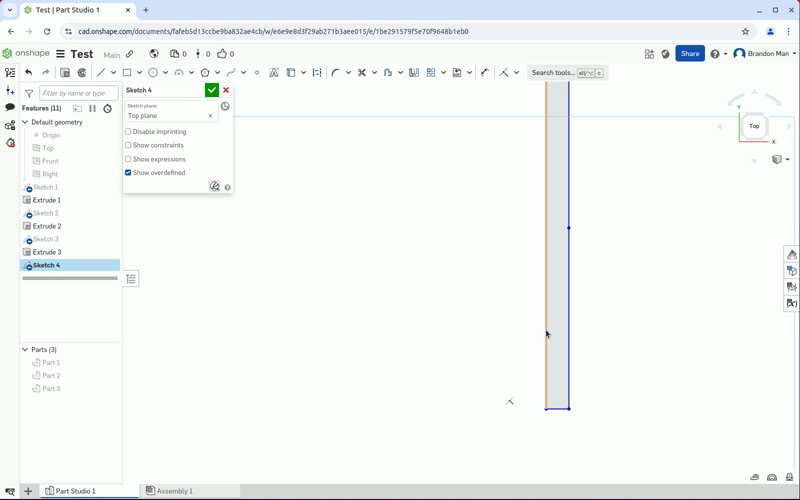
scroll(-6)
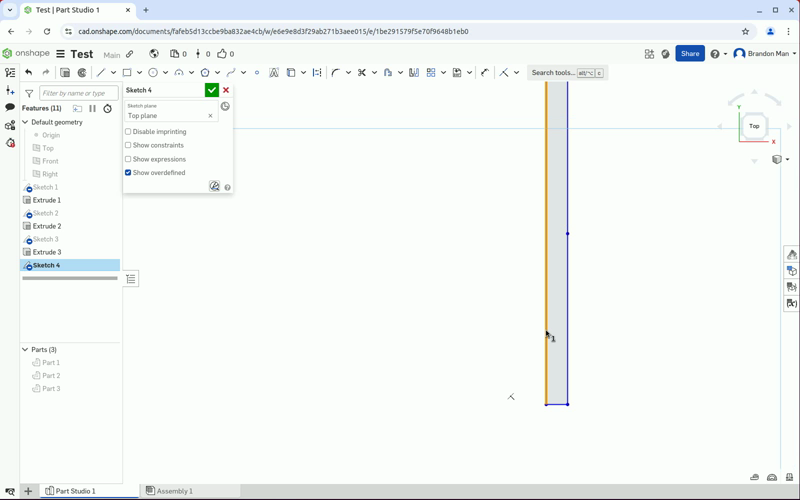
scroll(-6)
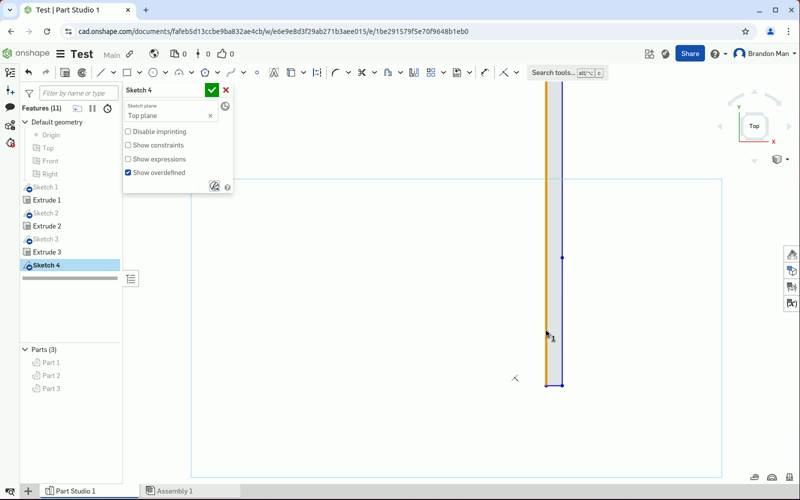
scroll(-6)
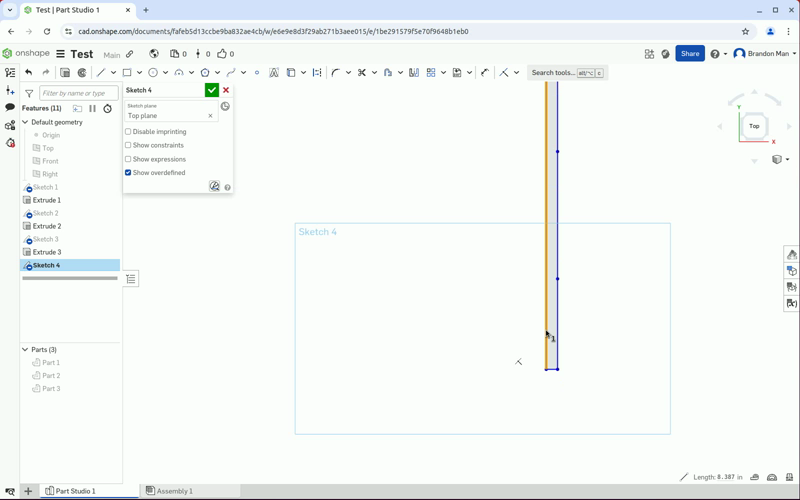
scroll(-6)
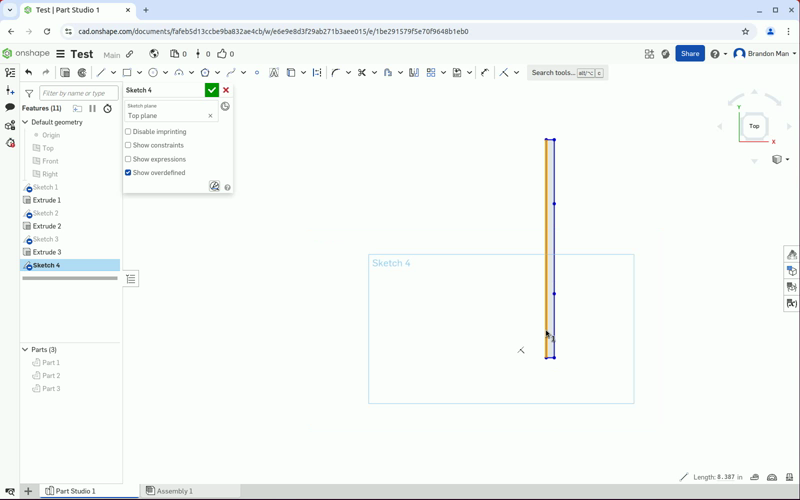
scroll(-6)
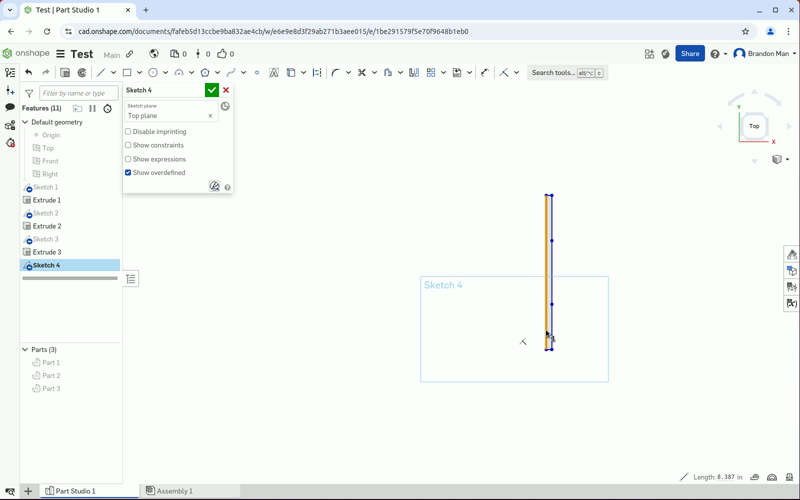
scroll(-6)
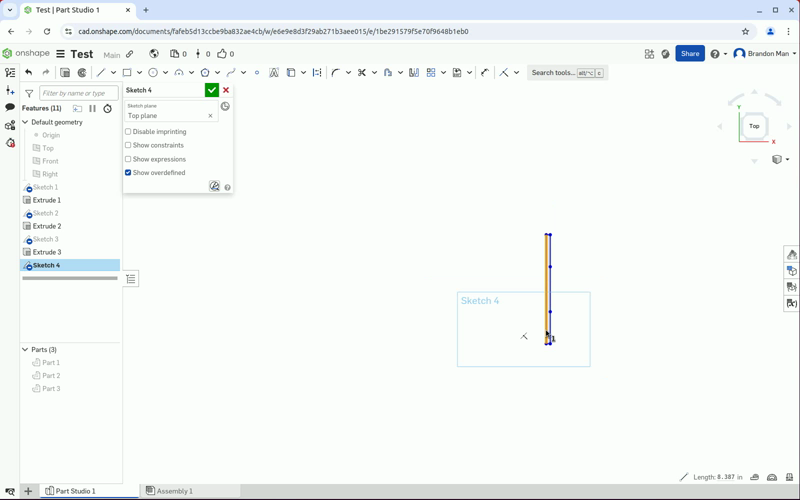
scroll(-6)
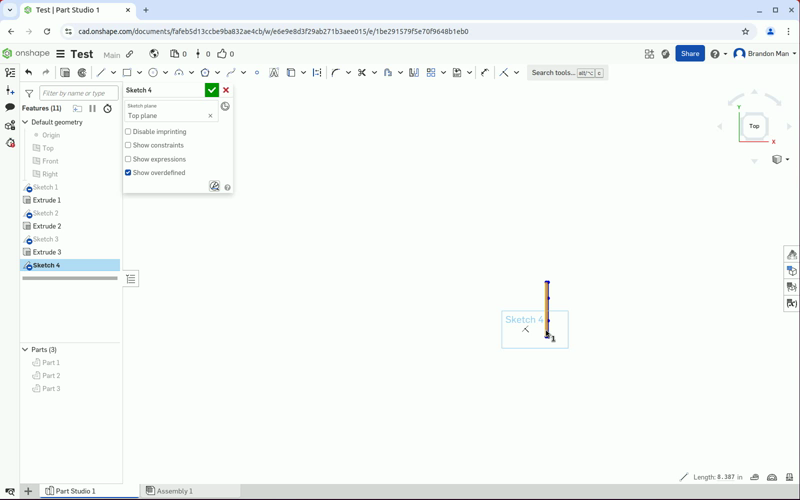
mouse_move(73, 352)
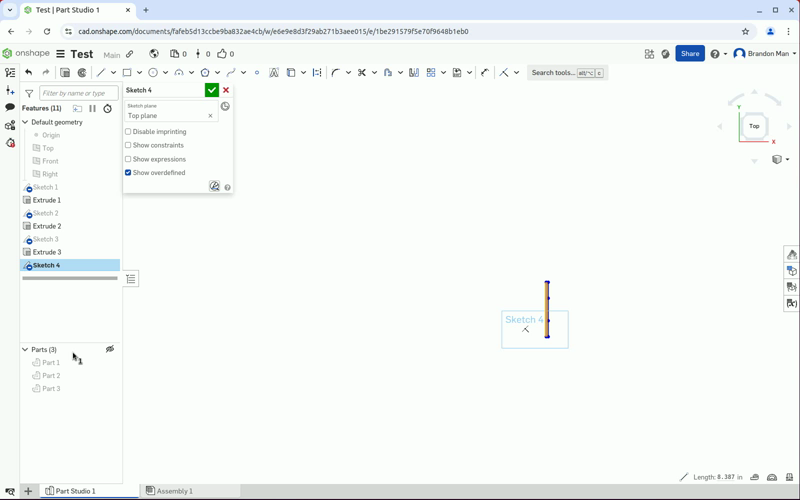
key(shift+y)
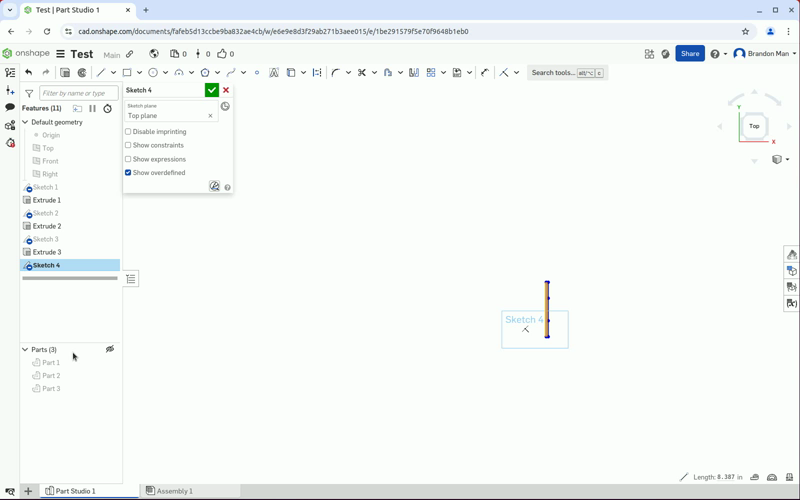
key(shift+e)
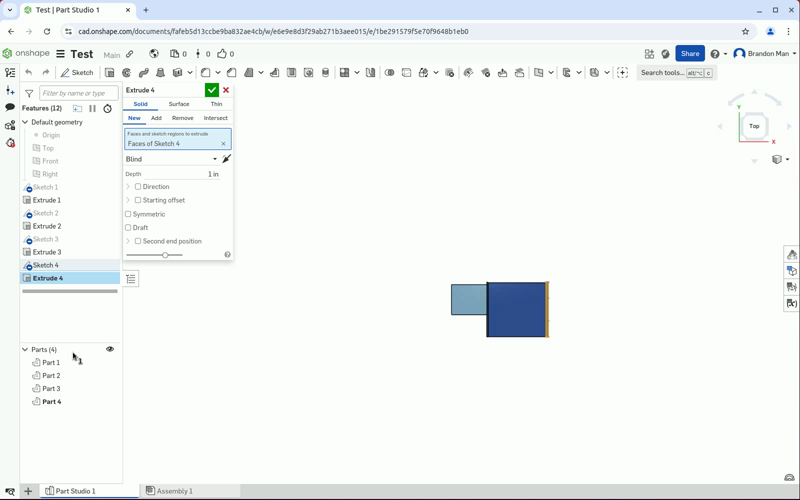
mouse_move(143, 106)
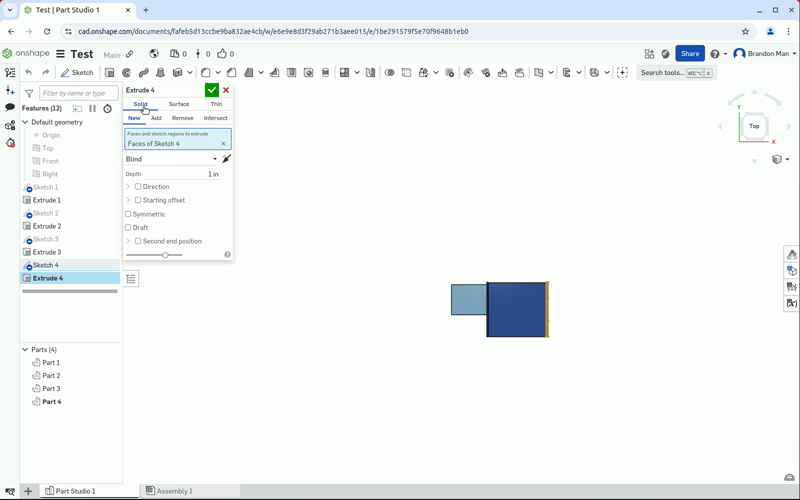
click(143, 106)
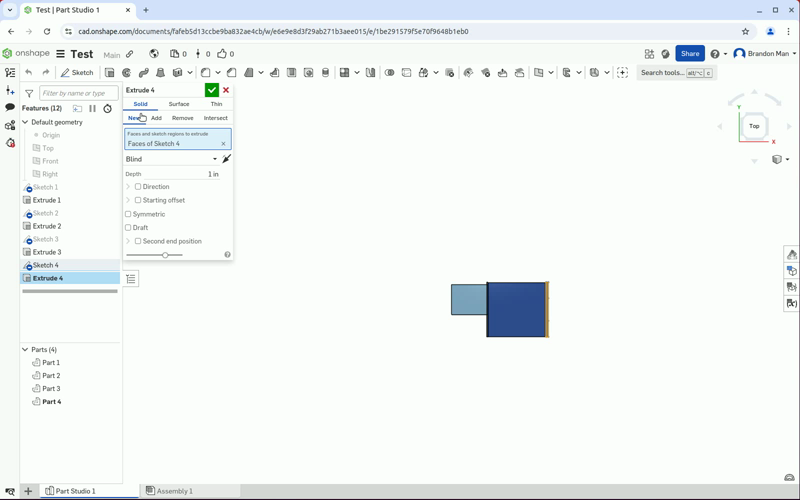
mouse_move(137, 120)
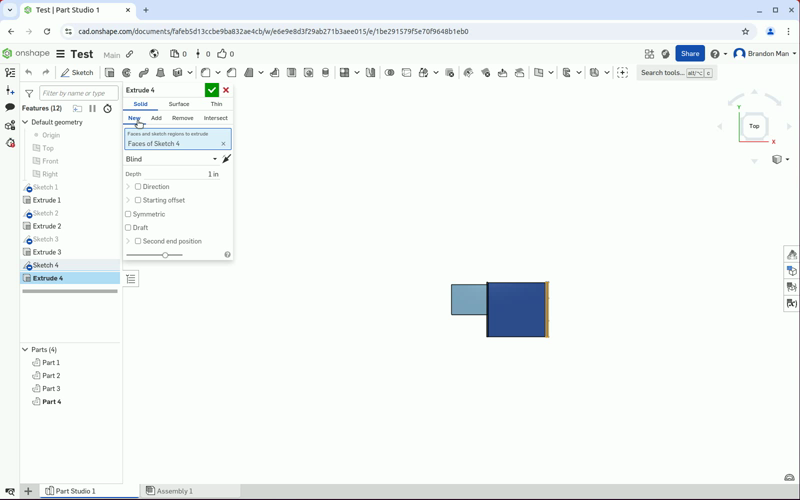
click(137, 120)
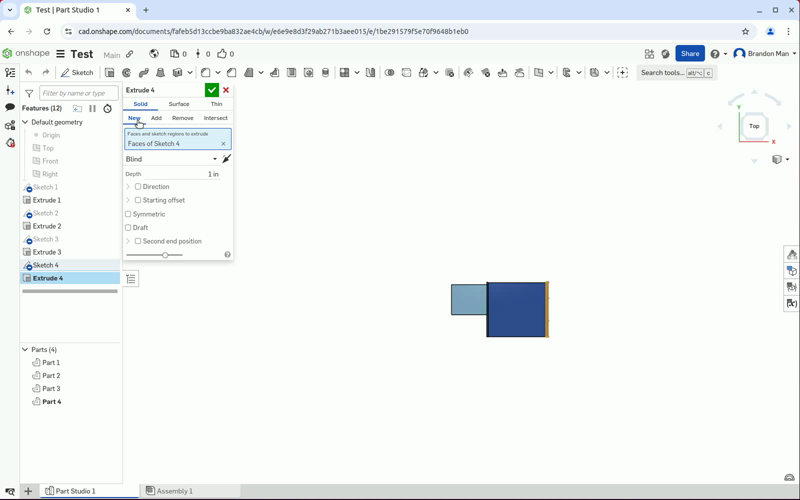
key(tab, 4)
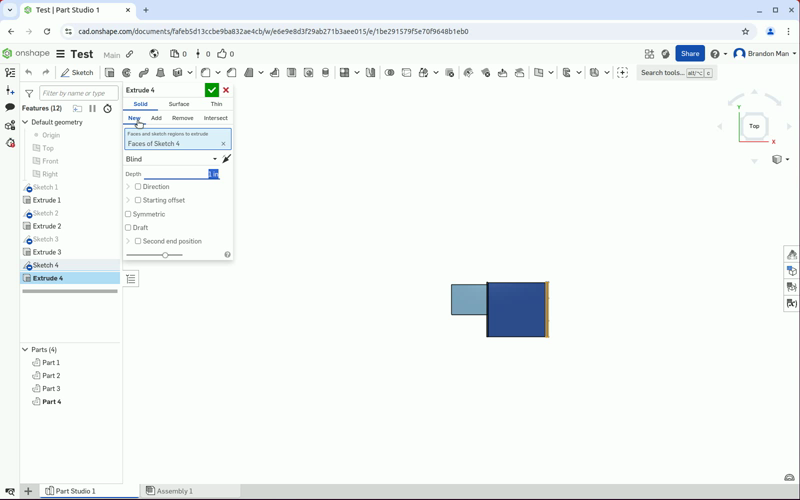
text(3.37)
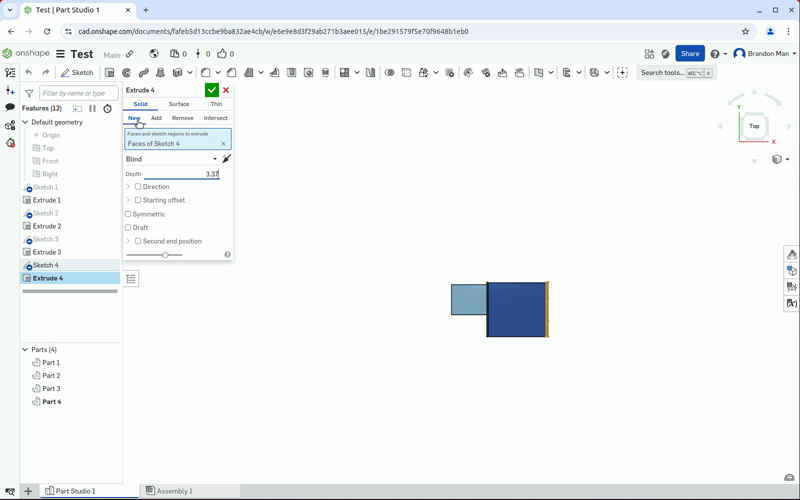
key(enter)
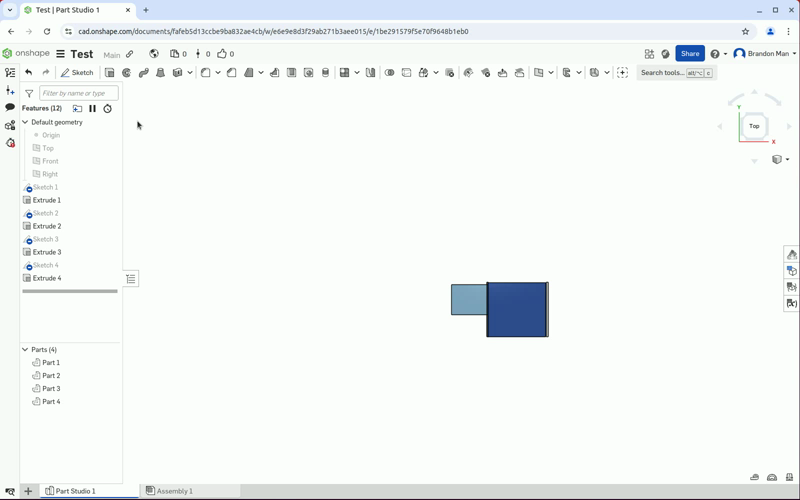
key(shift+h)
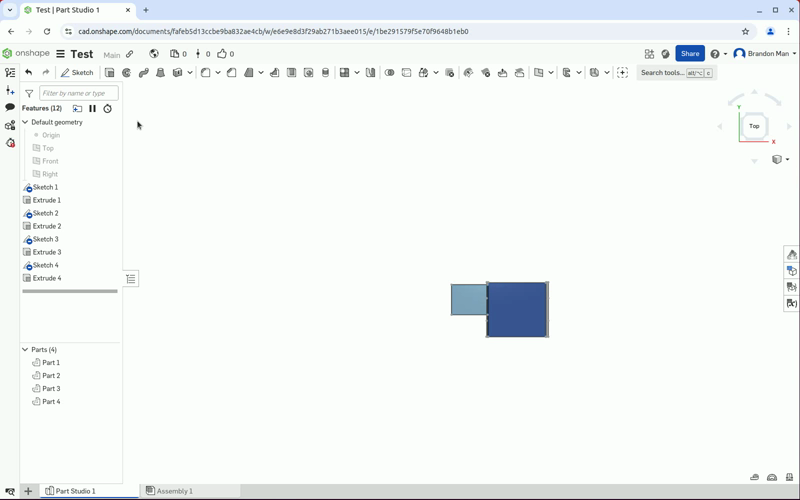
key(shift+h)
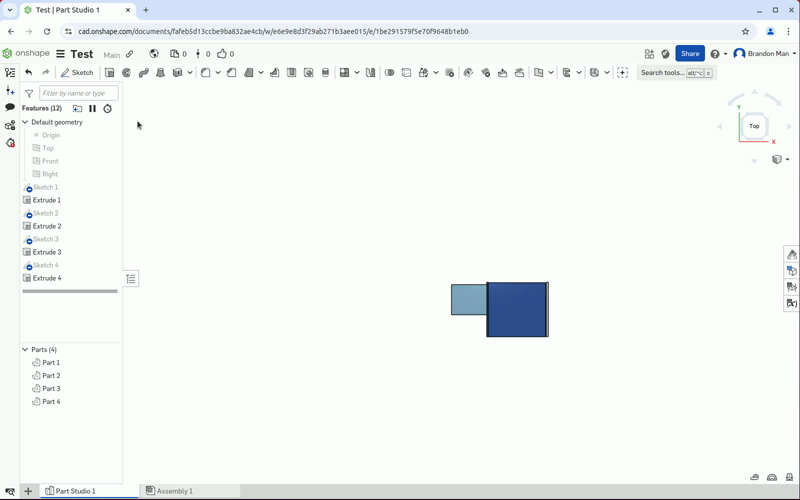
mouse_move(73, 189)
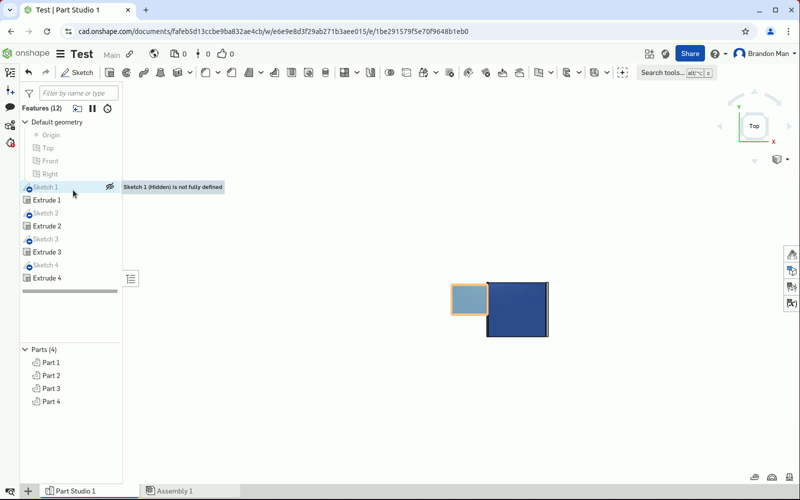
click(73, 189)
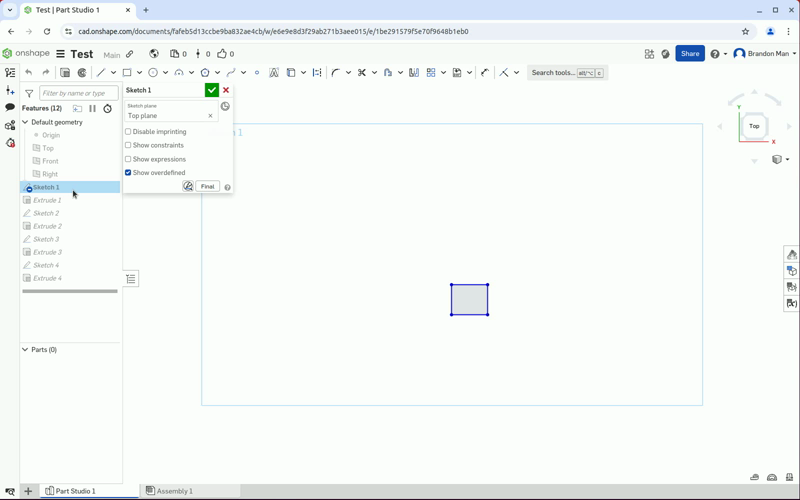
mouse_move(229, 92)
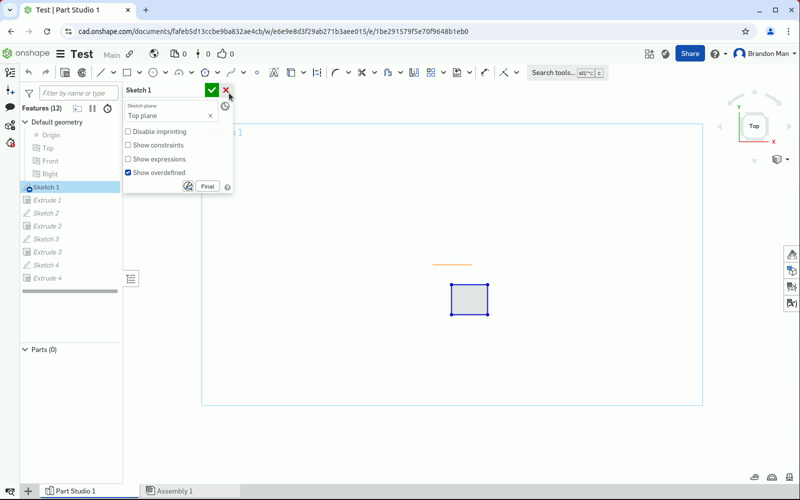
click(229, 92)
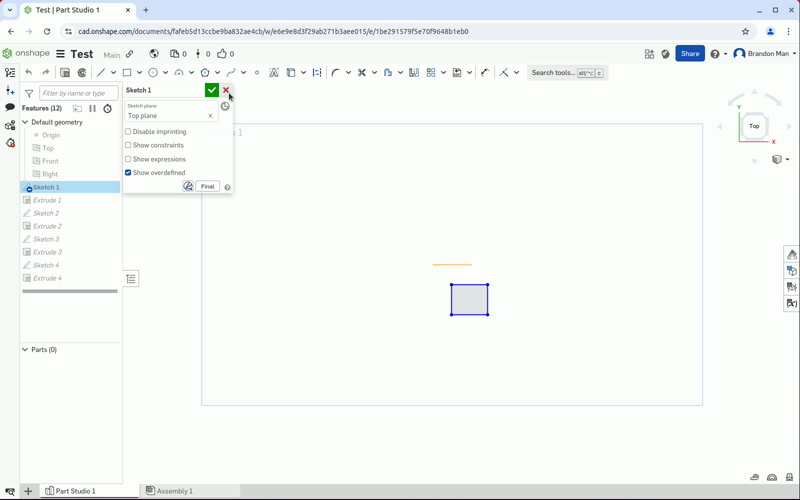
key(shift+s)
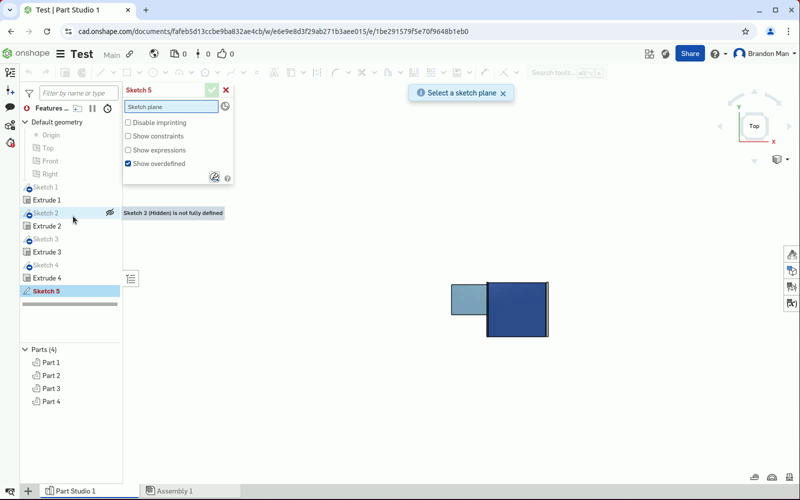
scroll(3)
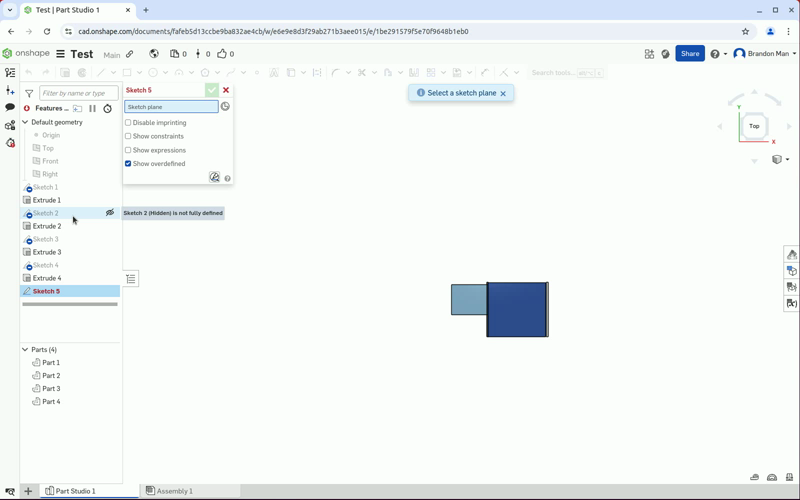
mouse_move(73, 150)
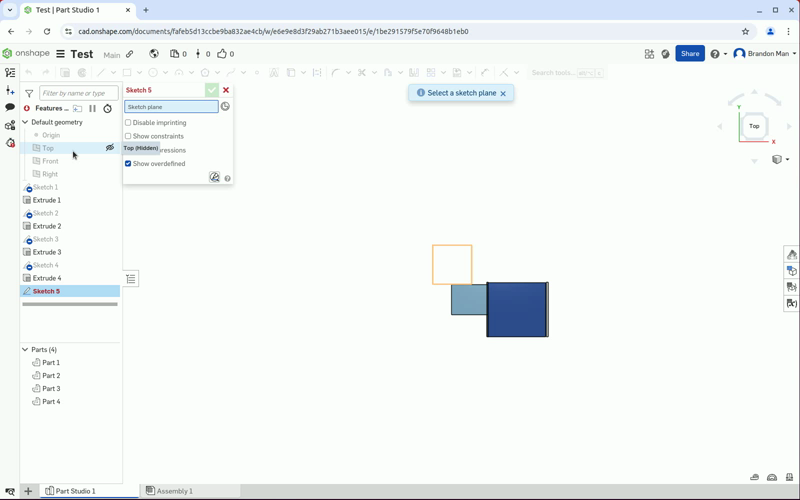
click(73, 150)
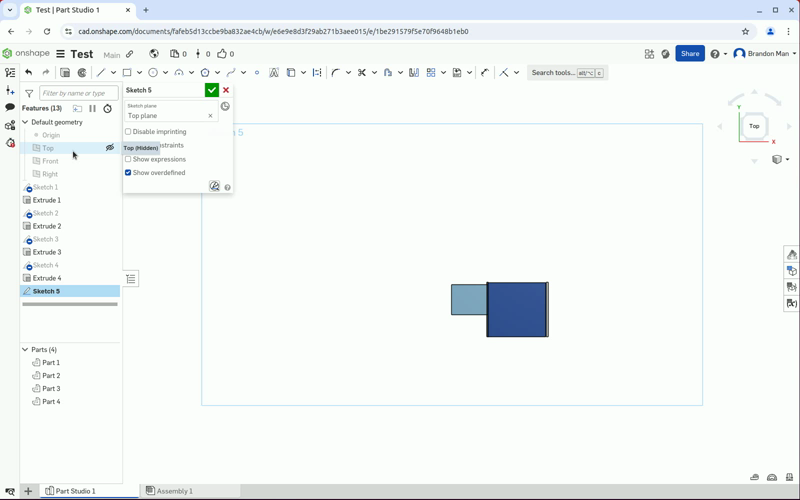
mouse_move(73, 352)
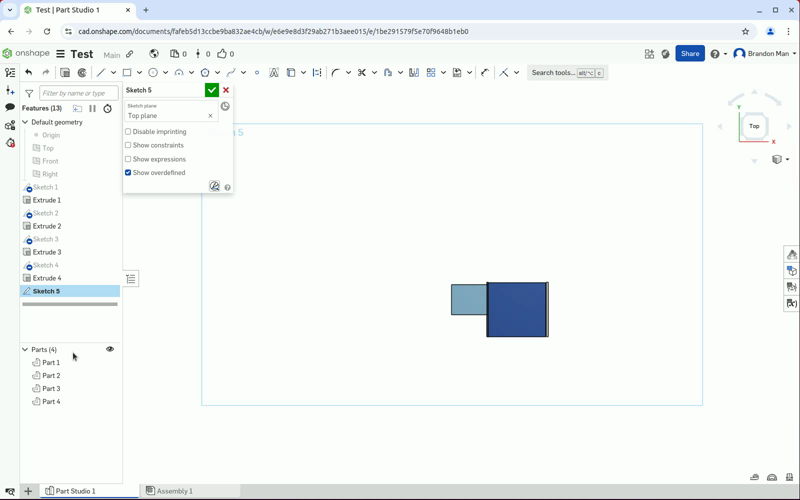
key(y)
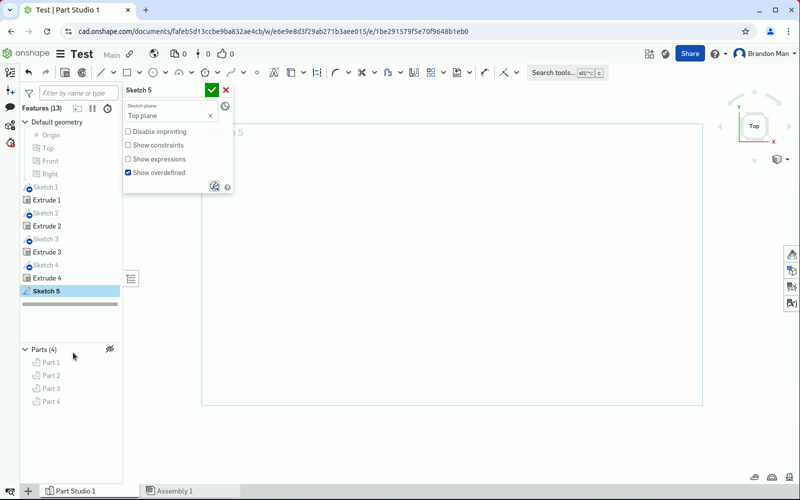
key(l)
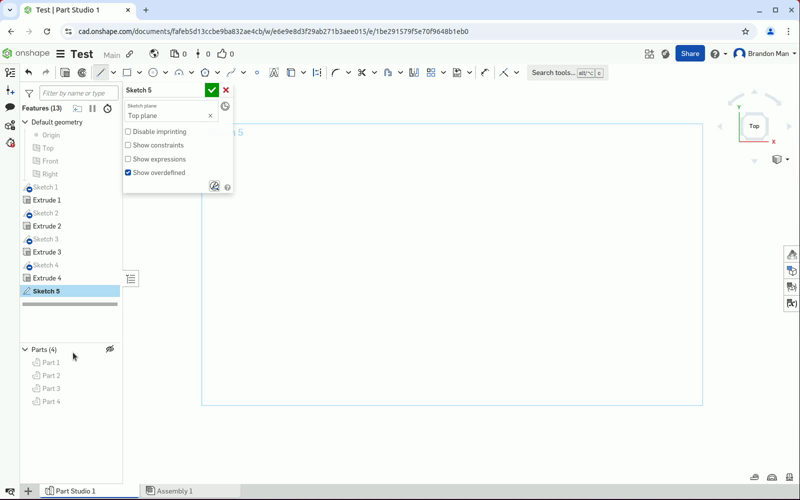
key_down(shift)
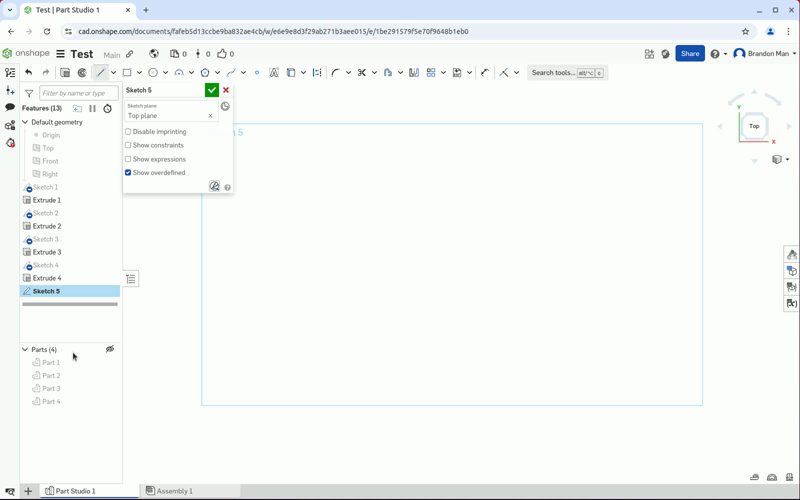
mouse_move(547, 320)
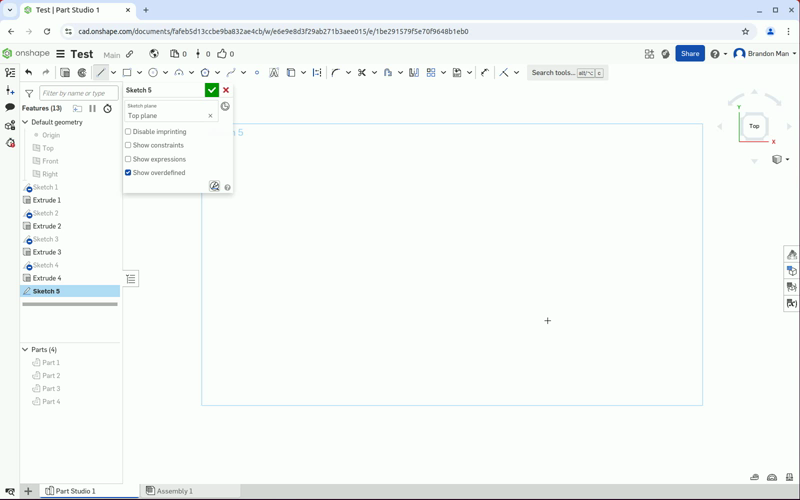
click(547, 320)
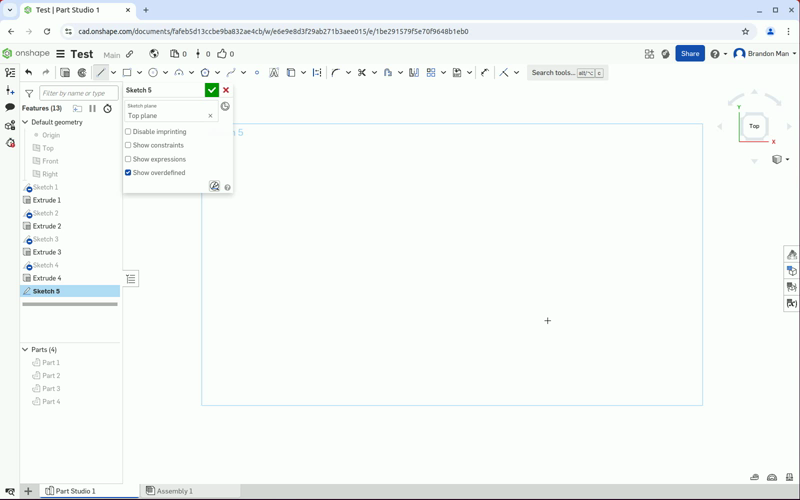
key_up(shift)
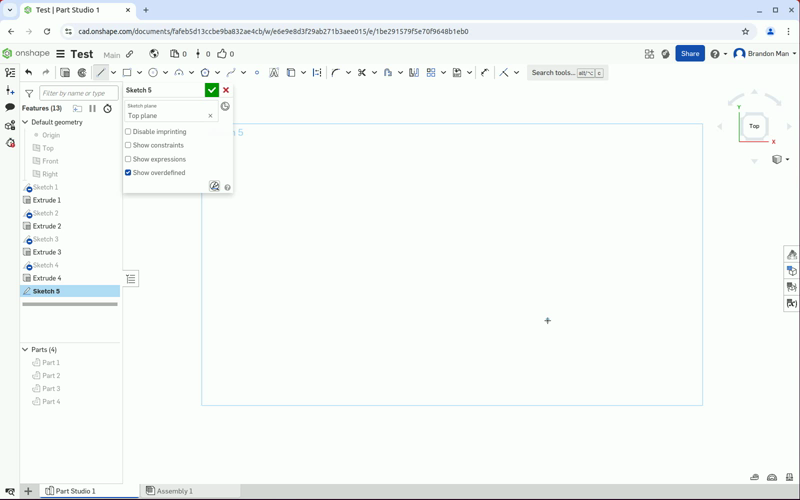
key_down(shift)
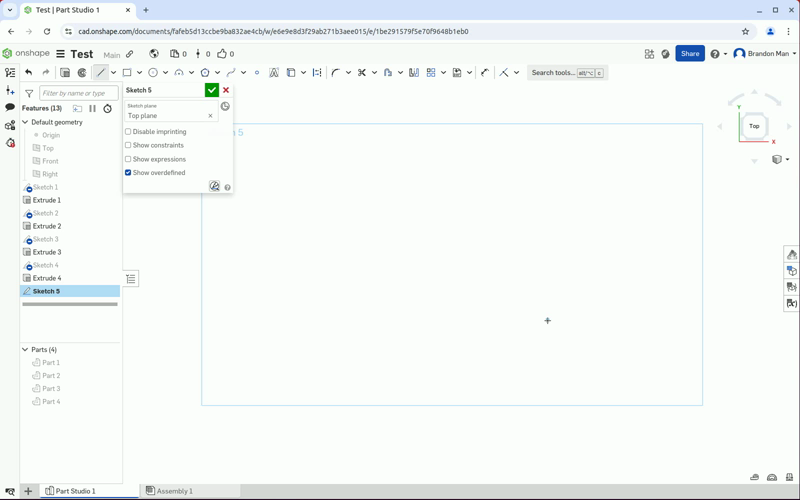
mouse_move(577, 320)
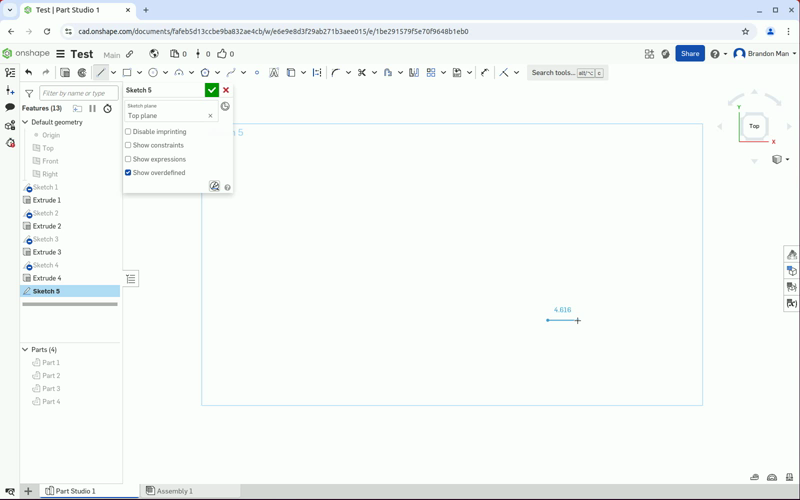
mouse_move(574, 320)
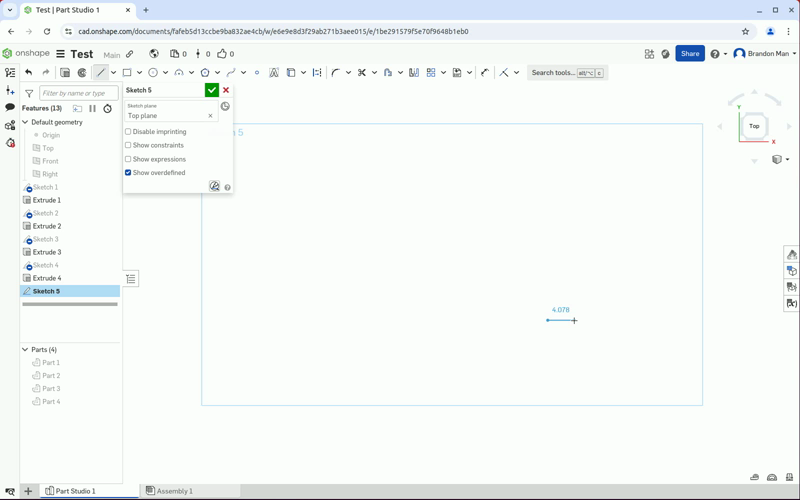
click(574, 320)
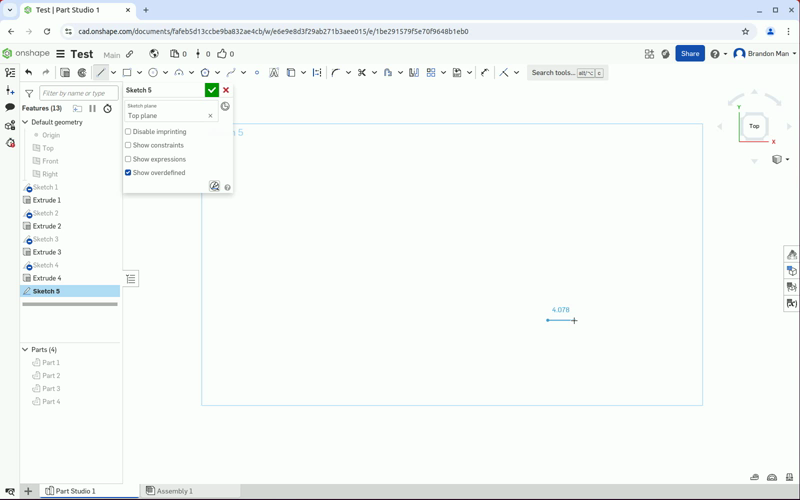
key_up(shift)
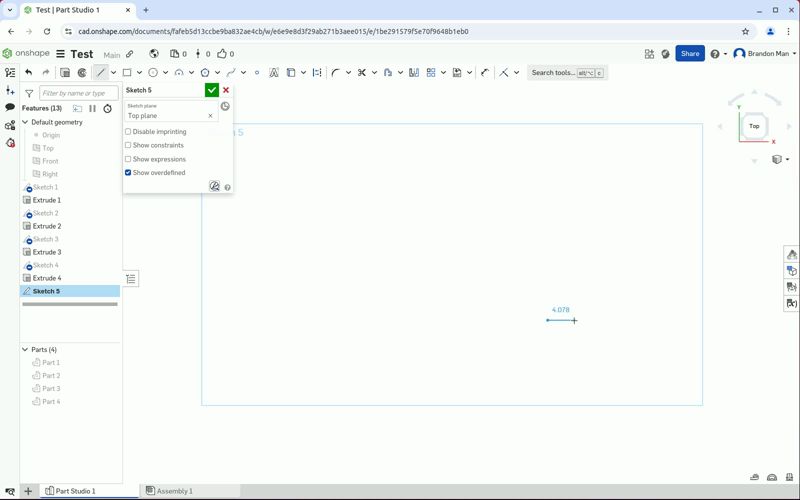
key_down(shift)
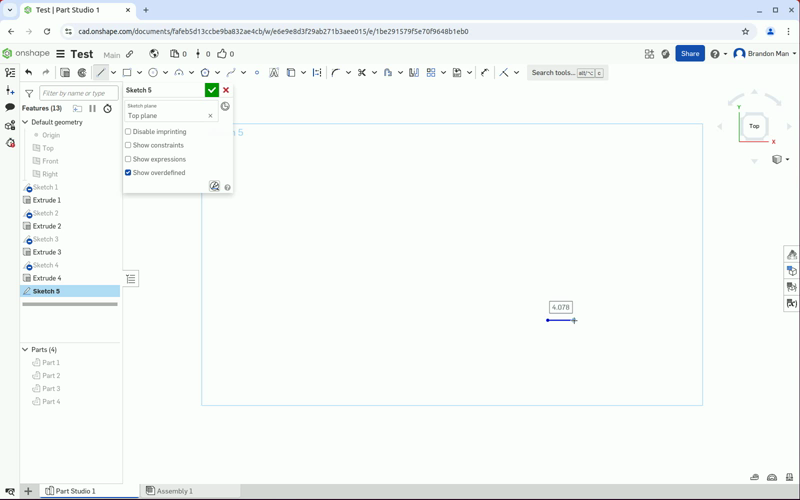
mouse_move(589, 320)
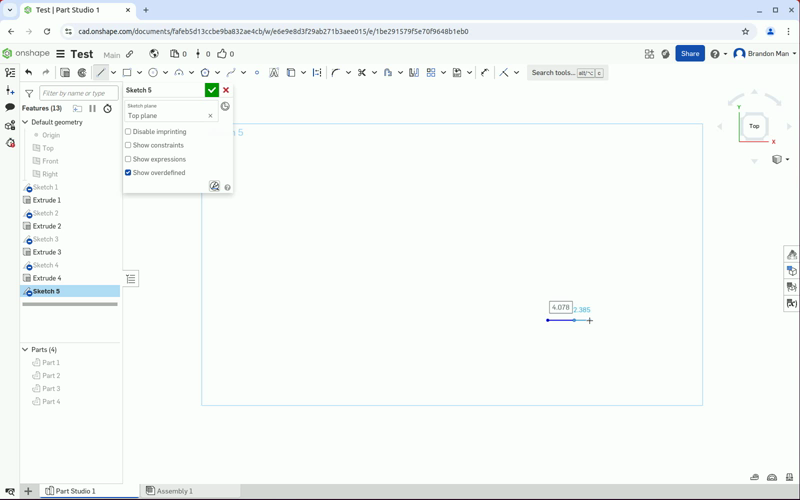
mouse_move(574, 297)
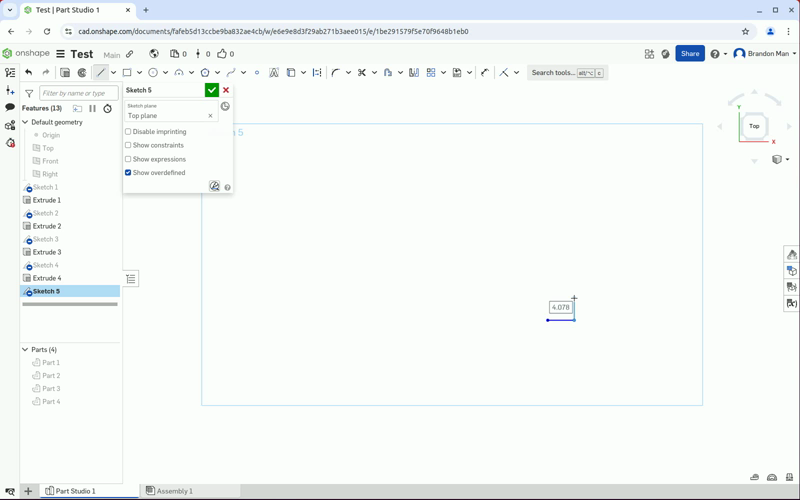
click(574, 297)
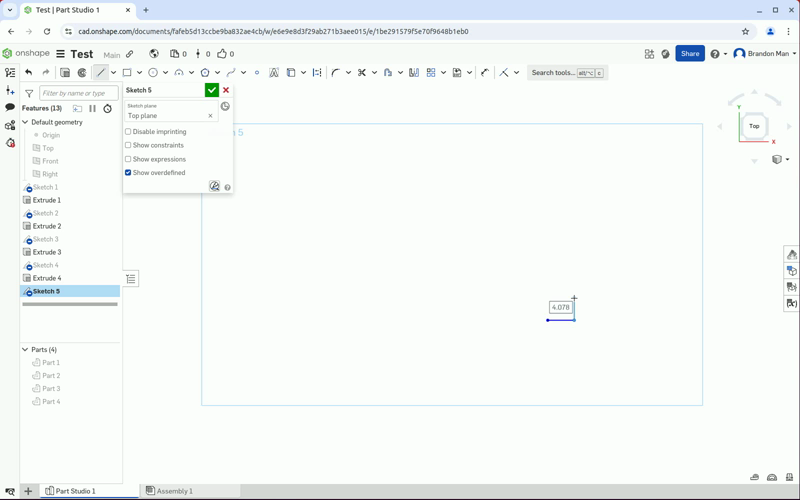
key_up(shift)
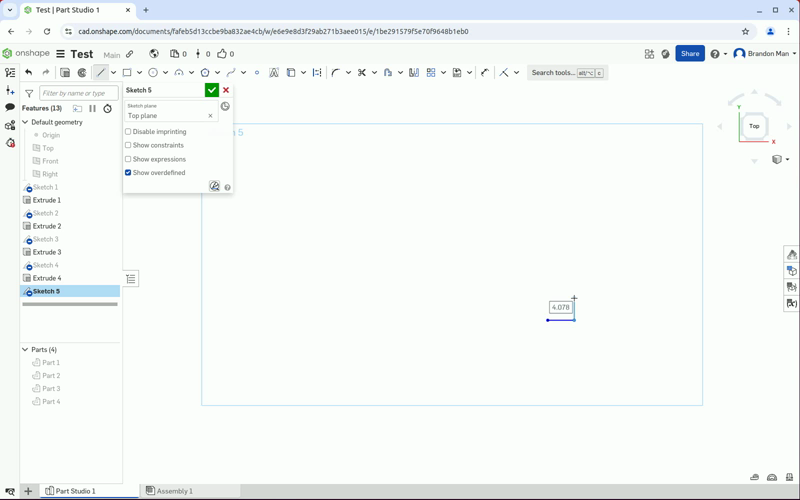
key_down(shift)
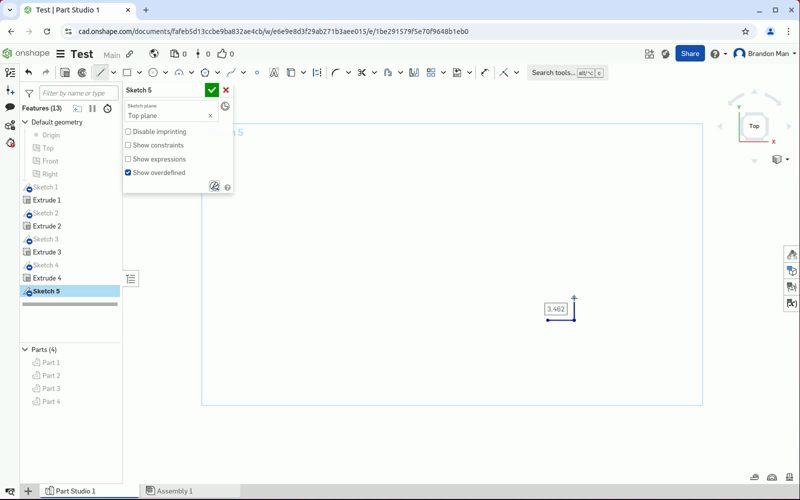
mouse_move(589, 297)
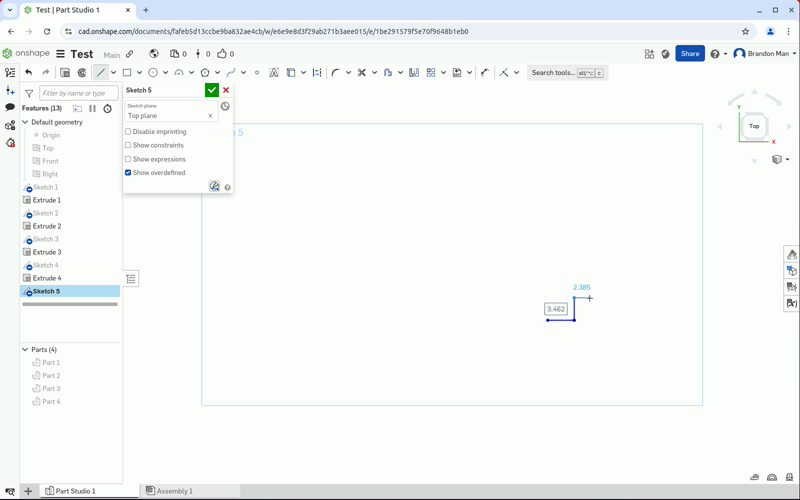
mouse_move(547, 297)
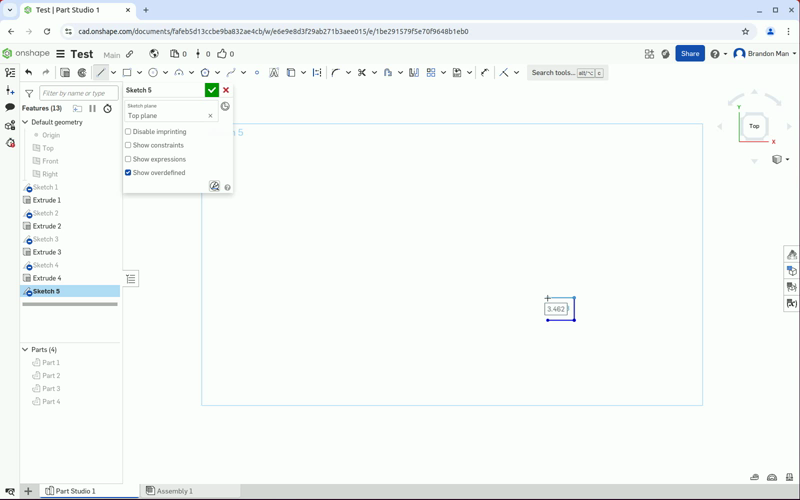
click(547, 297)
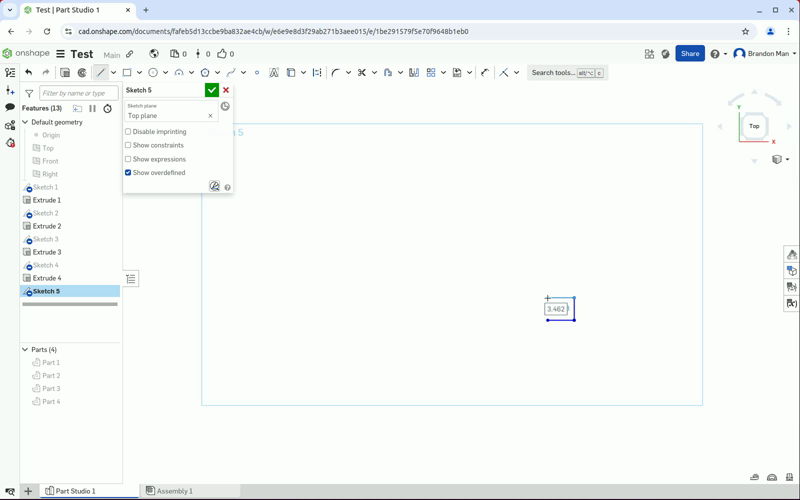
key_up(shift)
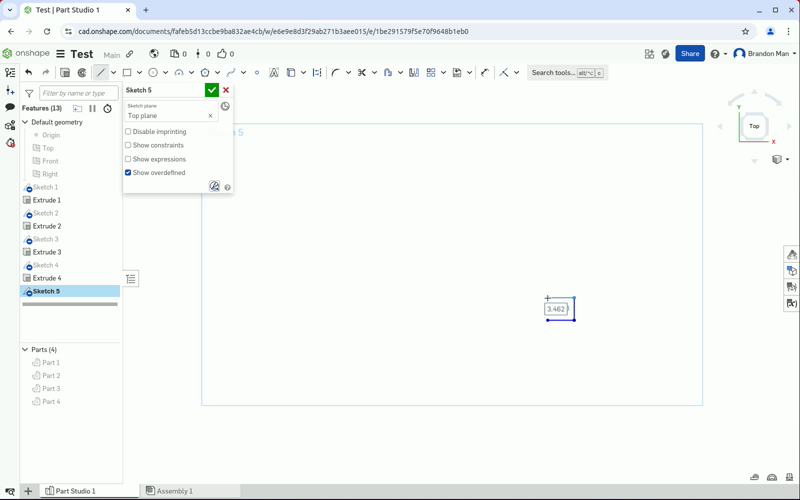
mouse_move(577, 297)
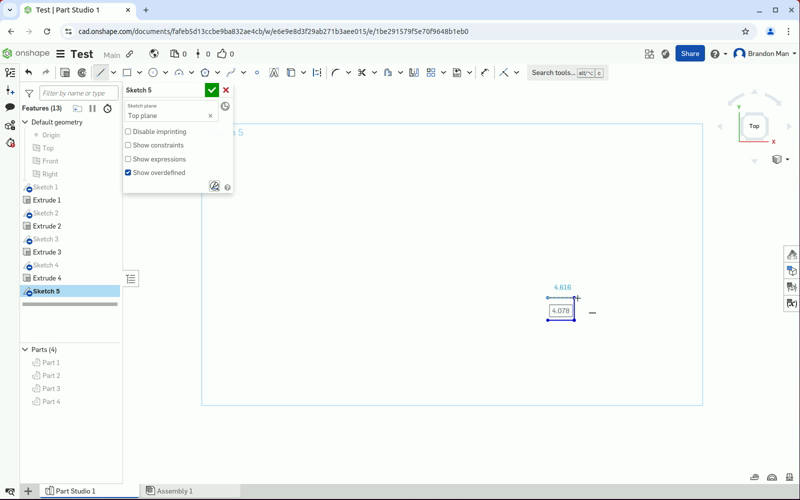
key_down(shift)
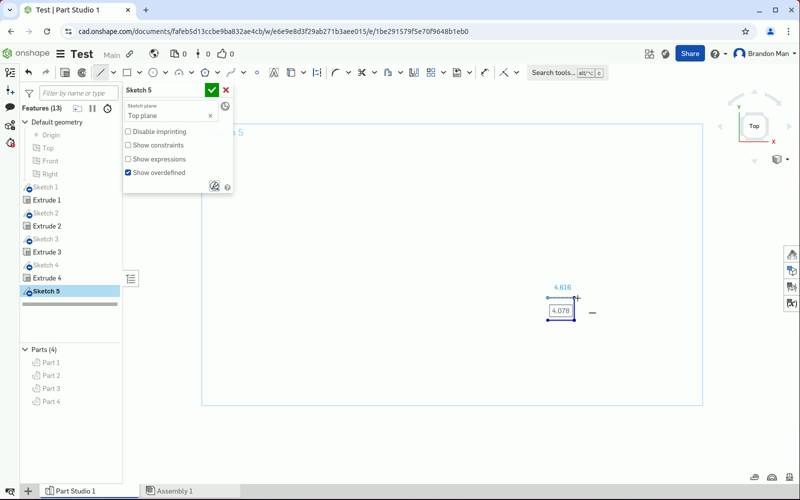
mouse_move(547, 320)
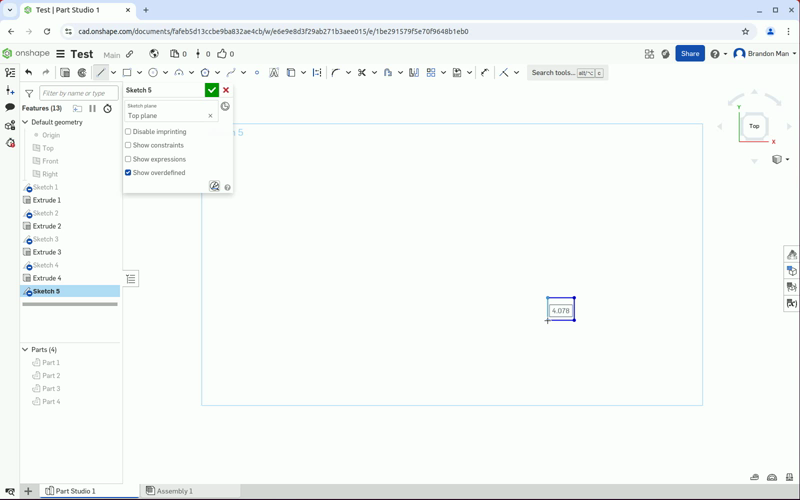
key_up(shift)
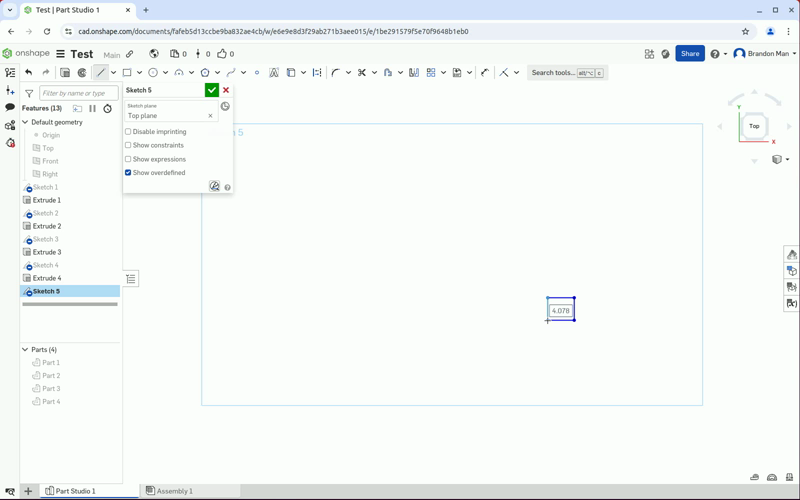
click(547, 320)
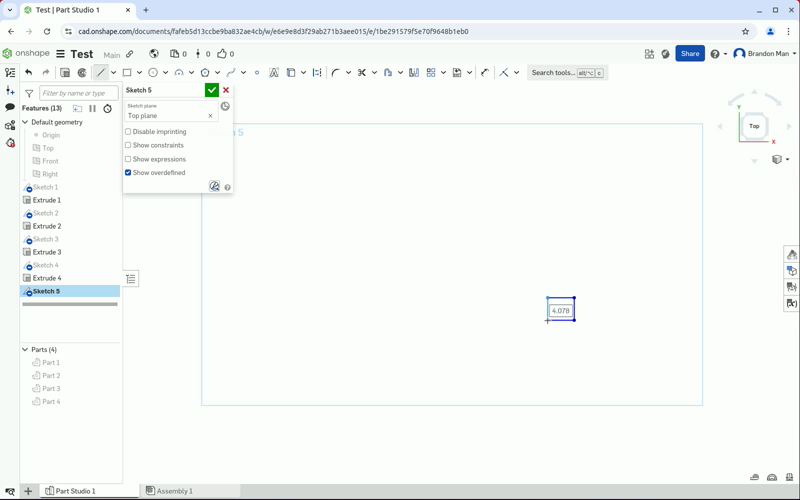
key(esc)
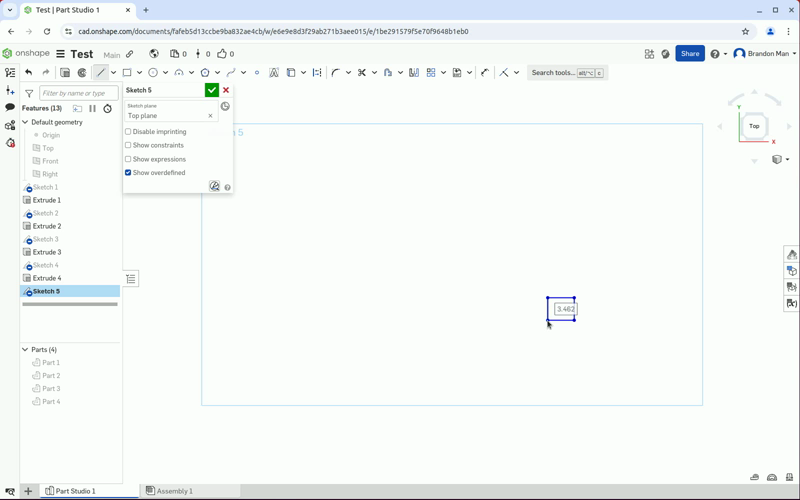
mouse_move(569, 298)
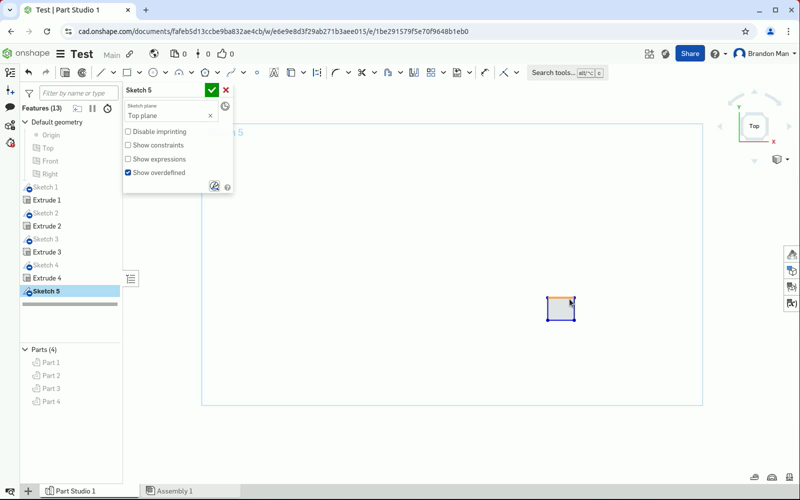
scroll(6)
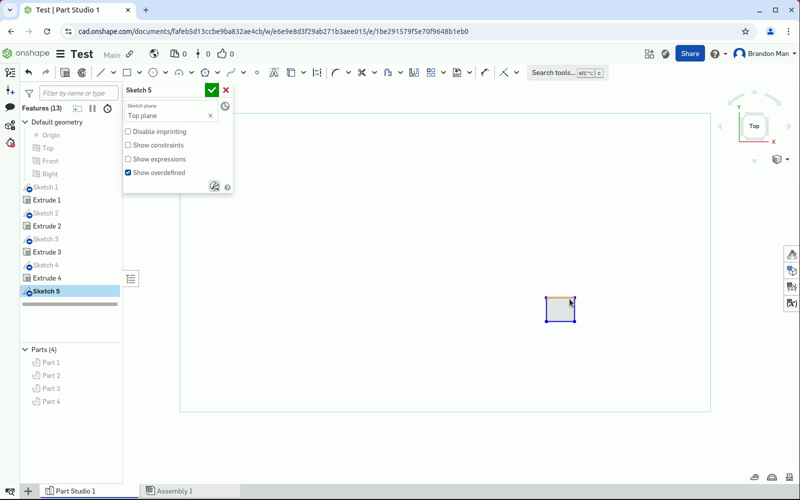
scroll(6)
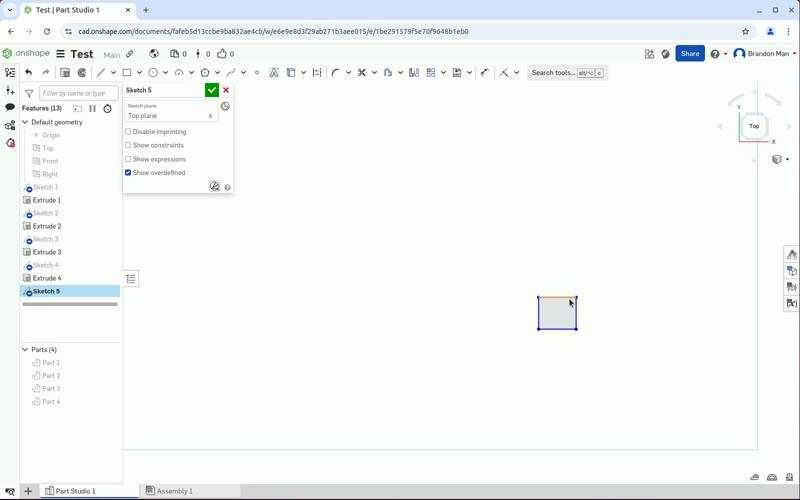
scroll(6)
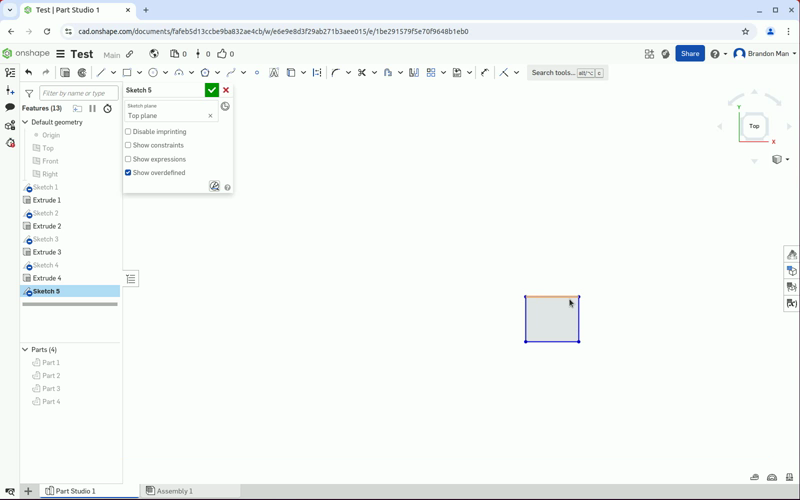
scroll(6)
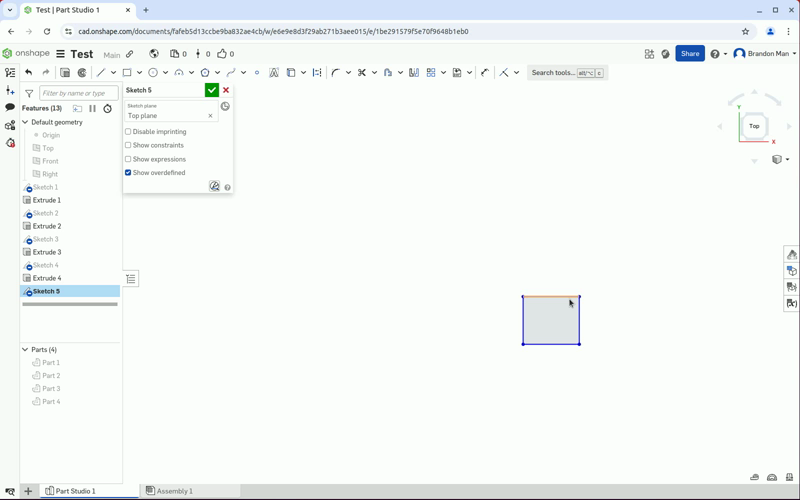
scroll(6)
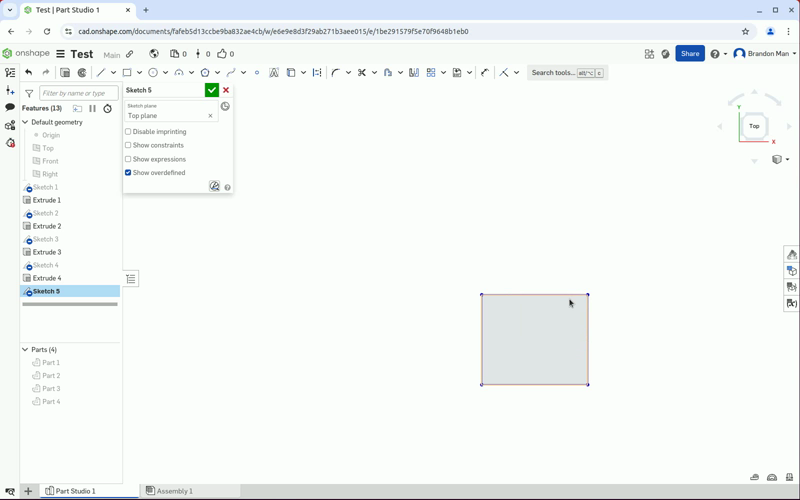
scroll(6)
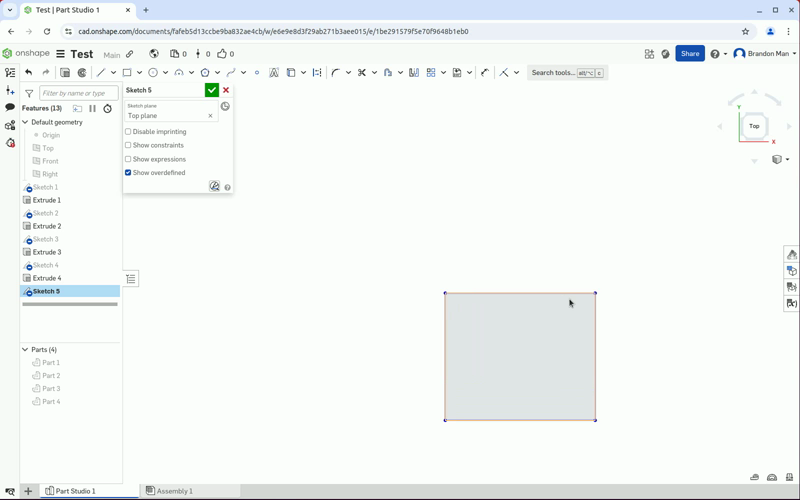
scroll(6)
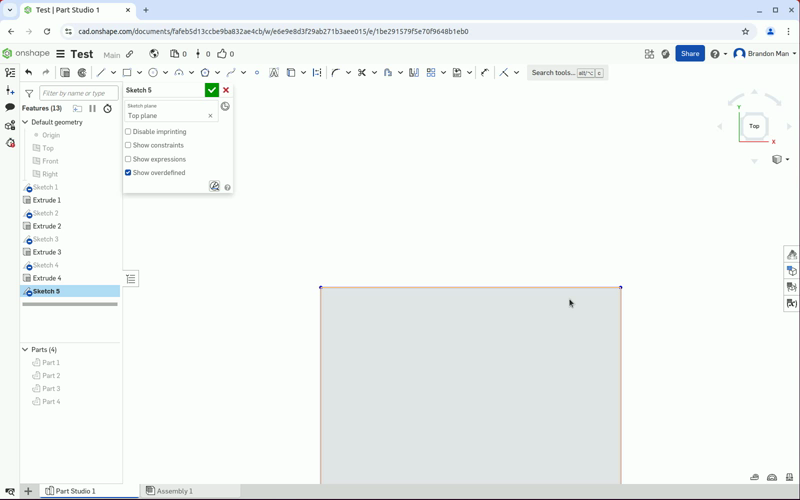
click(569, 298)
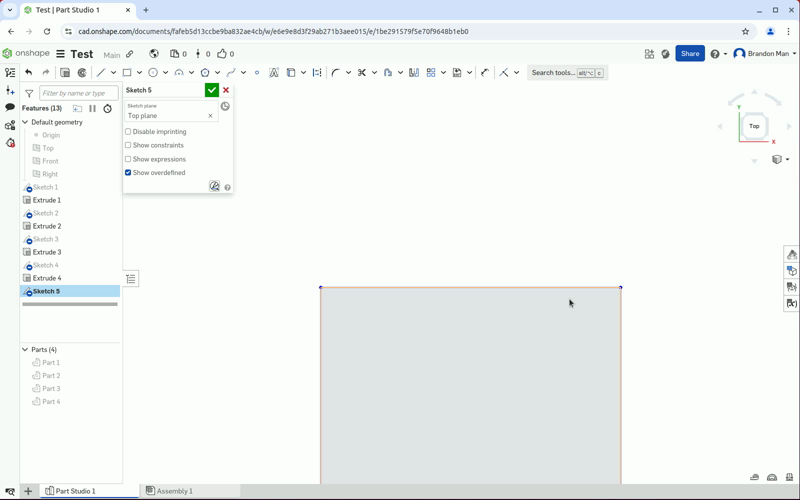
scroll(-6)
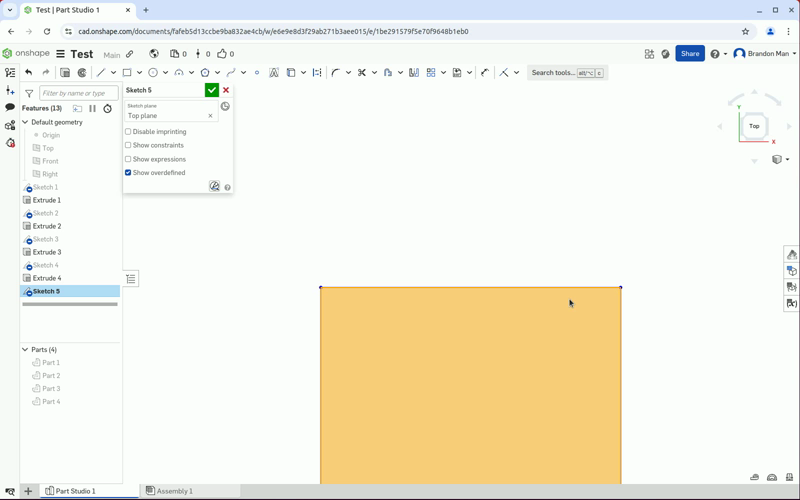
scroll(-6)
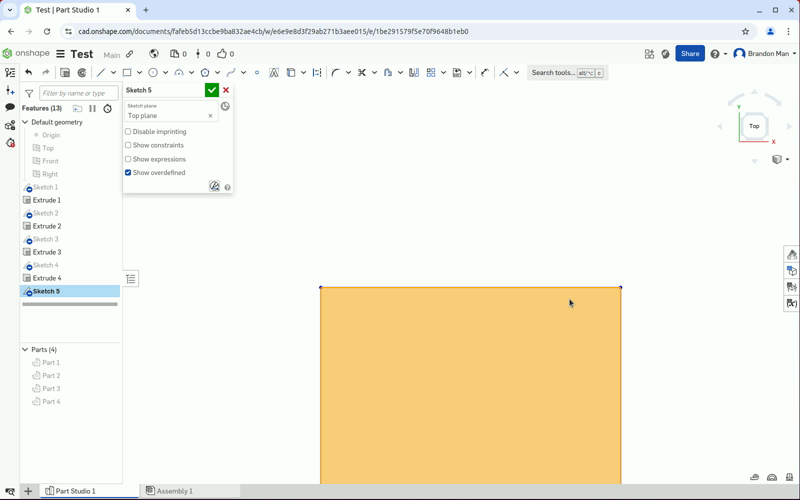
scroll(-6)
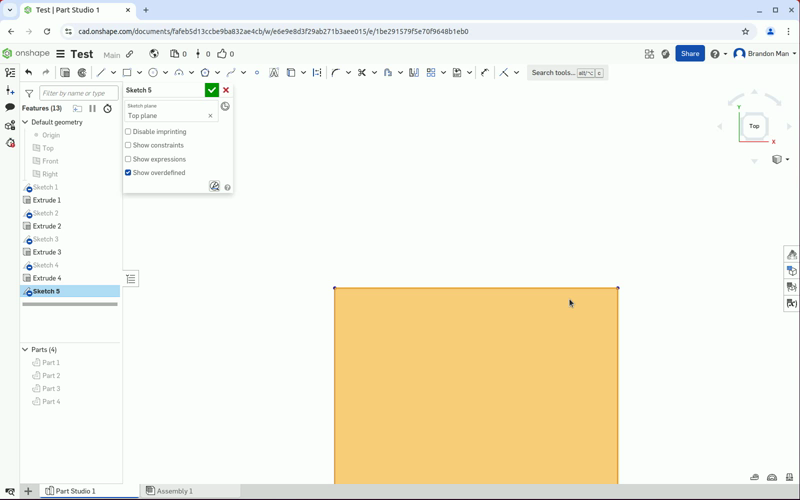
scroll(-6)
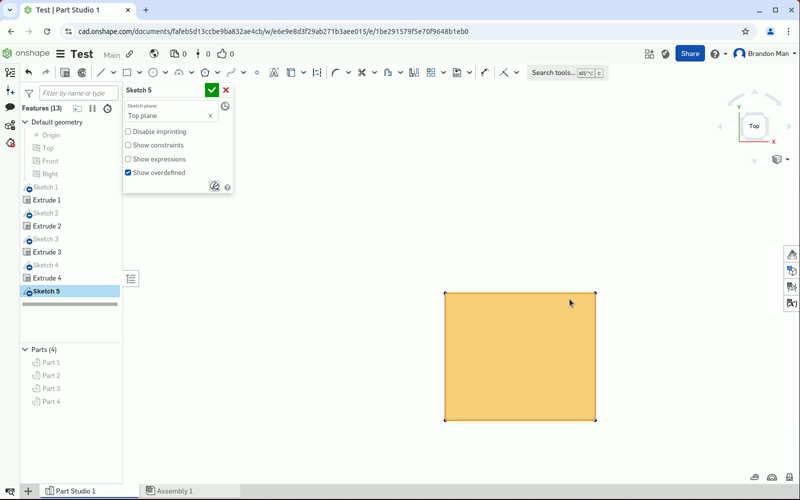
scroll(-6)
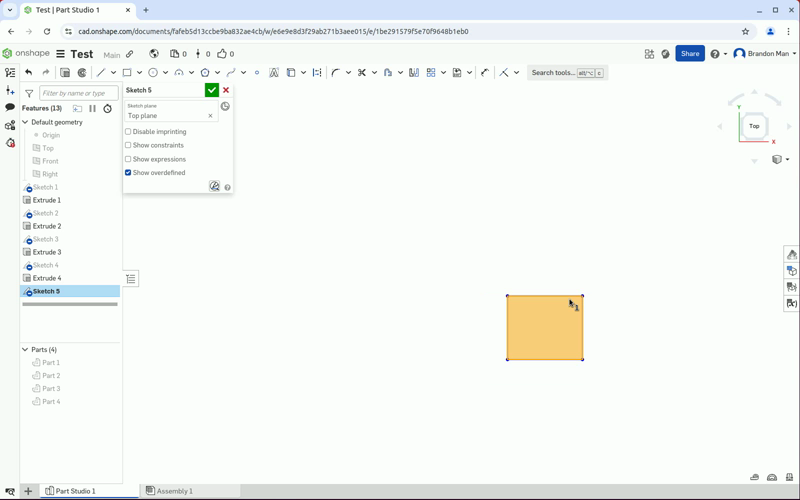
scroll(-6)
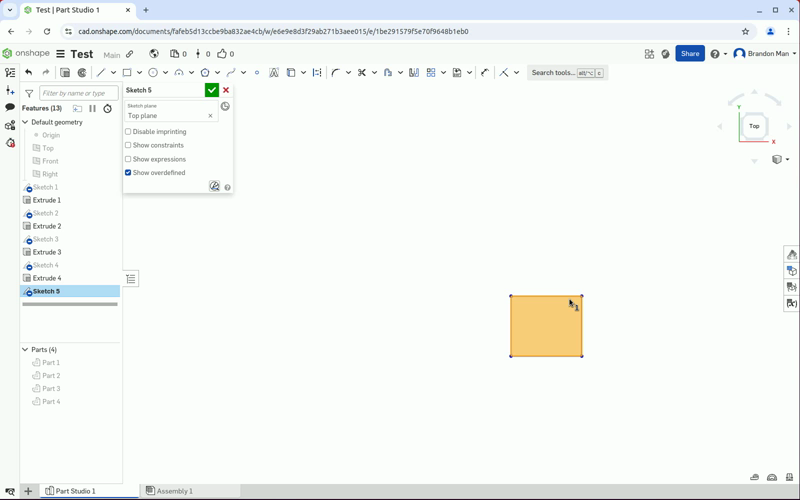
scroll(-6)
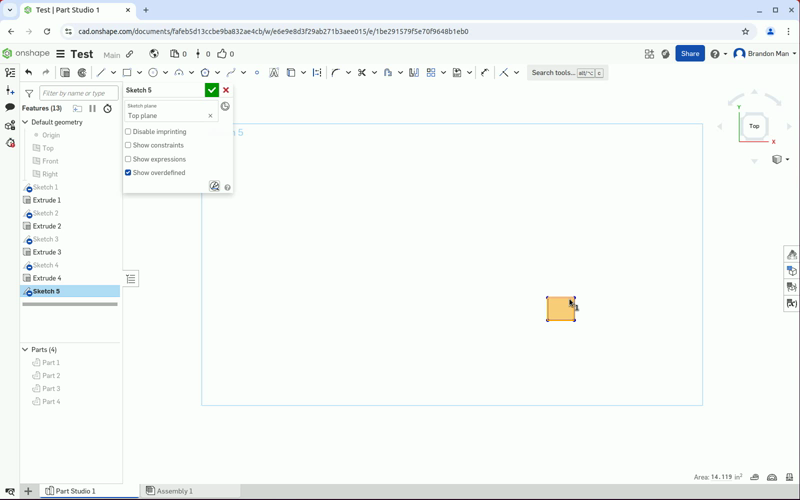
mouse_move(73, 352)
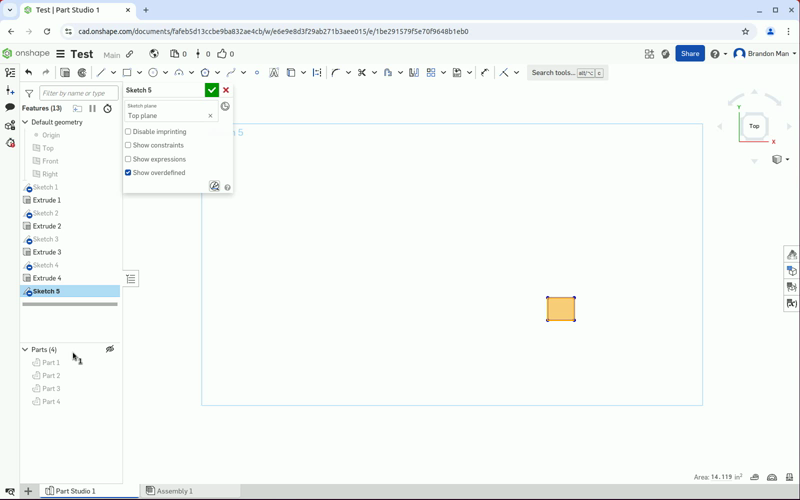
key(shift+y)
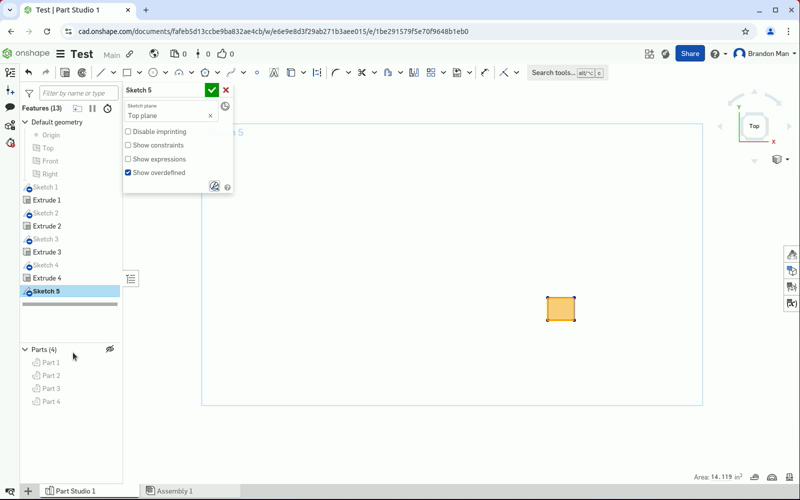
key(shift+e)
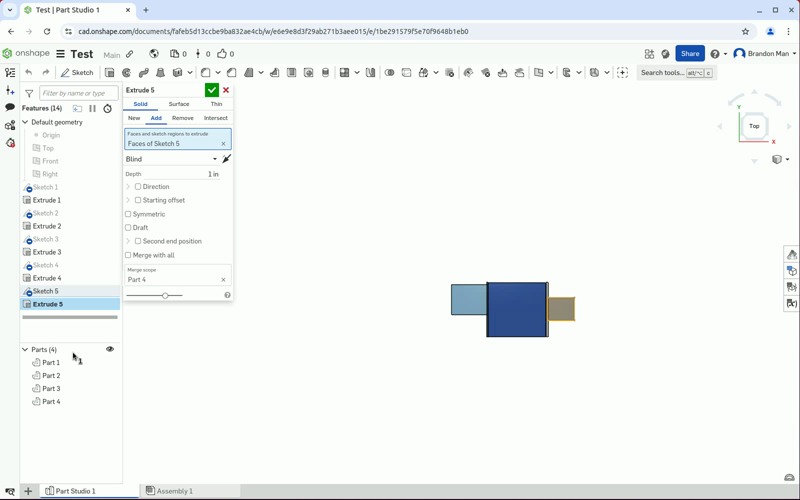
mouse_move(143, 106)
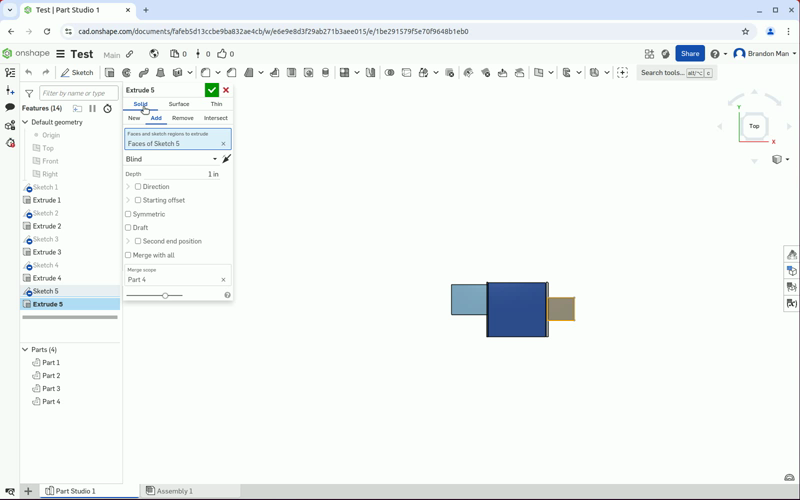
click(143, 106)
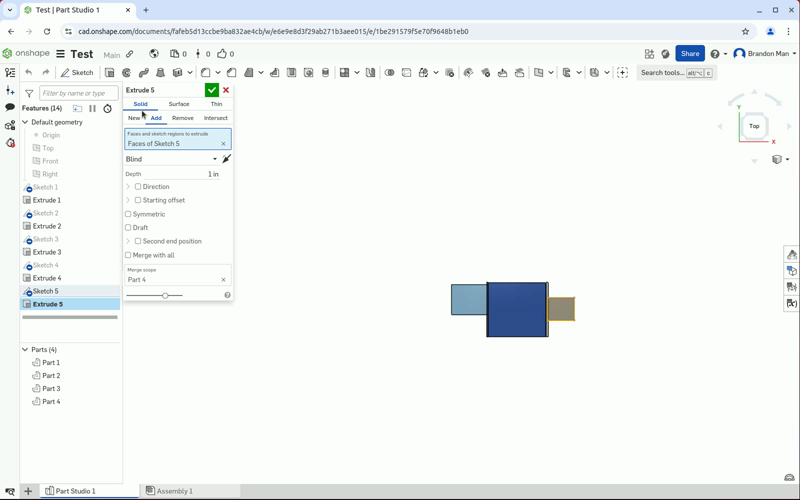
mouse_move(137, 120)
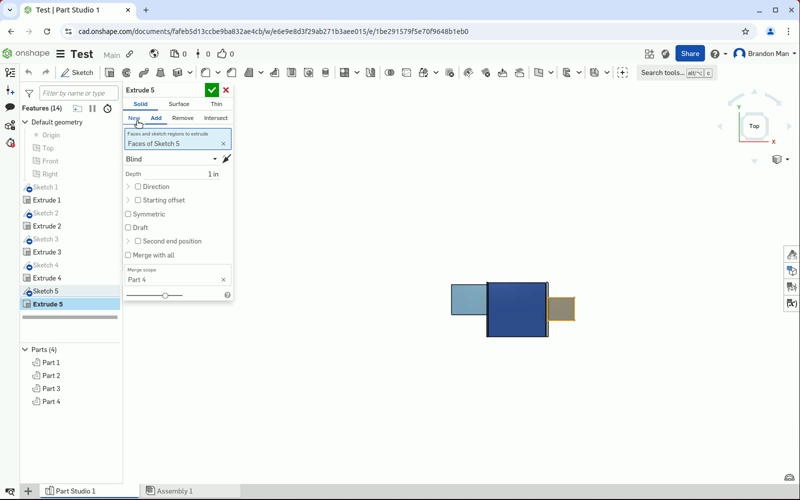
click(137, 120)
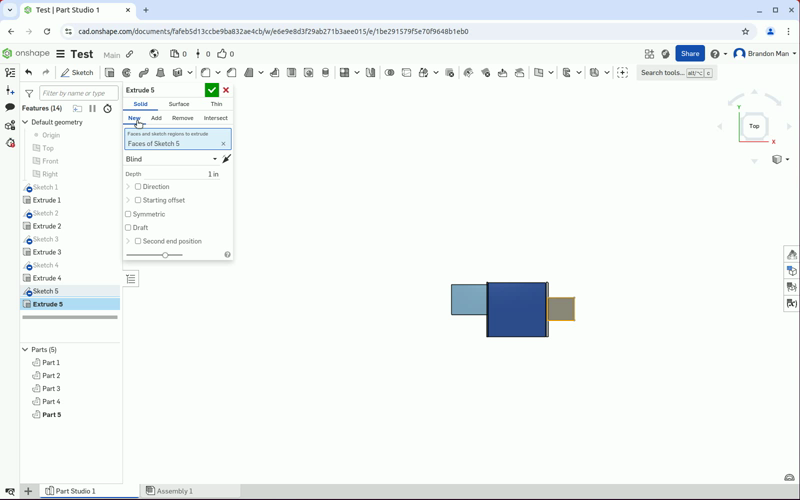
key(tab, 4)
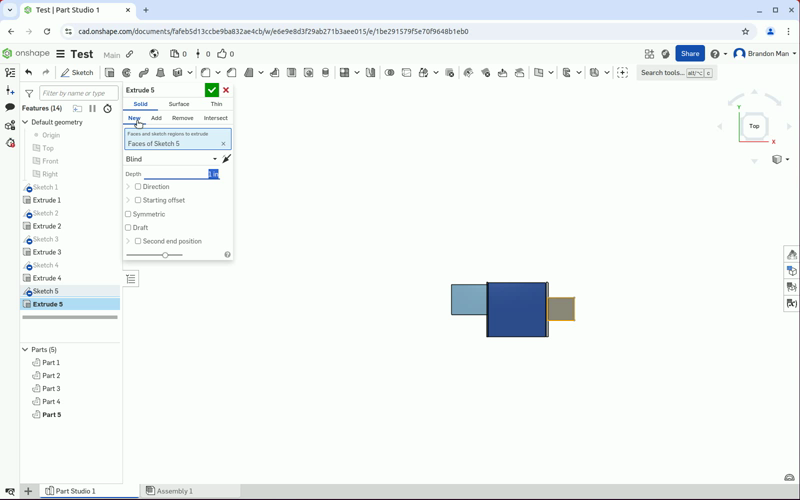
text(3.37)
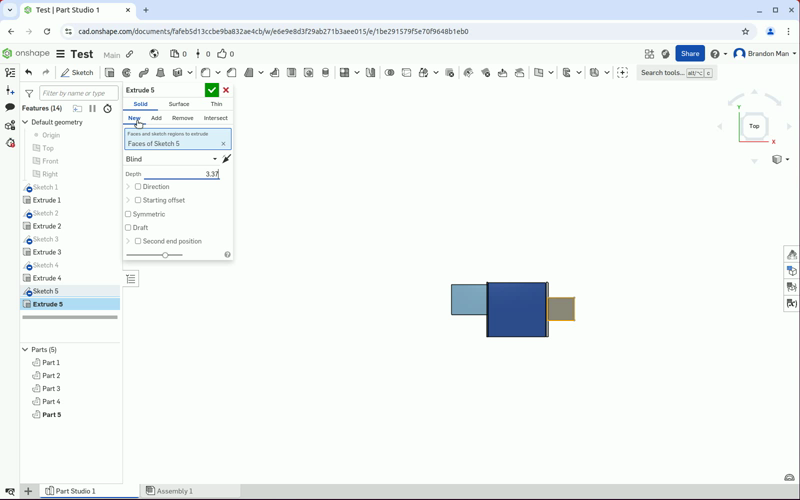
key(enter)
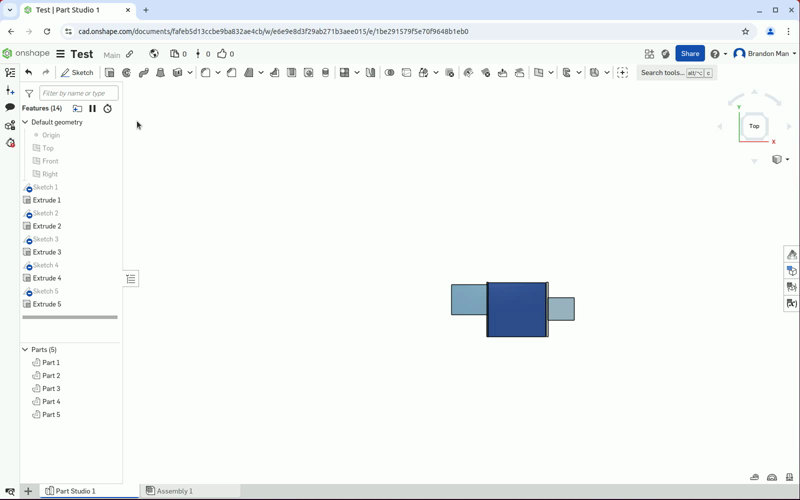
key(shift+h)
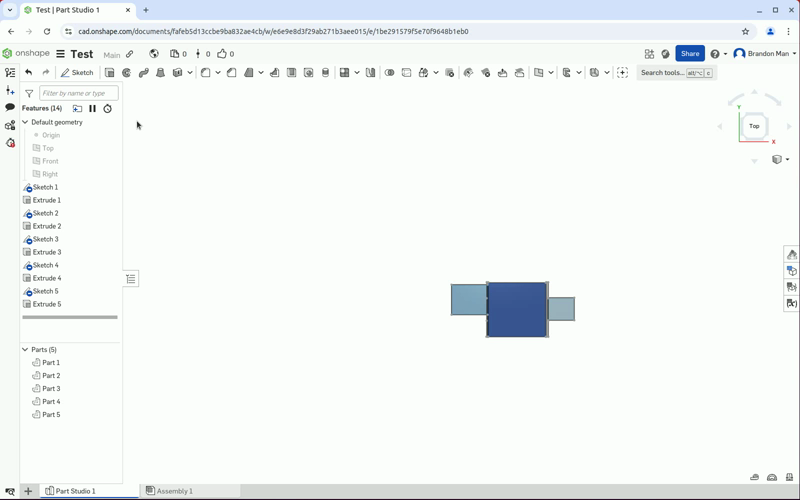
key(shift+h)
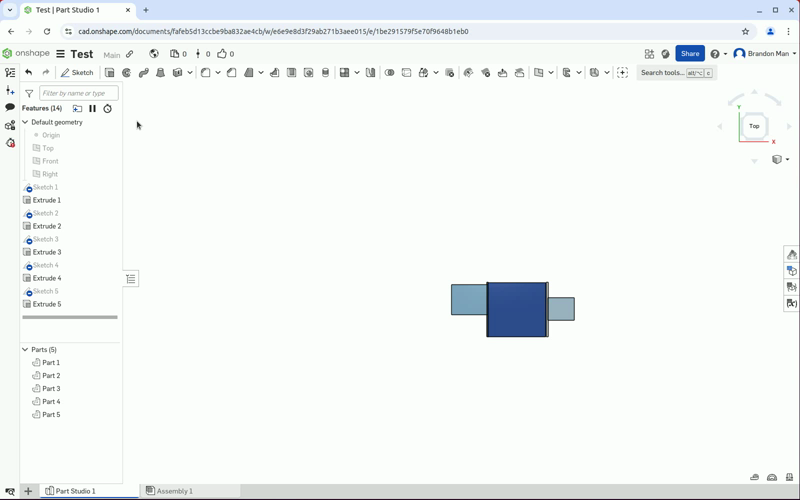
mouse_move(73, 189)
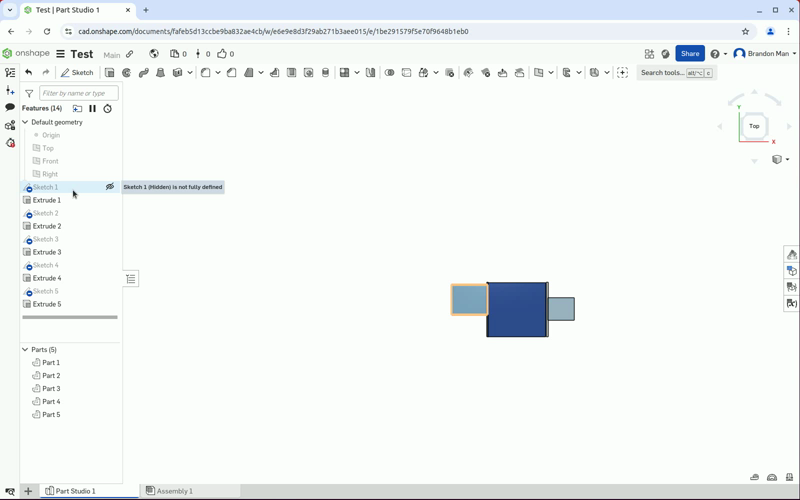
click(73, 189)
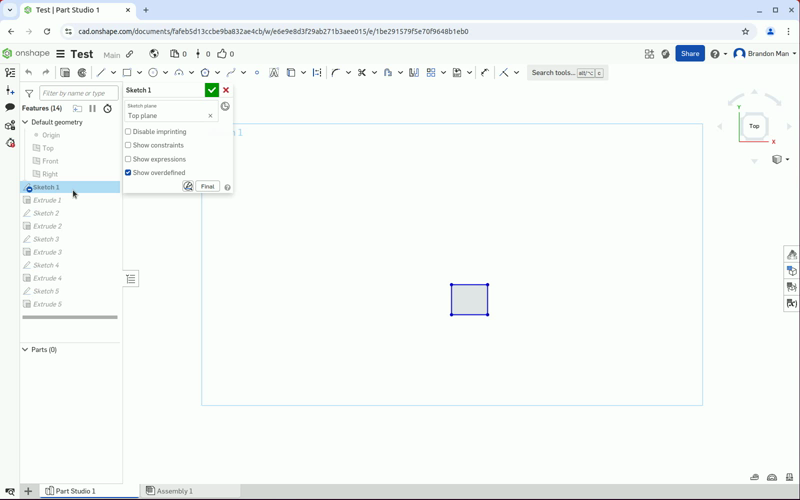
mouse_move(229, 92)
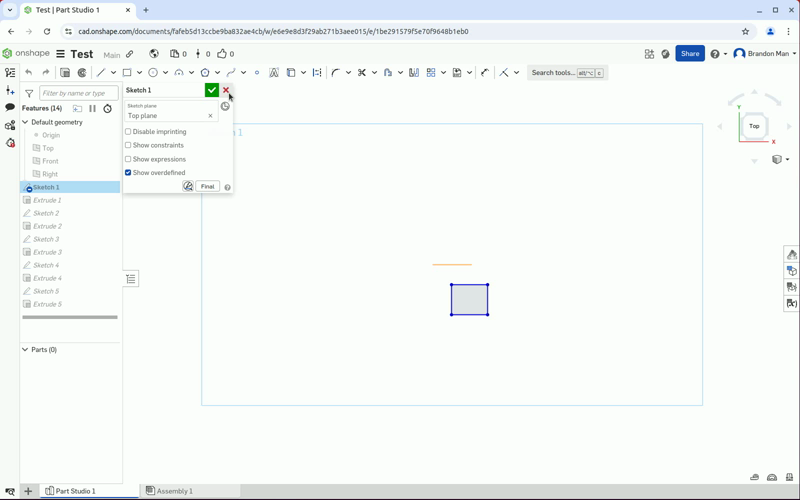
click(229, 92)
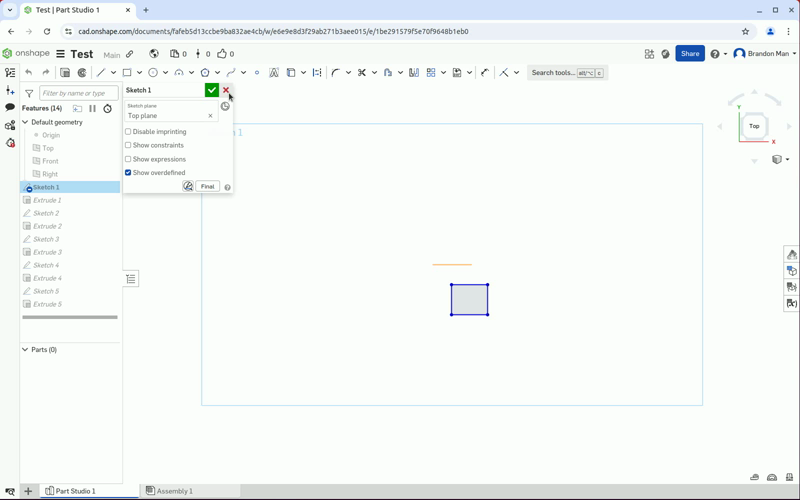
key(shift+s)
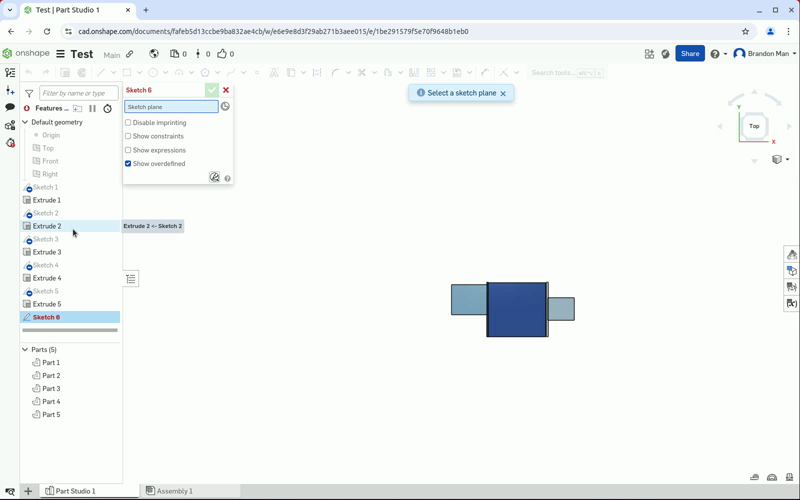
scroll(3)
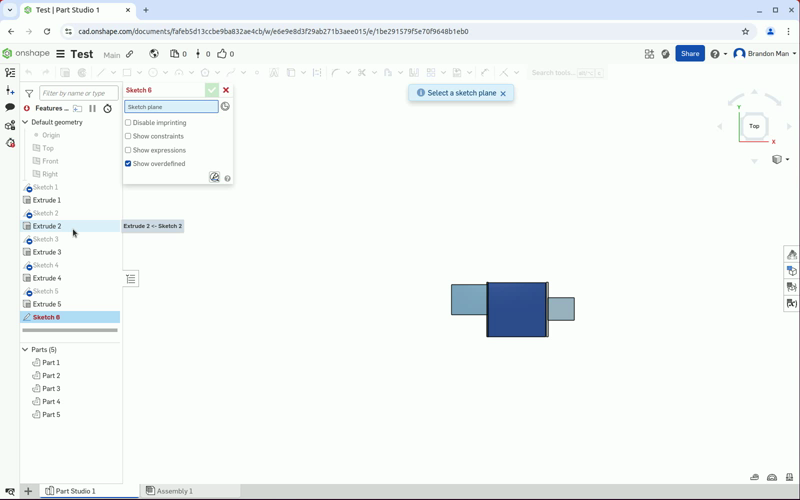
mouse_move(73, 150)
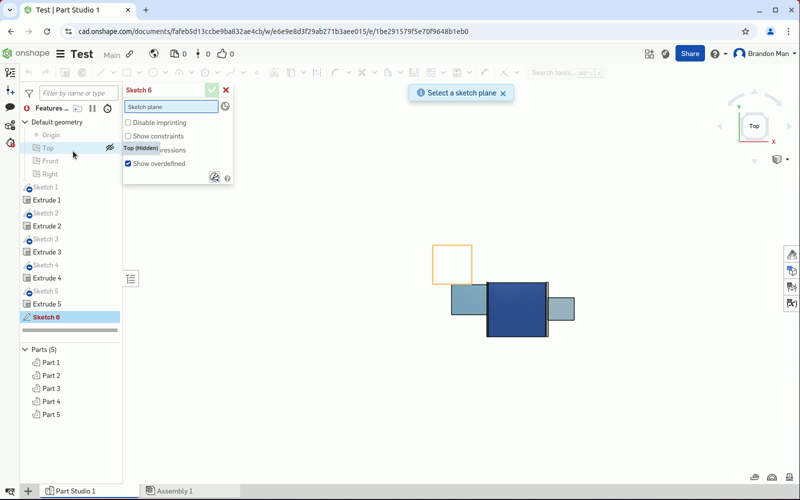
click(73, 150)
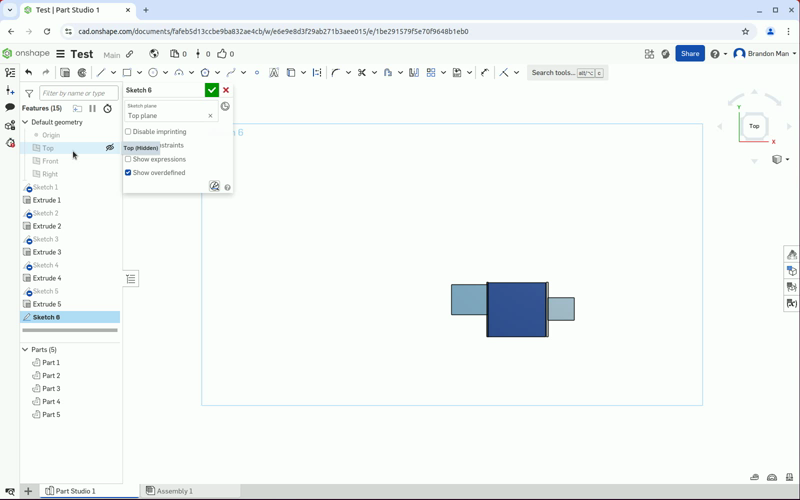
mouse_move(73, 352)
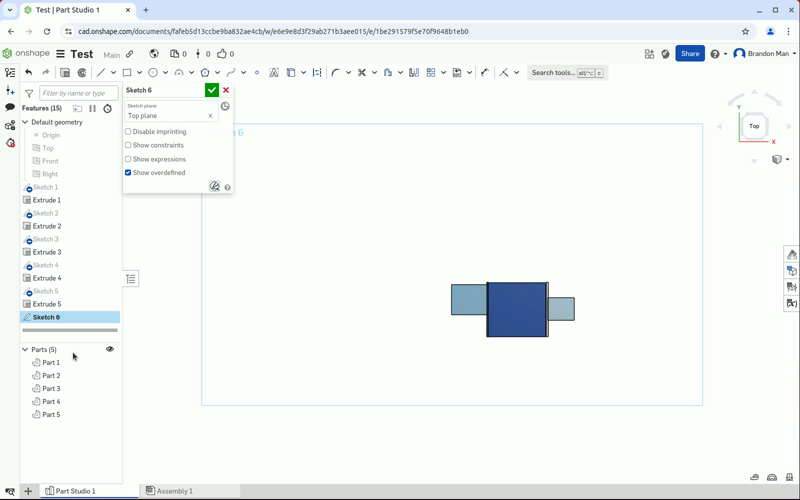
key(y)
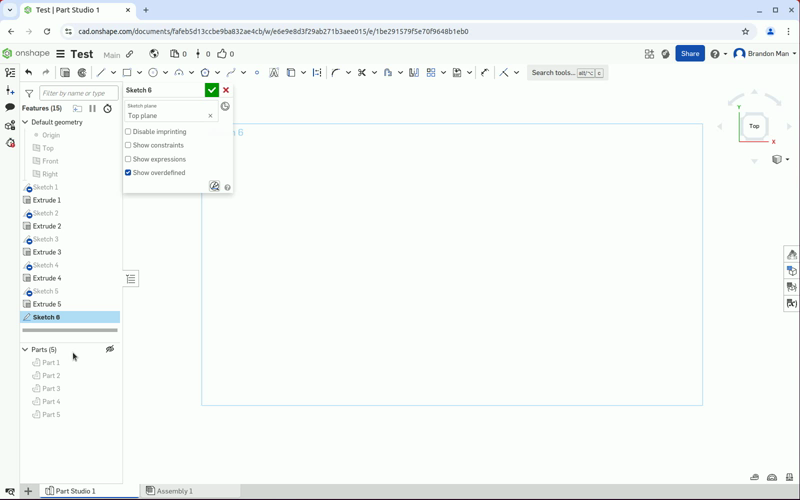
key(l)
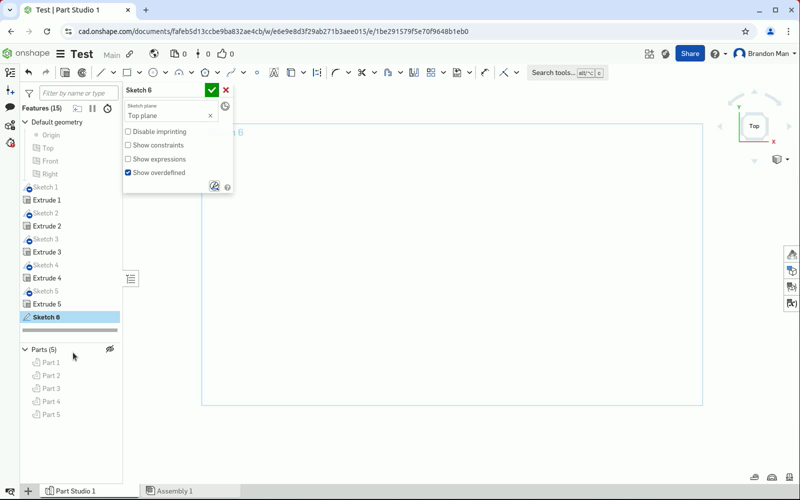
key_down(shift)
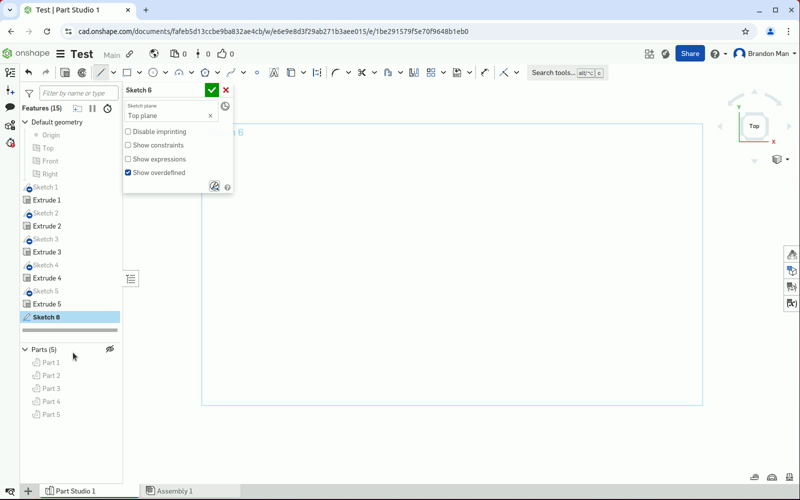
mouse_move(460, 299)
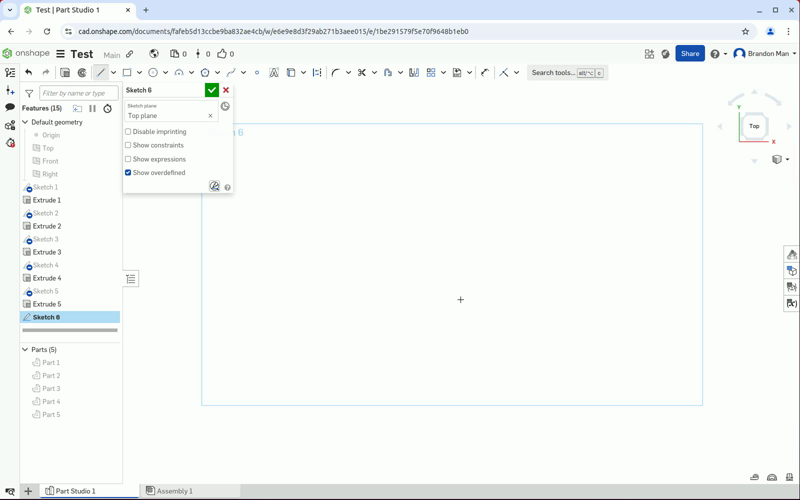
click(460, 299)
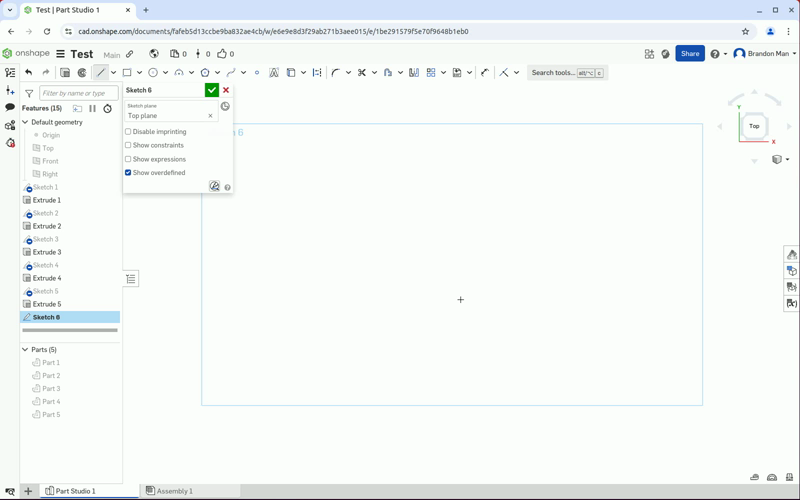
key_up(shift)
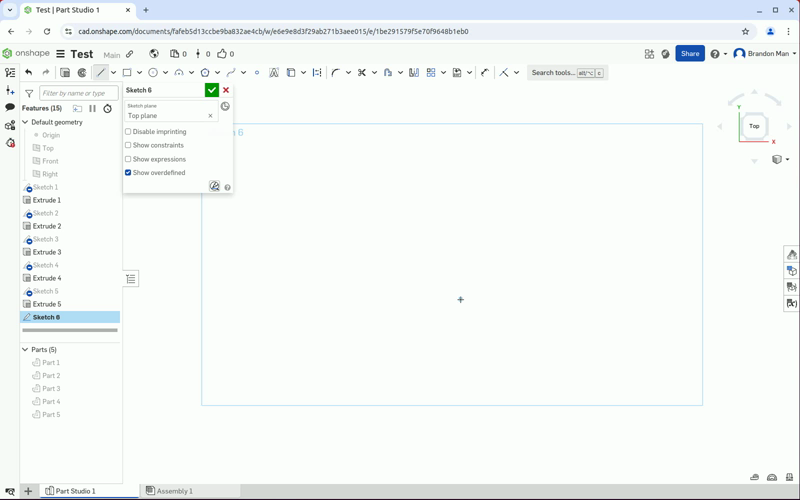
key_down(shift)
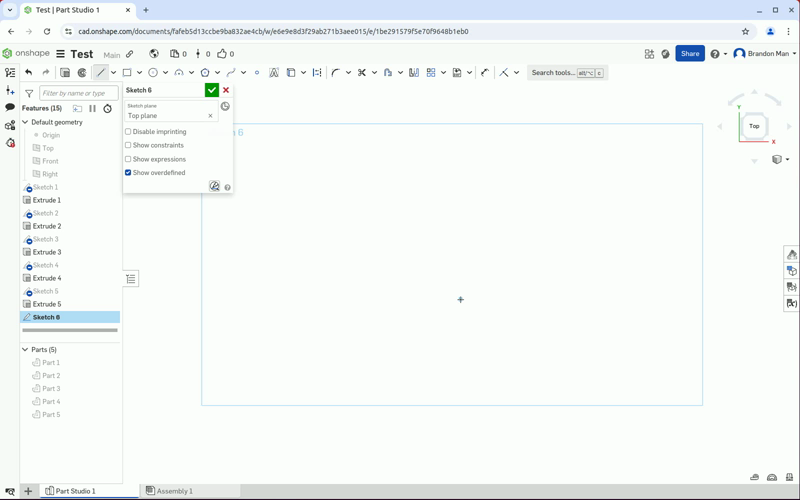
mouse_move(490, 299)
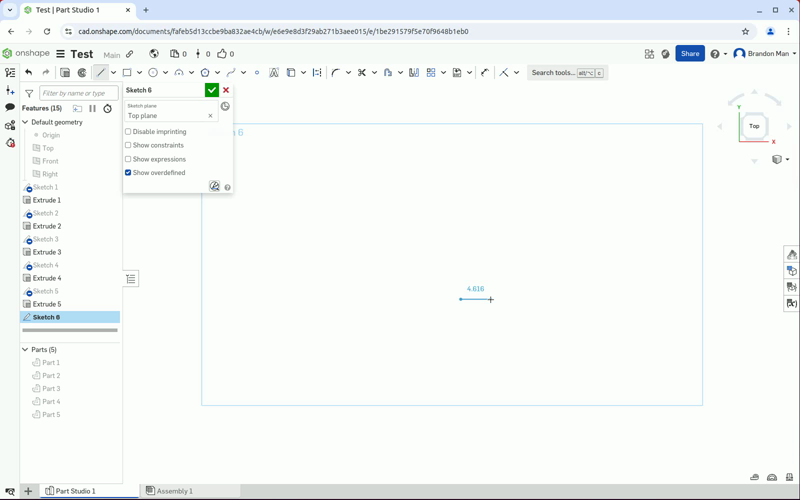
mouse_move(487, 299)
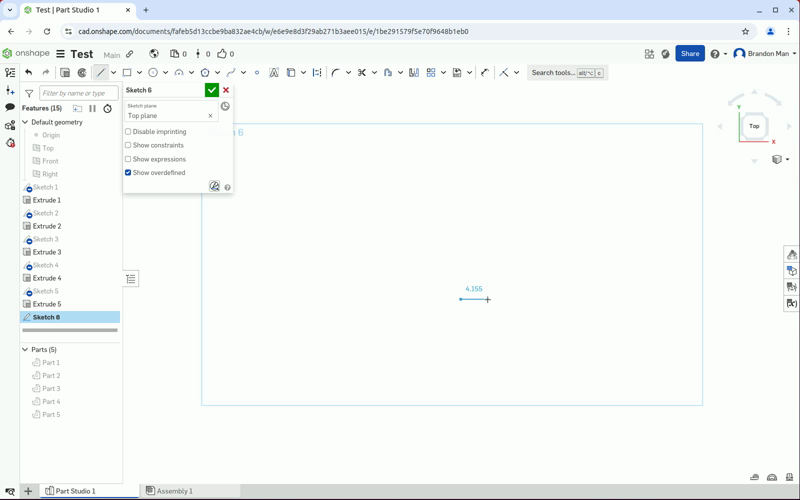
click(487, 299)
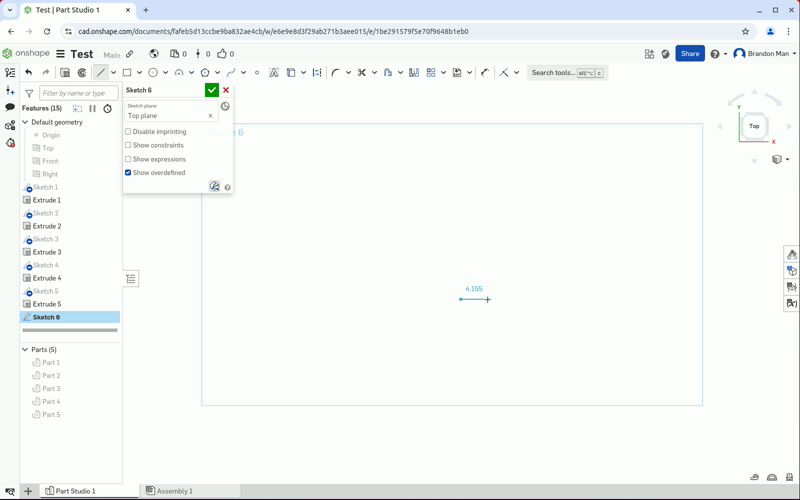
key_up(shift)
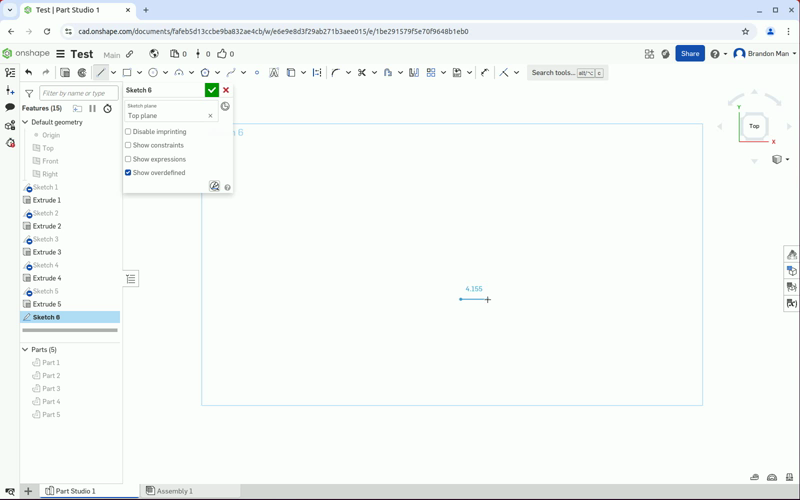
key_down(shift)
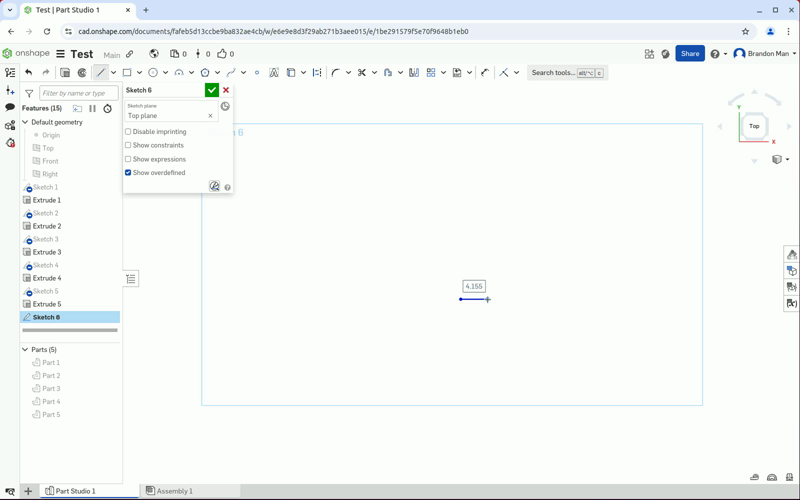
mouse_move(517, 299)
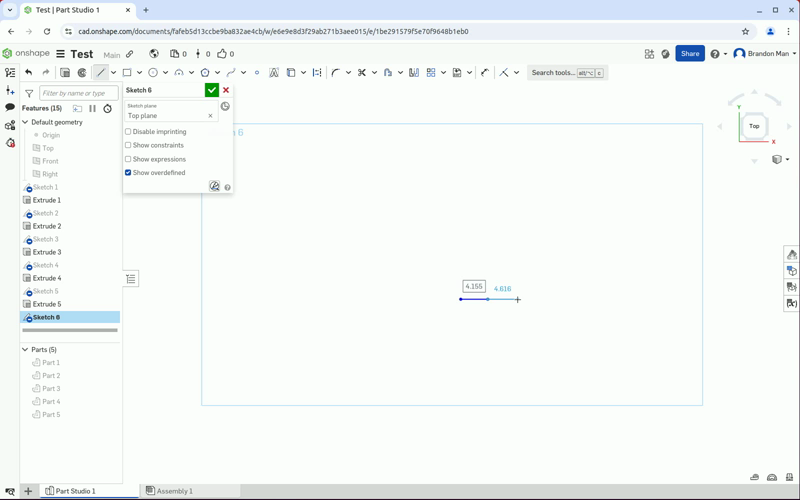
mouse_move(487, 282)
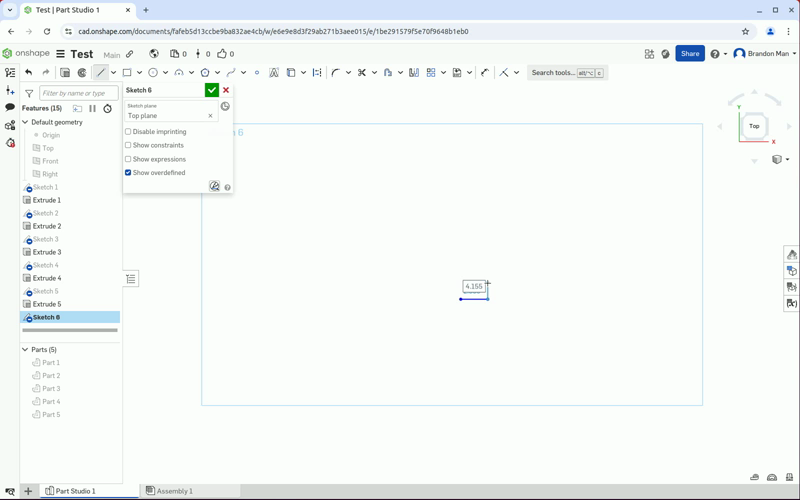
click(487, 282)
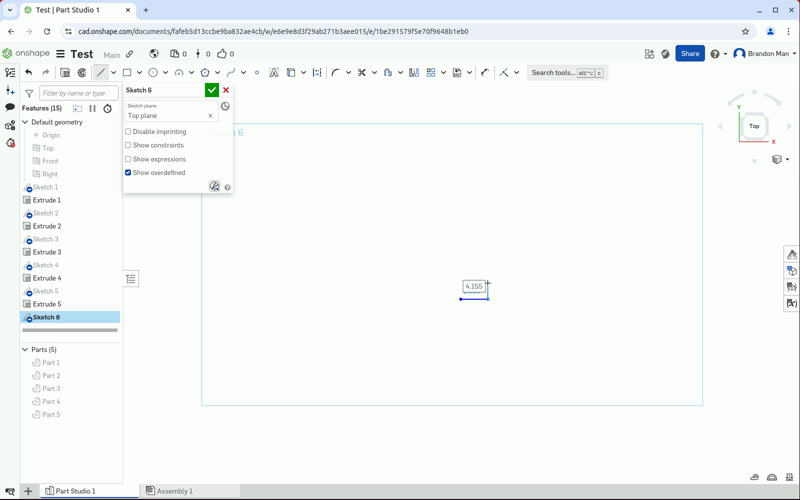
key_up(shift)
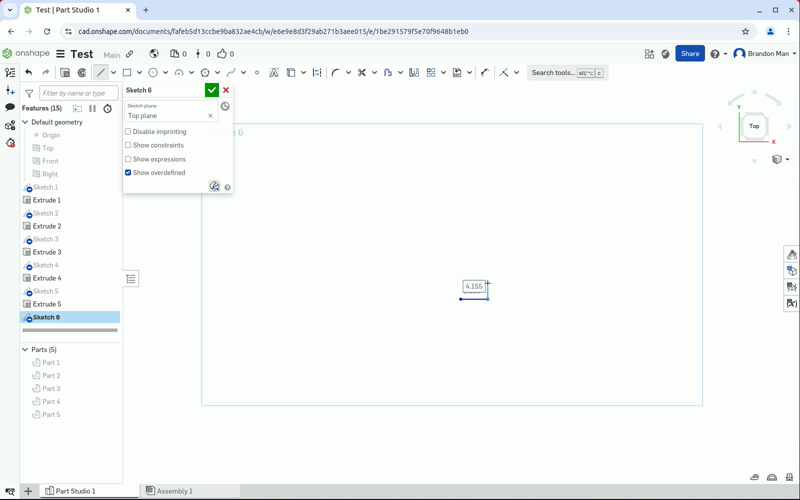
key_down(shift)
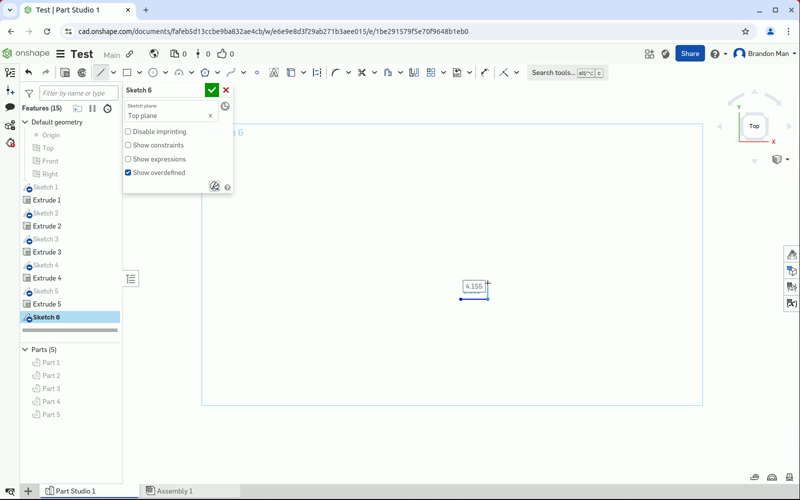
mouse_move(517, 282)
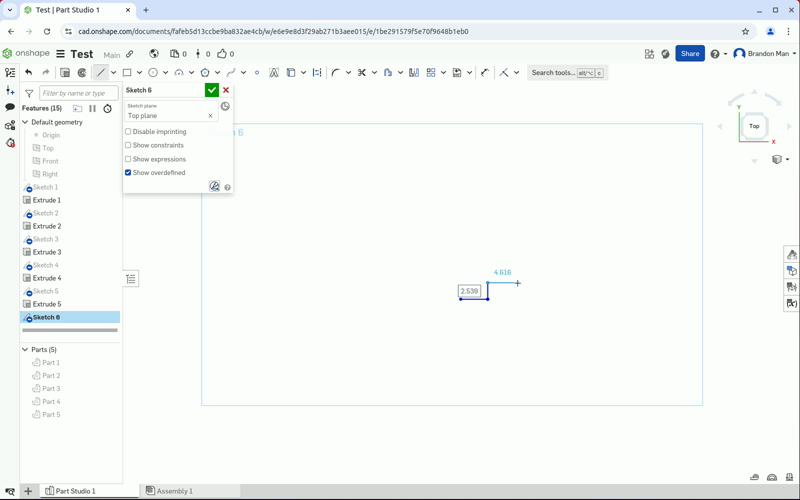
mouse_move(460, 282)
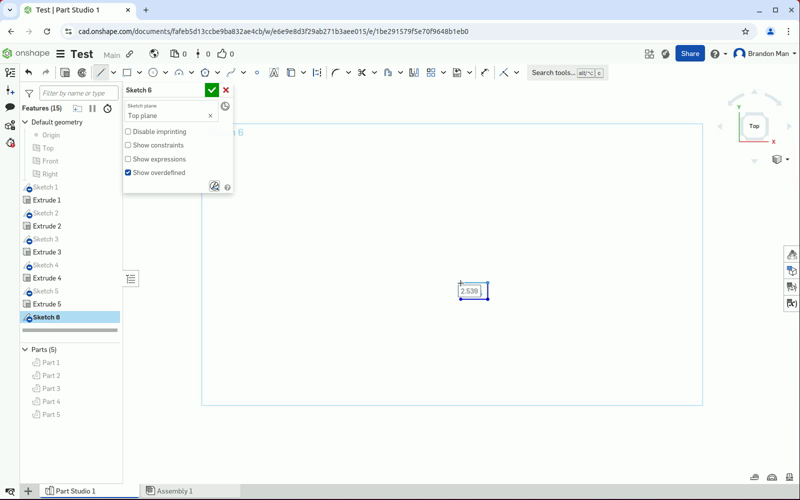
click(460, 282)
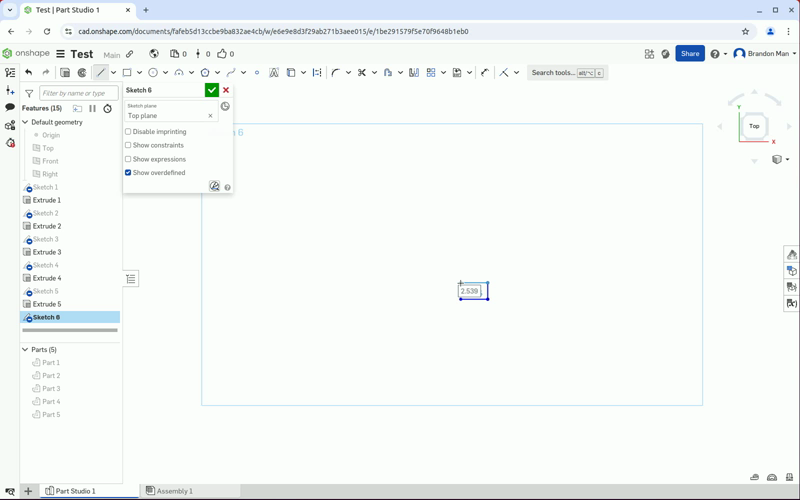
key_up(shift)
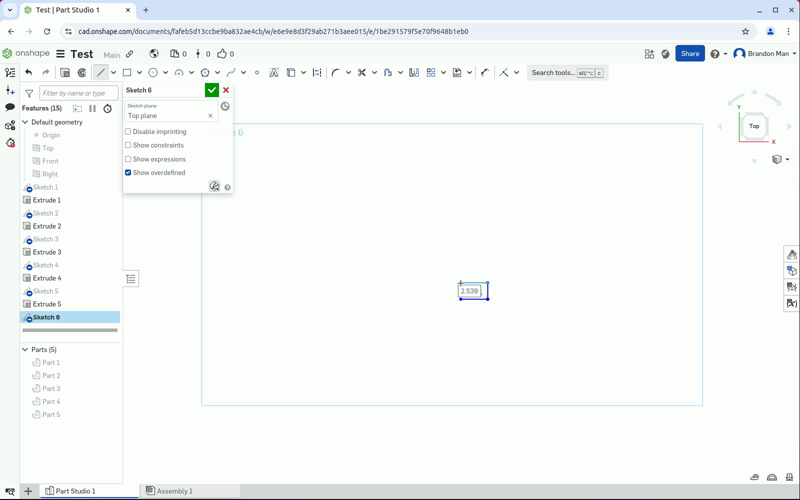
mouse_move(490, 282)
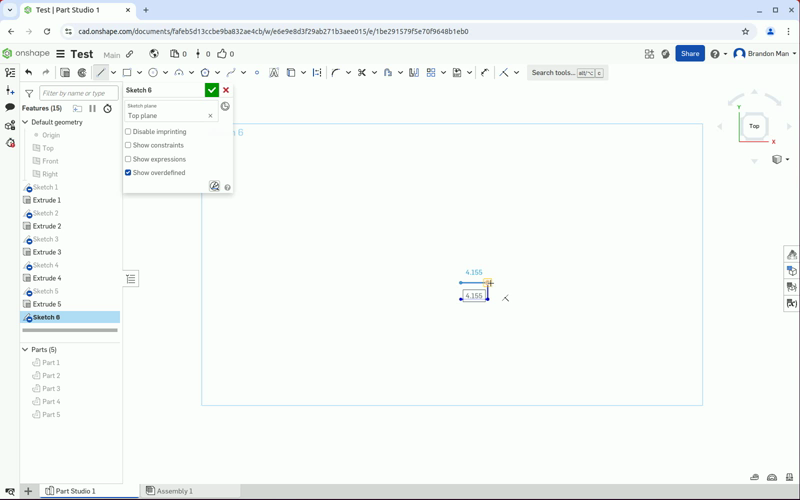
key_down(shift)
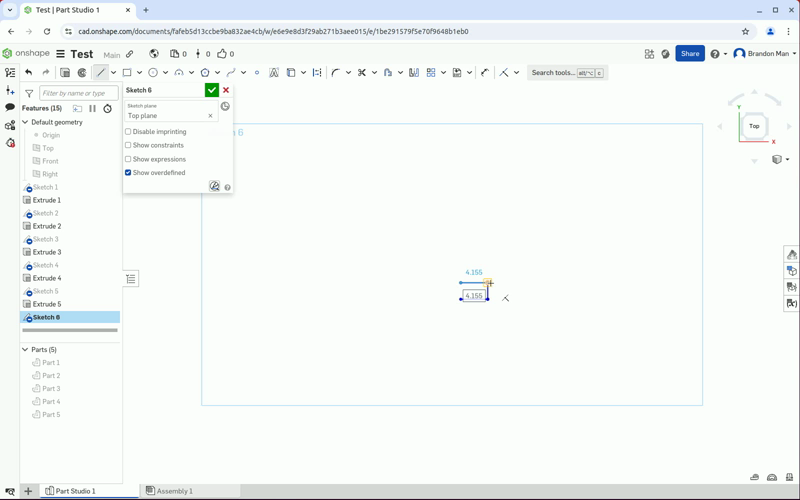
mouse_move(460, 299)
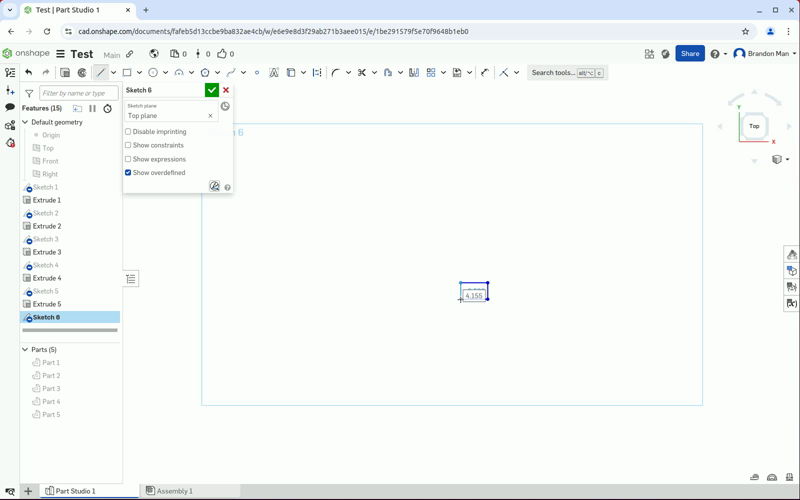
key_up(shift)
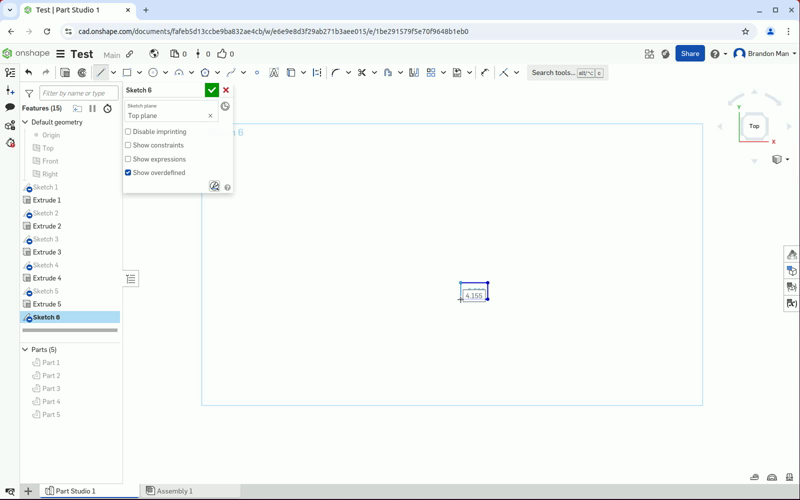
click(460, 299)
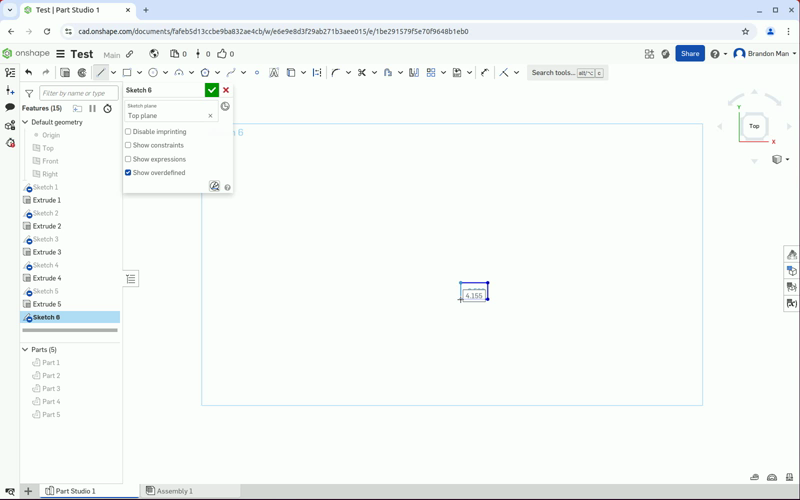
key(esc)
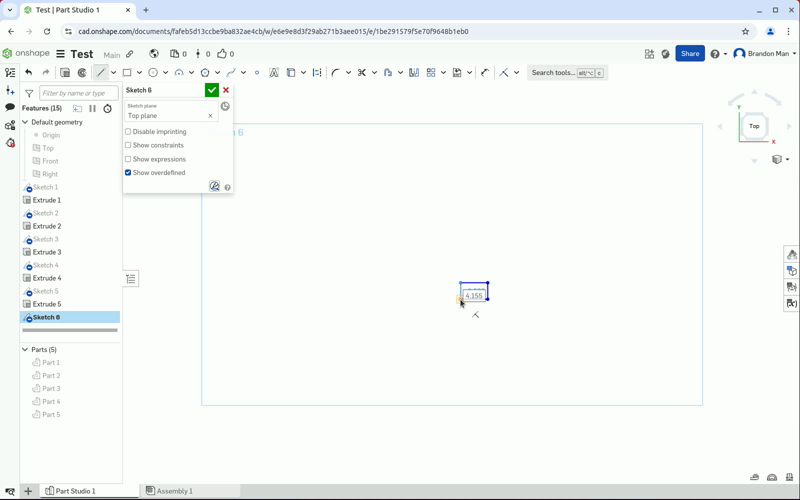
mouse_move(477, 295)
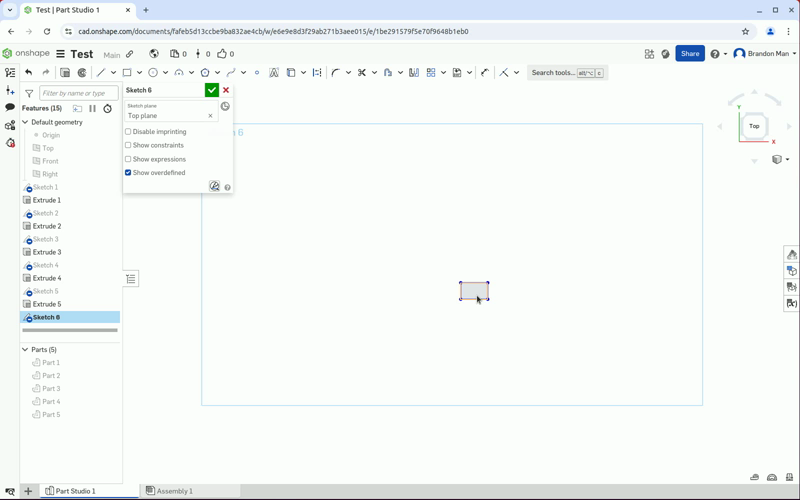
scroll(6)
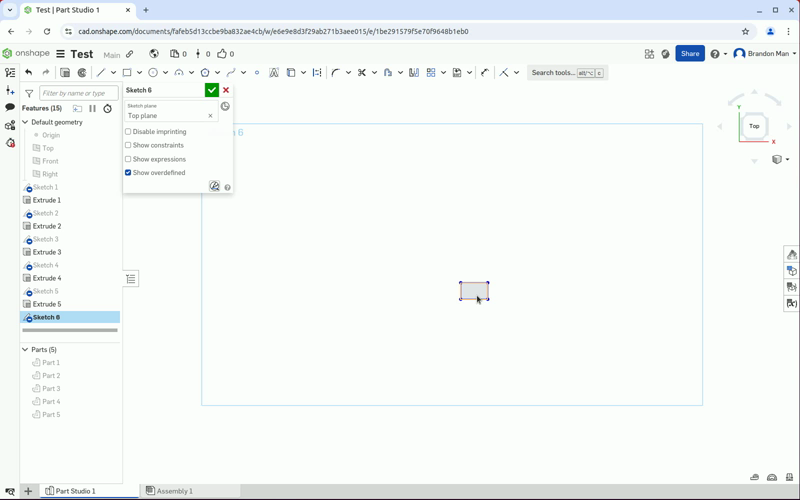
scroll(6)
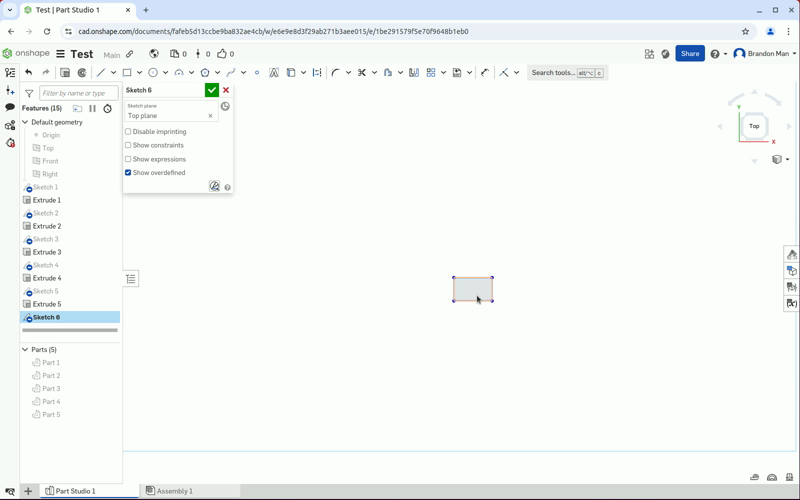
scroll(6)
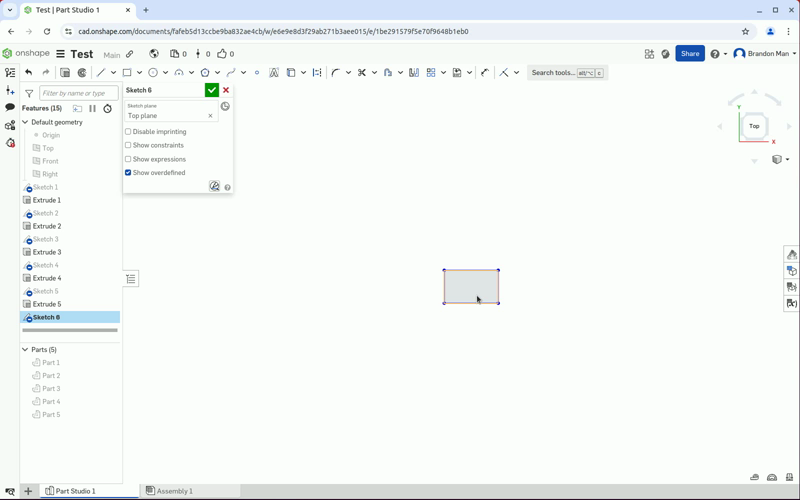
scroll(6)
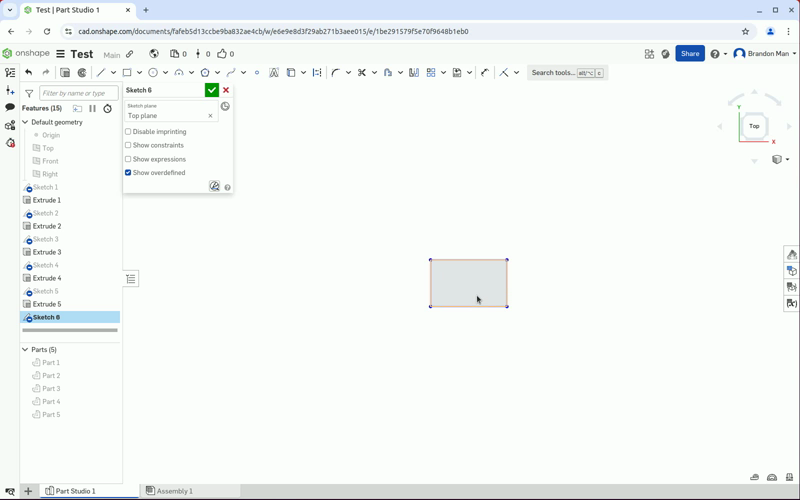
scroll(6)
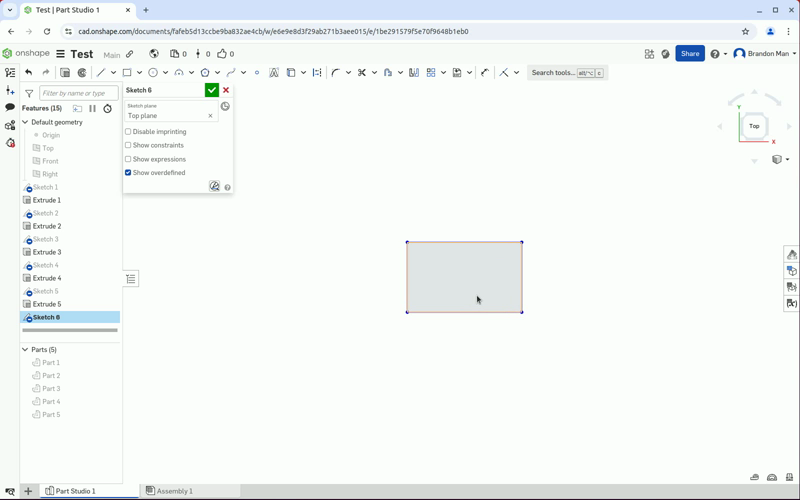
scroll(6)
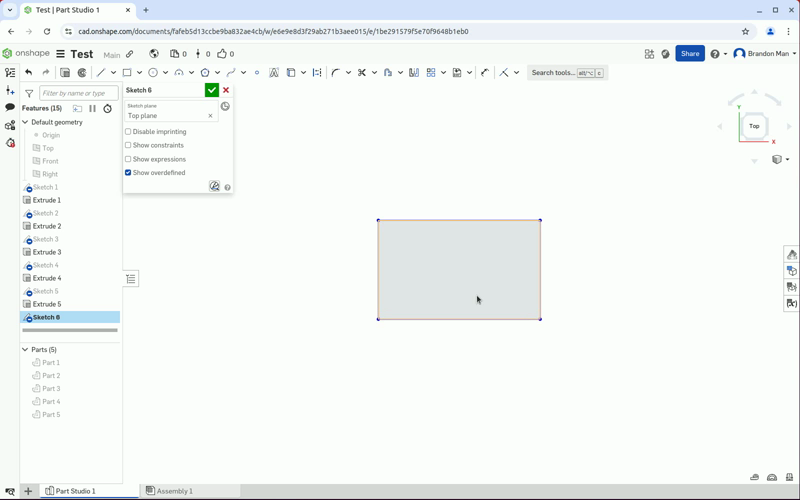
scroll(6)
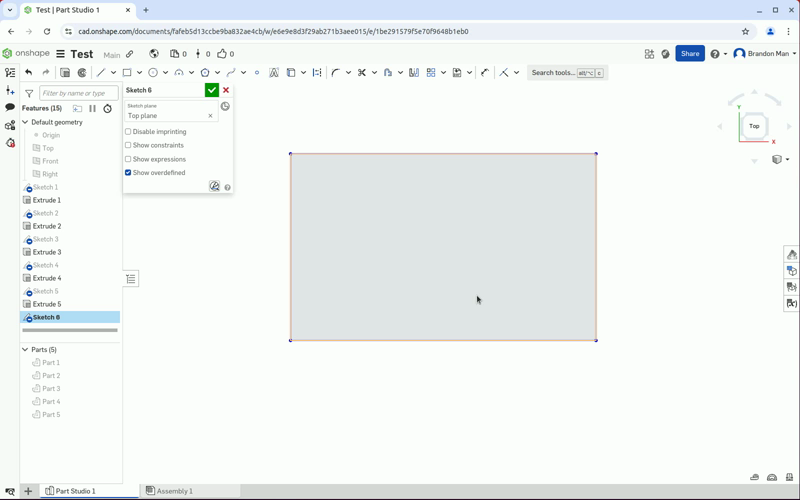
click(477, 295)
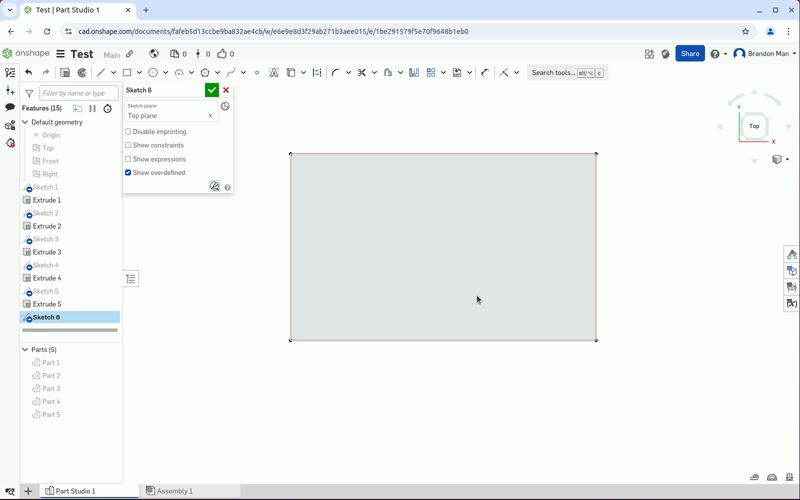
scroll(-6)
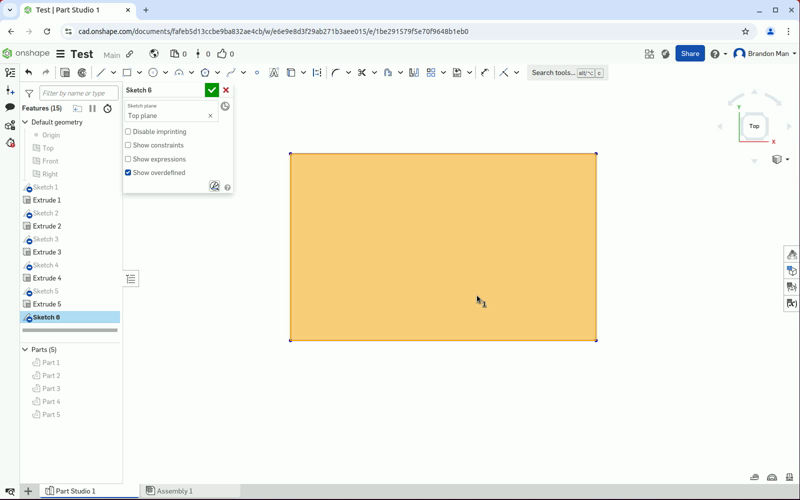
scroll(-6)
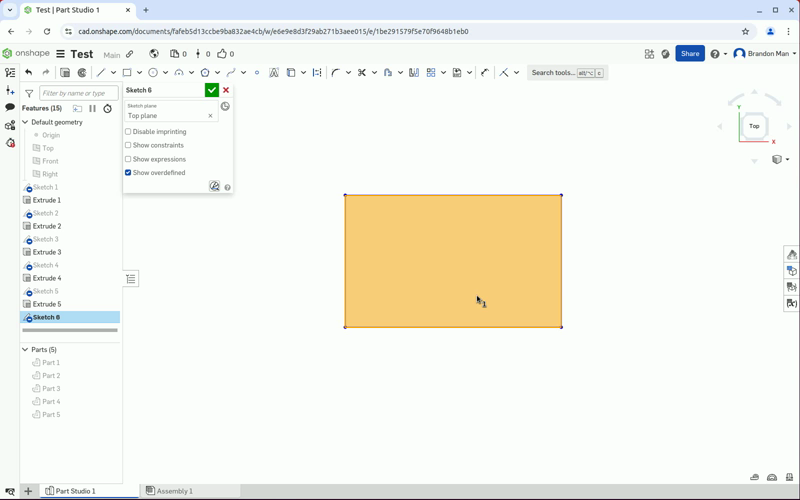
scroll(-6)
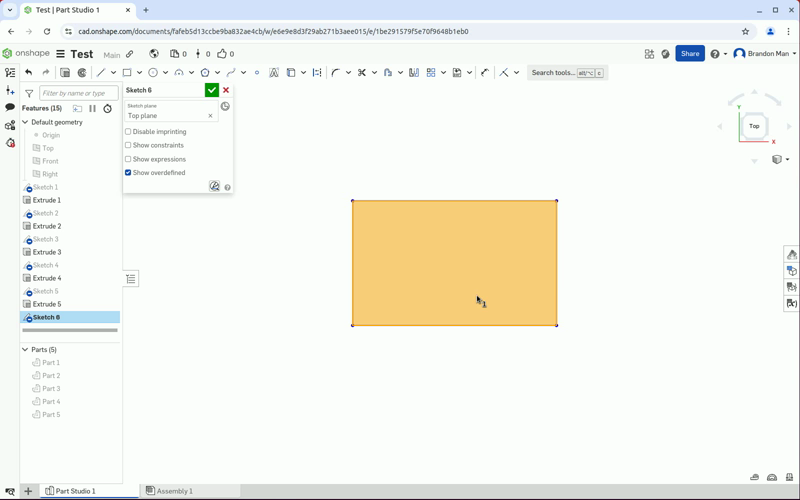
scroll(-6)
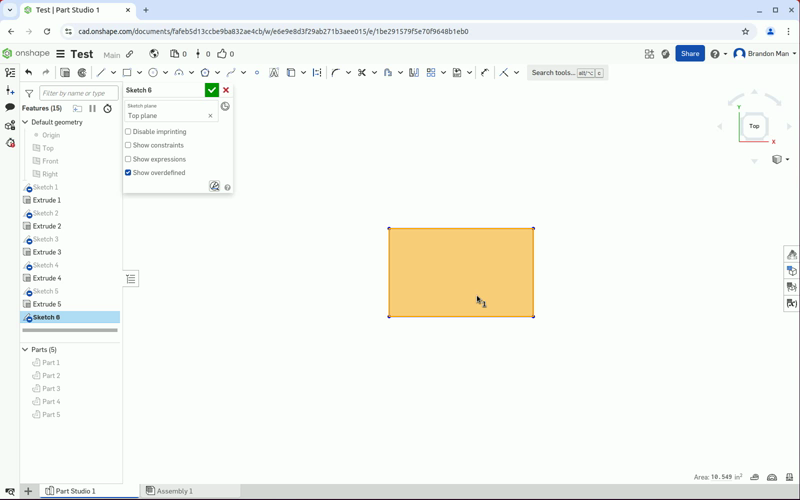
scroll(-6)
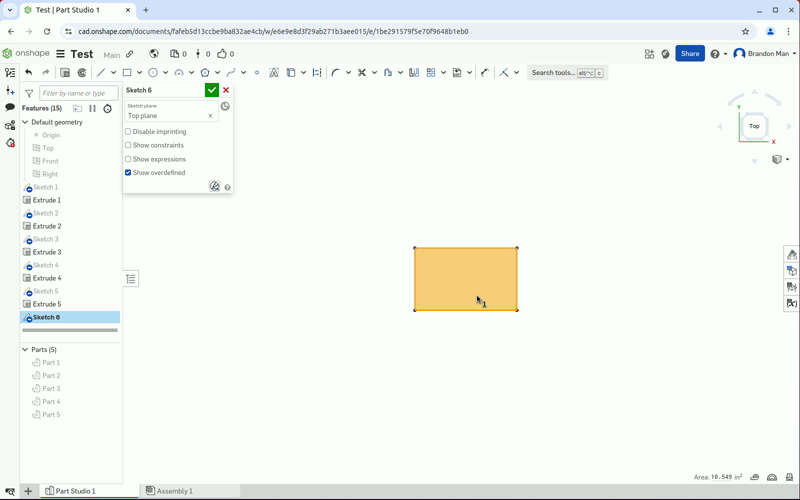
scroll(-6)
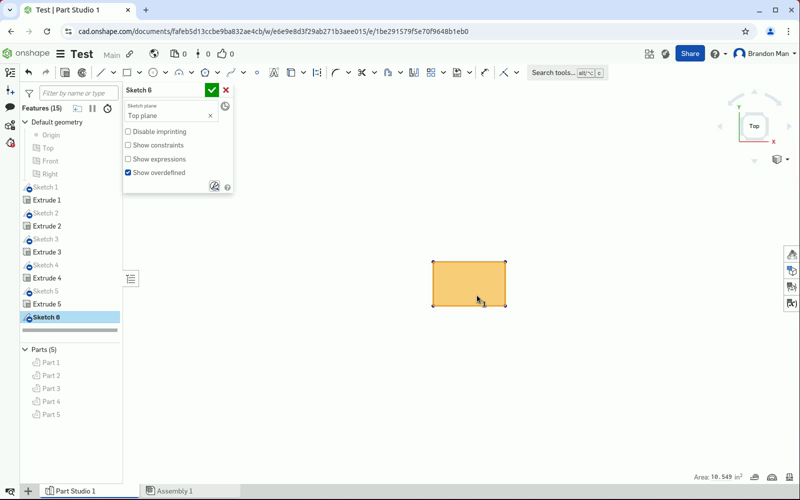
scroll(-6)
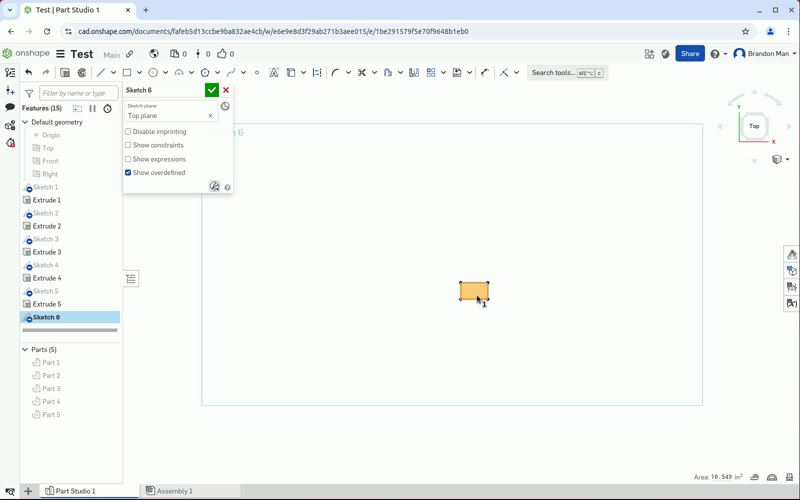
mouse_move(73, 352)
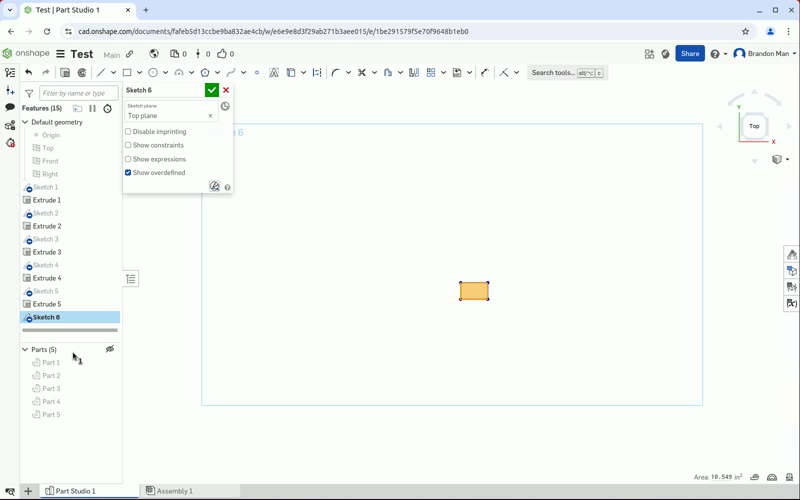
key(shift+y)
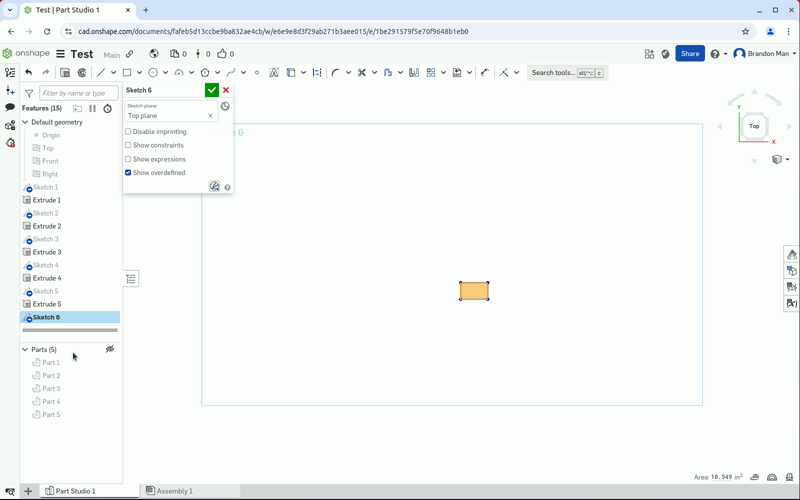
key(shift+e)
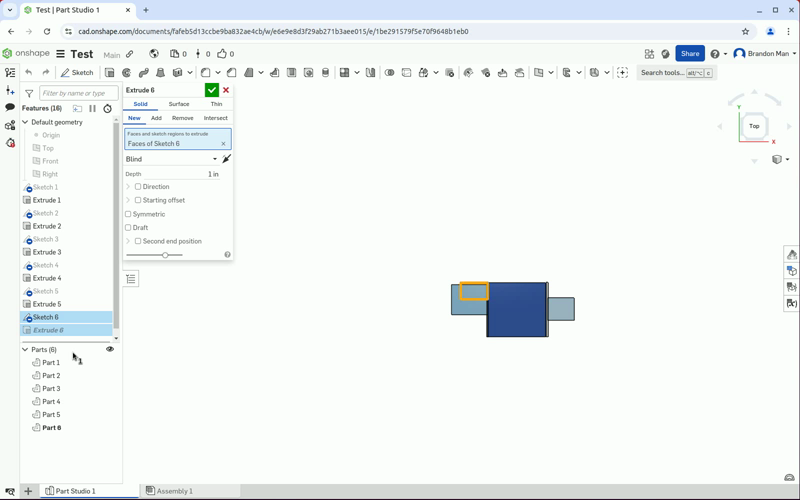
mouse_move(143, 106)
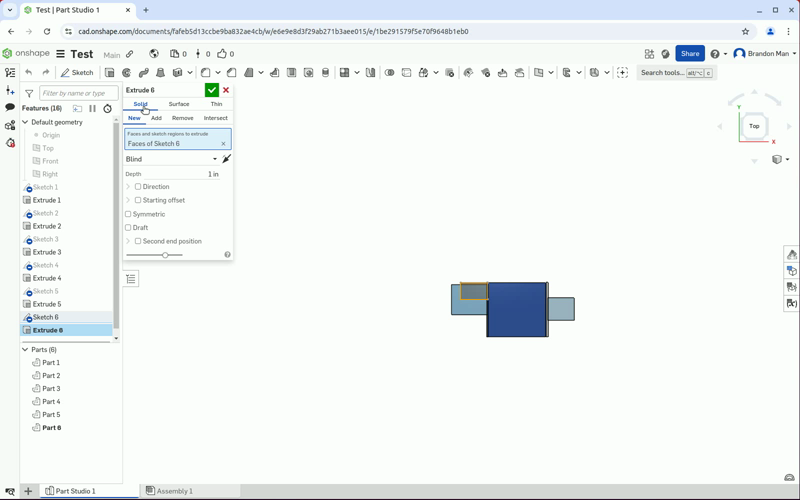
click(143, 106)
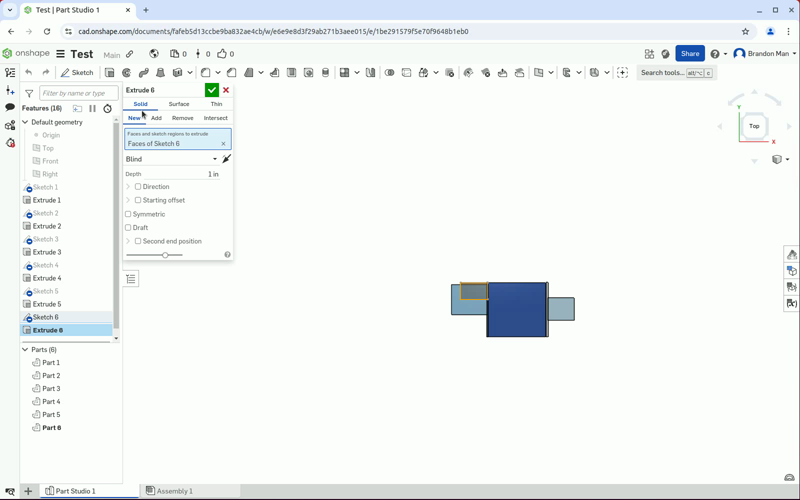
mouse_move(137, 120)
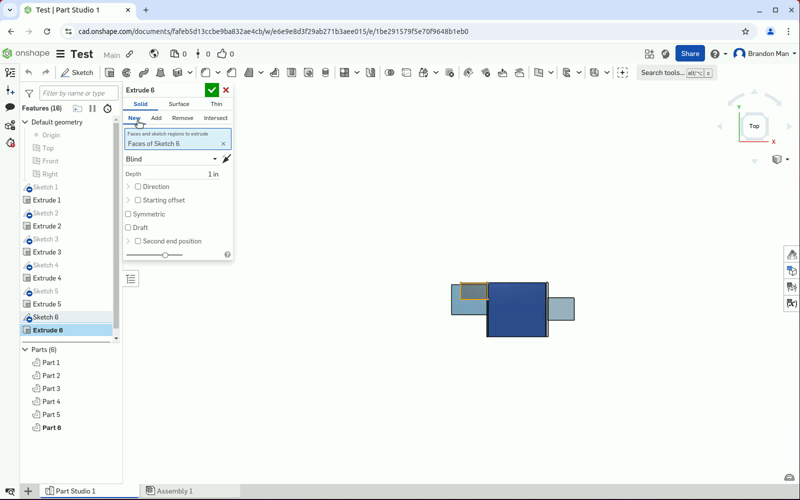
click(137, 120)
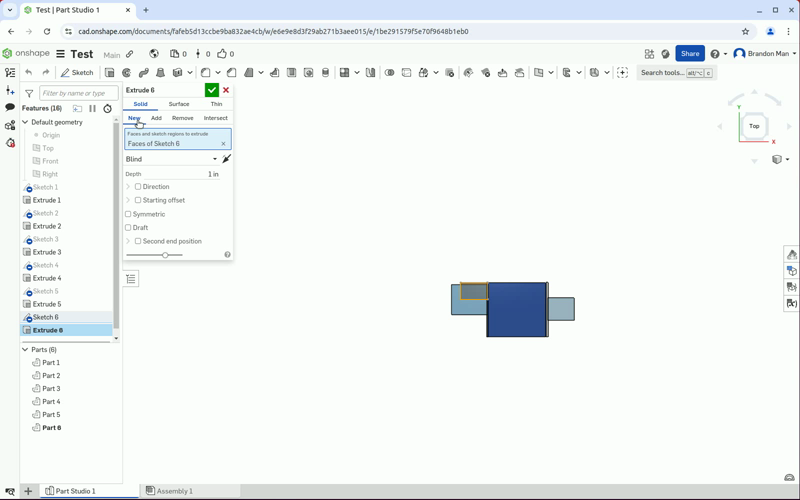
key(tab, 4)
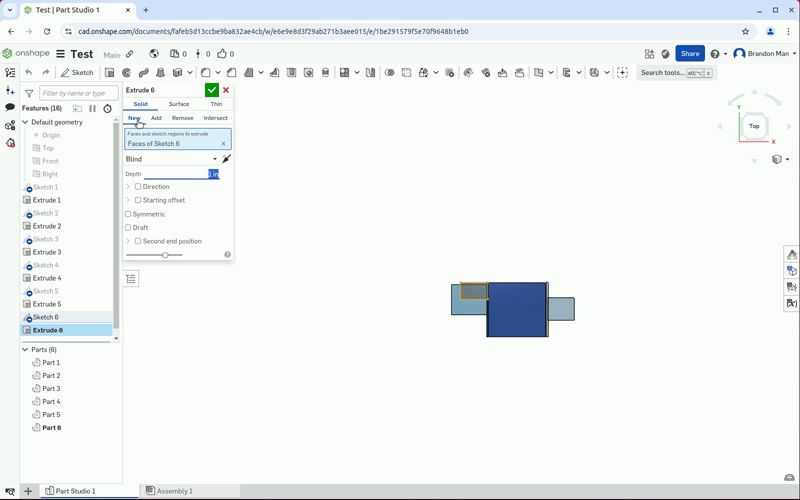
text(8.184)
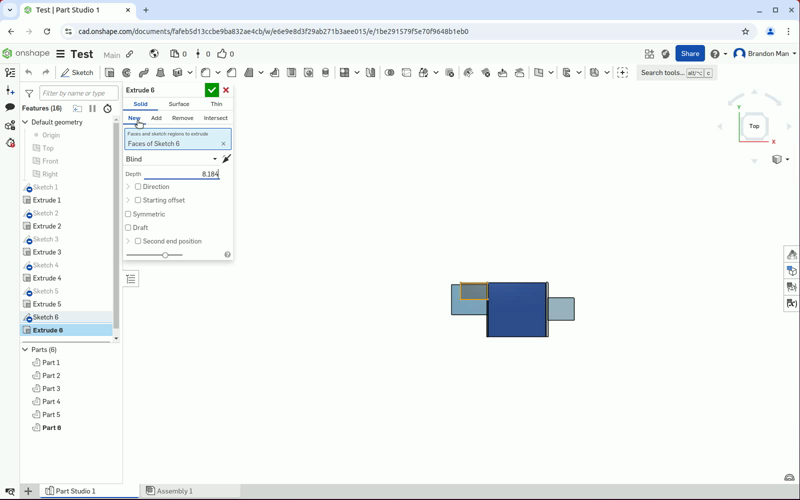
key(enter)
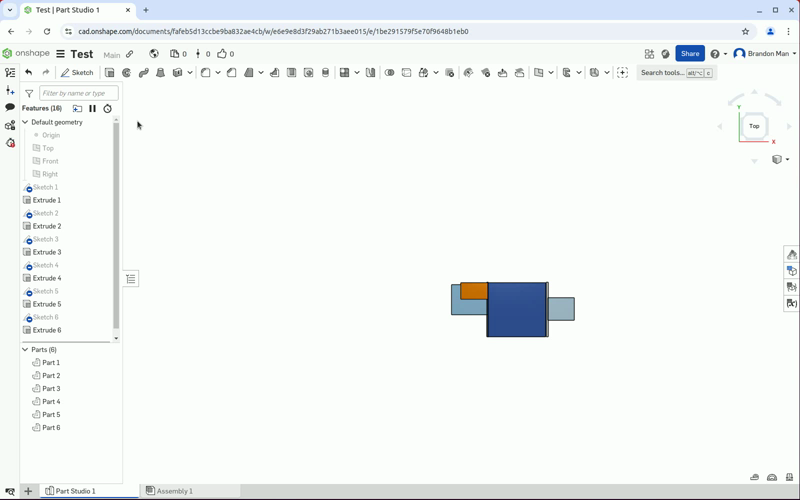
key(shift+h)
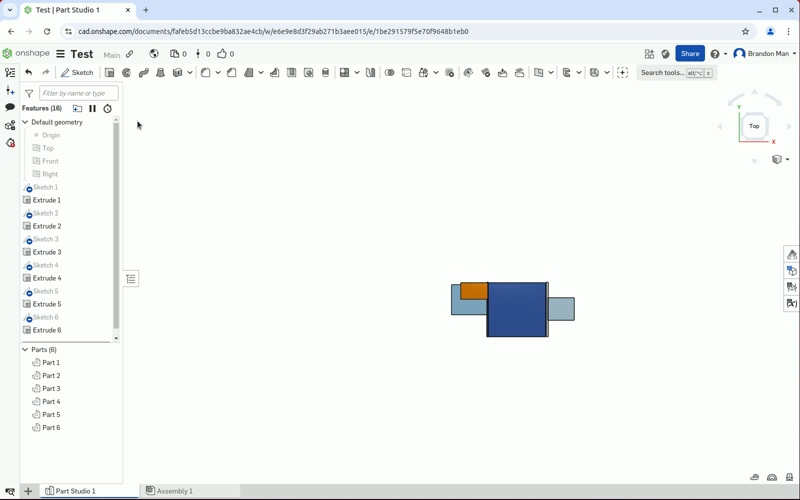
key(shift+h)
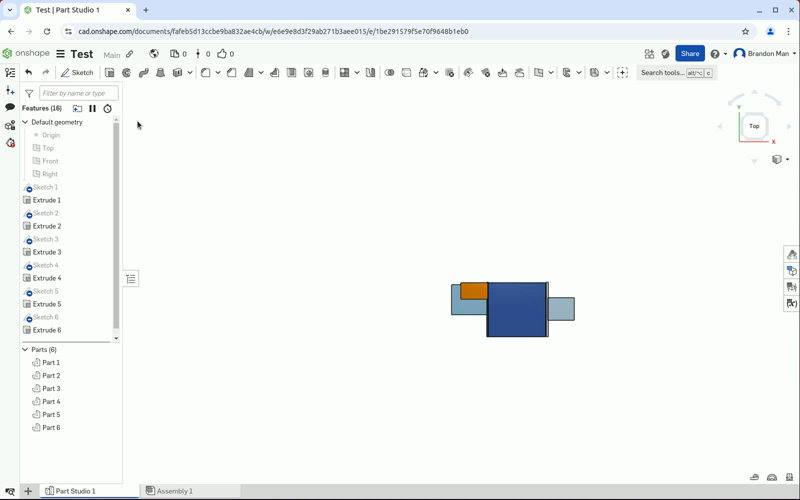
mouse_move(69, 189)
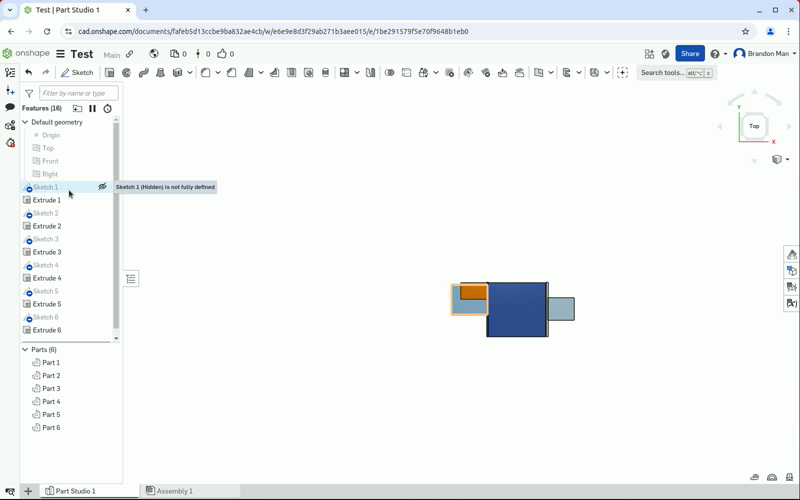
click(69, 189)
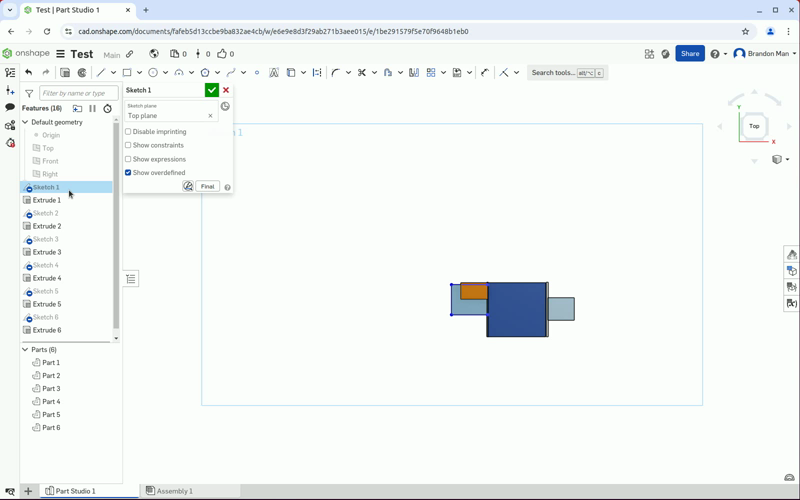
mouse_move(229, 92)
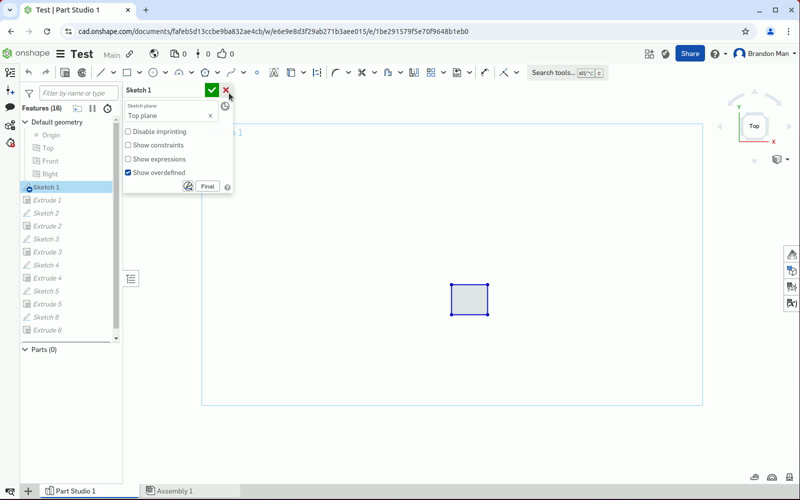
click(229, 92)
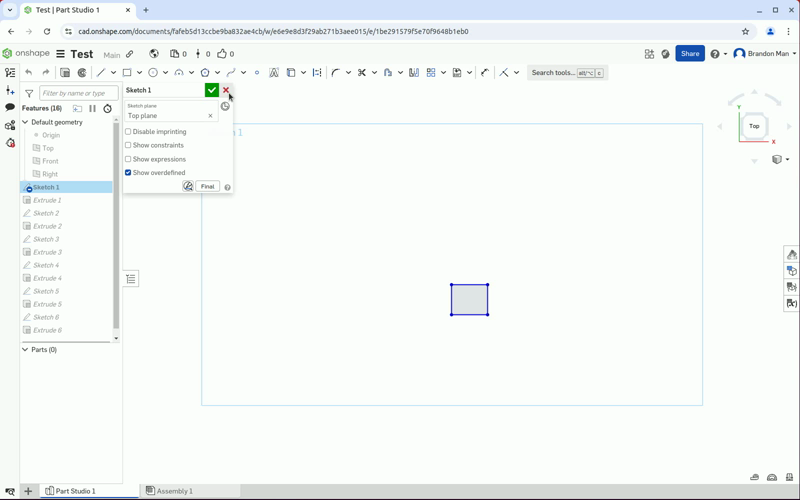
key(shift+s)
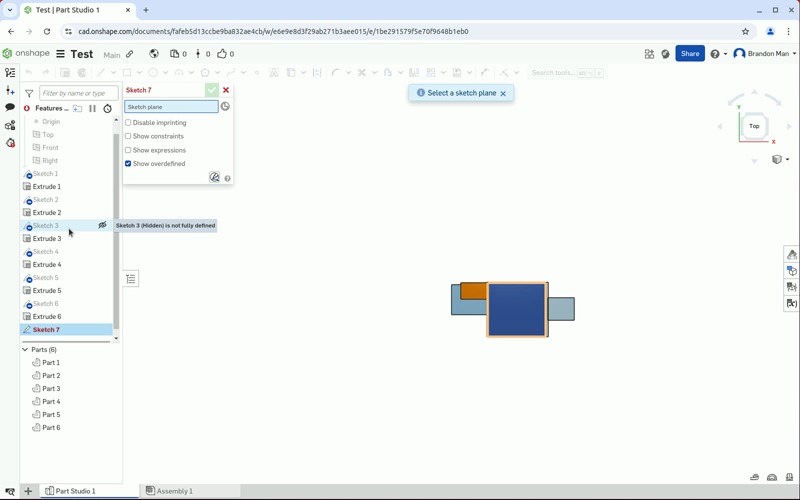
scroll(3)
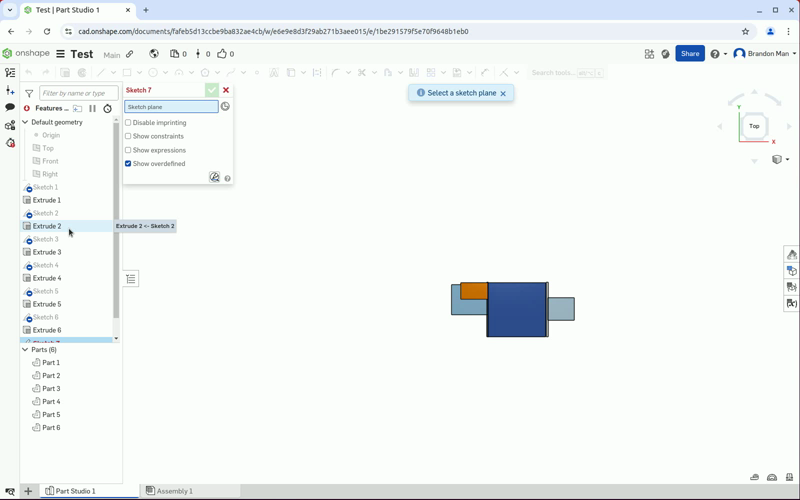
mouse_move(69, 150)
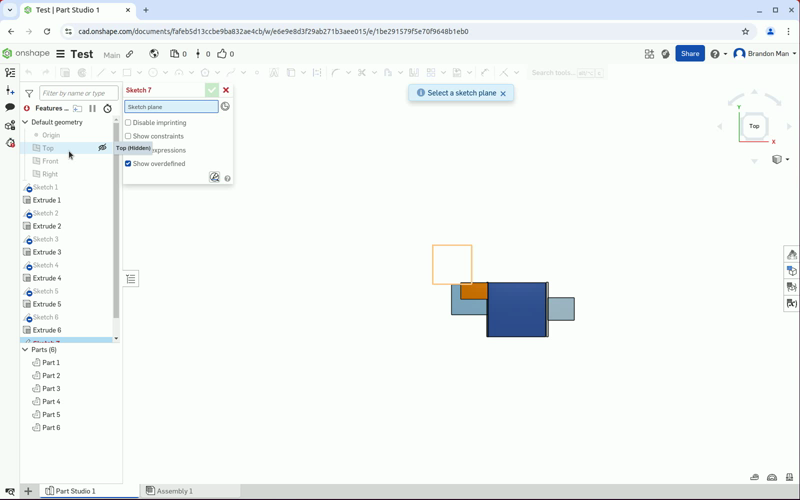
click(69, 150)
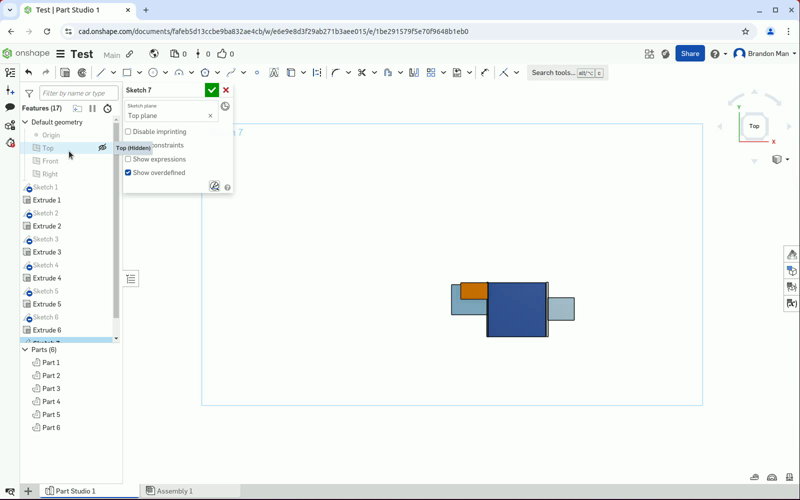
mouse_move(73, 352)
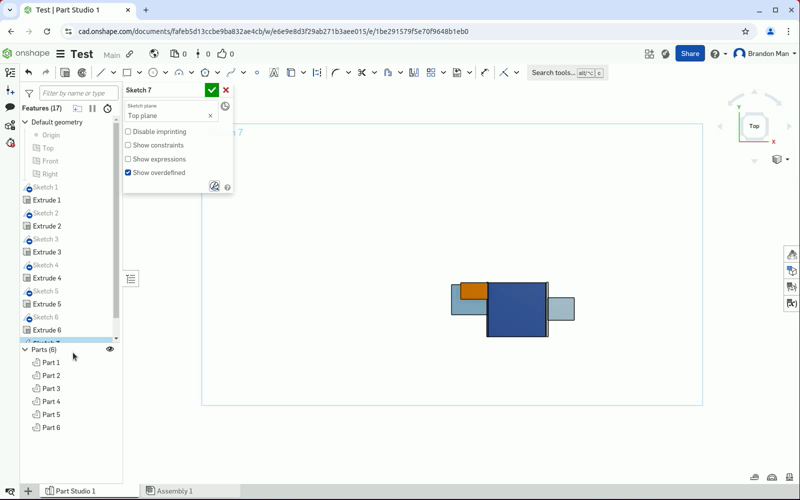
key(y)
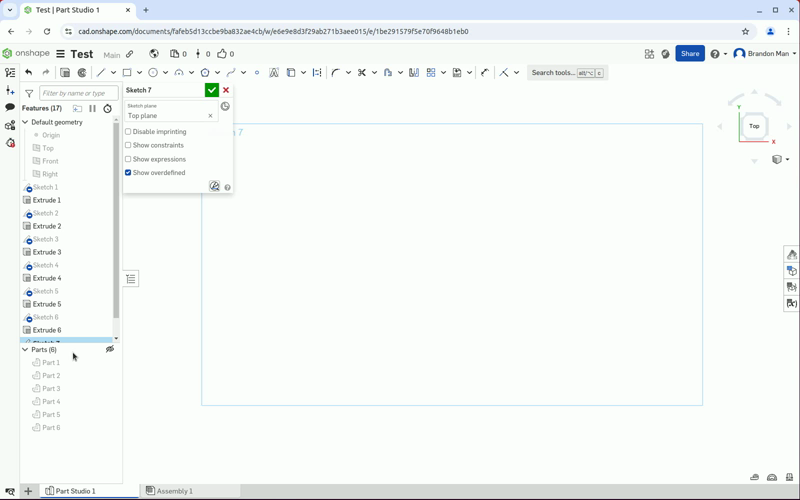
key(l)
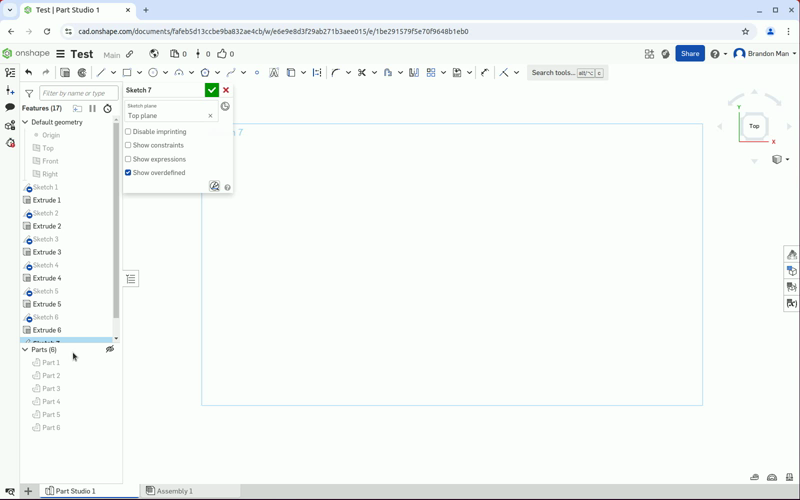
key_down(shift)
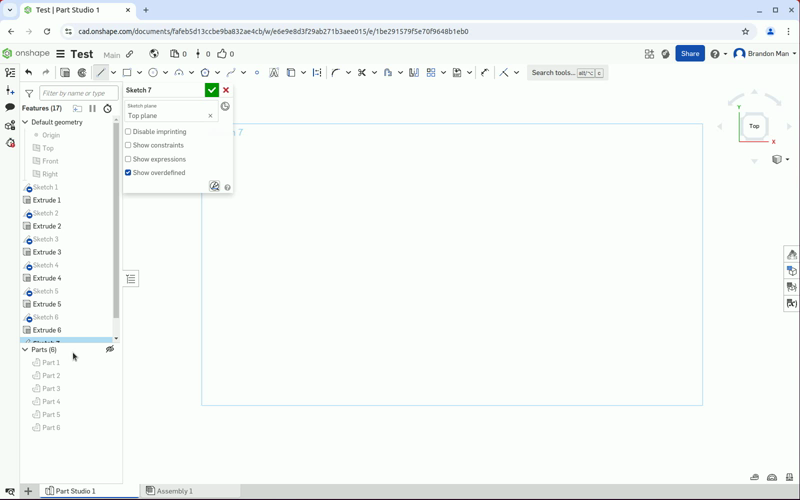
mouse_move(460, 336)
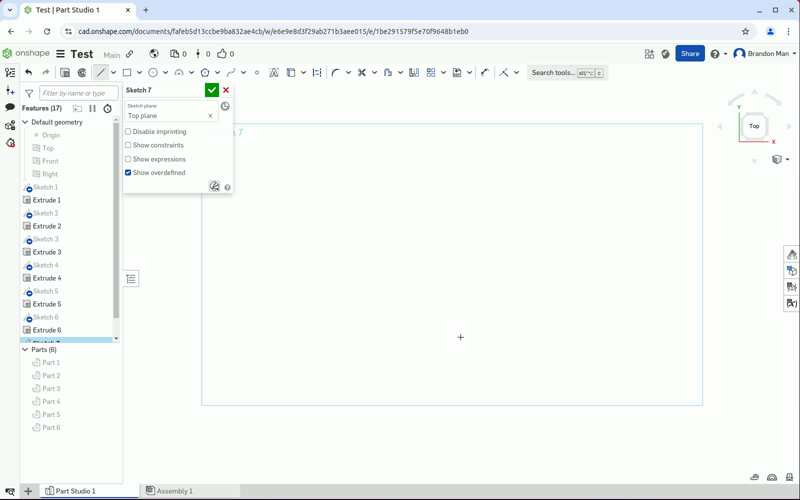
click(460, 336)
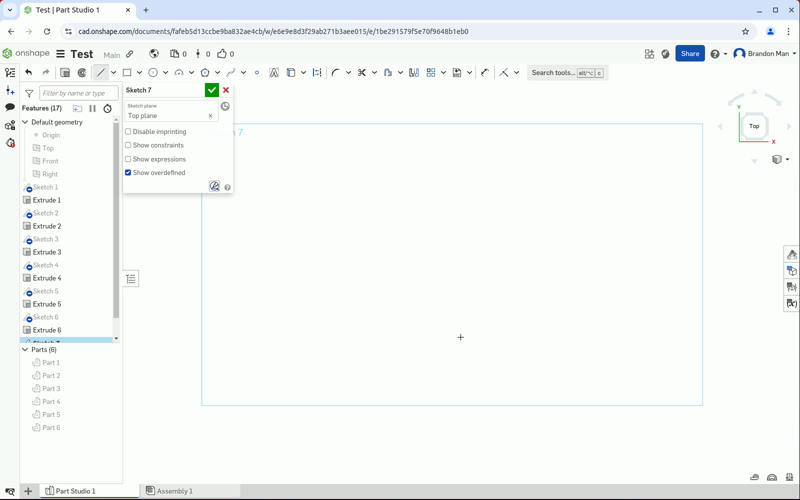
key_up(shift)
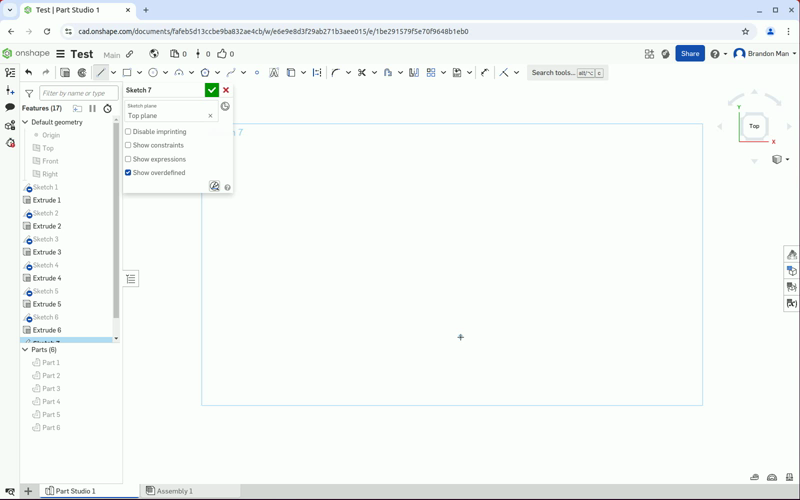
key_down(shift)
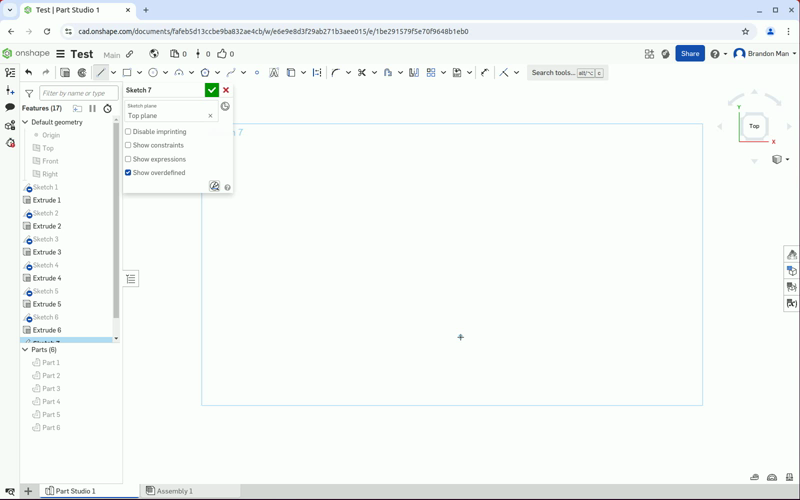
mouse_move(490, 336)
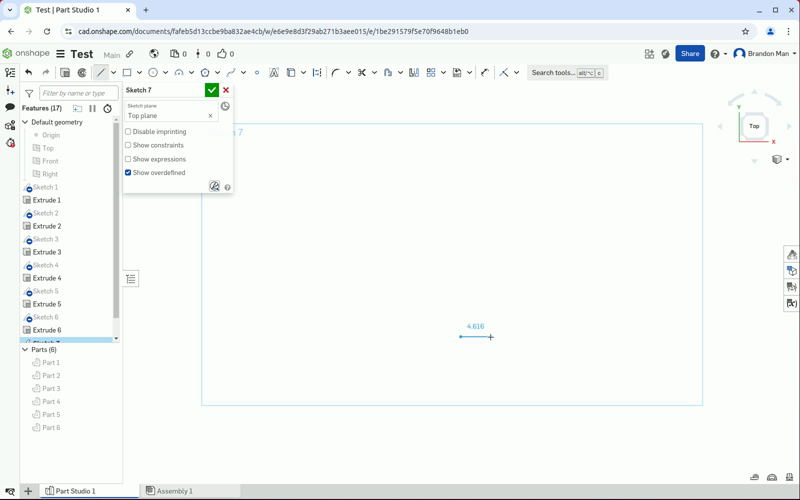
mouse_move(487, 336)
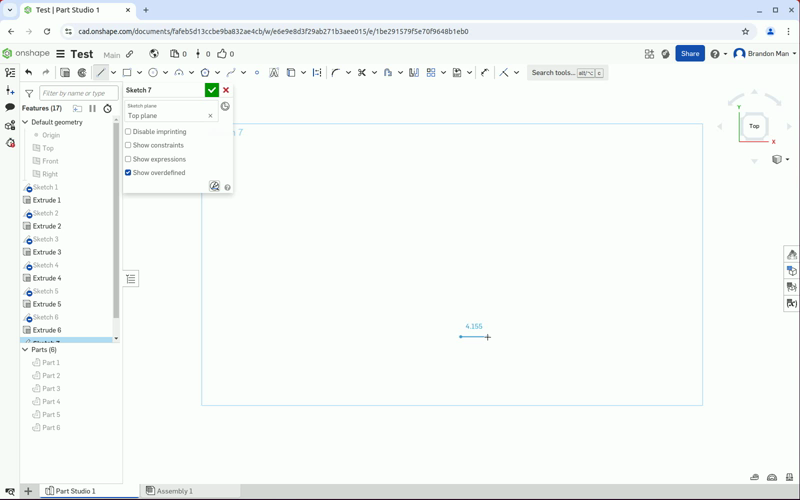
click(487, 336)
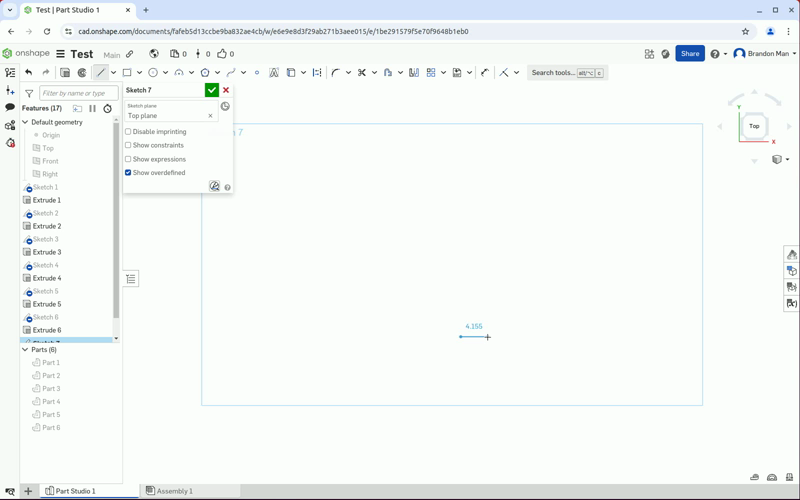
key_up(shift)
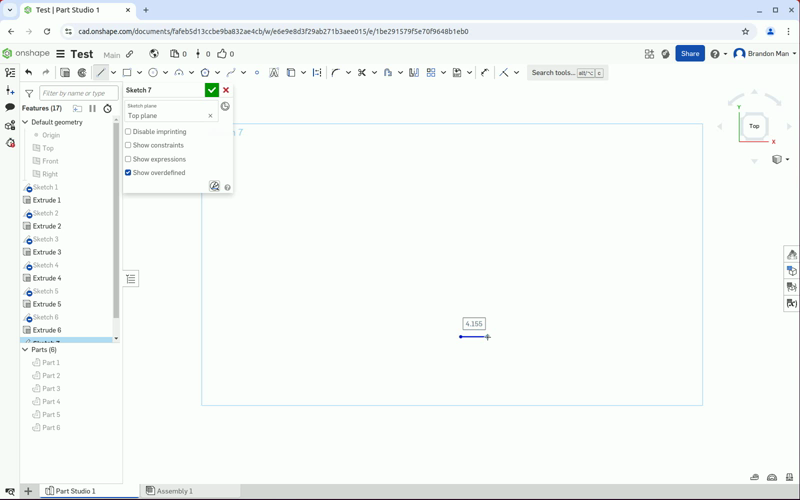
key_down(shift)
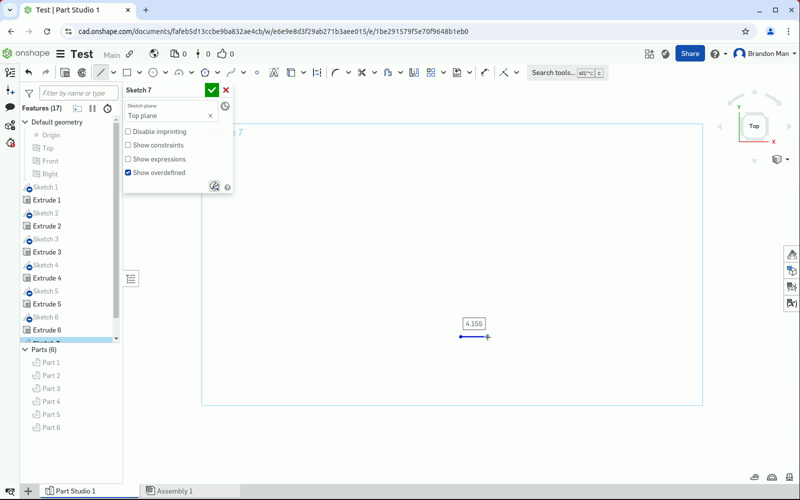
mouse_move(517, 336)
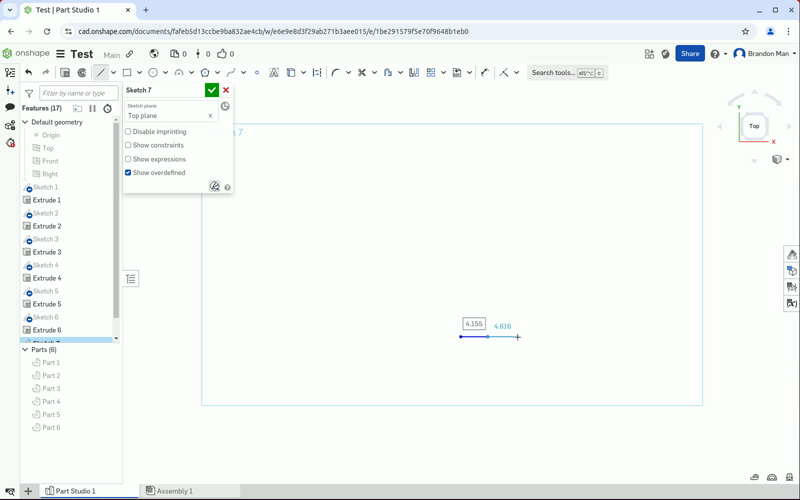
mouse_move(487, 320)
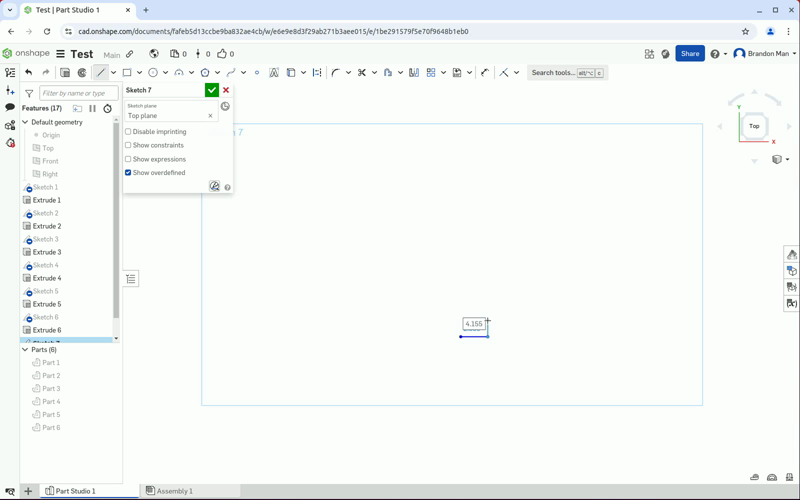
click(487, 320)
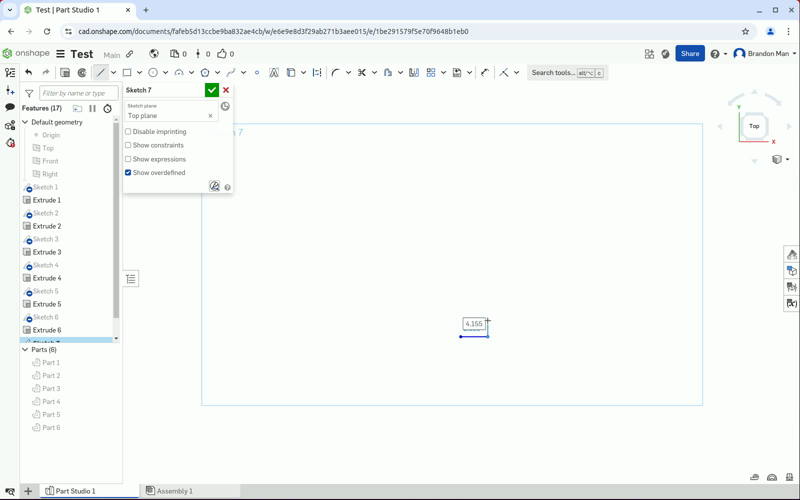
key_up(shift)
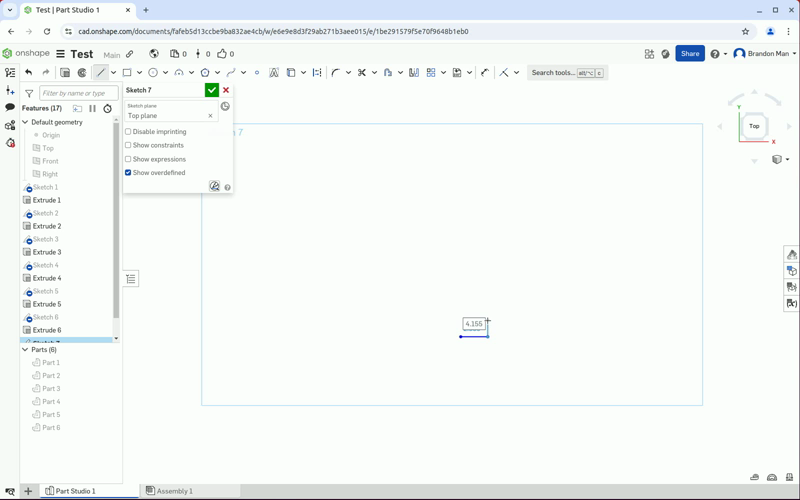
key_down(shift)
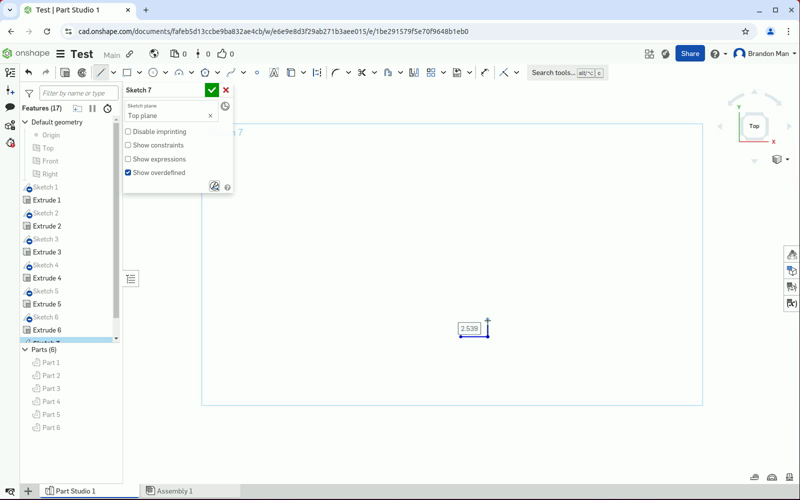
mouse_move(517, 320)
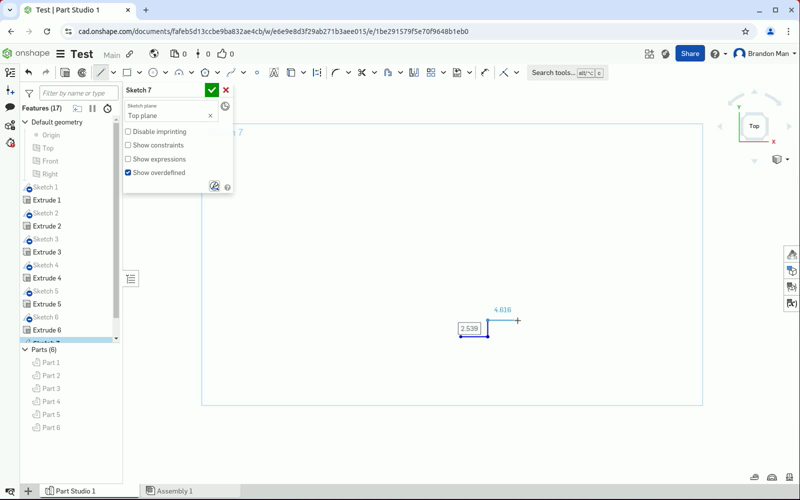
mouse_move(460, 320)
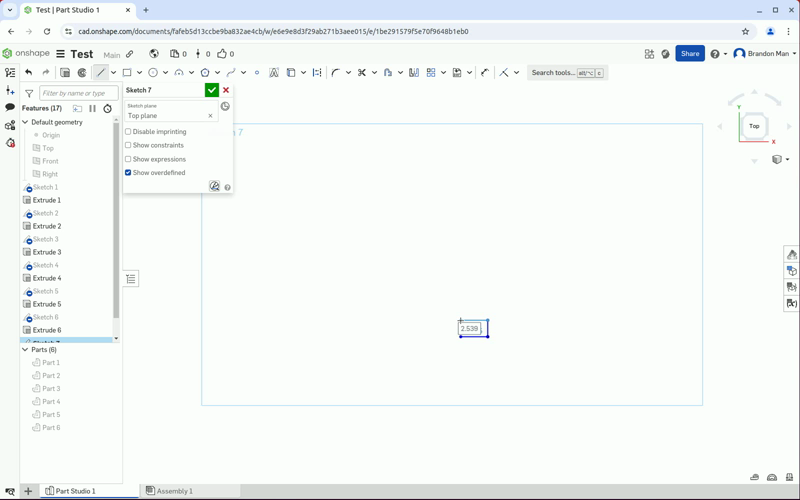
click(460, 320)
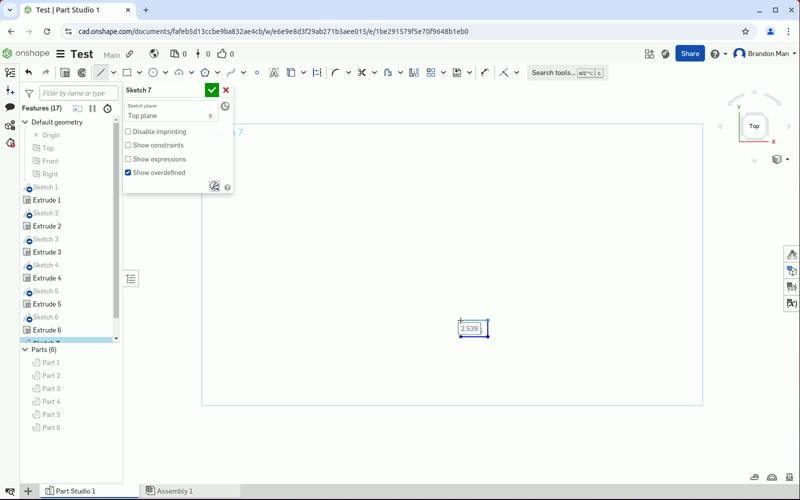
key_up(shift)
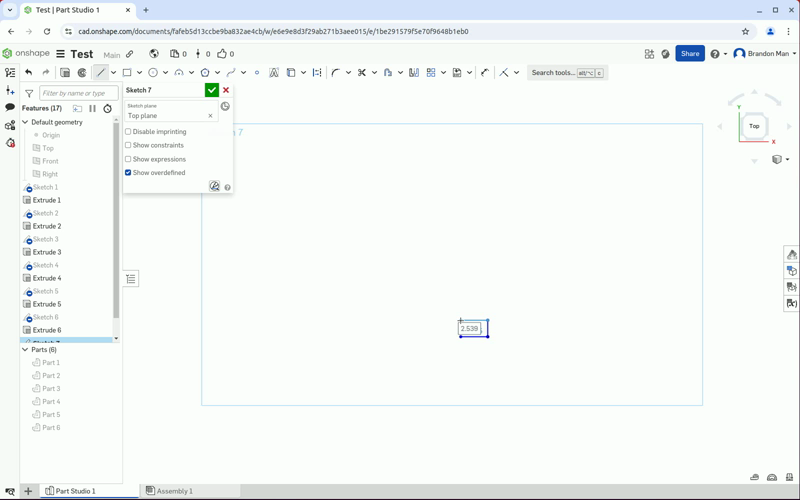
mouse_move(490, 320)
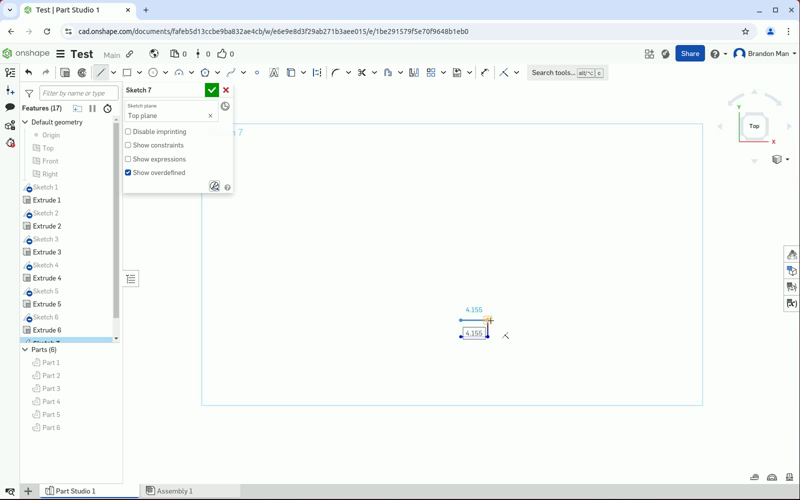
key_down(shift)
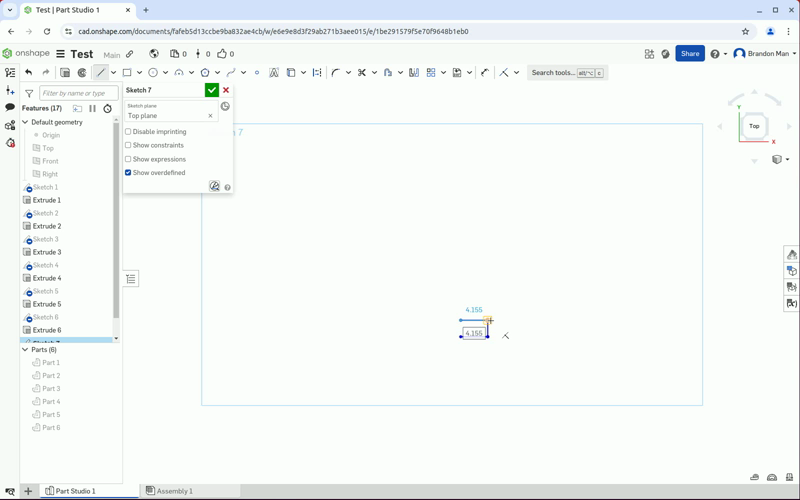
mouse_move(460, 336)
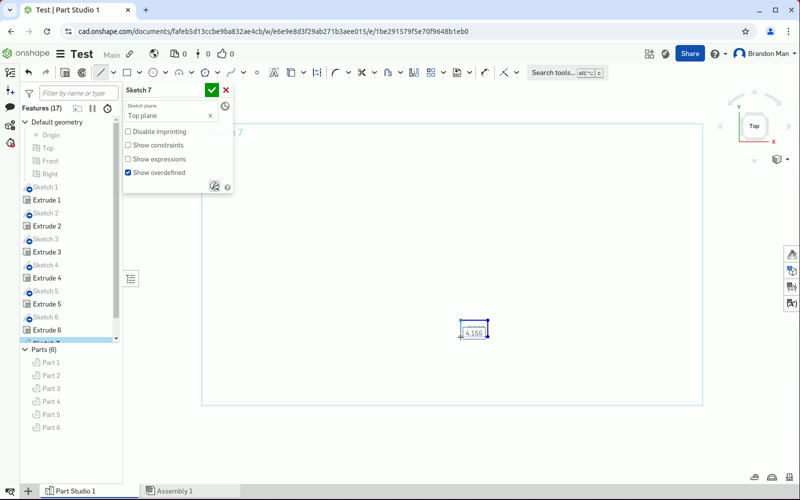
key_up(shift)
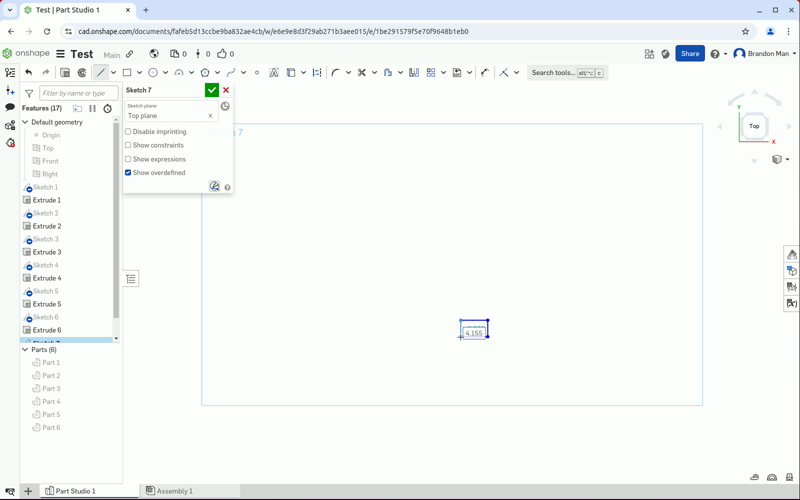
click(460, 336)
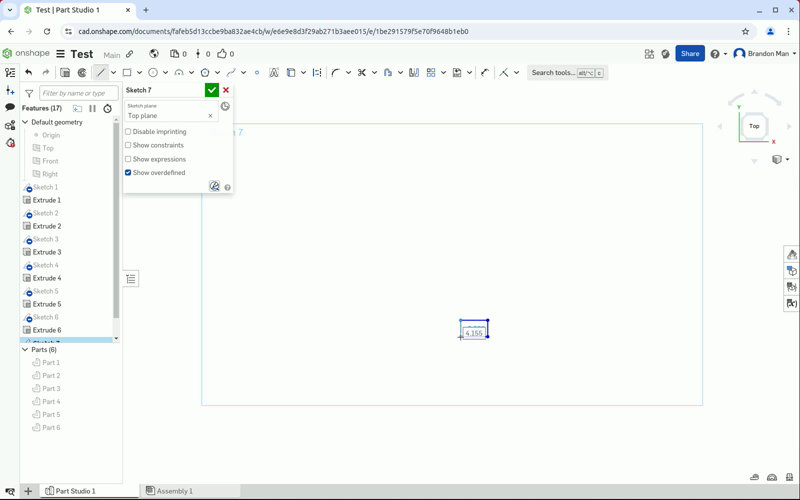
key(esc)
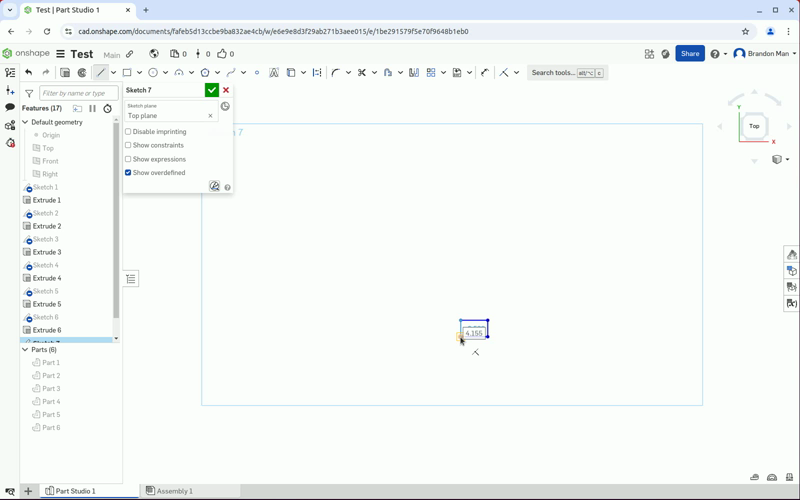
mouse_move(474, 320)
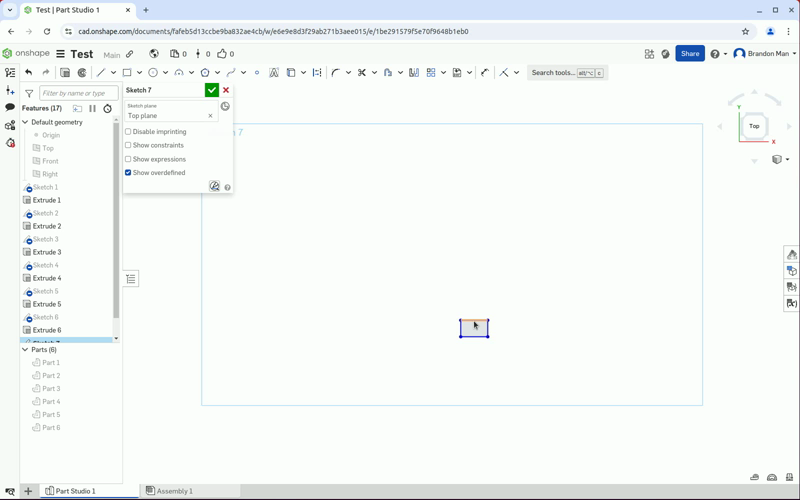
scroll(6)
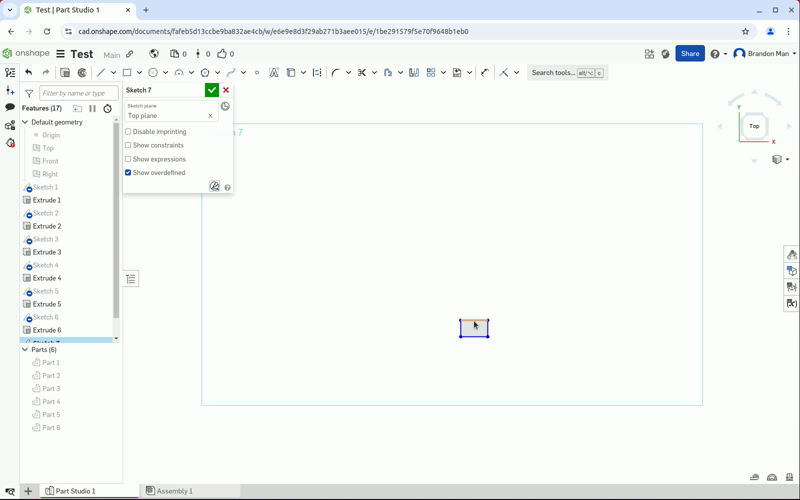
scroll(6)
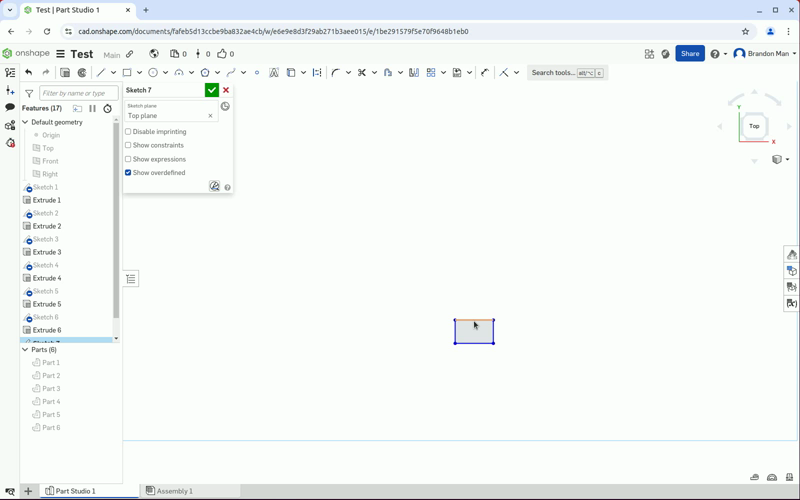
scroll(6)
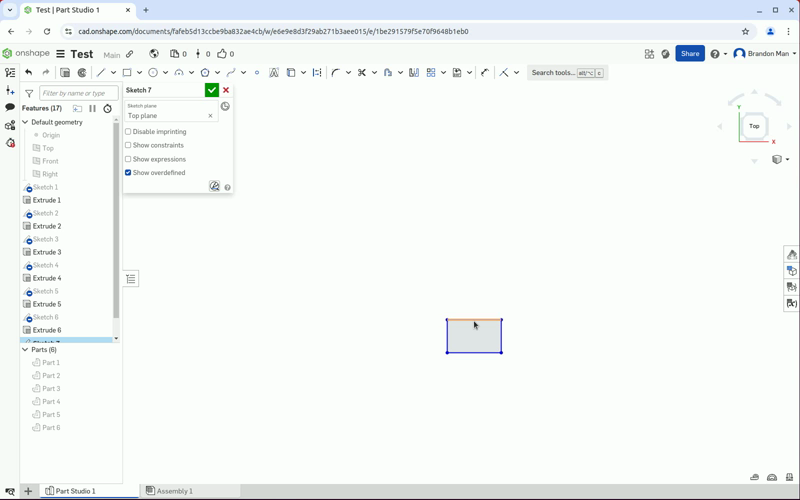
scroll(6)
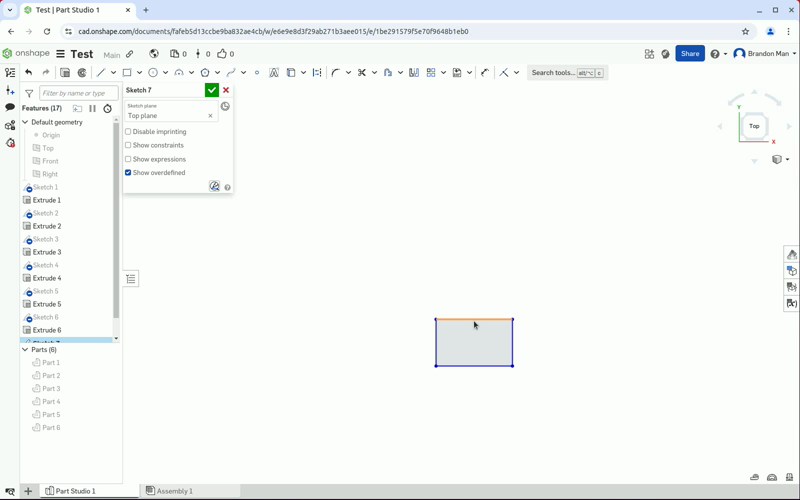
scroll(6)
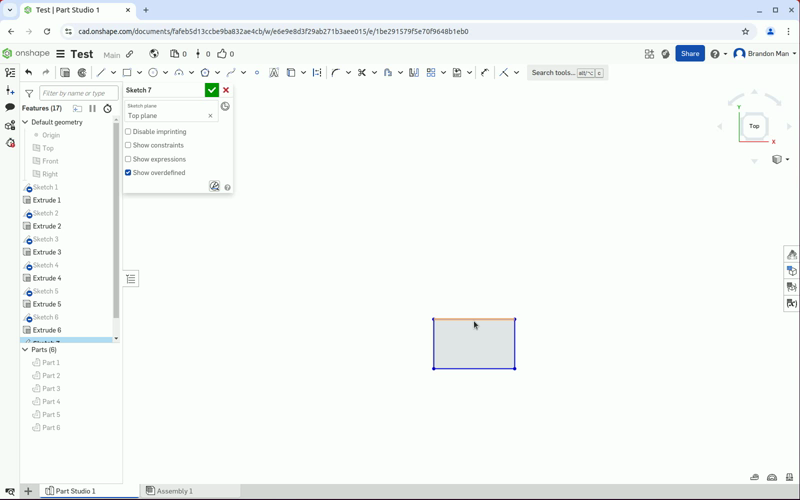
scroll(6)
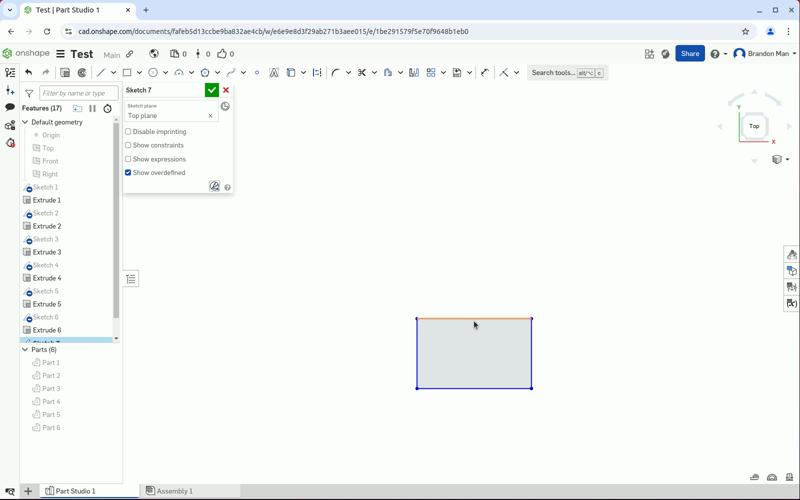
scroll(6)
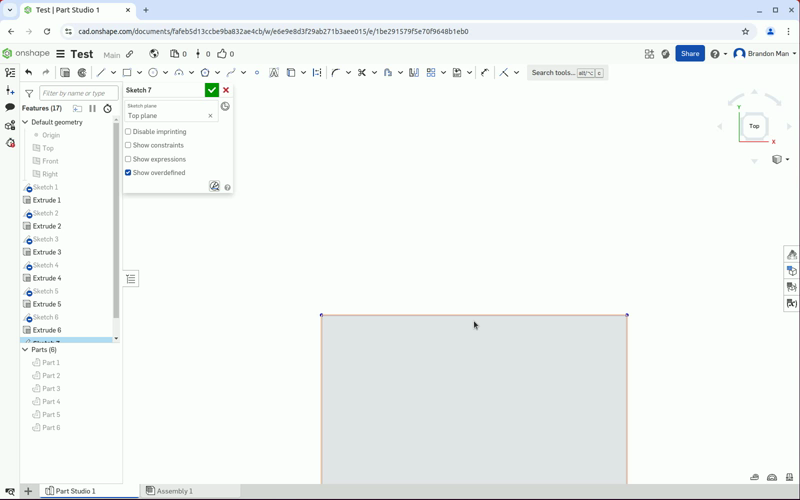
click(474, 320)
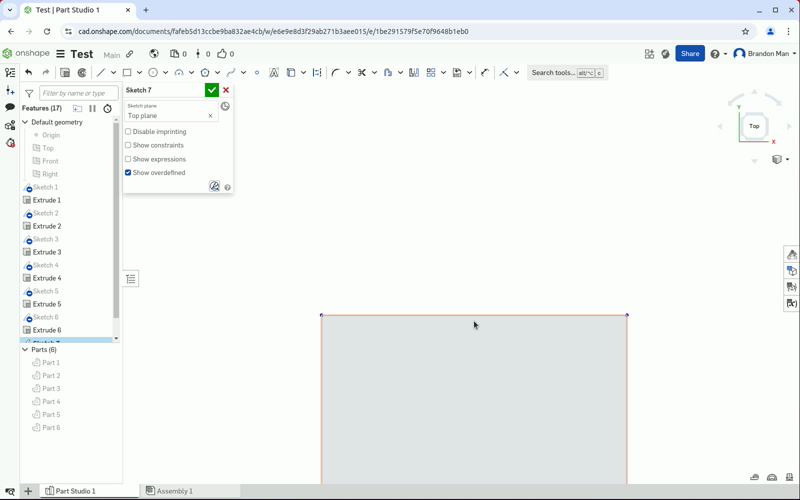
scroll(-6)
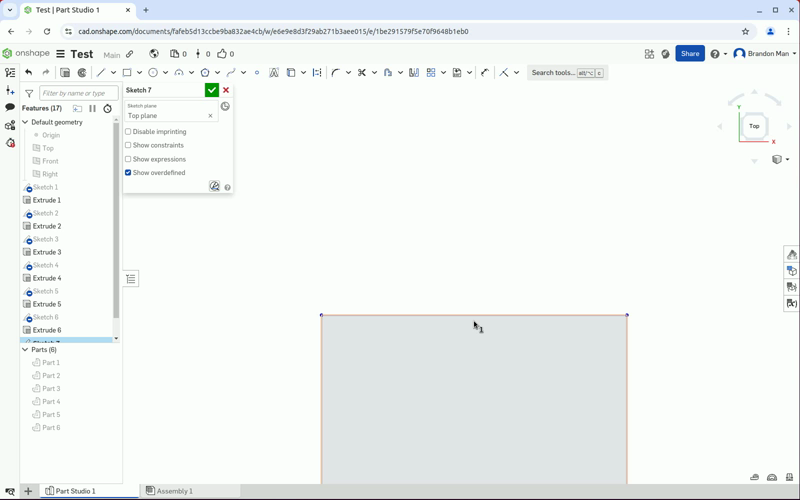
scroll(-6)
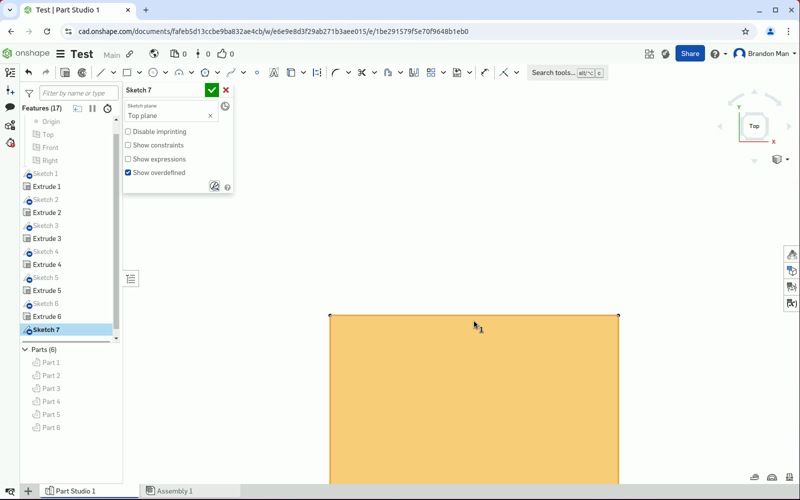
scroll(-6)
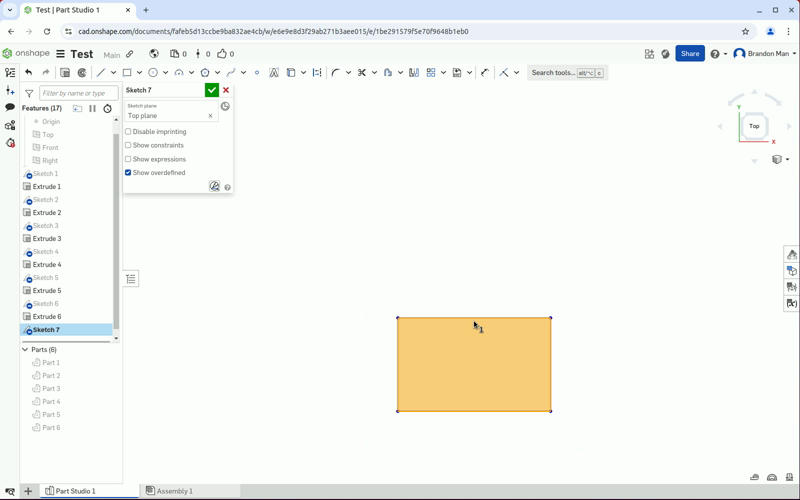
scroll(-6)
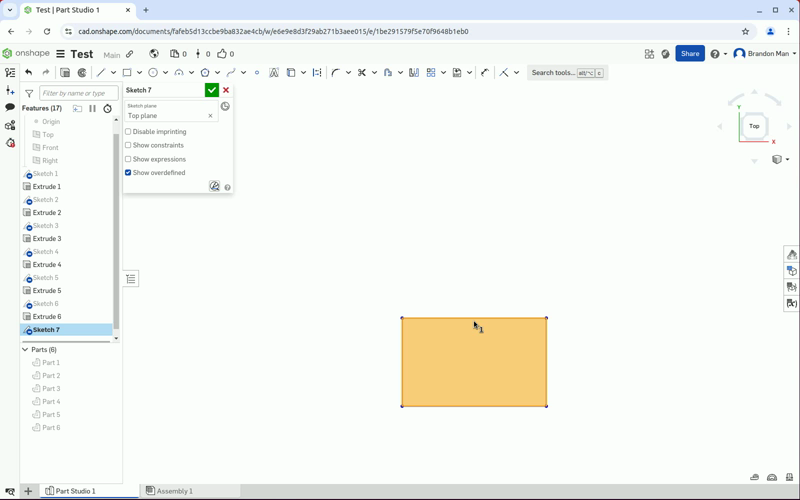
scroll(-6)
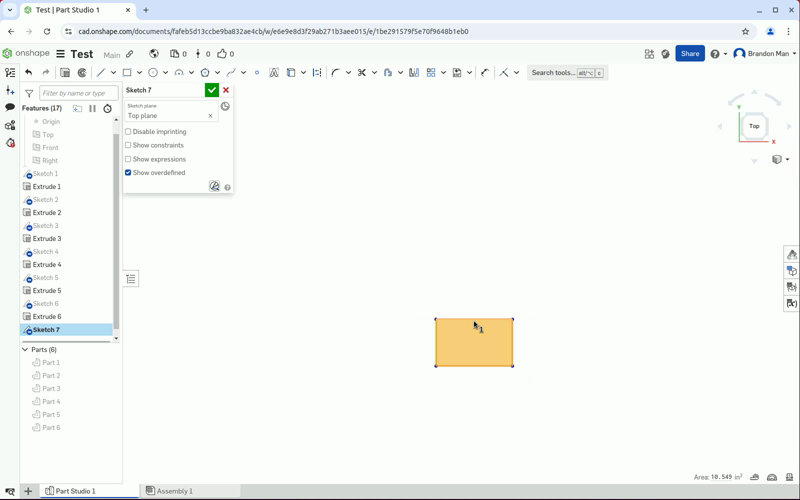
scroll(-6)
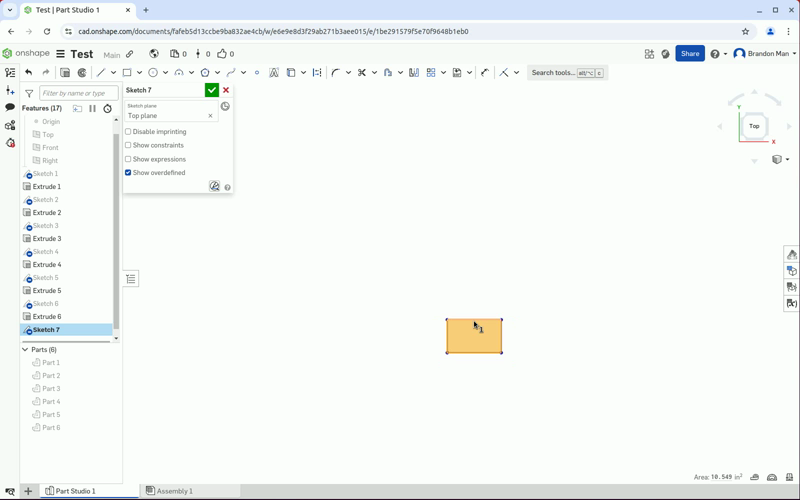
scroll(-6)
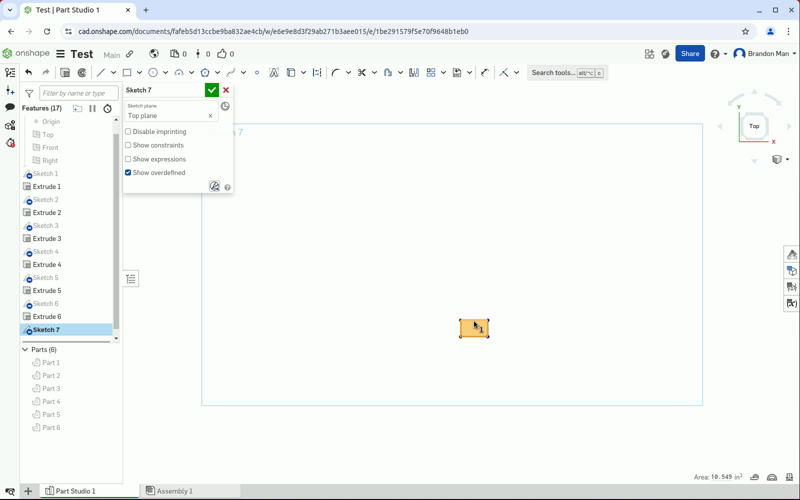
mouse_move(73, 352)
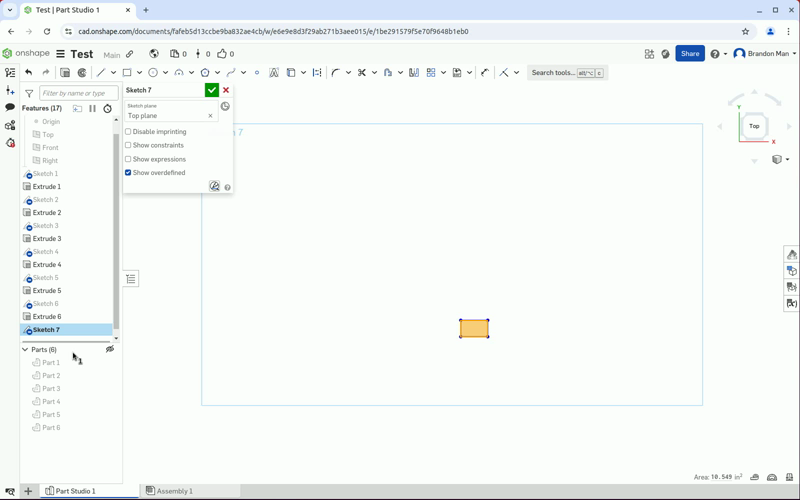
key(shift+y)
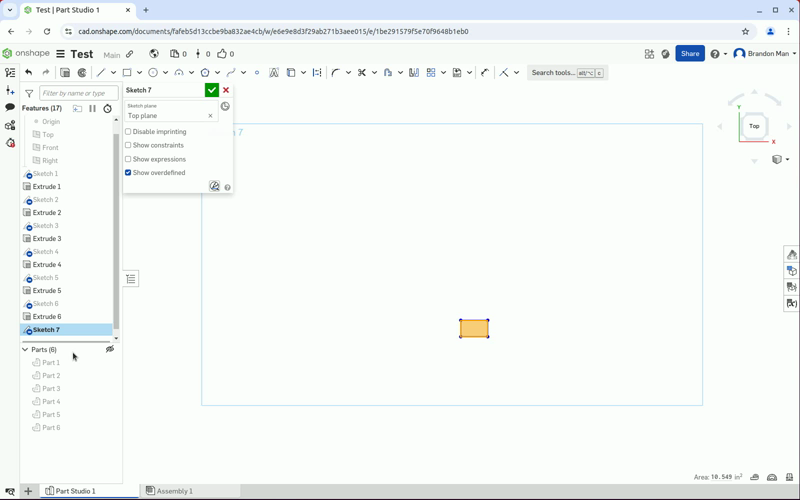
key(shift+e)
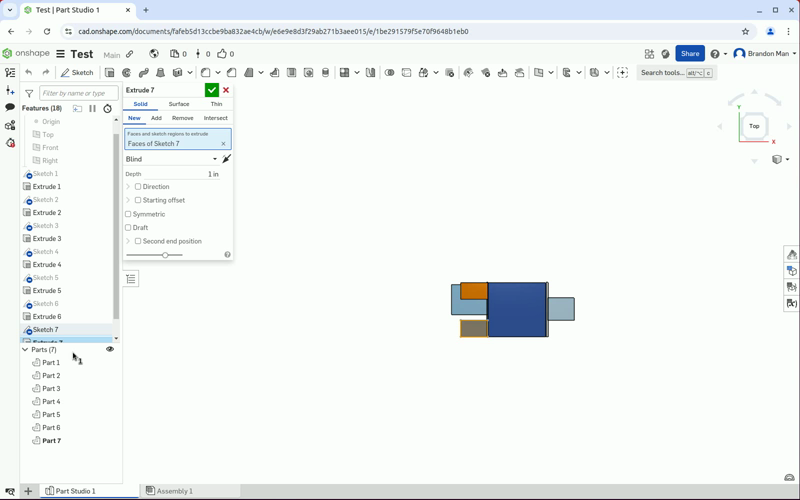
mouse_move(143, 106)
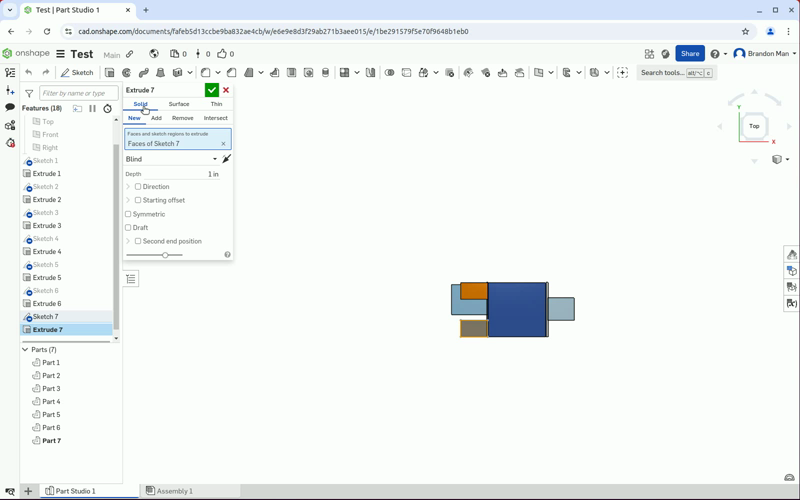
click(143, 106)
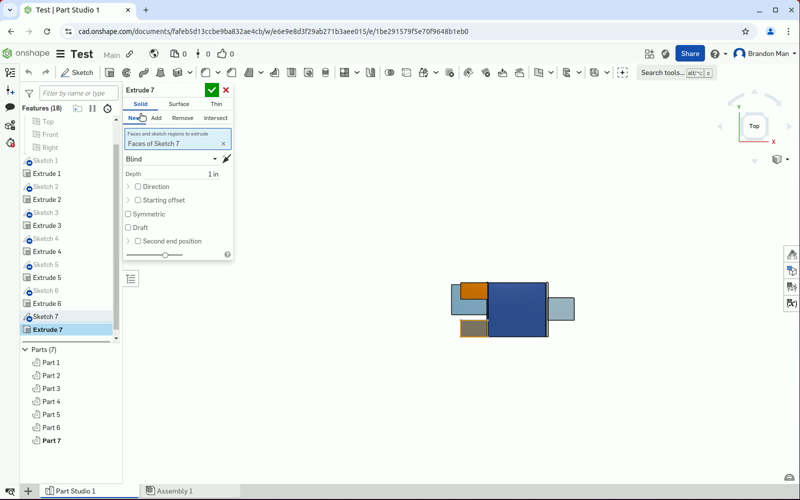
mouse_move(137, 120)
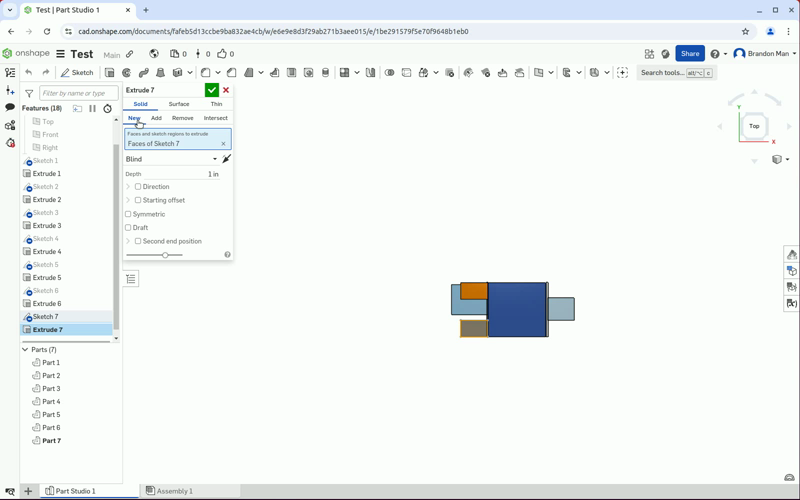
click(137, 120)
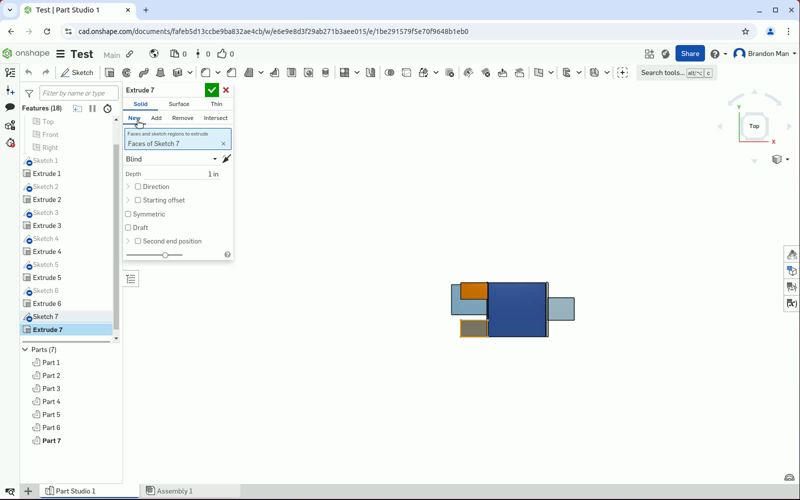
key(tab, 4)
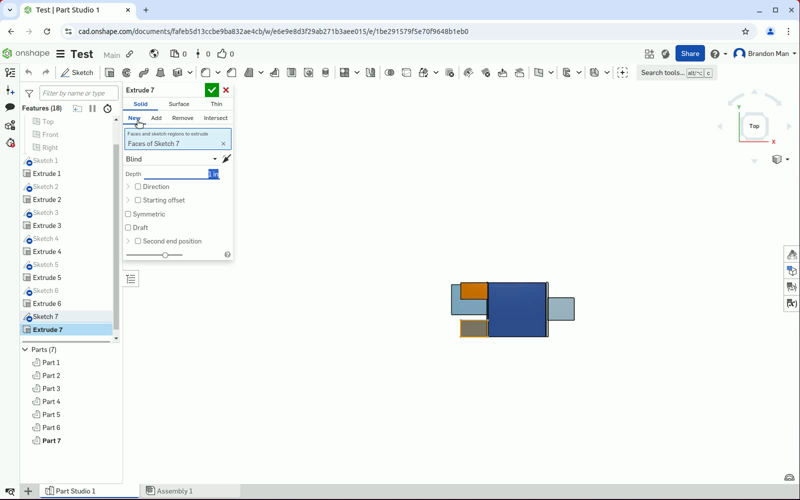
text(8.184)
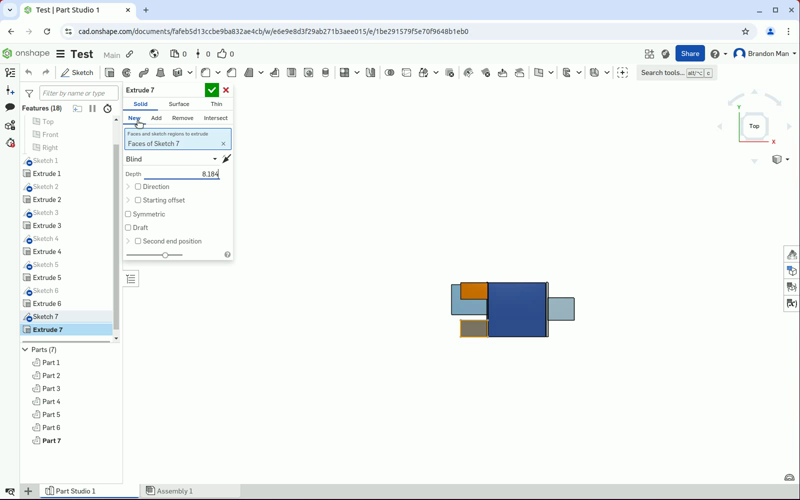
key(enter)
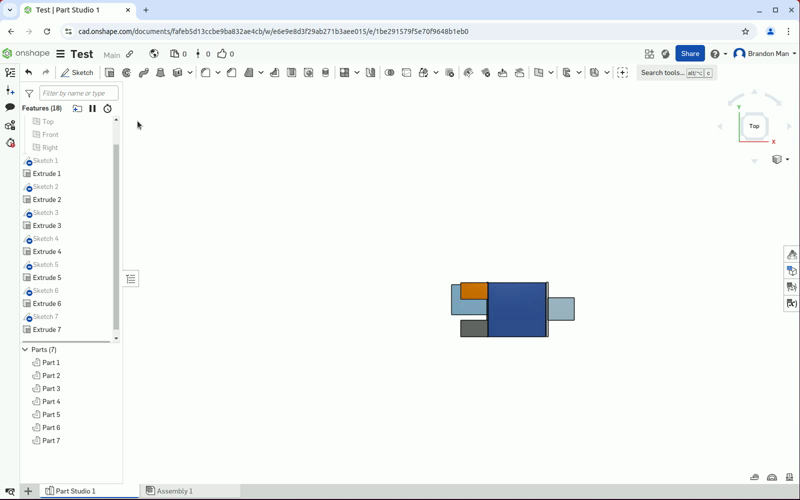
key(shift+h)
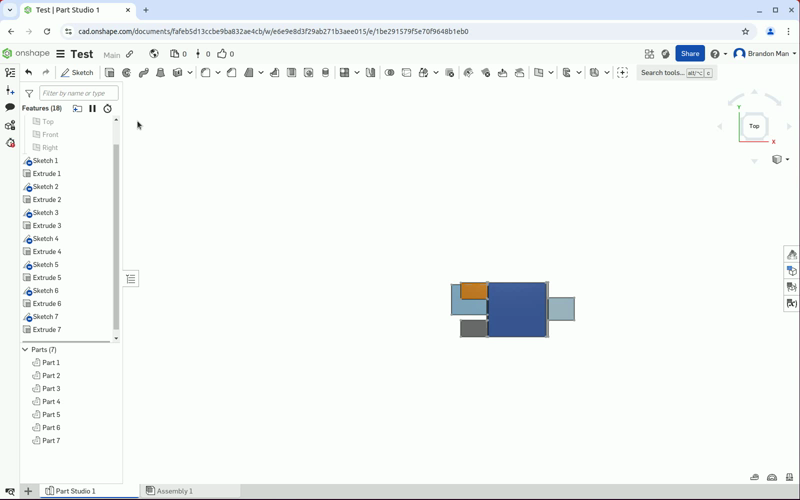
key(shift+h)
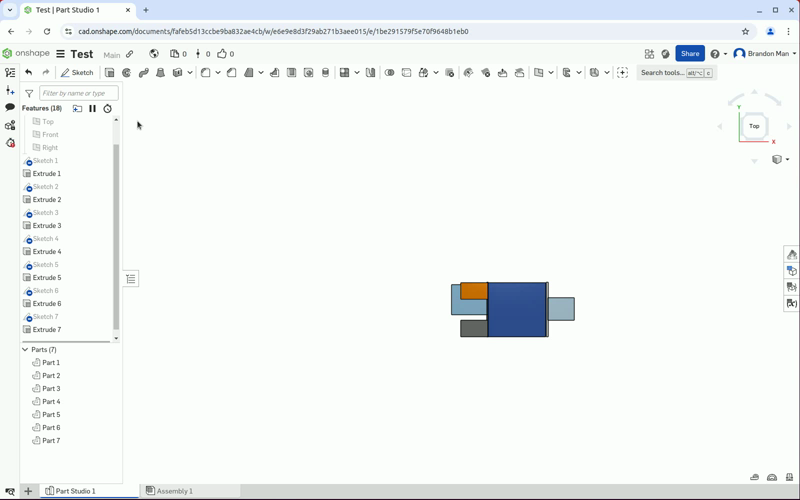
mouse_move(69, 163)
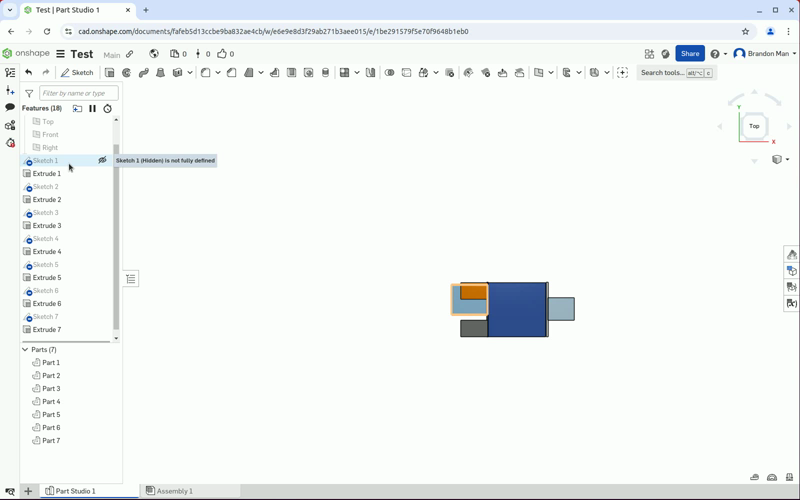
click(69, 163)
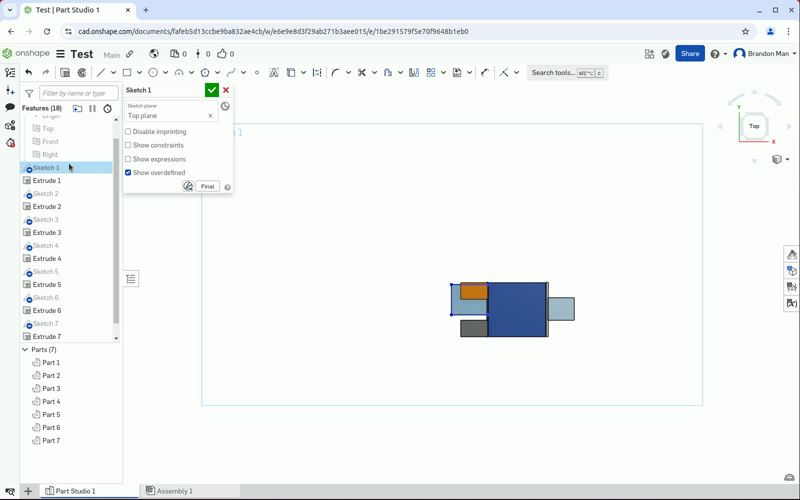
mouse_move(229, 92)
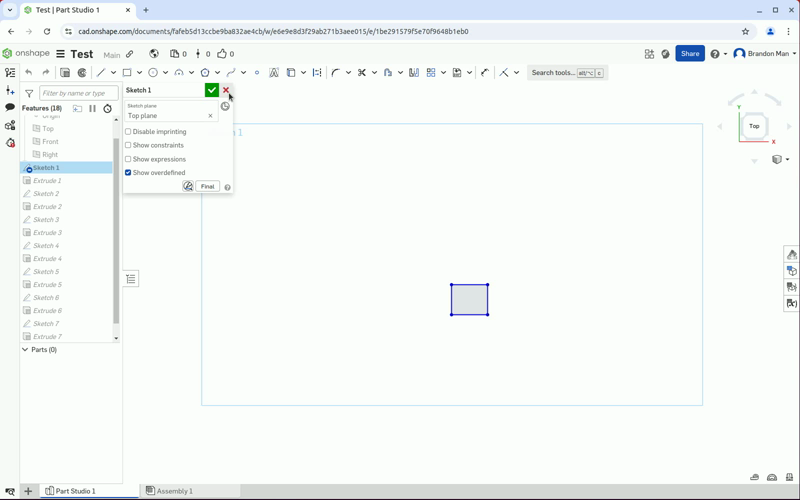
click(229, 92)
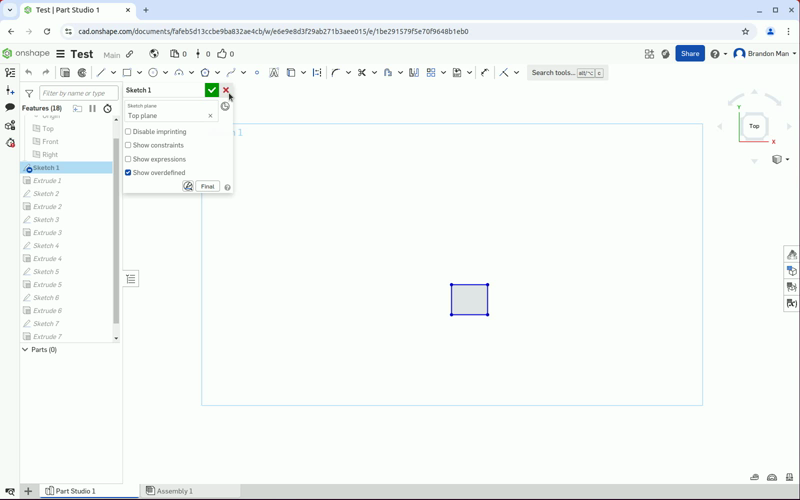
key(shift+s)
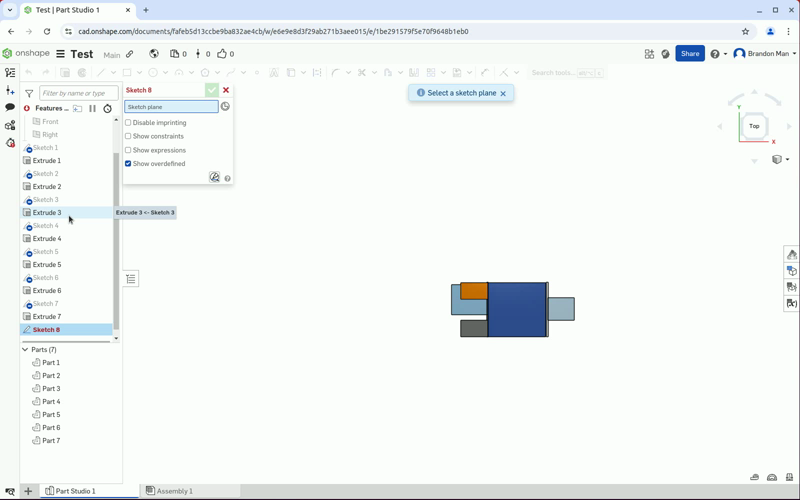
scroll(3)
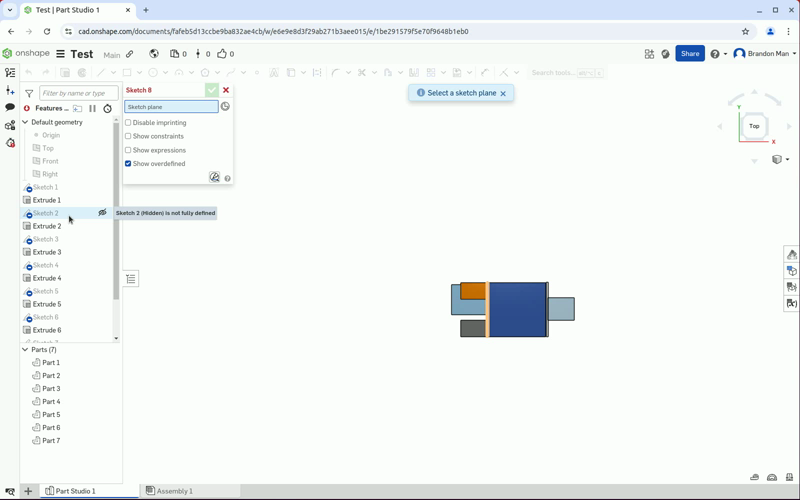
mouse_move(69, 150)
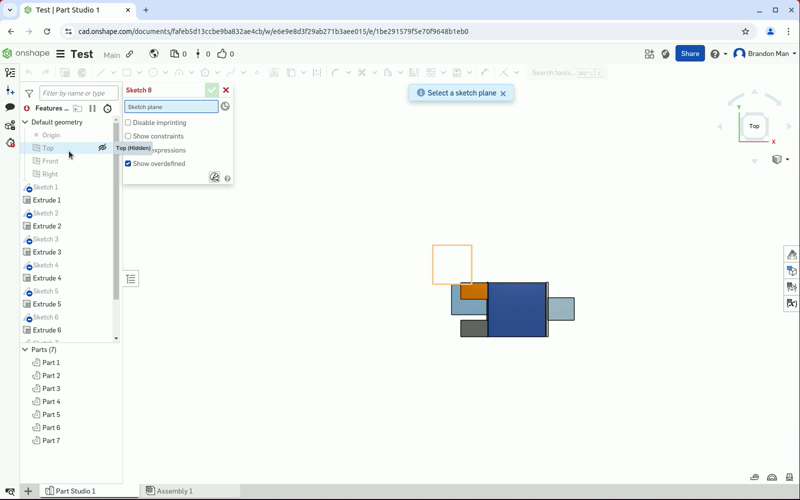
click(69, 150)
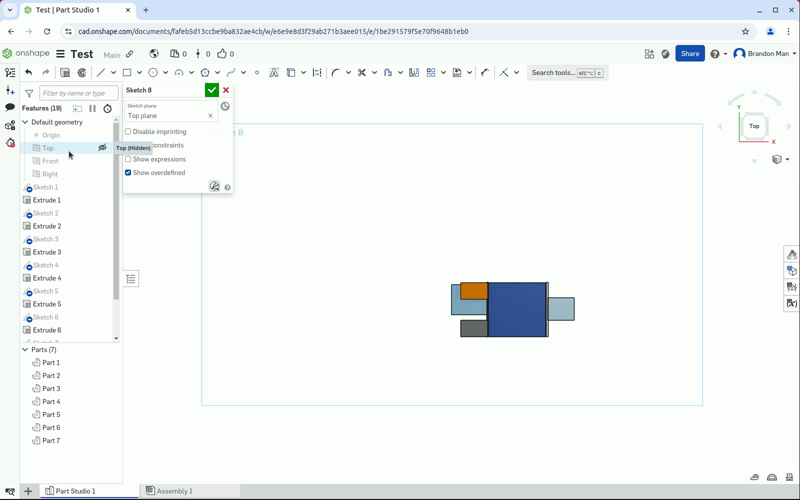
mouse_move(73, 352)
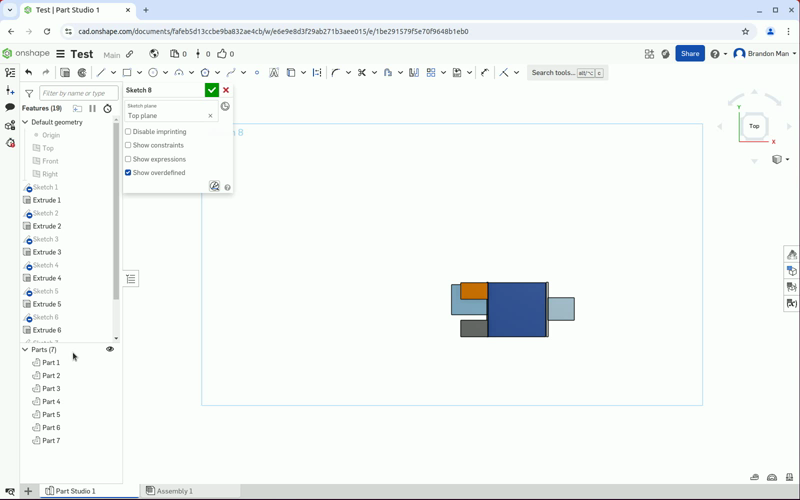
key(y)
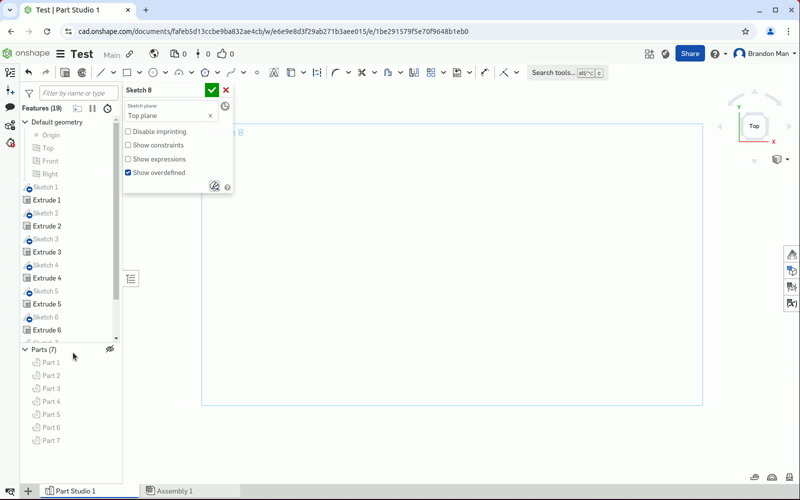
key(l)
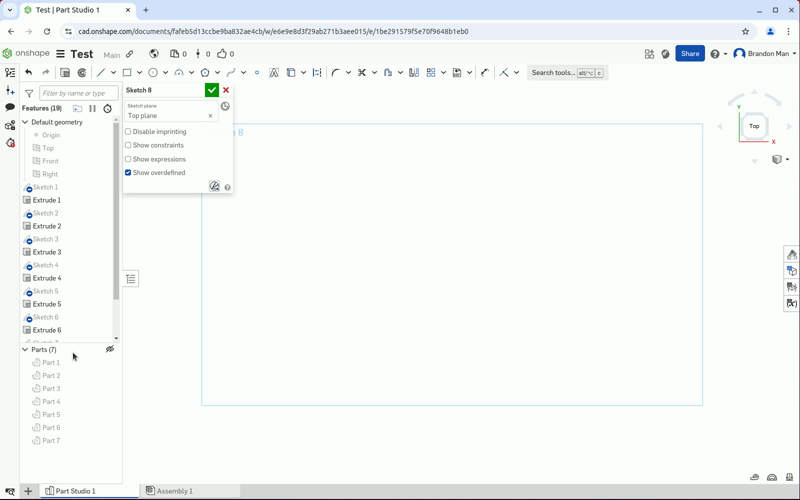
key_down(shift)
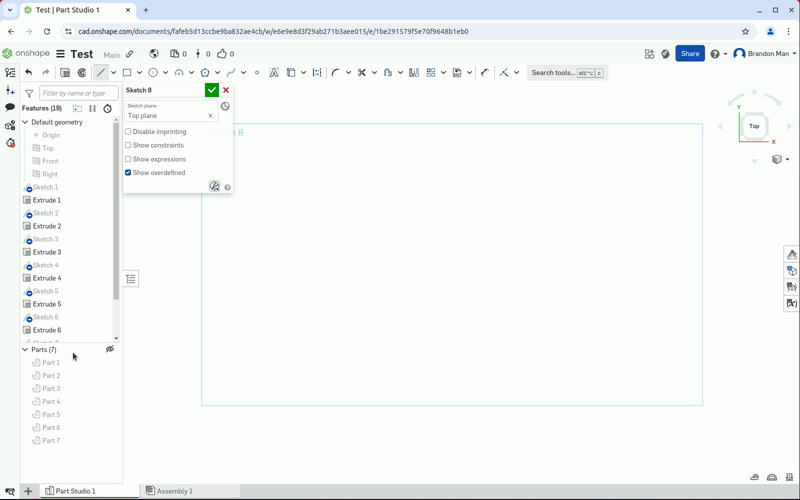
mouse_move(547, 299)
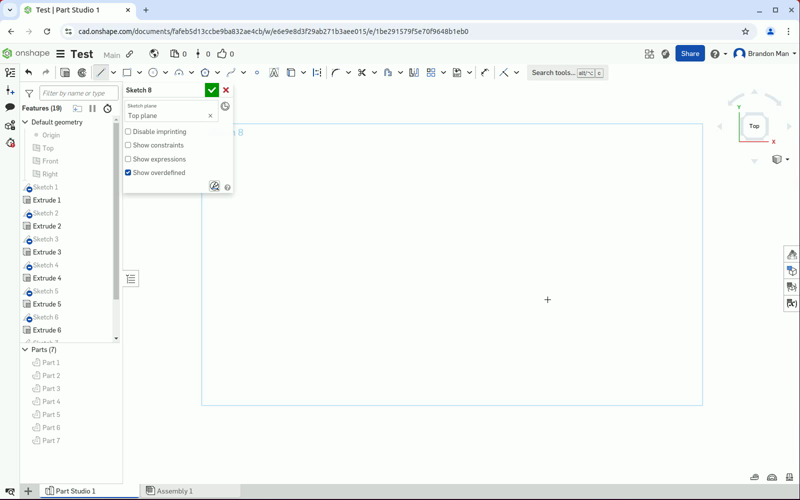
click(547, 299)
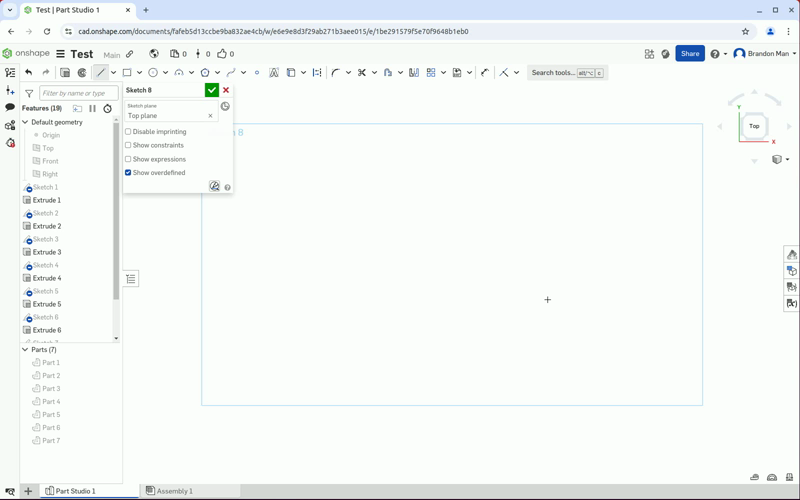
key_up(shift)
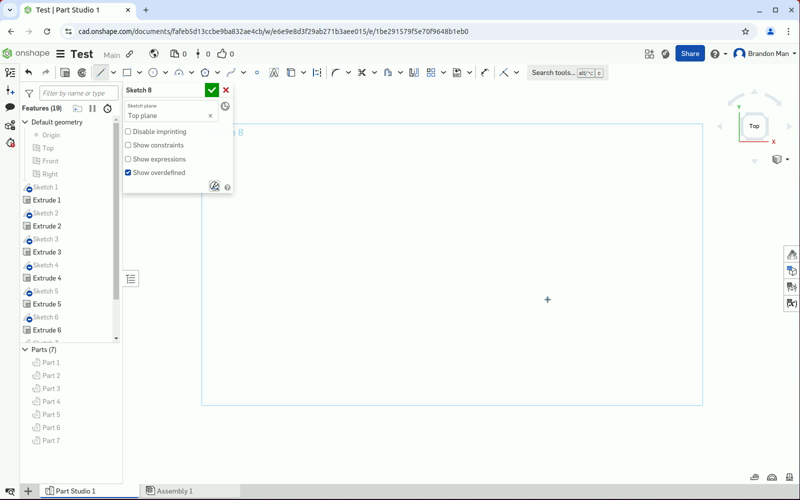
key_down(shift)
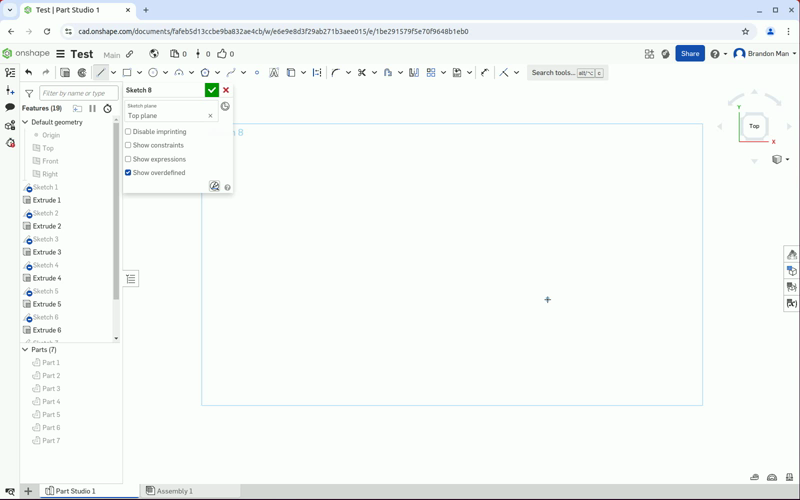
mouse_move(577, 299)
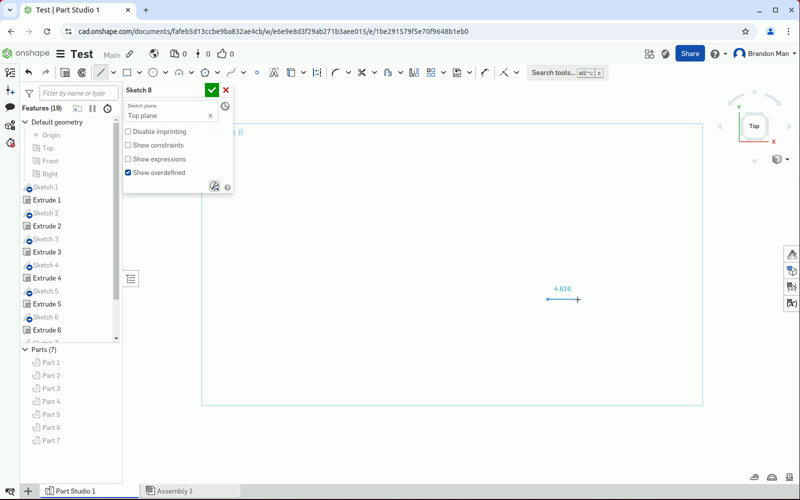
mouse_move(574, 299)
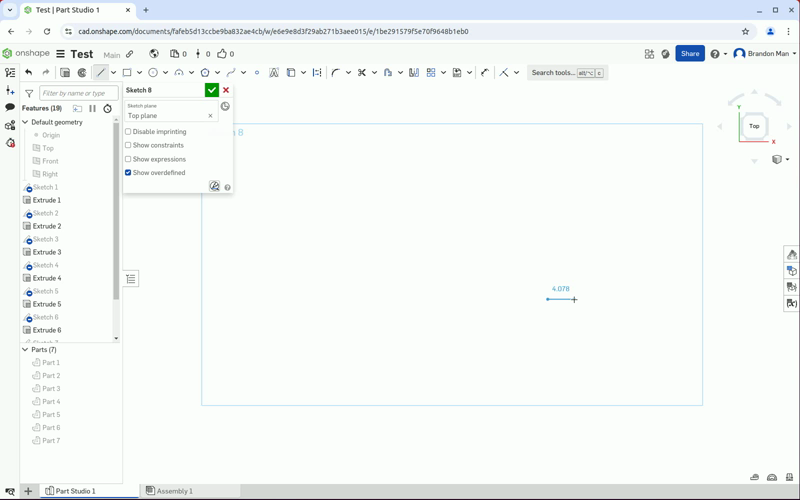
click(574, 299)
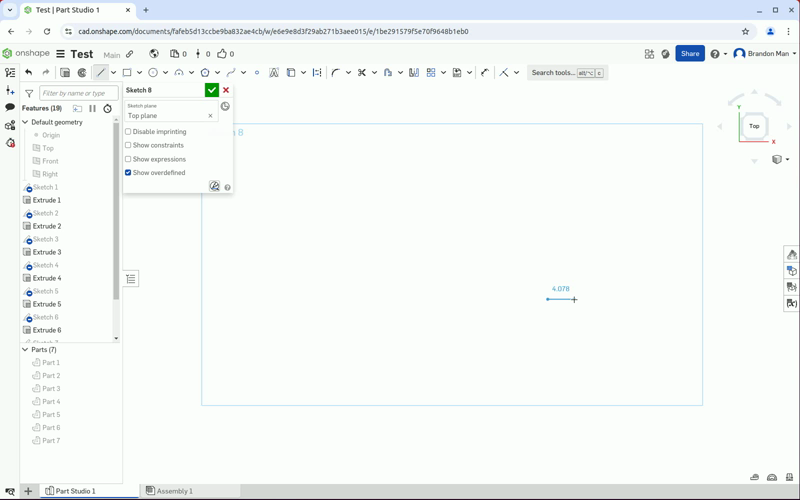
key_up(shift)
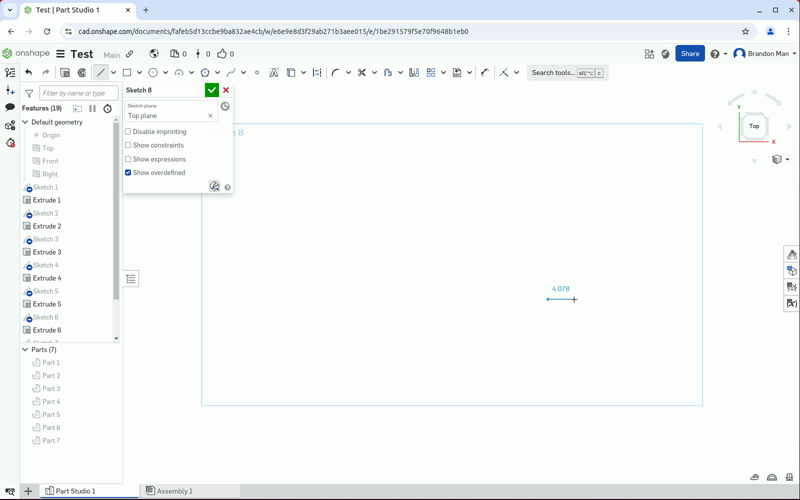
key_down(shift)
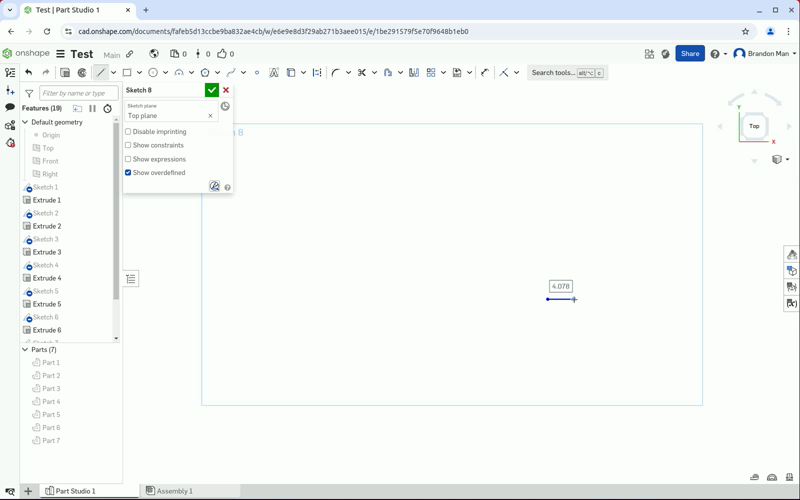
mouse_move(589, 299)
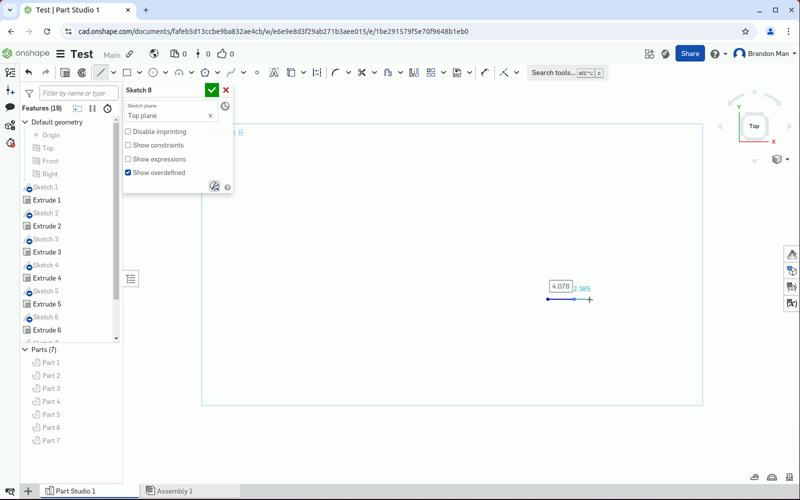
mouse_move(574, 282)
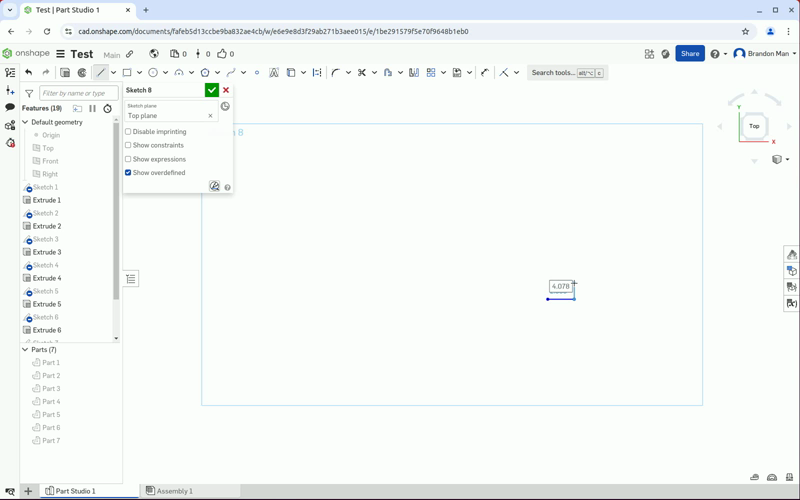
click(574, 282)
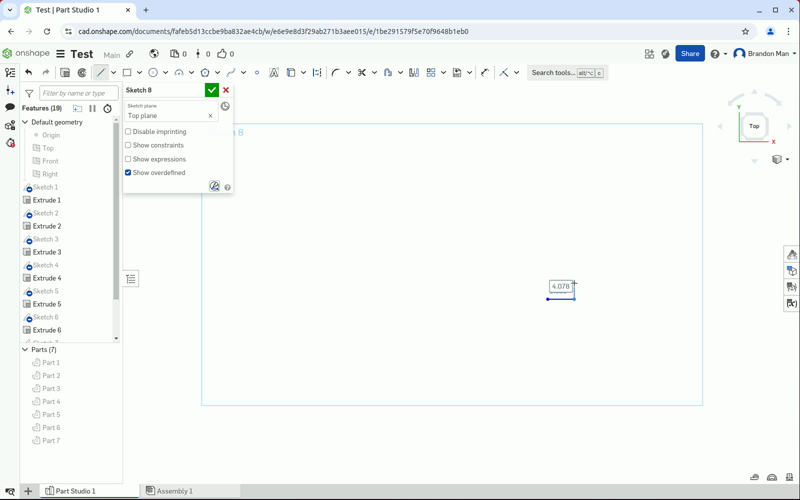
key_up(shift)
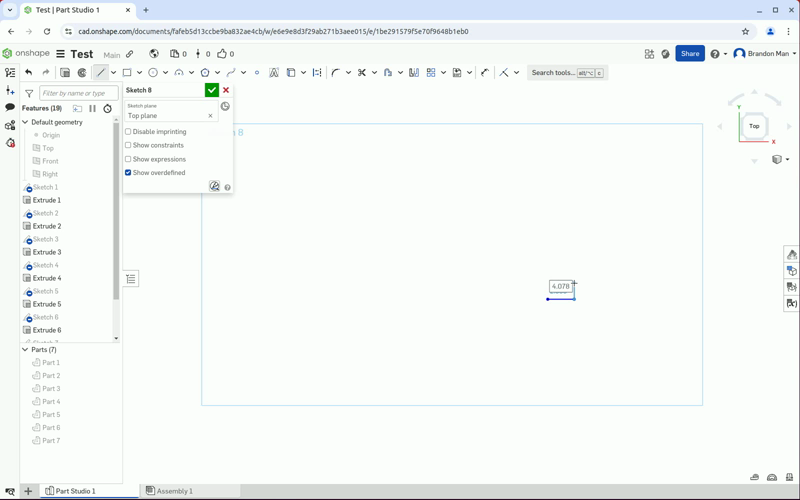
key_down(shift)
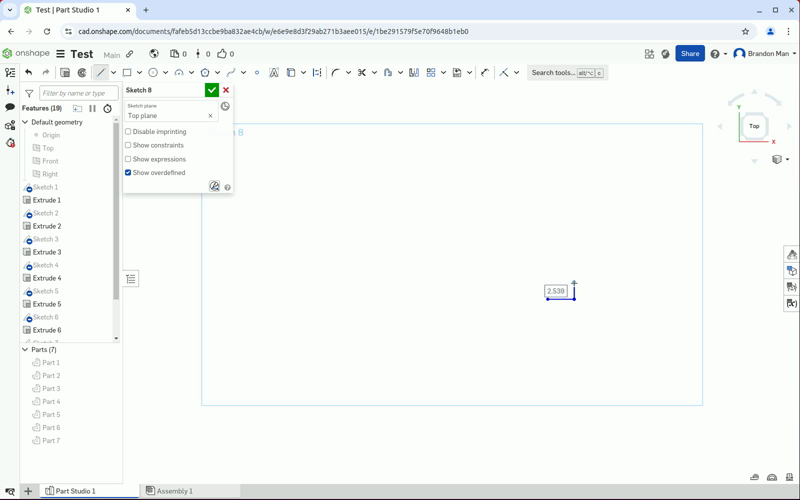
mouse_move(589, 282)
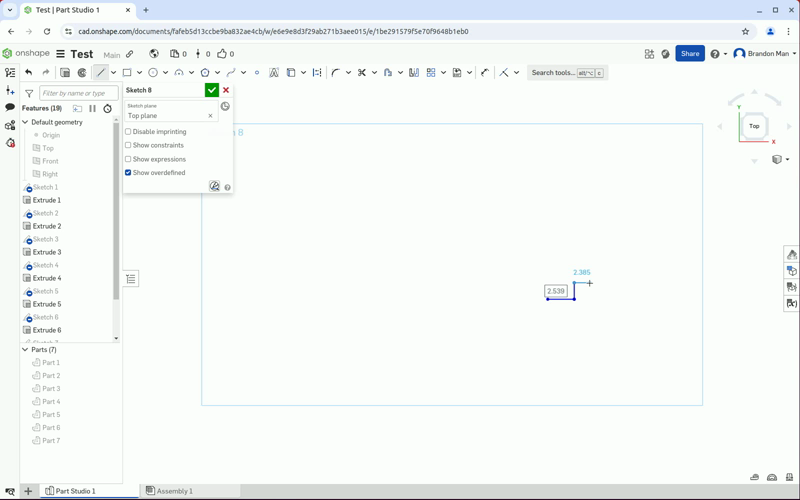
mouse_move(547, 282)
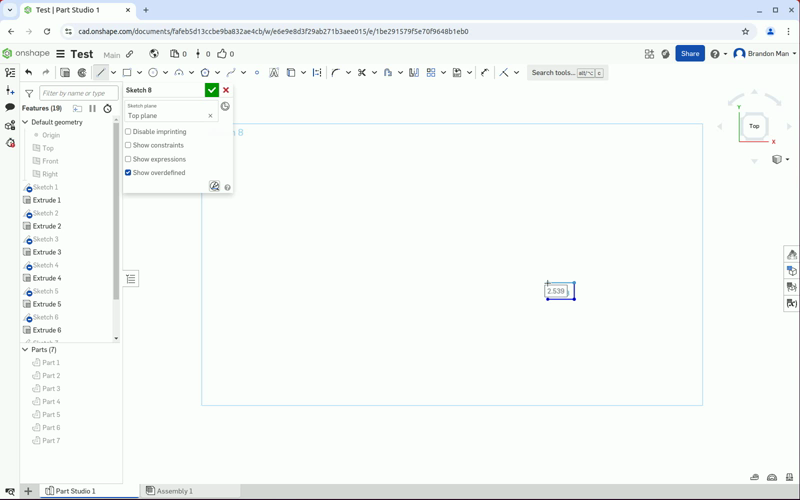
click(547, 282)
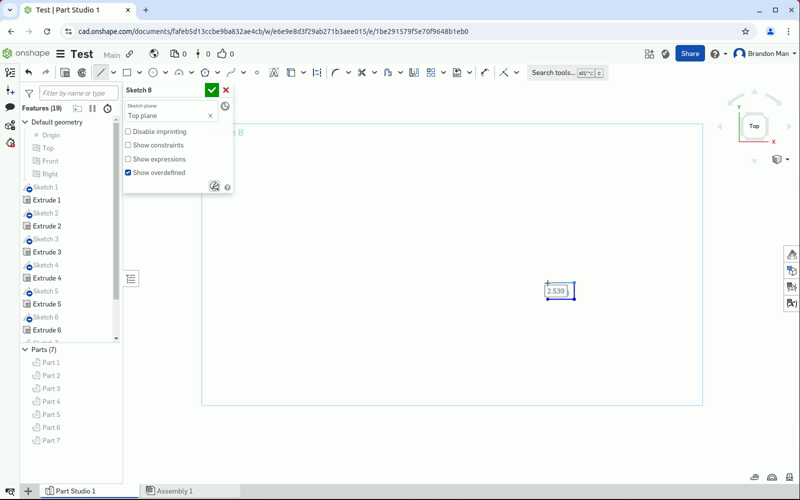
key_up(shift)
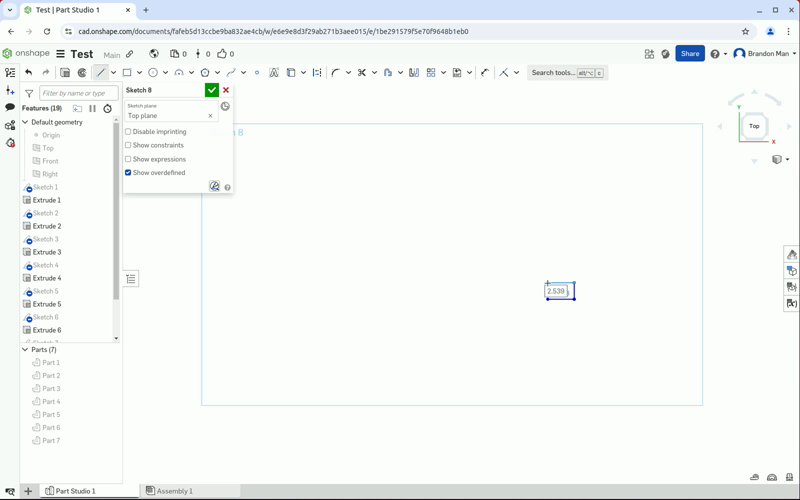
mouse_move(577, 282)
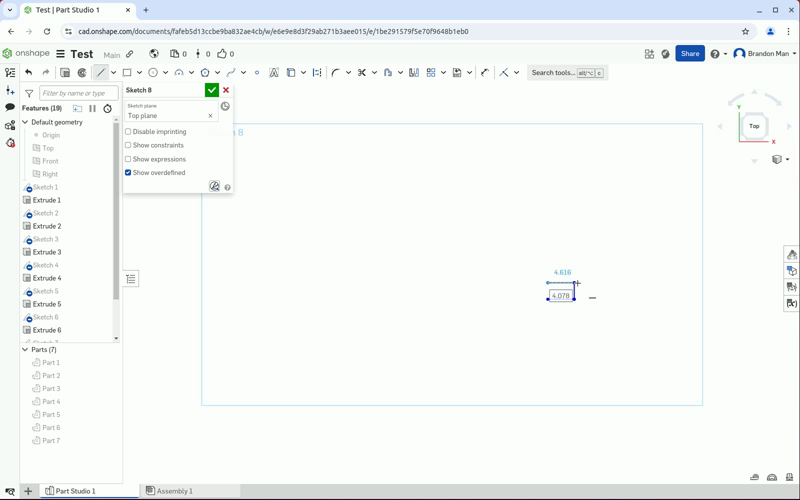
key_down(shift)
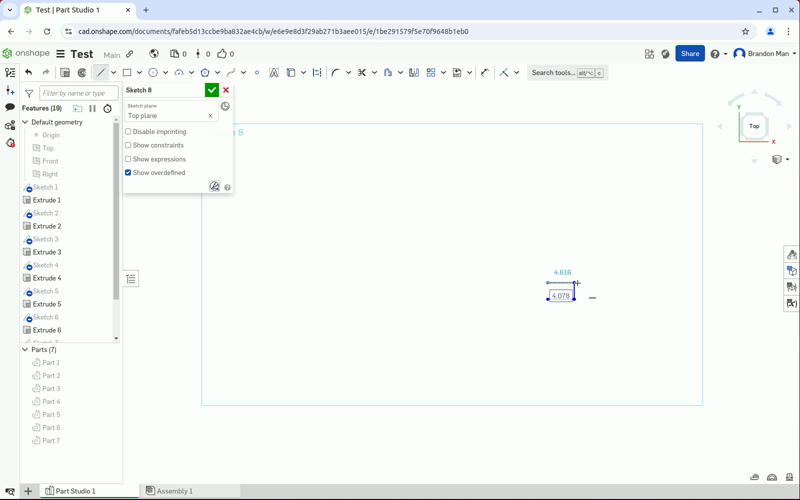
mouse_move(547, 299)
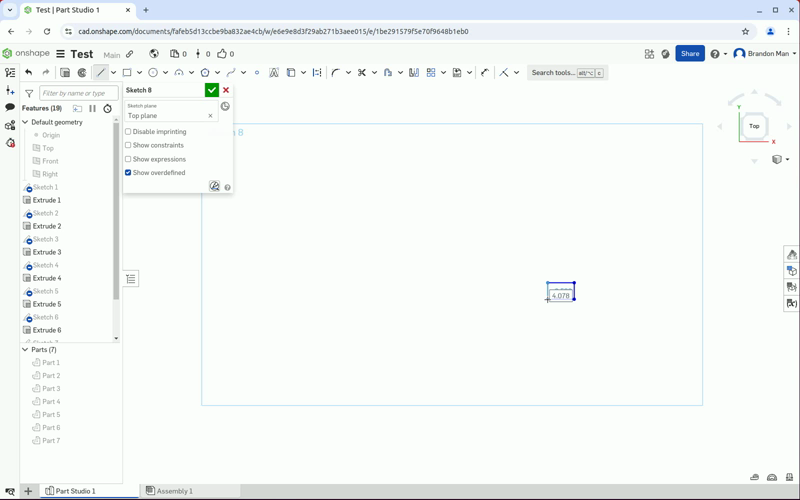
key_up(shift)
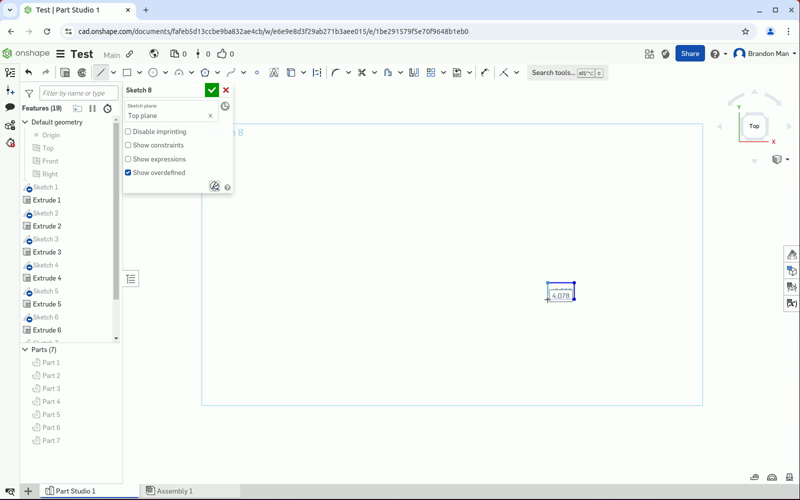
click(547, 299)
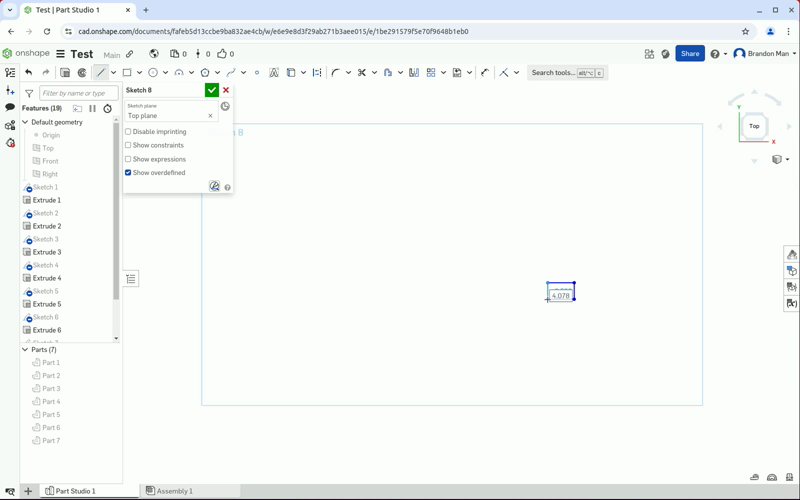
key(esc)
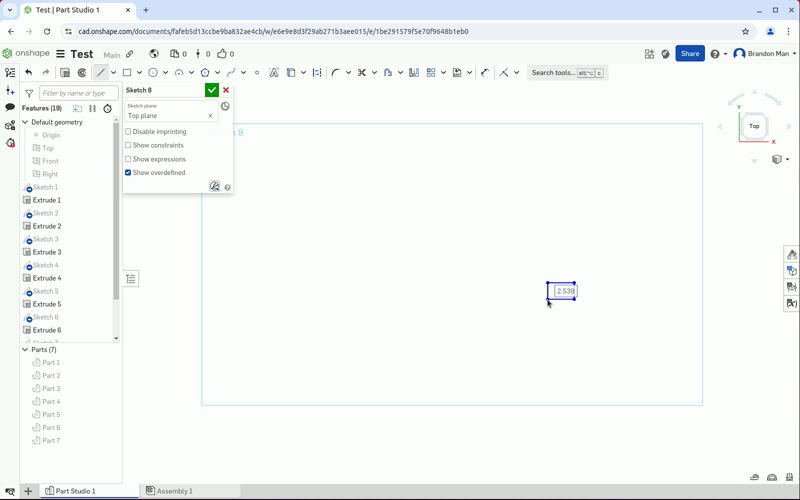
mouse_move(550, 286)
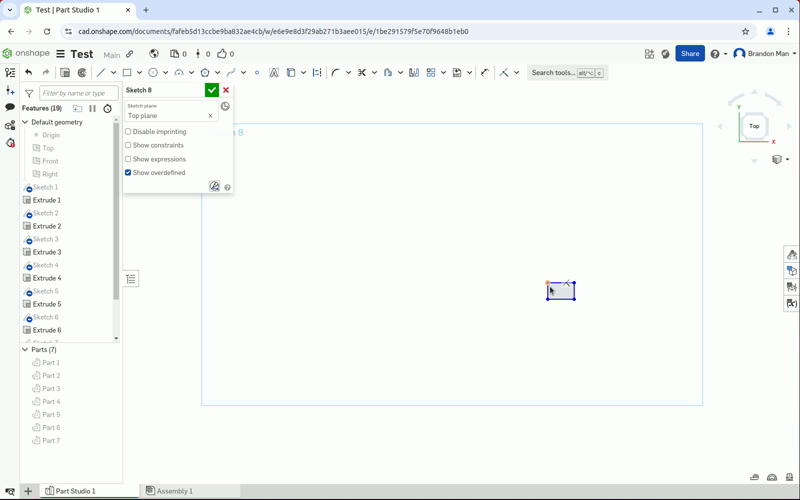
scroll(6)
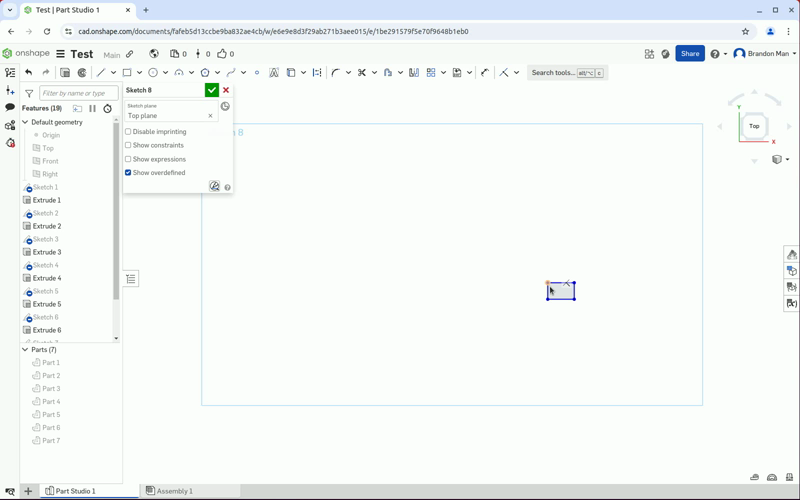
scroll(6)
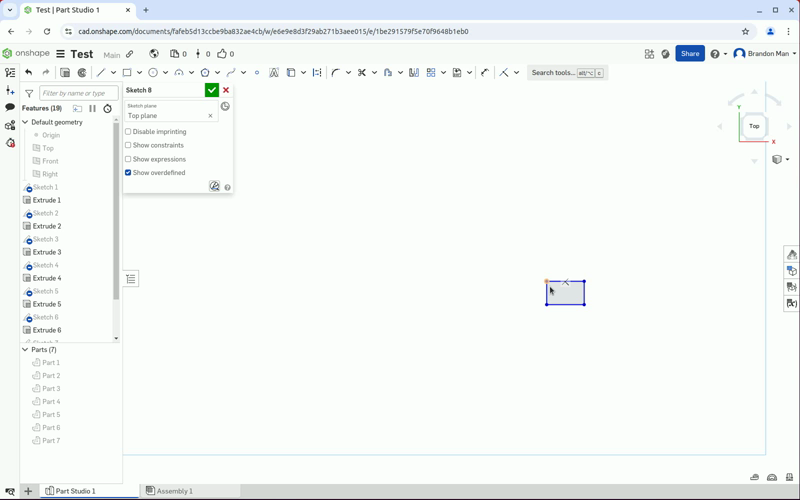
scroll(6)
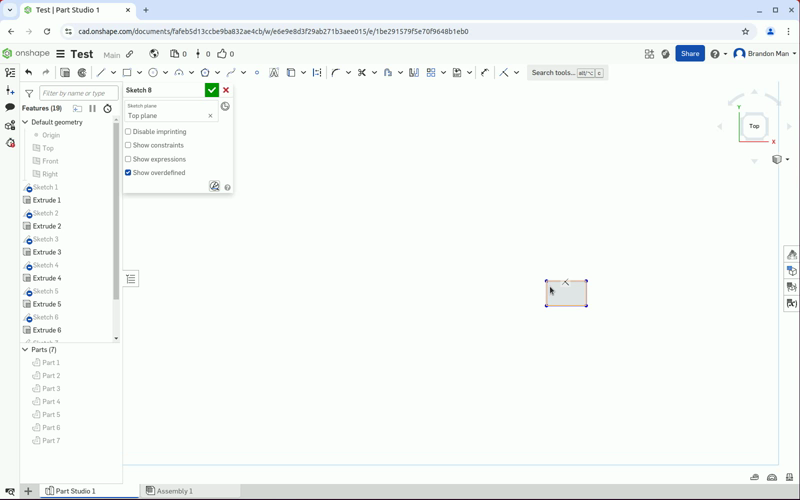
scroll(6)
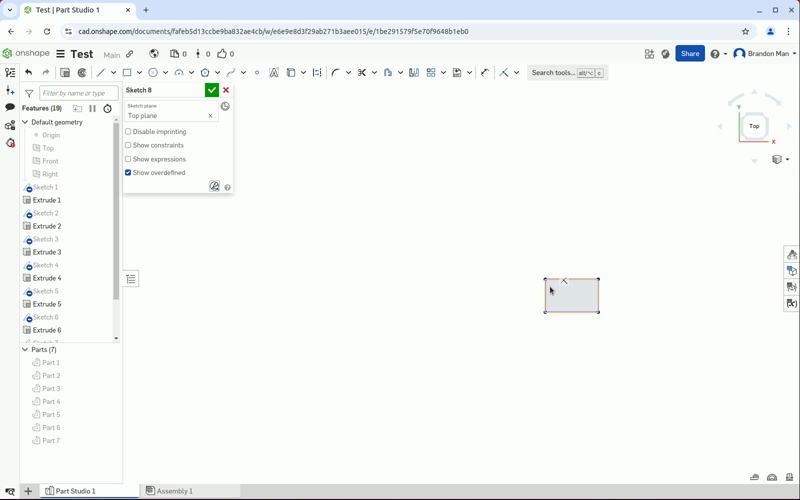
scroll(6)
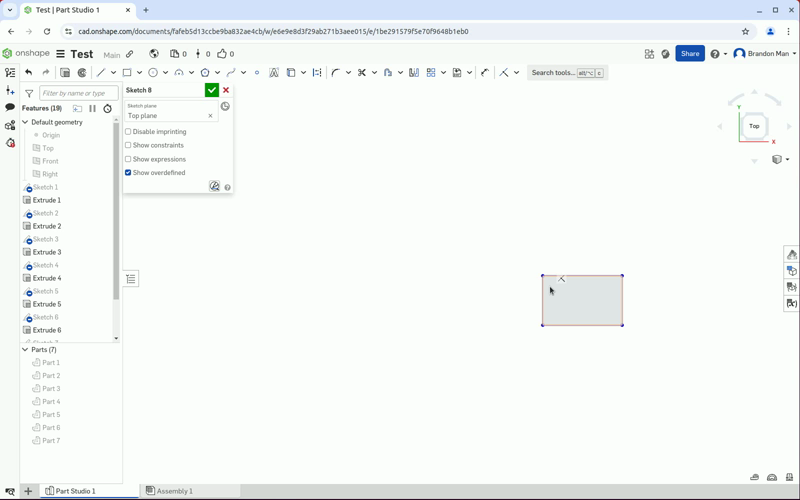
scroll(6)
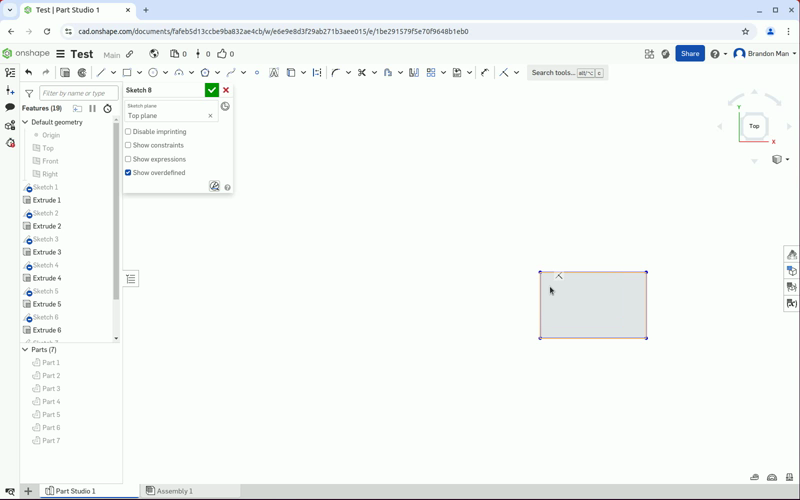
scroll(6)
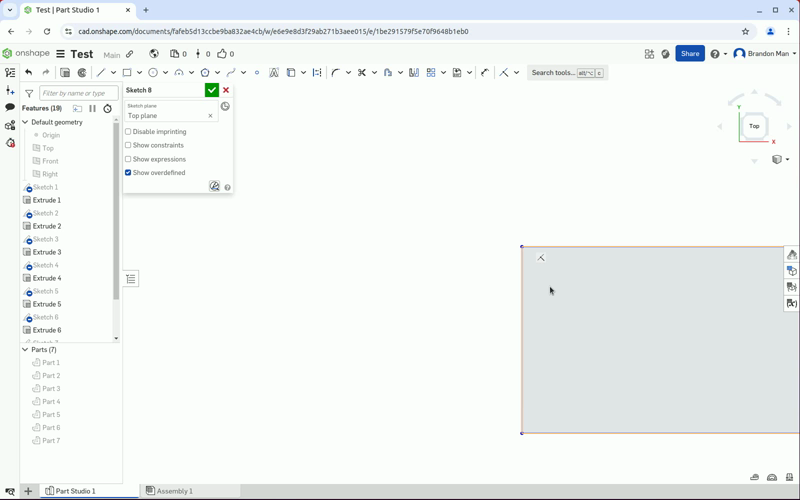
click(550, 286)
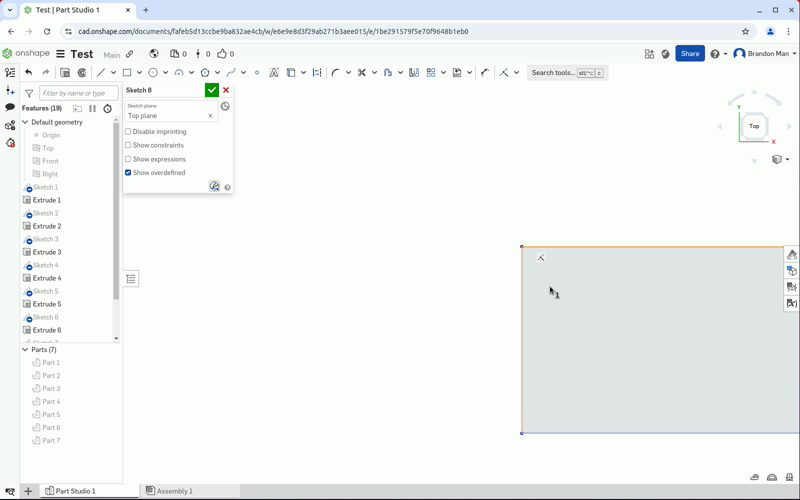
scroll(-6)
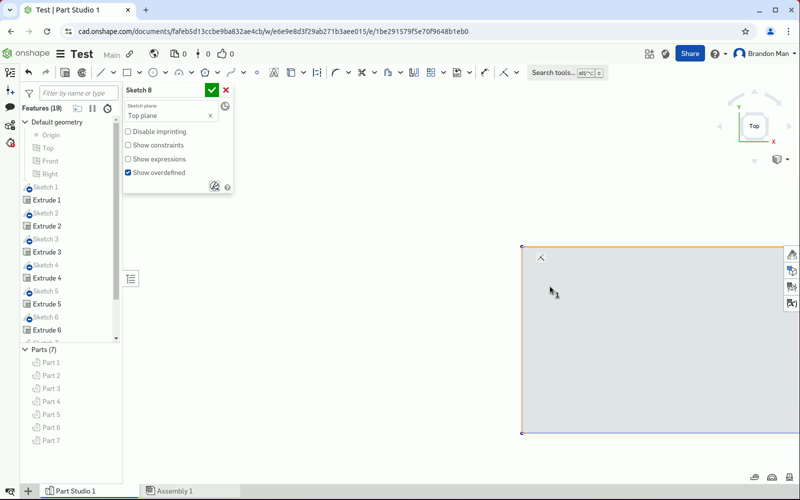
scroll(-6)
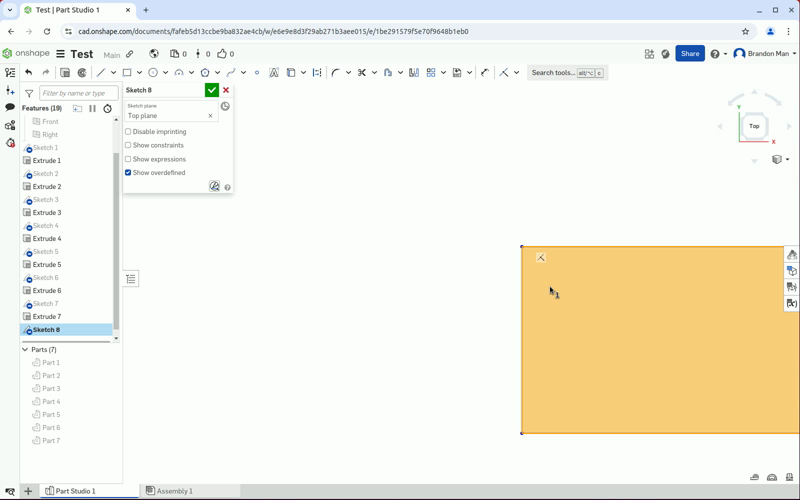
scroll(-6)
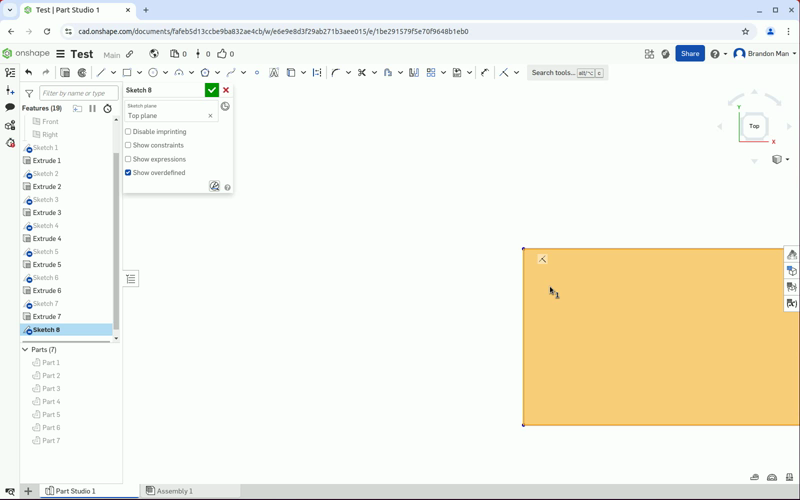
scroll(-6)
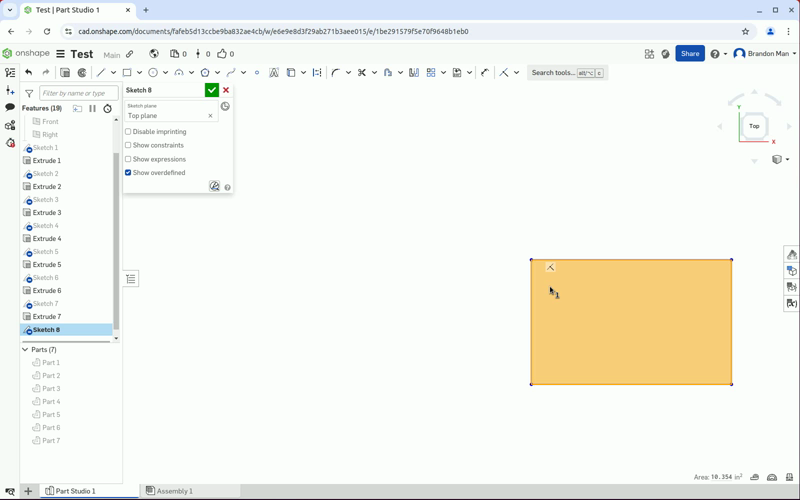
scroll(-6)
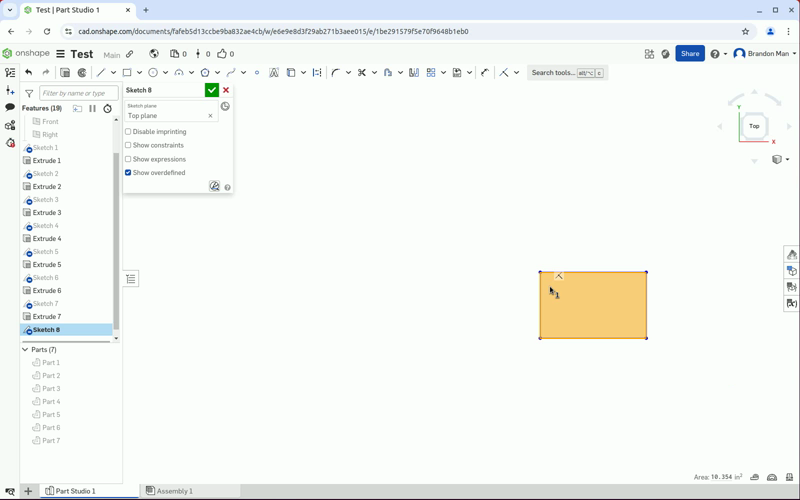
scroll(-6)
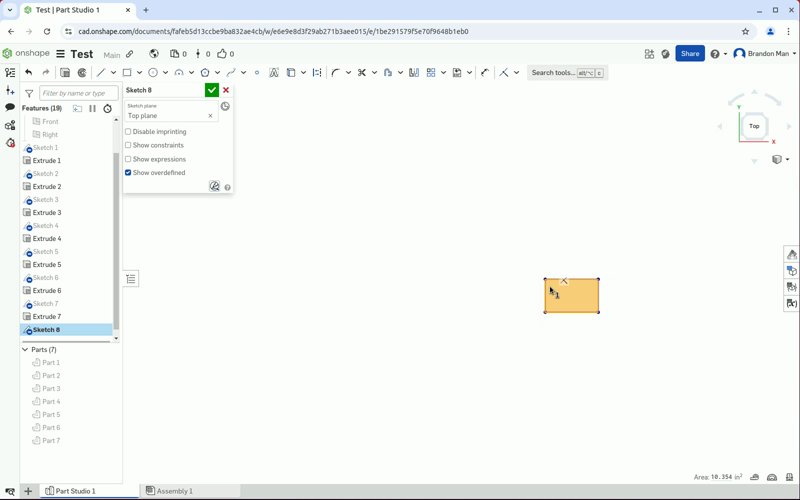
scroll(-6)
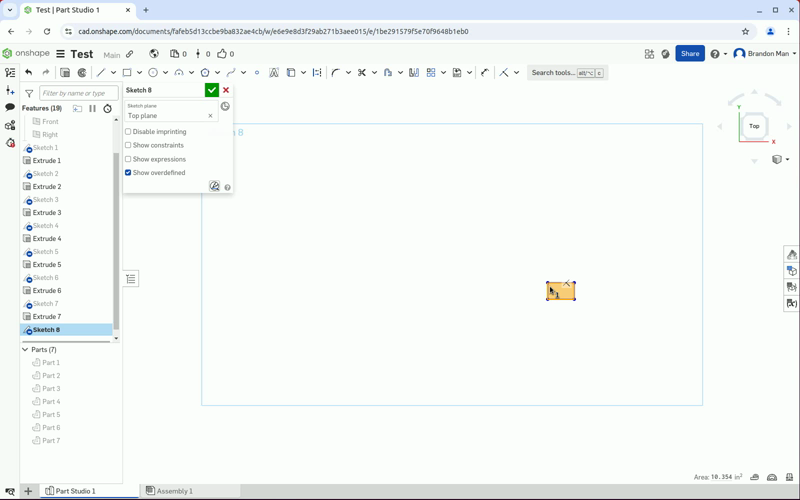
mouse_move(73, 352)
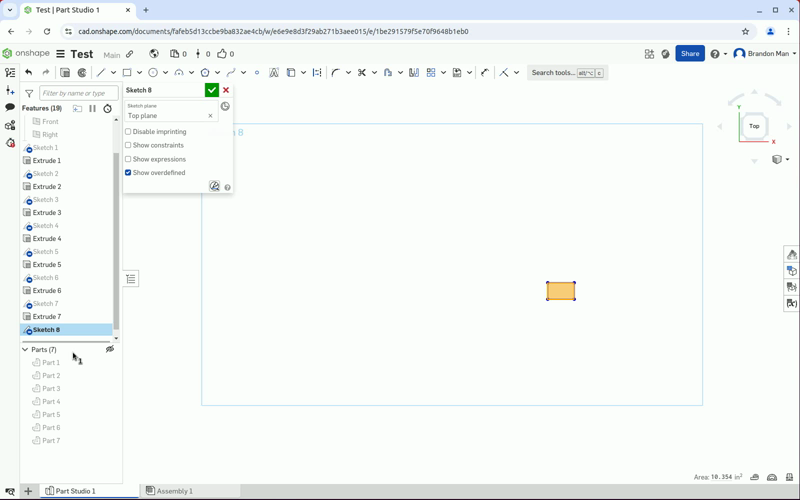
key(shift+y)
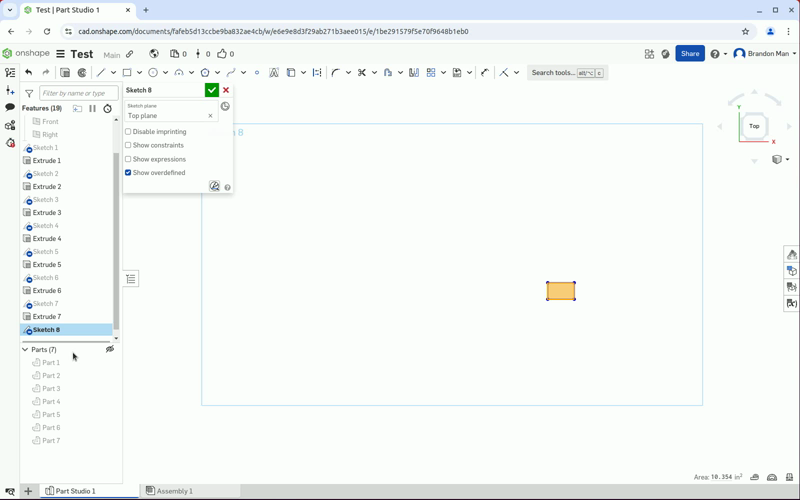
key(shift+e)
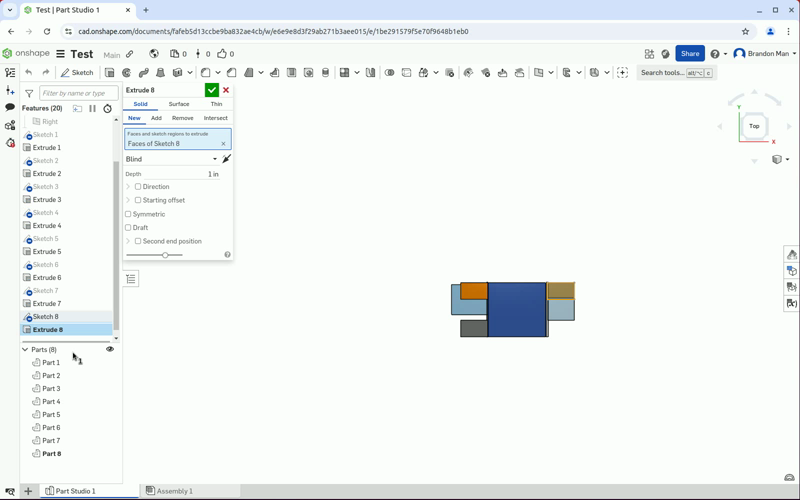
mouse_move(143, 106)
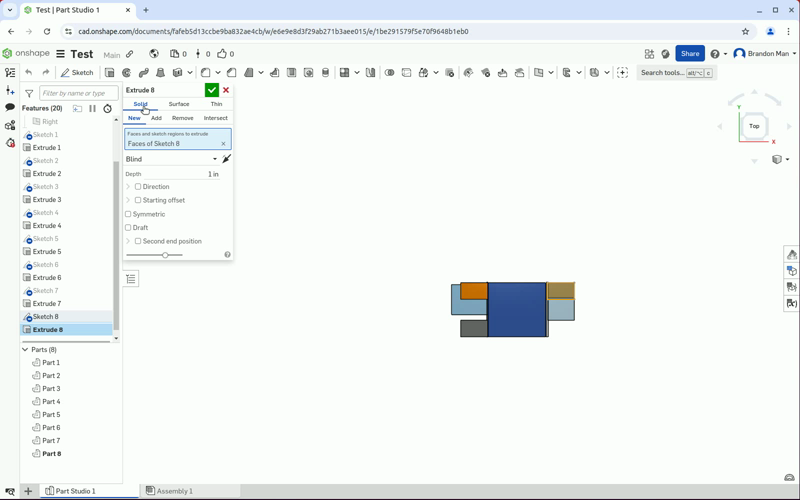
click(143, 106)
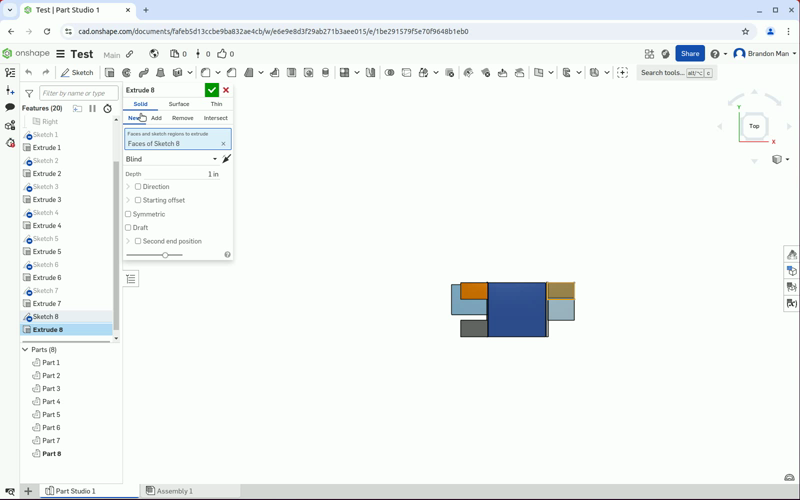
mouse_move(137, 120)
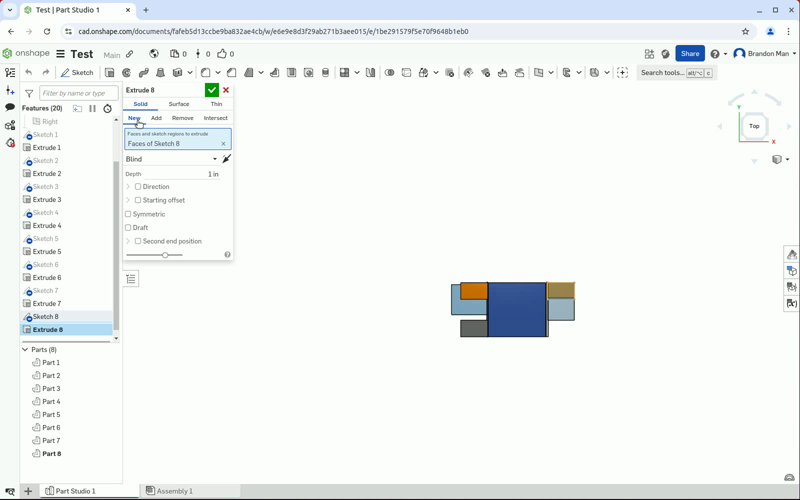
click(137, 120)
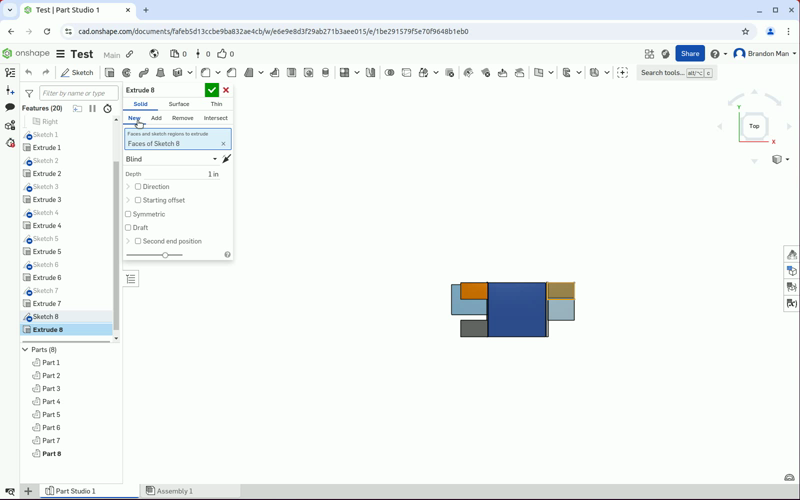
key(tab, 4)
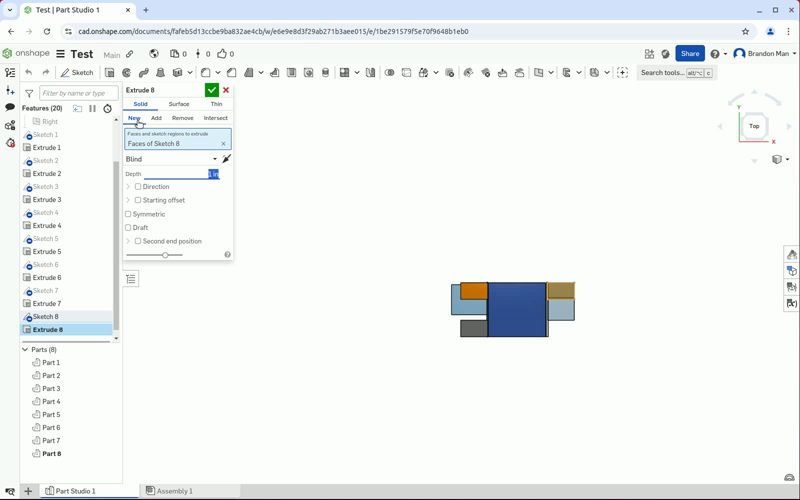
text(8.184)
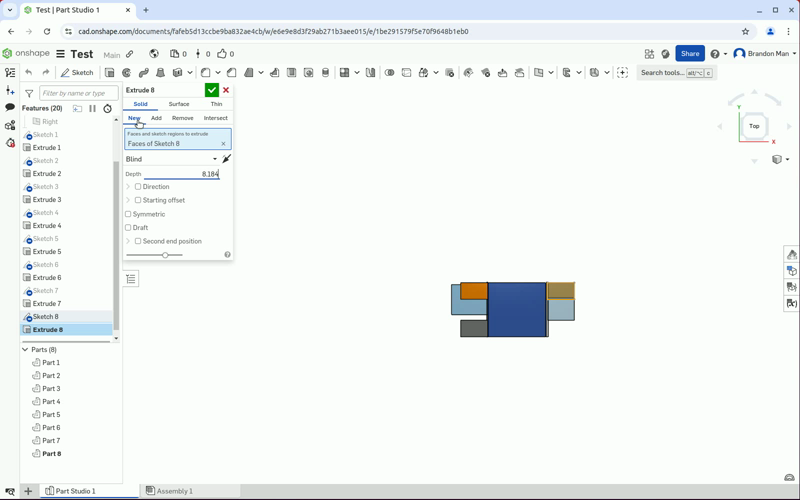
key(enter)
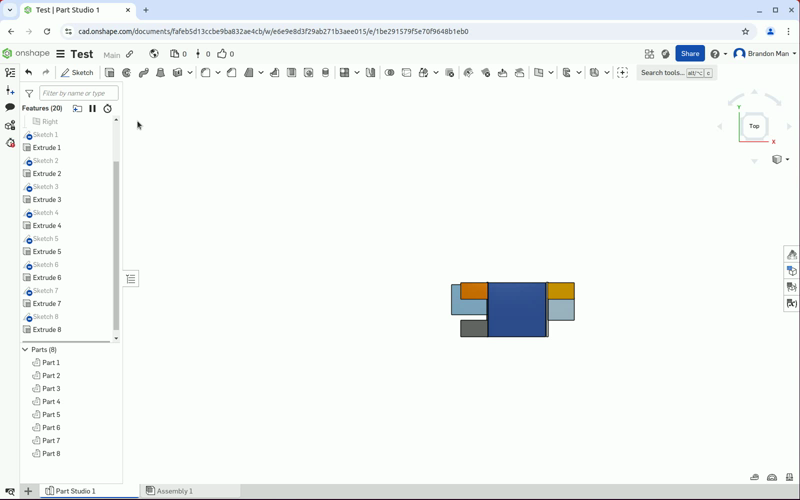
key(shift+h)
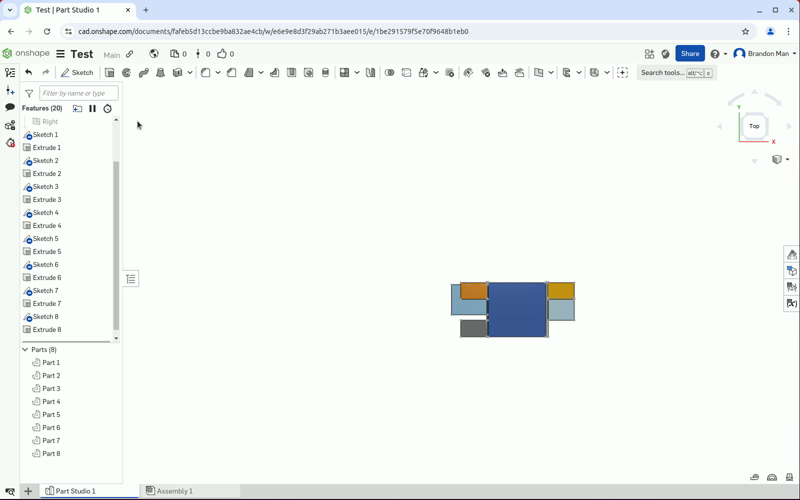
key(shift+h)
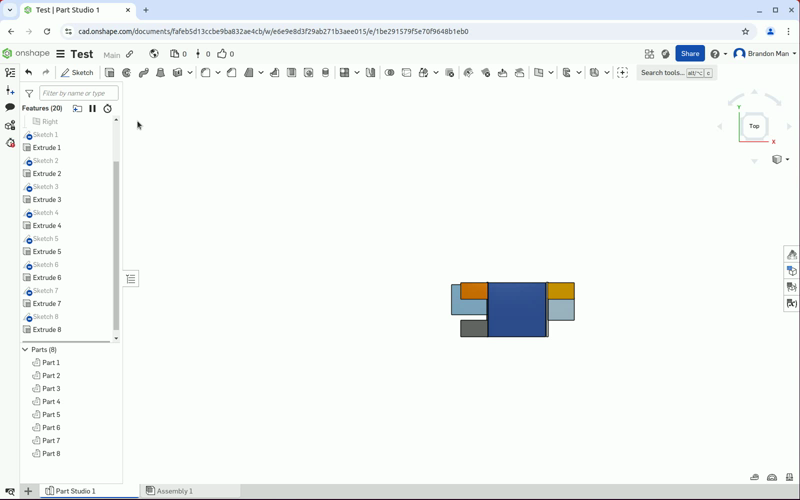
mouse_move(69, 137)
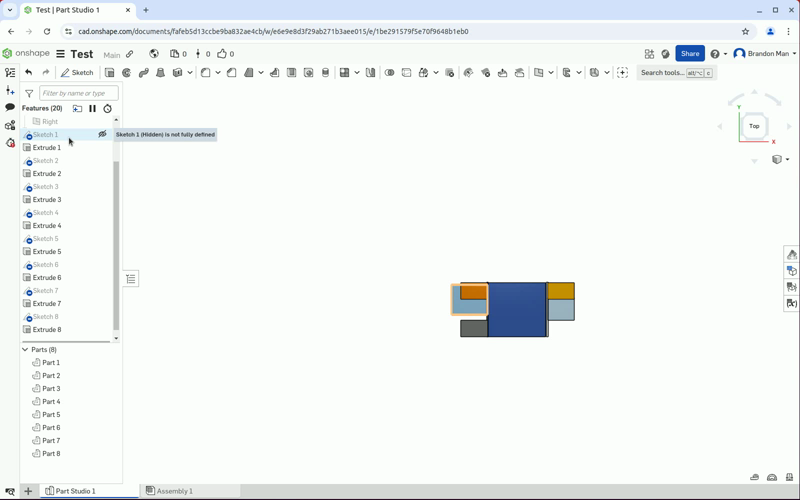
click(69, 137)
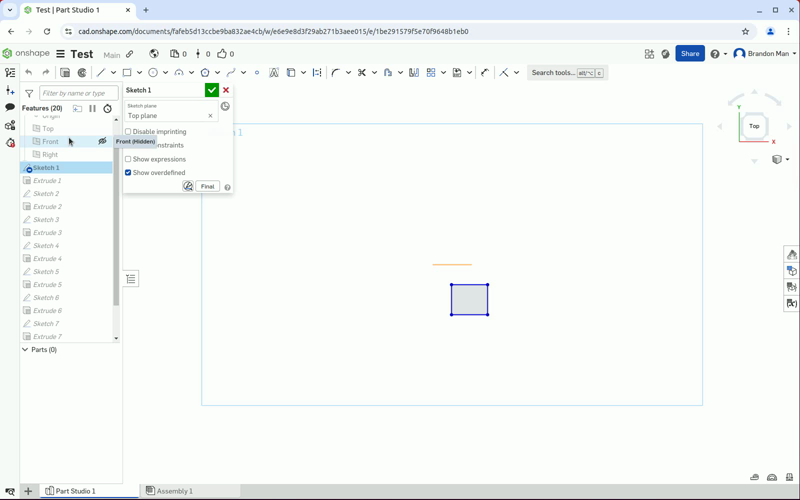
mouse_move(229, 92)
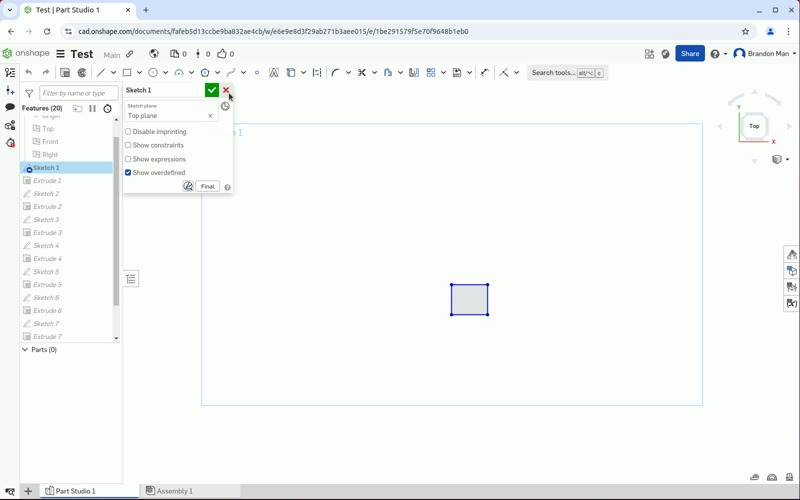
click(229, 92)
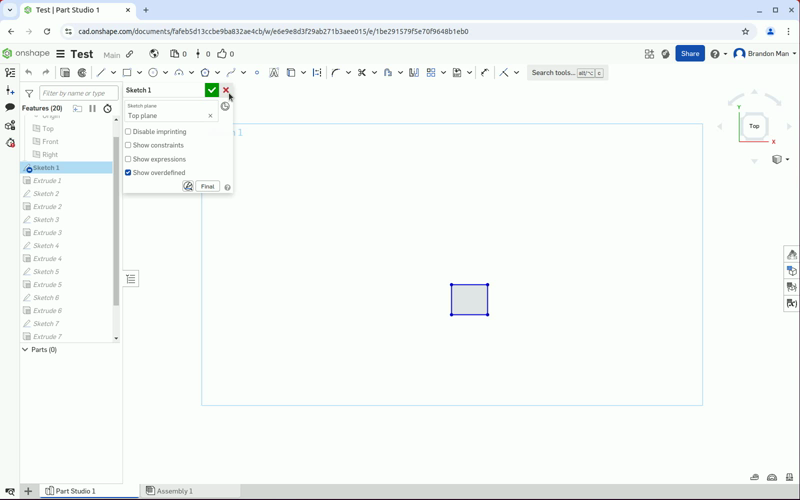
key(shift+s)
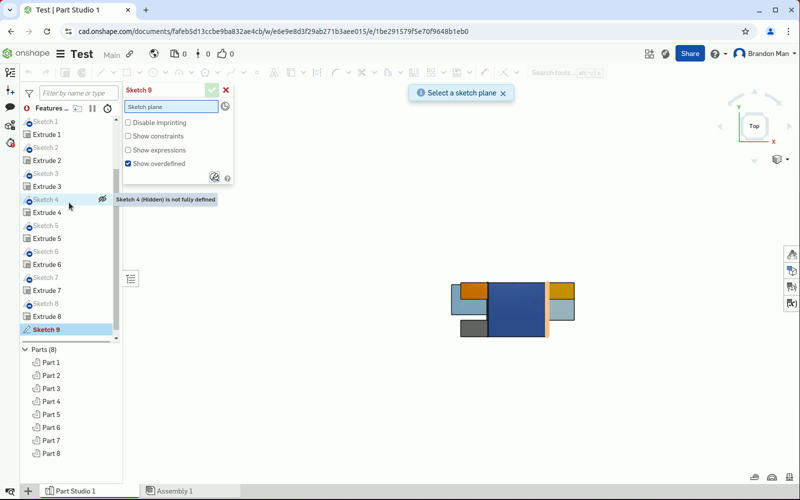
scroll(3)
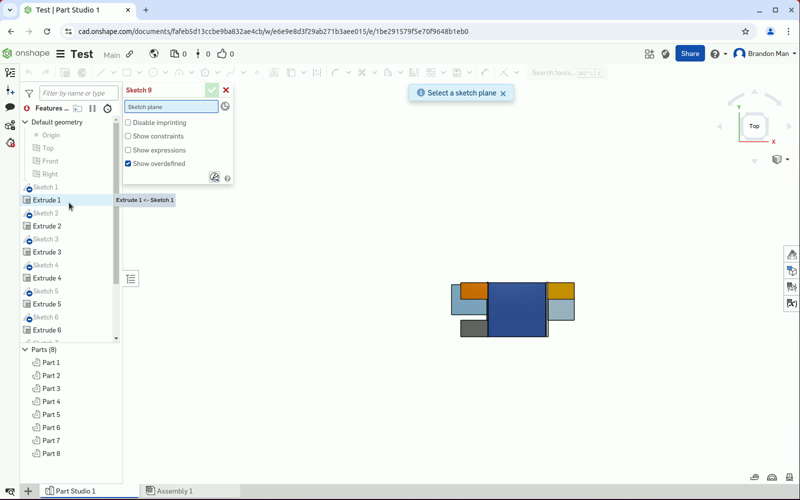
mouse_move(69, 150)
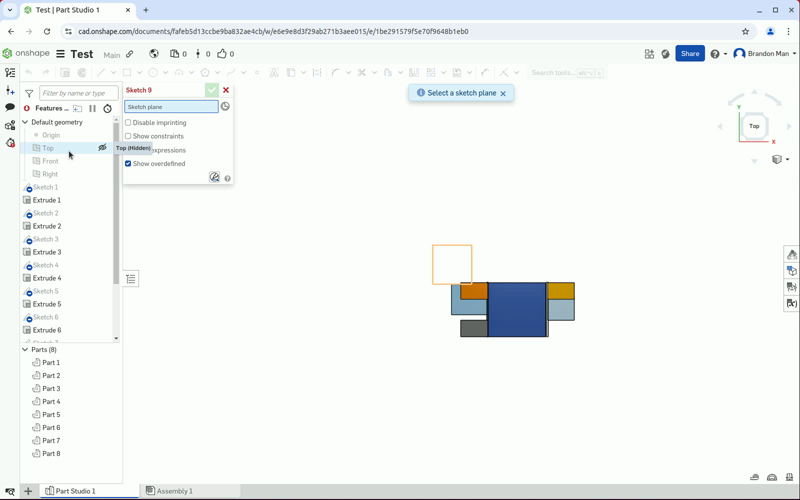
click(69, 150)
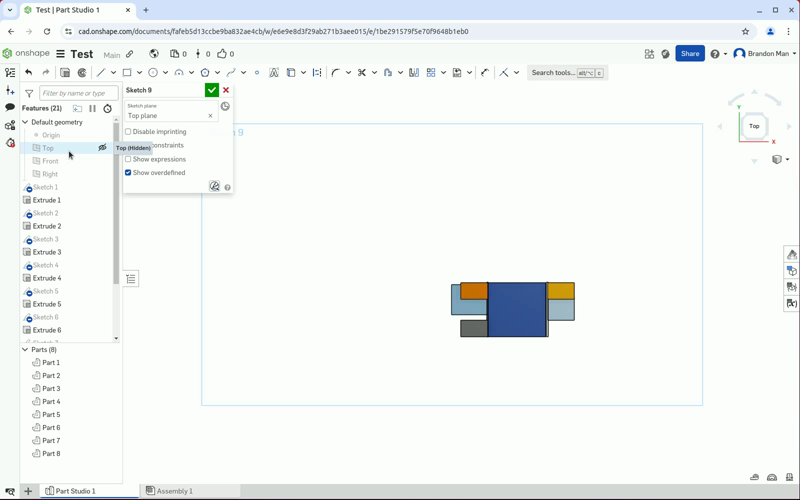
mouse_move(73, 352)
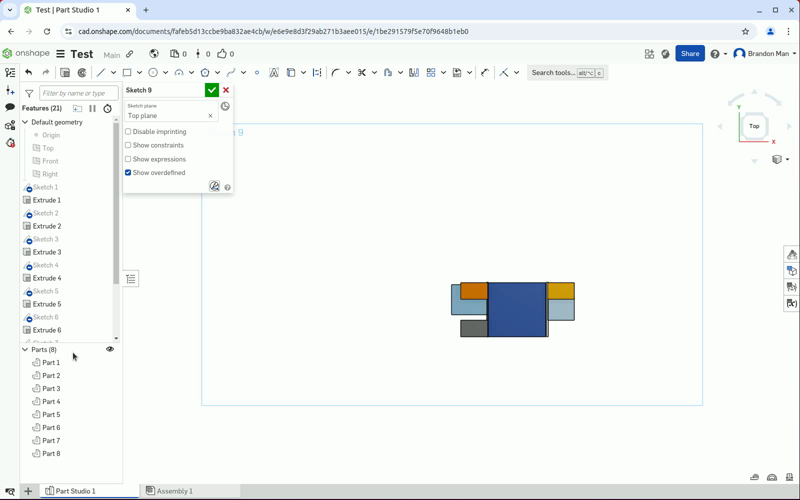
key(y)
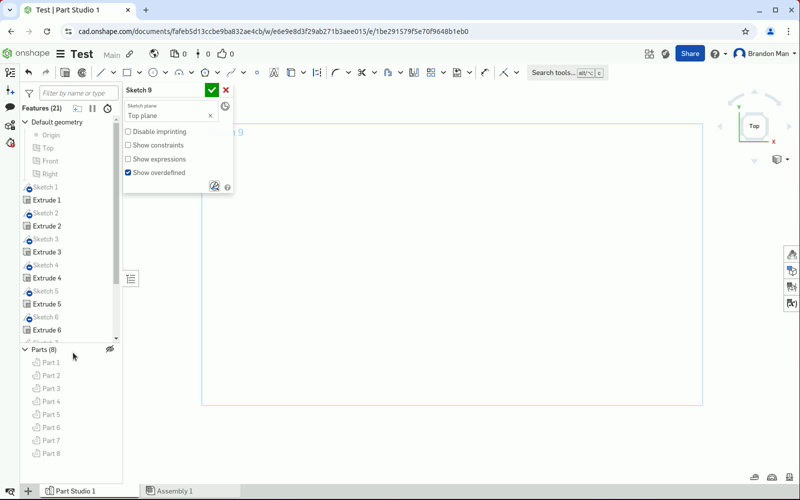
key(l)
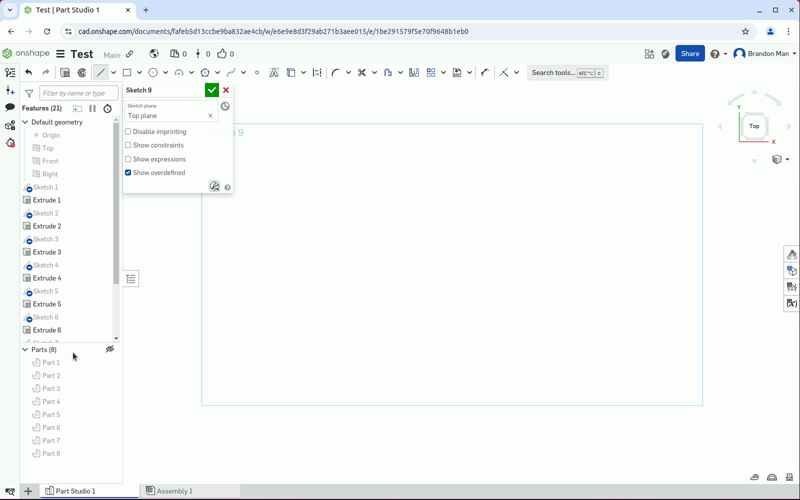
key_down(shift)
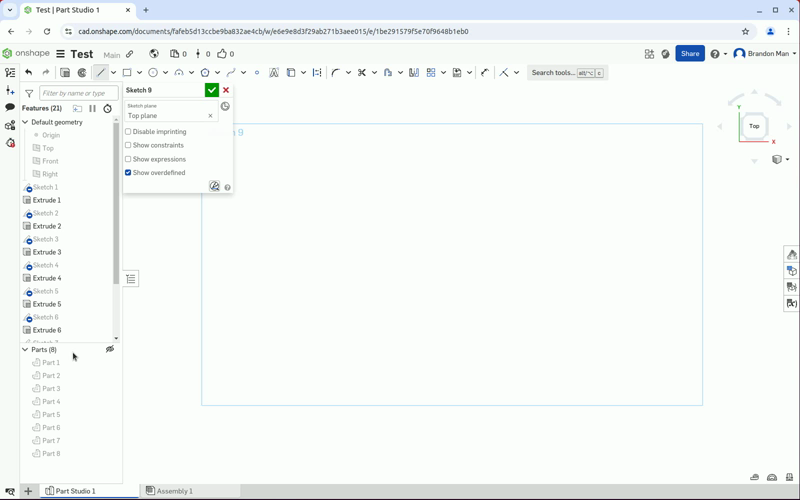
mouse_move(547, 336)
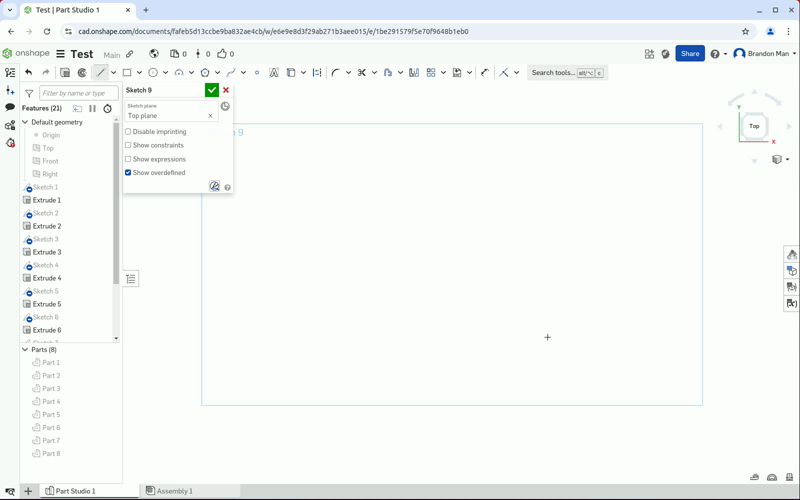
click(547, 336)
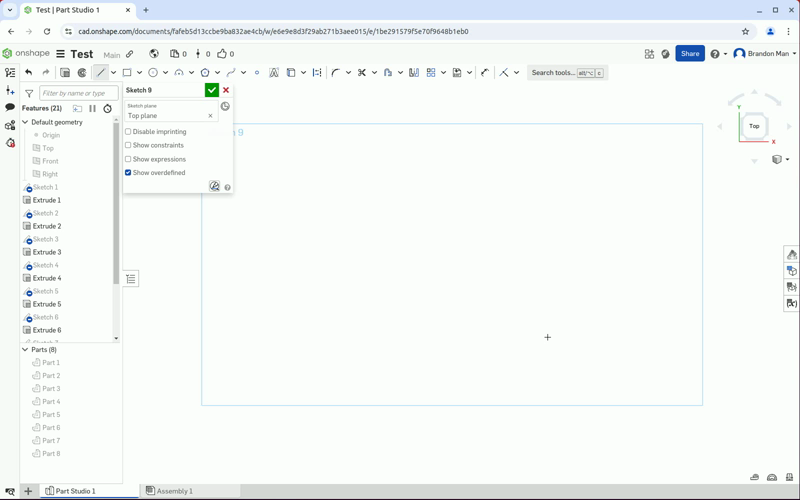
key_up(shift)
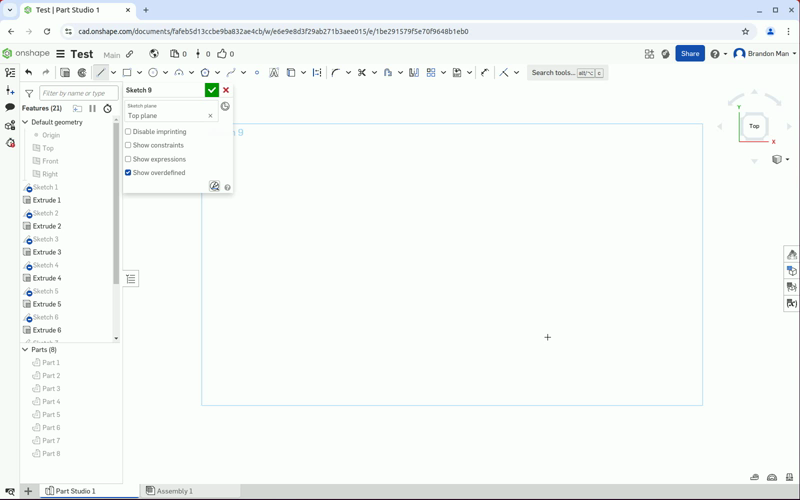
key_down(shift)
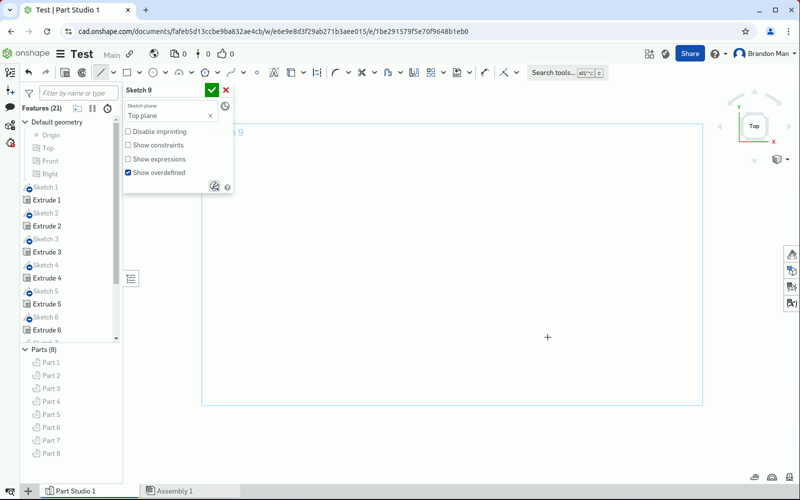
mouse_move(577, 336)
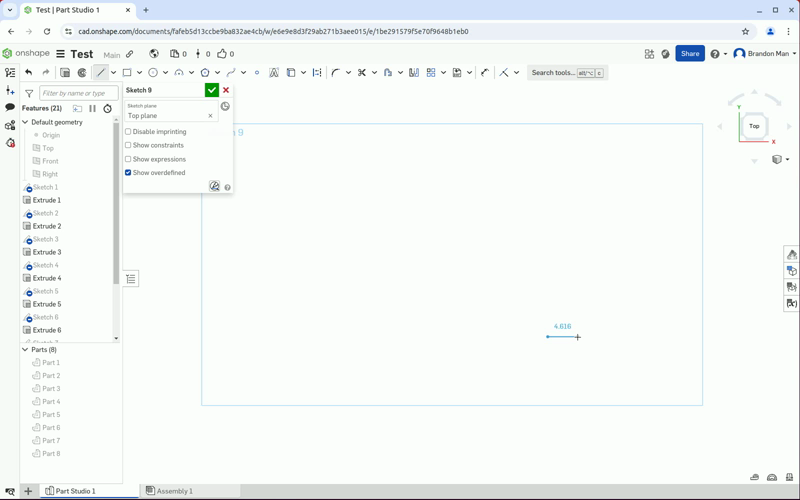
mouse_move(574, 336)
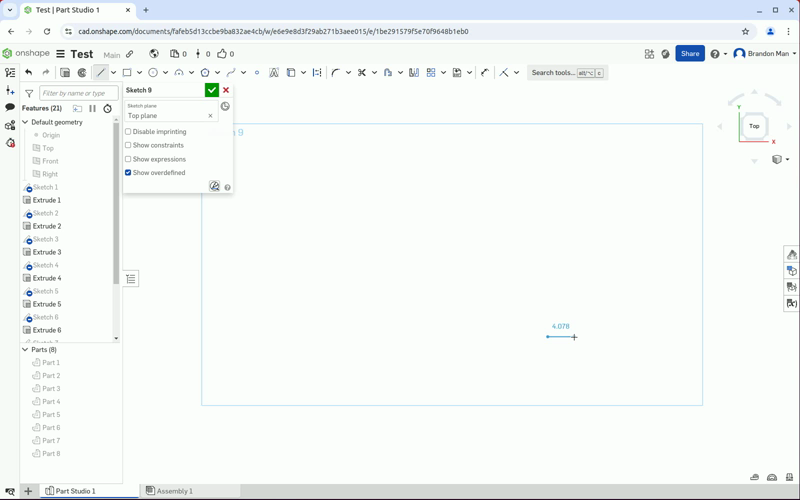
click(574, 336)
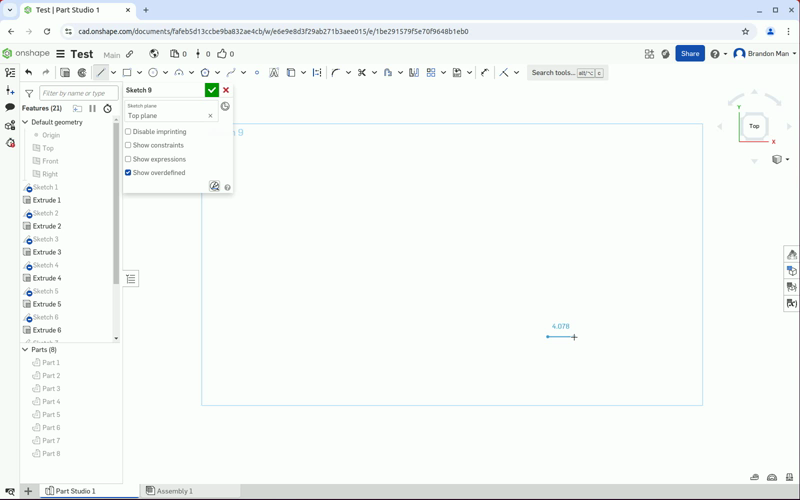
key_up(shift)
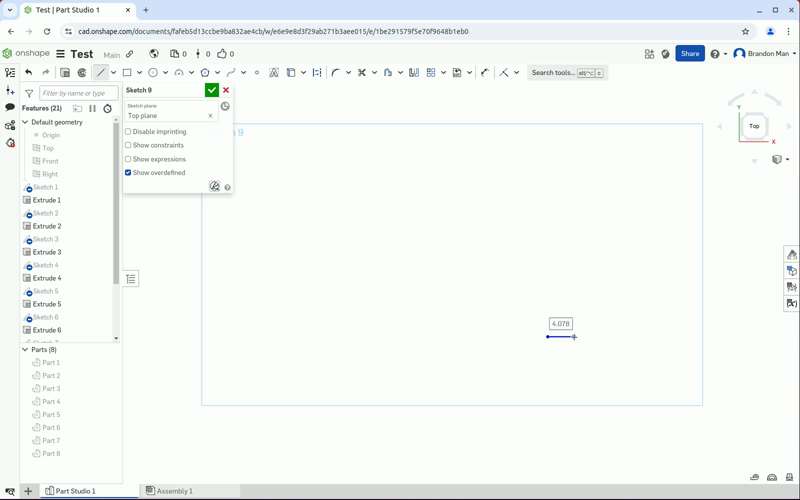
key_down(shift)
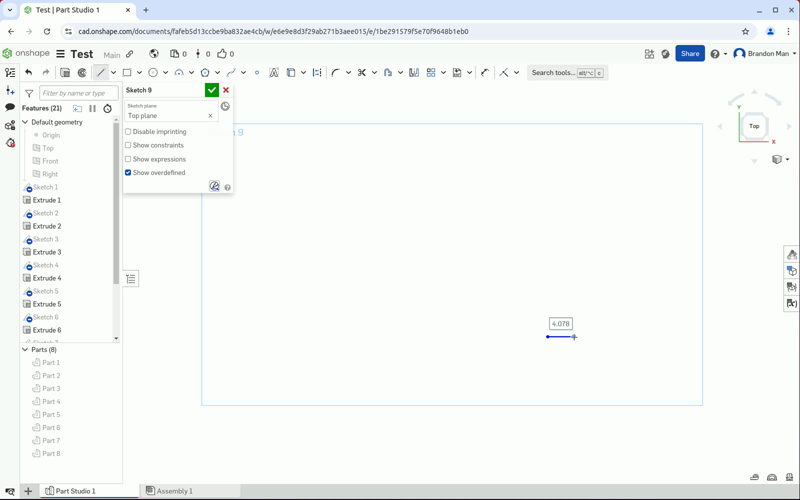
mouse_move(589, 336)
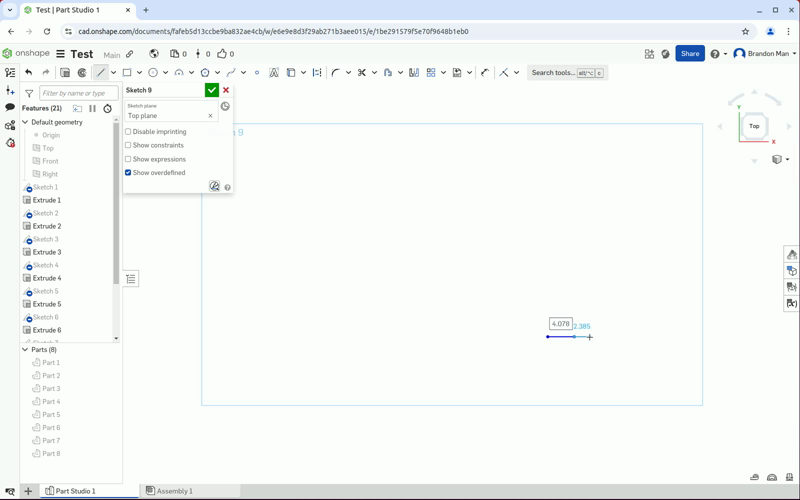
mouse_move(574, 320)
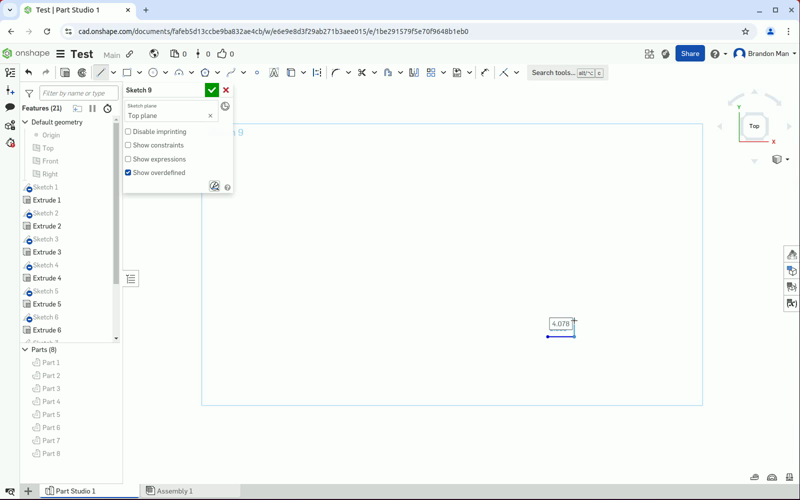
click(574, 320)
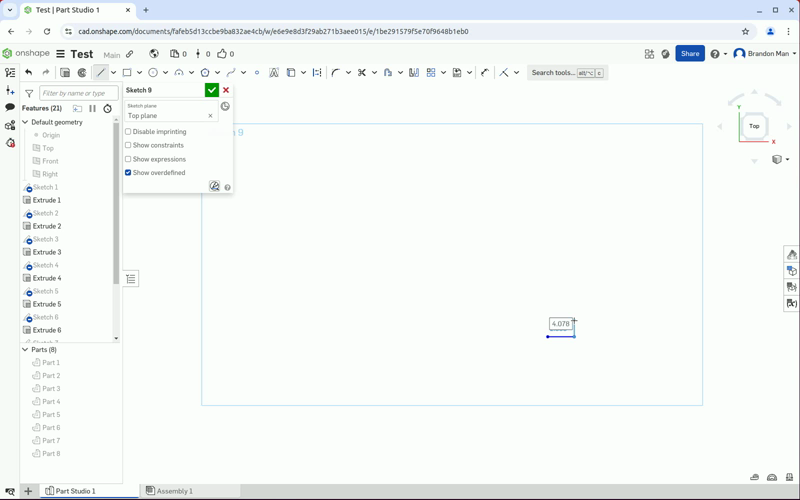
key_up(shift)
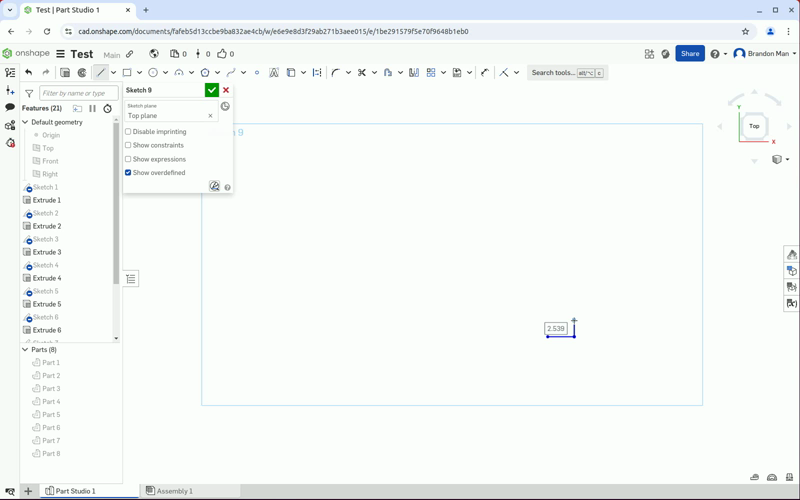
key_down(shift)
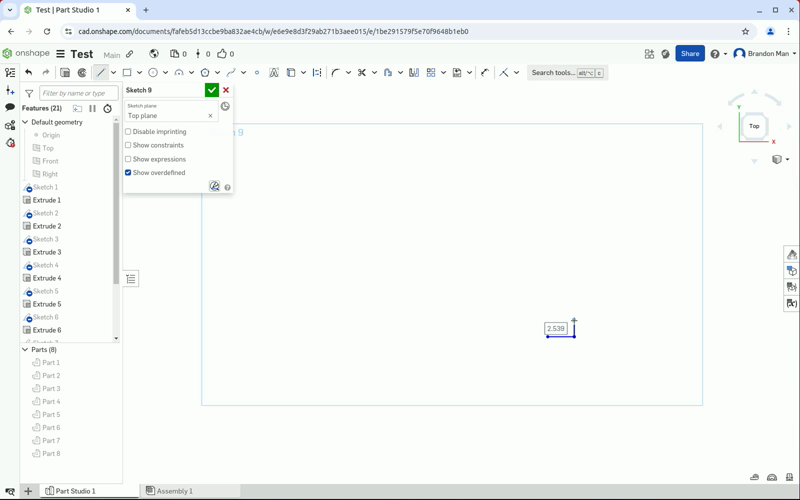
mouse_move(589, 320)
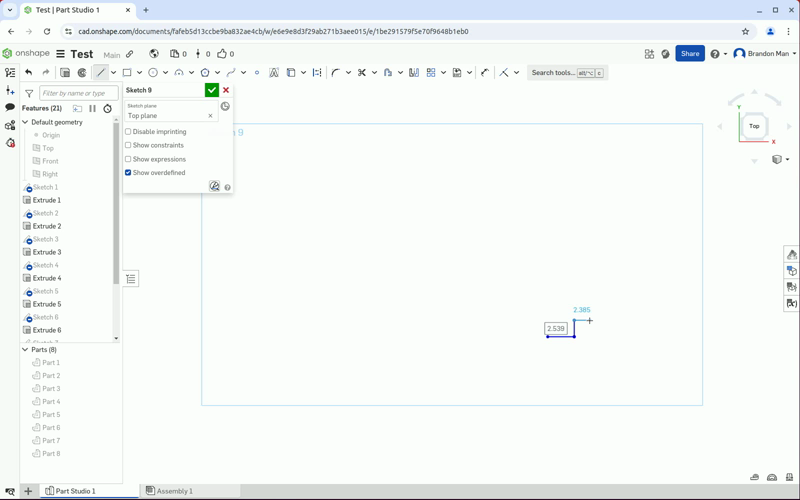
mouse_move(547, 320)
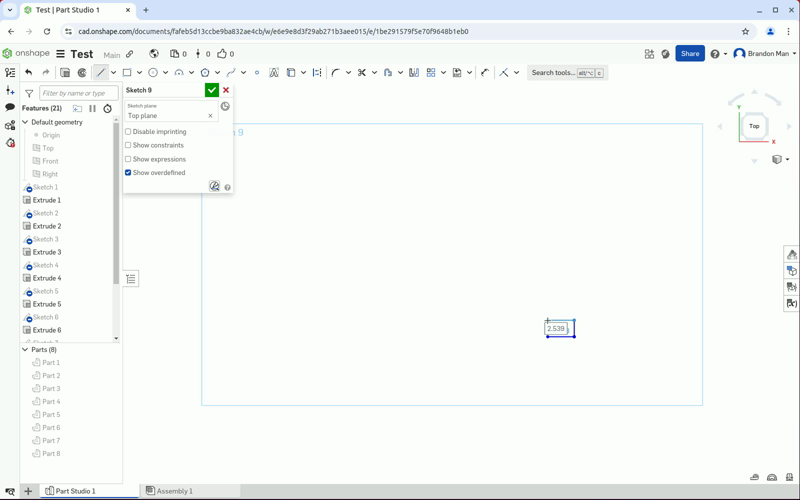
click(547, 320)
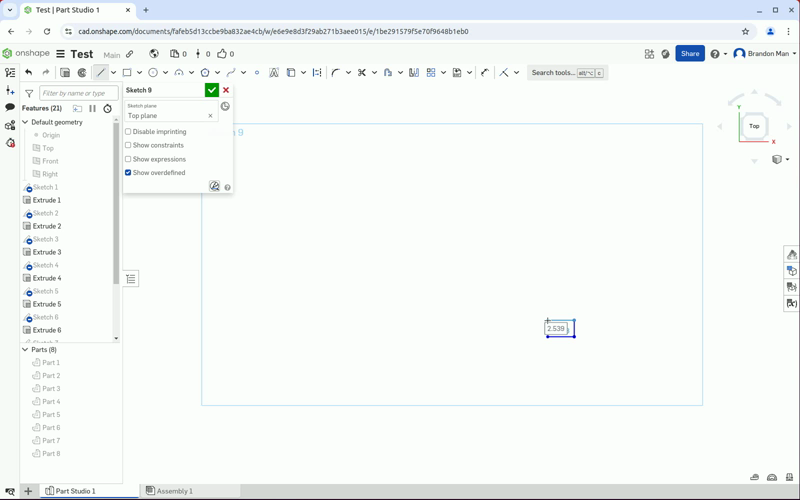
key_up(shift)
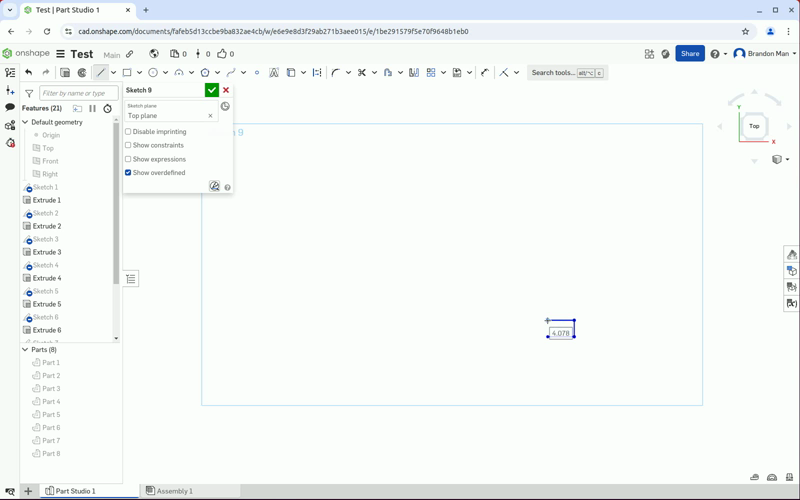
mouse_move(577, 320)
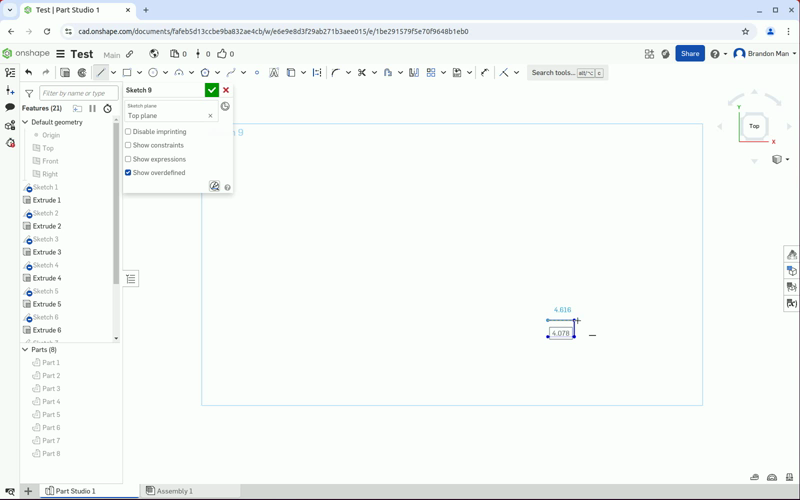
key_down(shift)
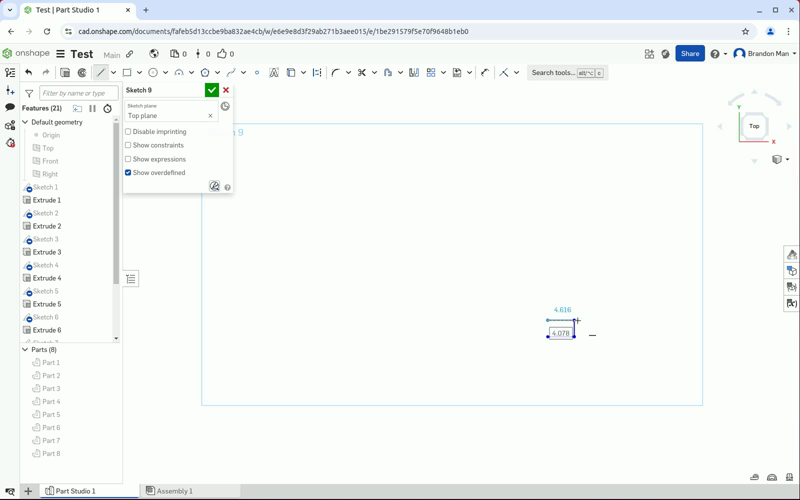
mouse_move(547, 336)
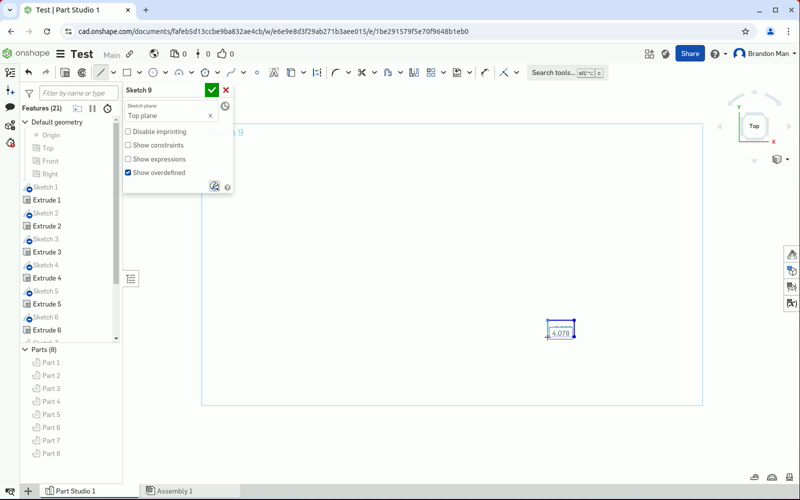
key_up(shift)
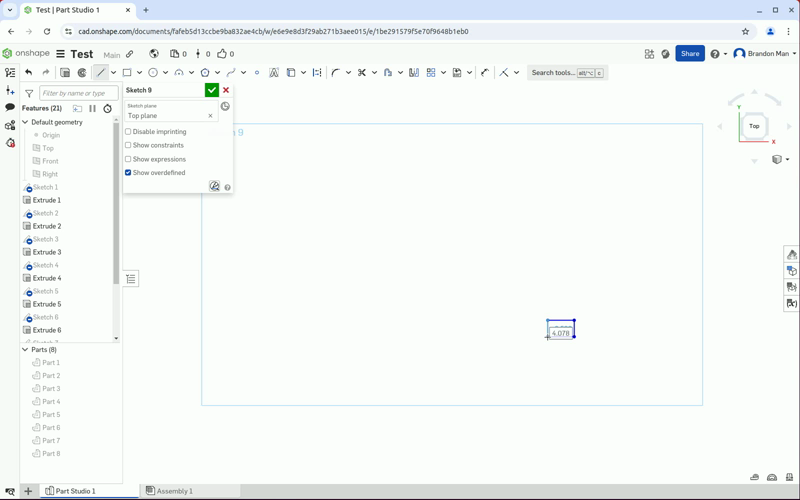
click(547, 336)
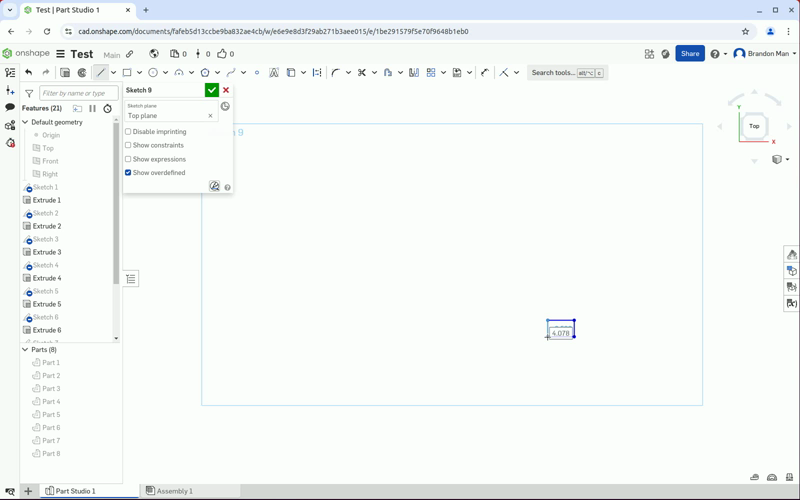
key(esc)
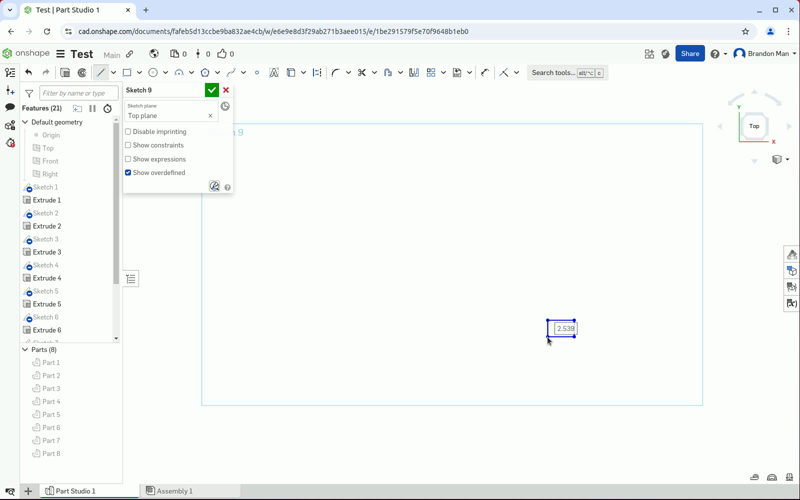
mouse_move(550, 321)
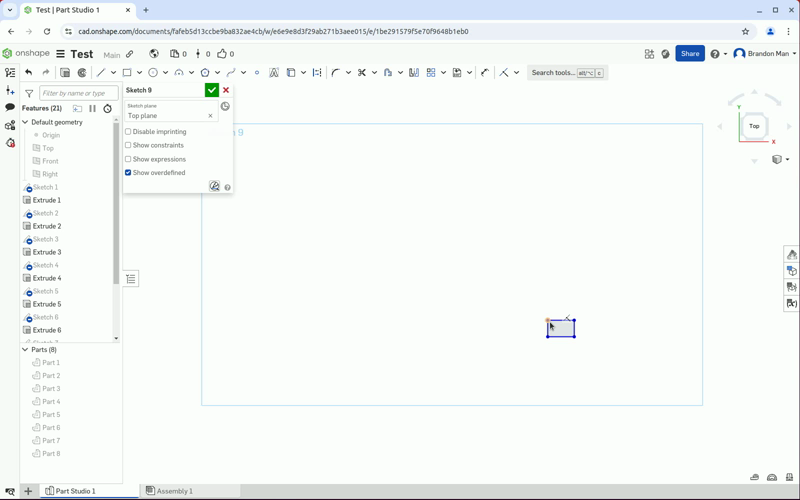
scroll(6)
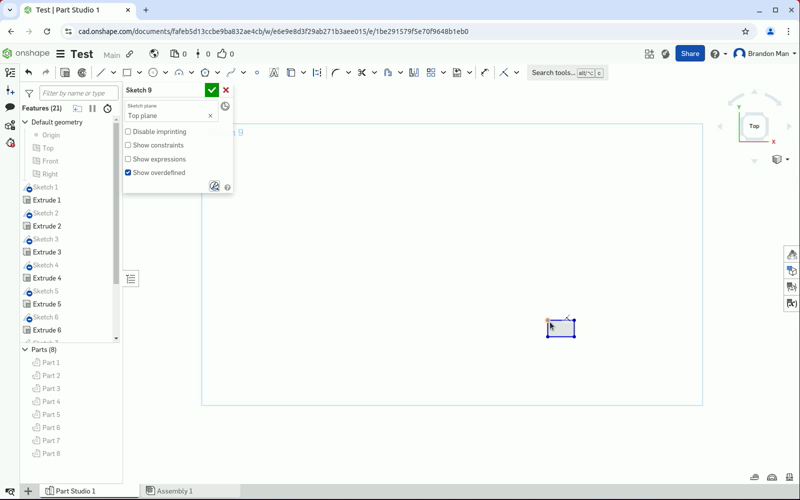
scroll(6)
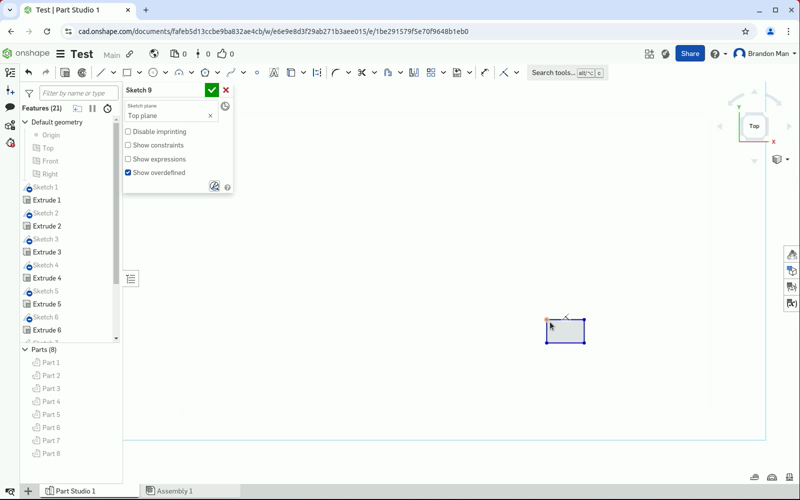
scroll(6)
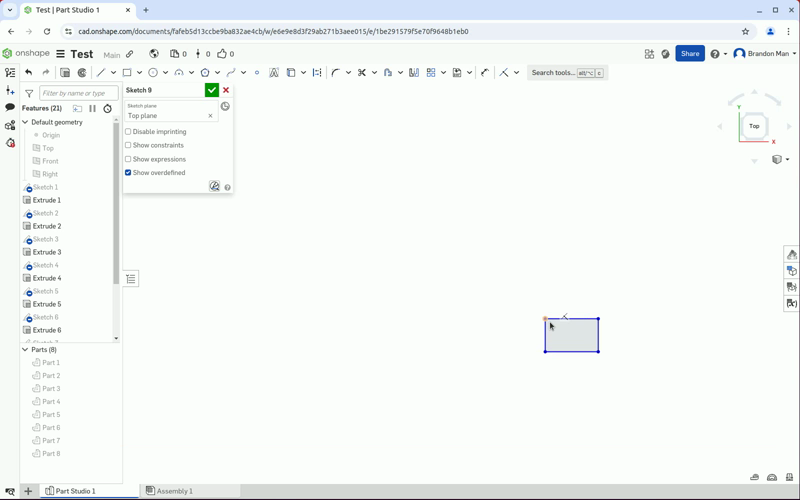
scroll(6)
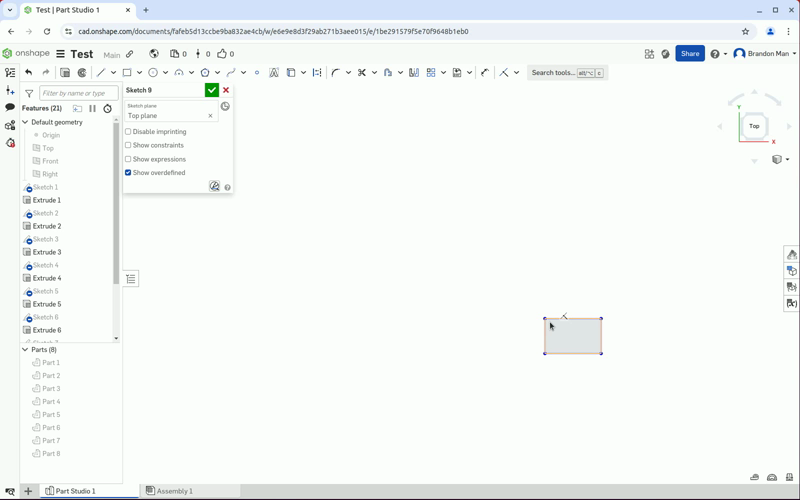
scroll(6)
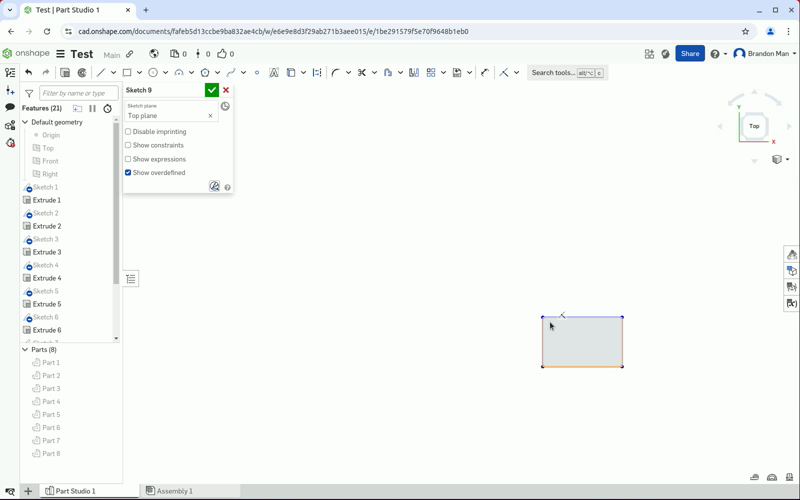
scroll(6)
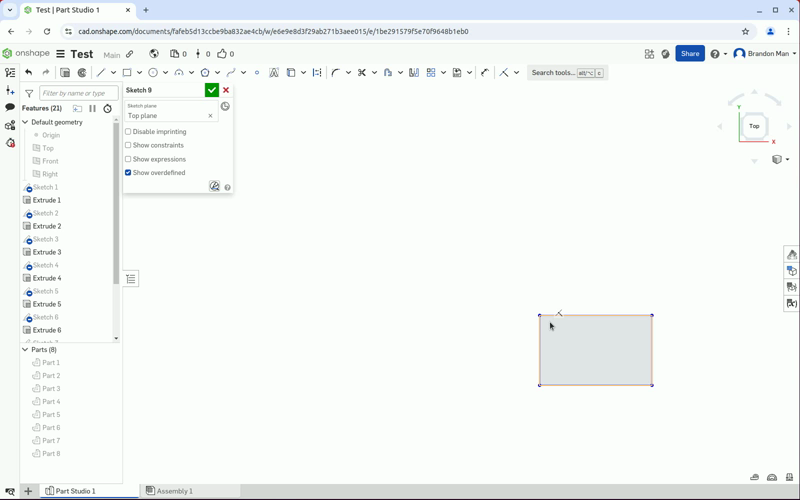
scroll(6)
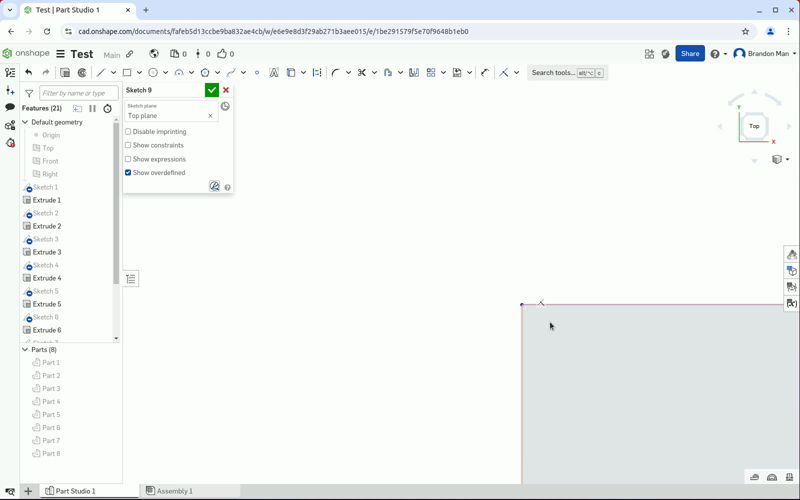
click(550, 321)
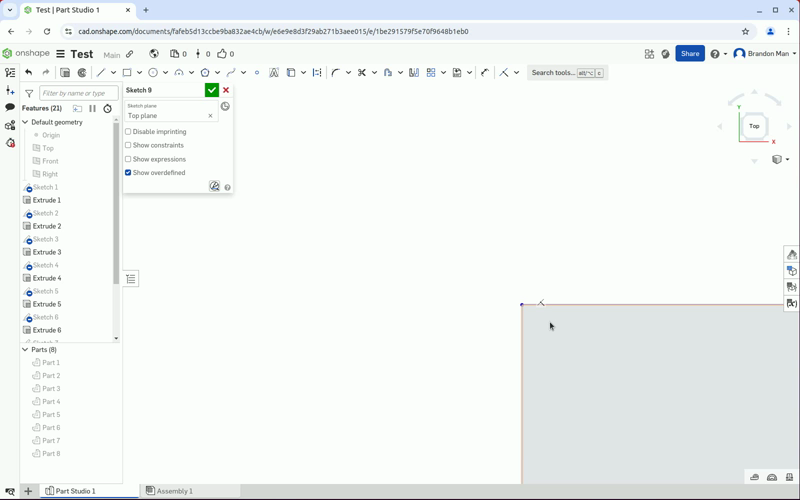
scroll(-6)
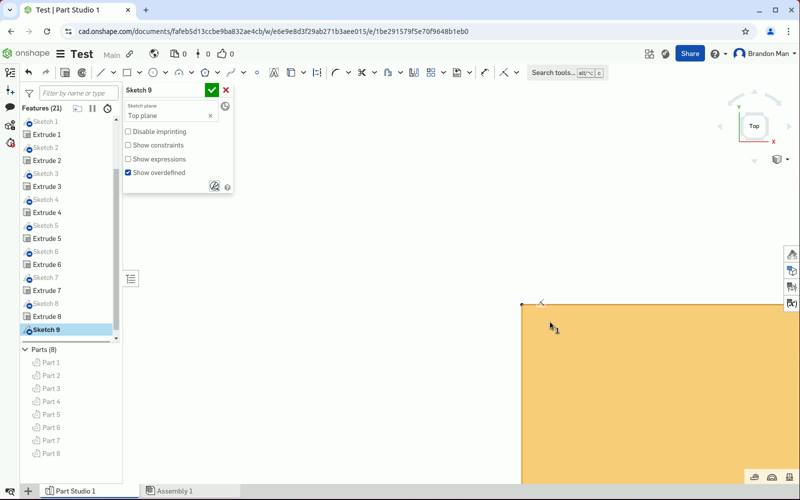
scroll(-6)
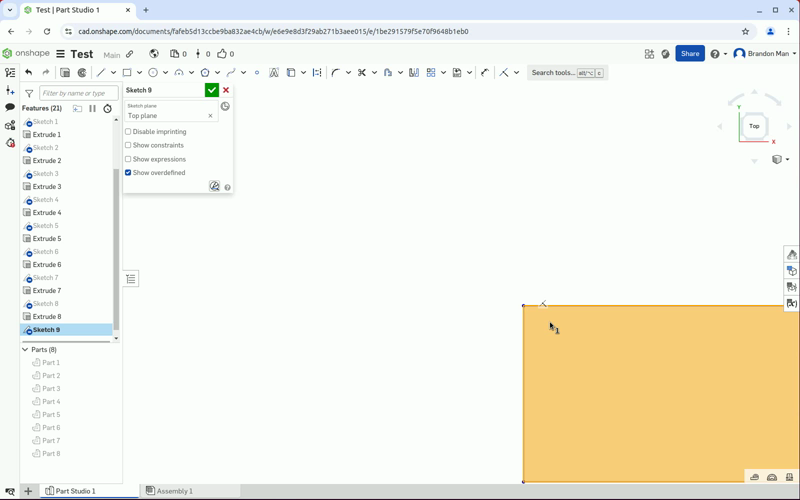
scroll(-6)
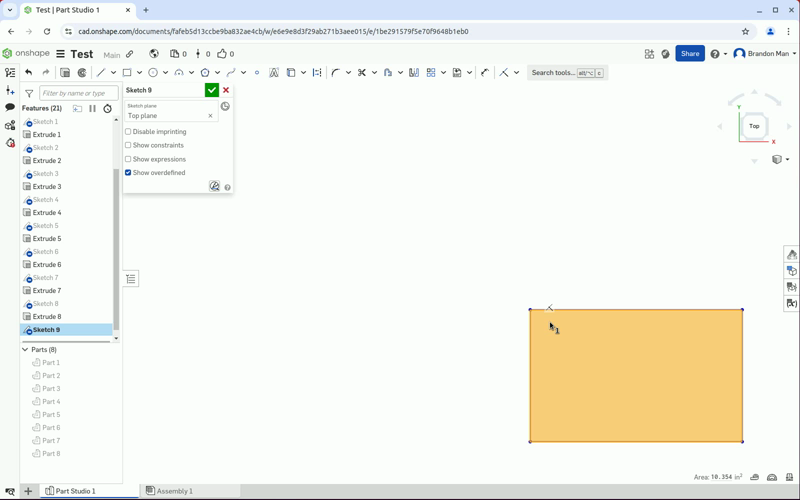
scroll(-6)
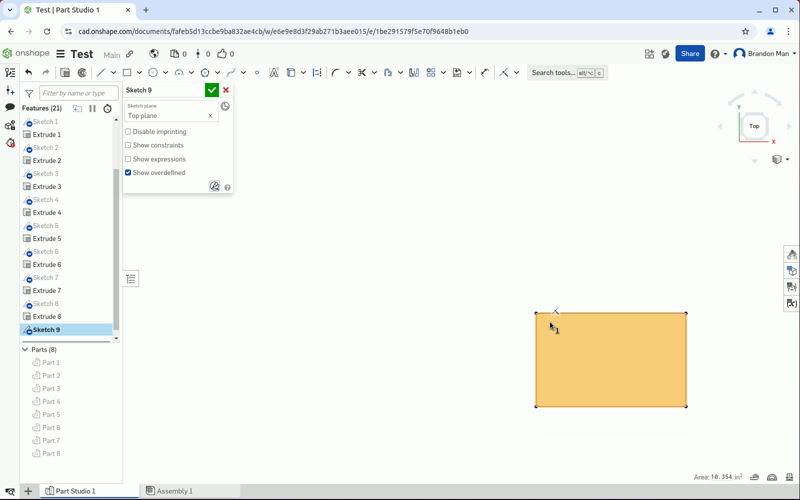
scroll(-6)
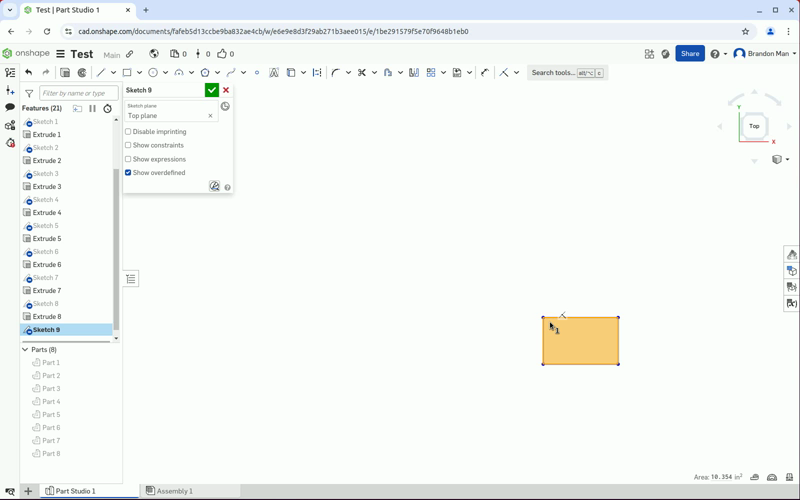
scroll(-6)
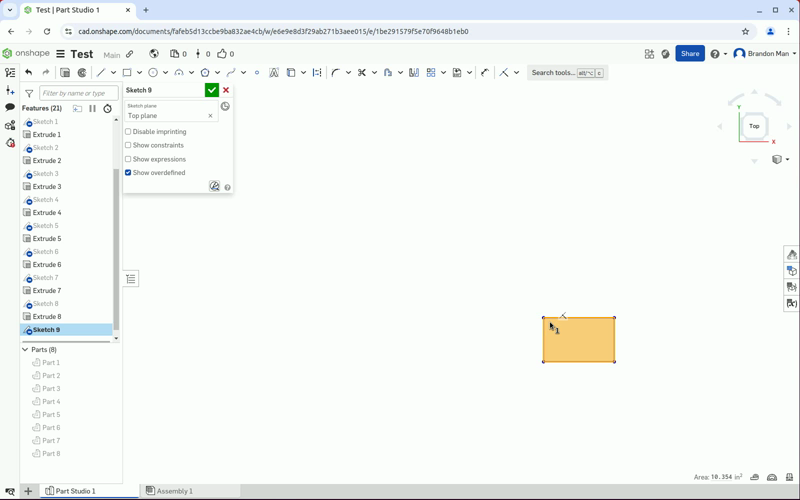
scroll(-6)
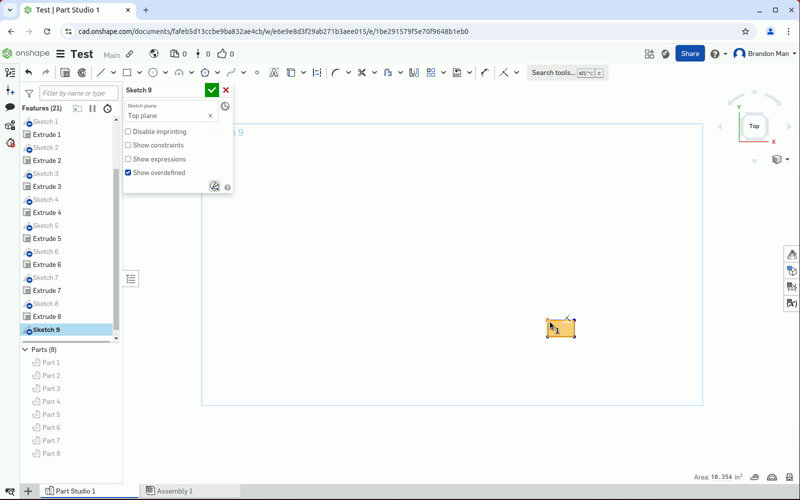
mouse_move(73, 352)
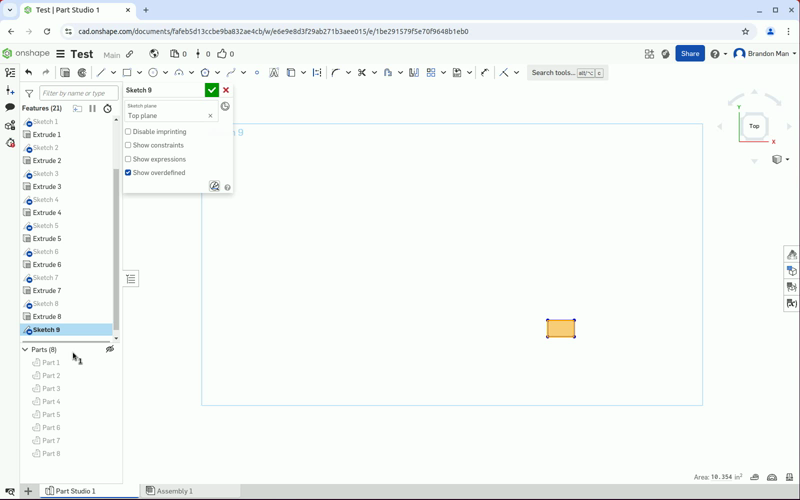
key(shift+y)
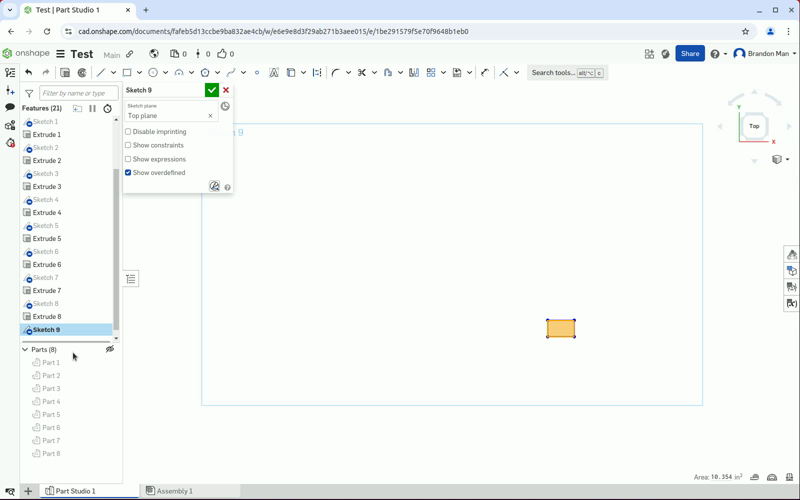
key(shift+e)
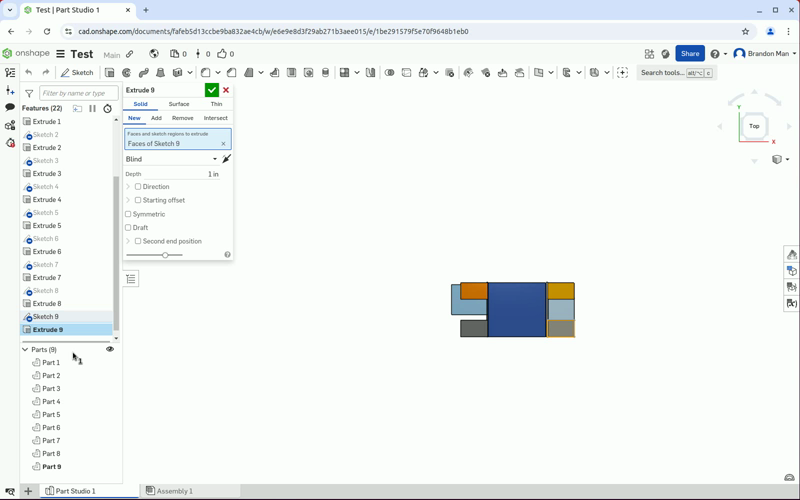
mouse_move(143, 106)
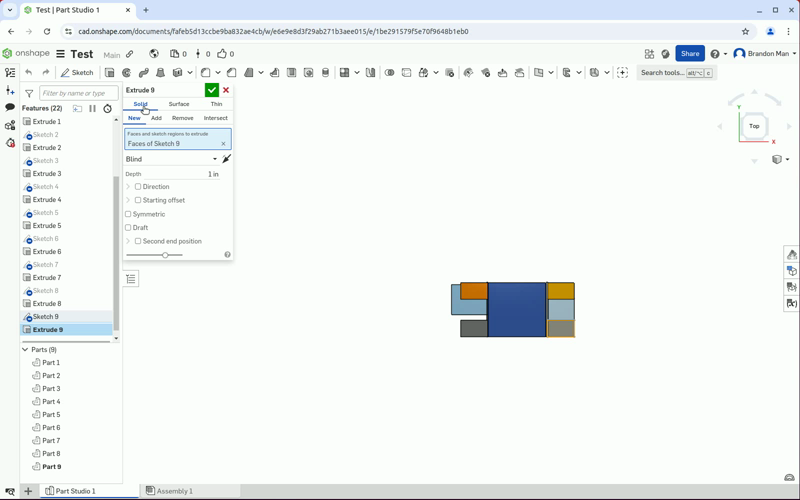
click(143, 106)
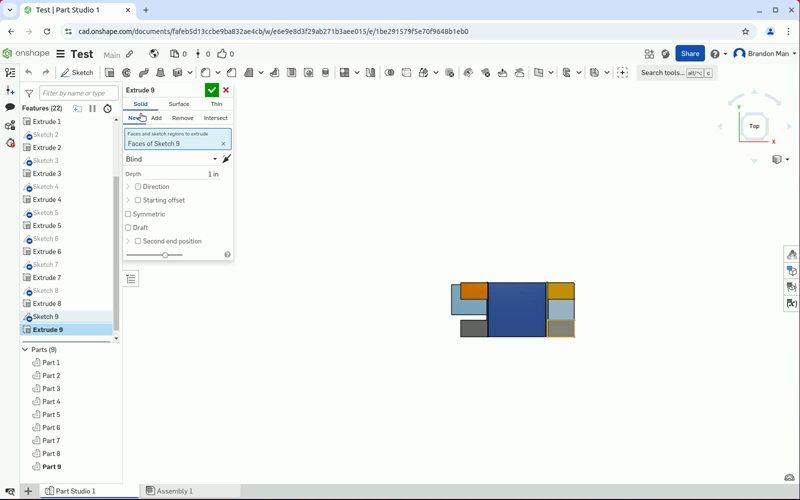
mouse_move(137, 120)
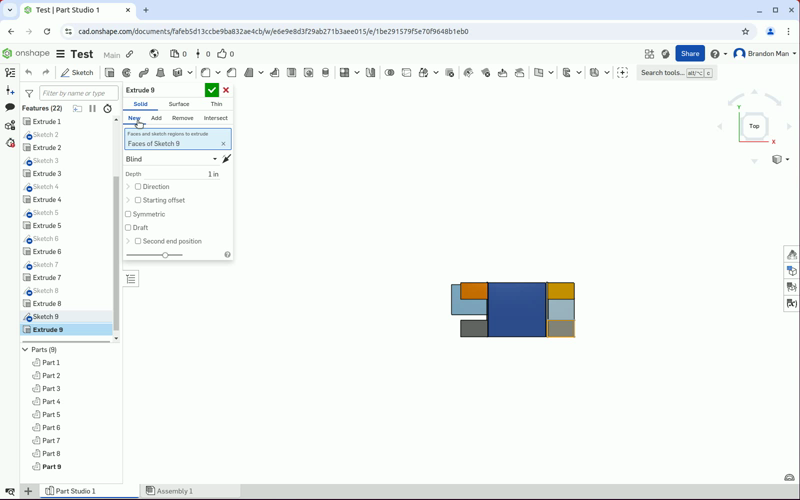
click(137, 120)
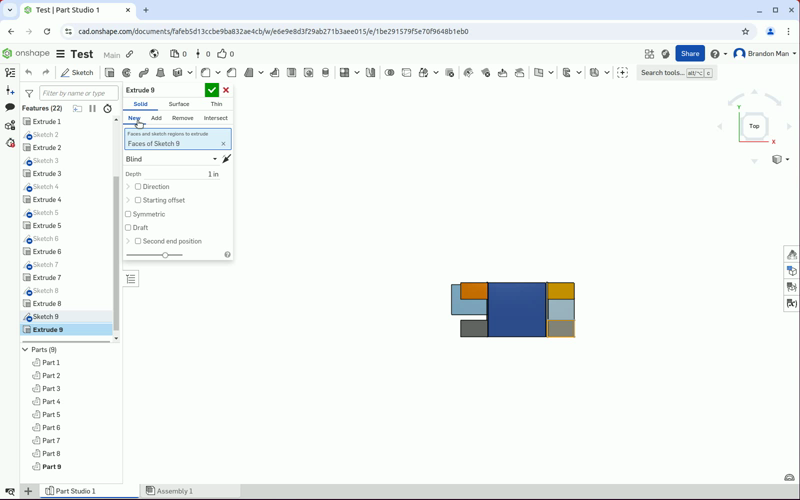
key(tab, 4)
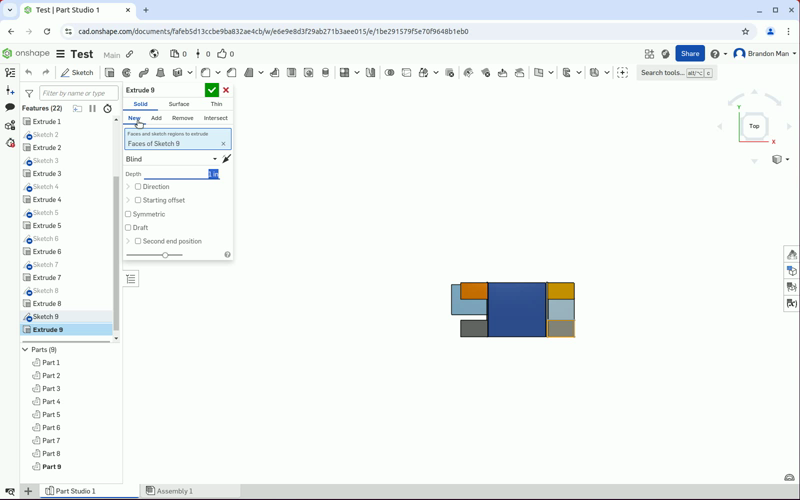
text(8.184)
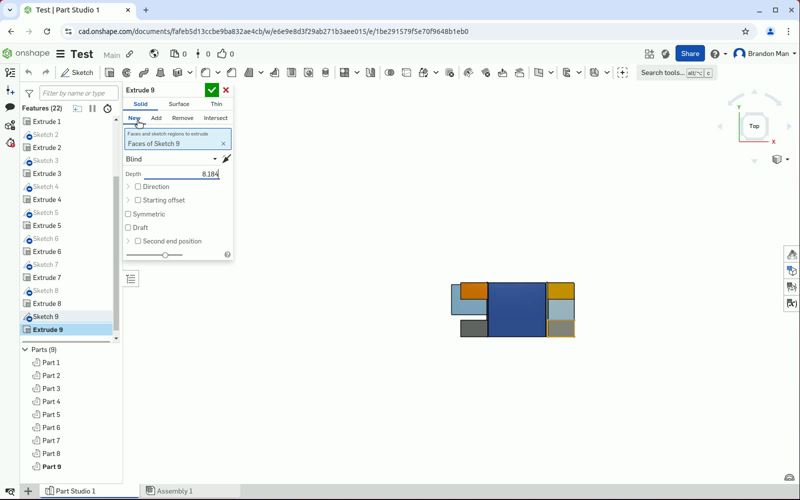
key(enter)
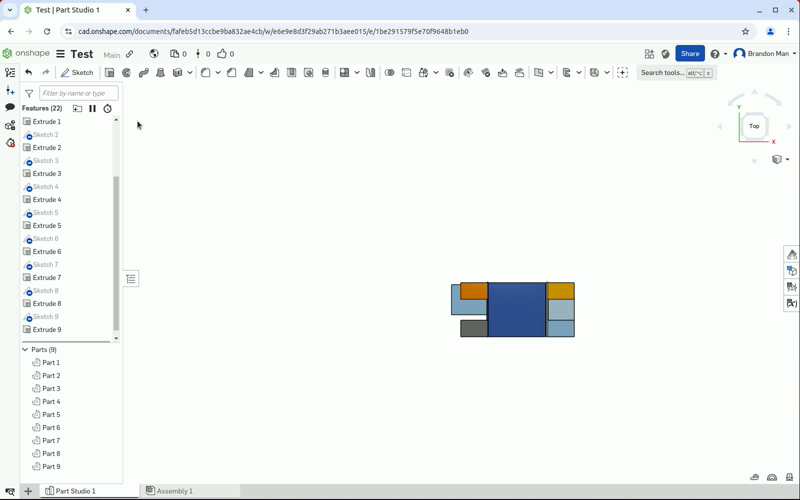
key(shift+h)
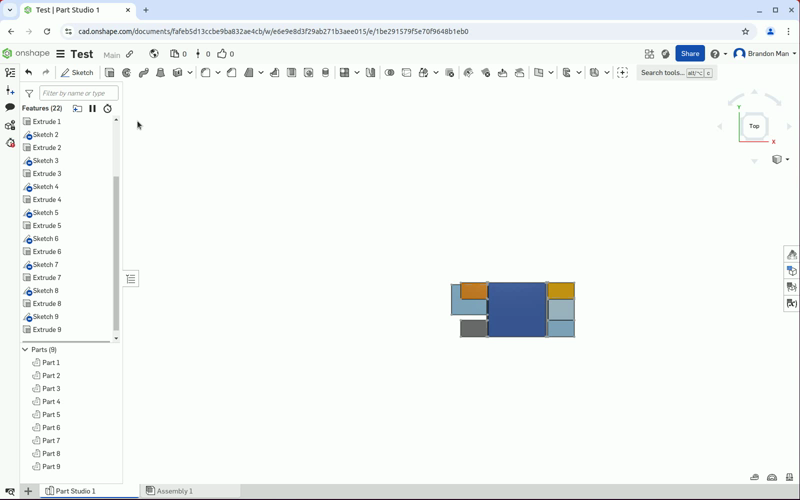
key(shift+h)
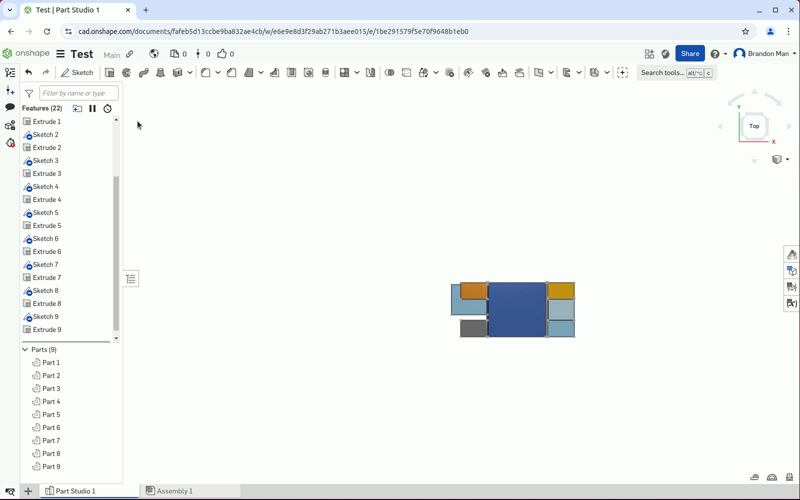
key(shift+7)
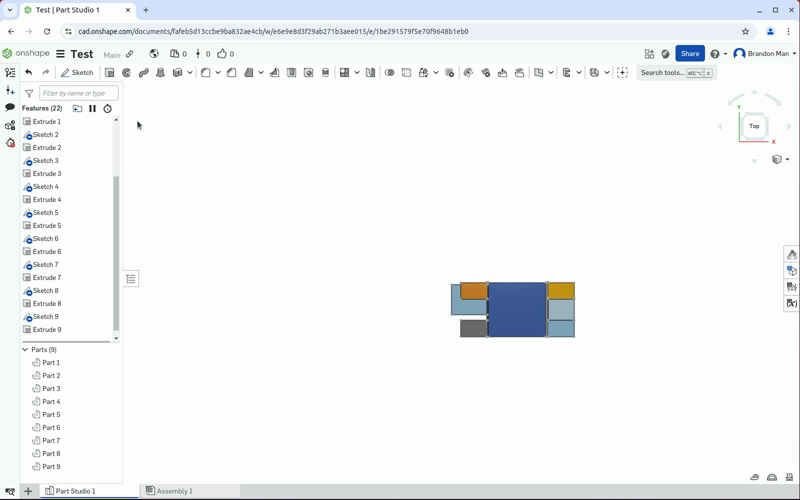
key(up, 3)
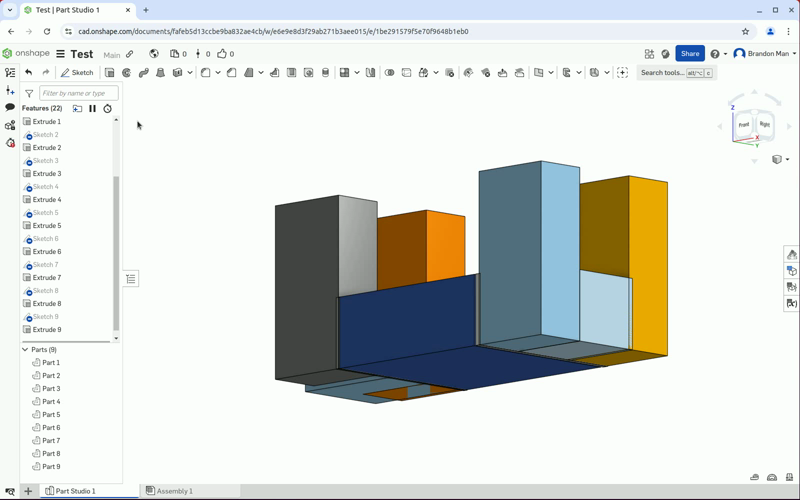
key(left, 3)
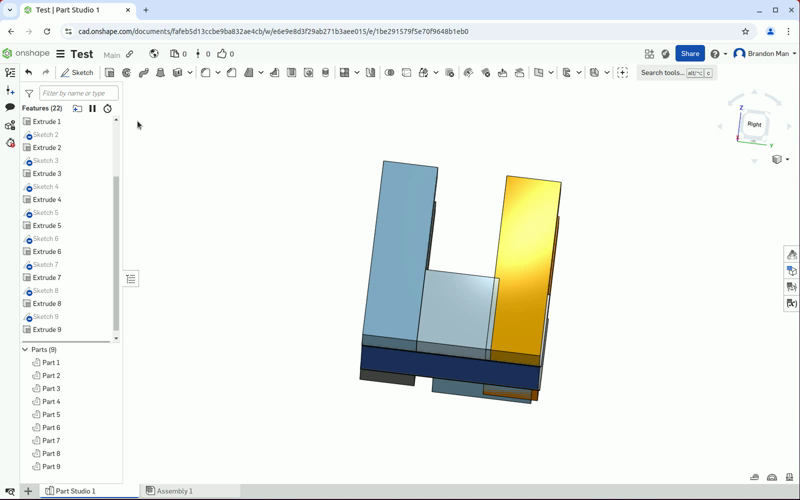
key(right, 3)
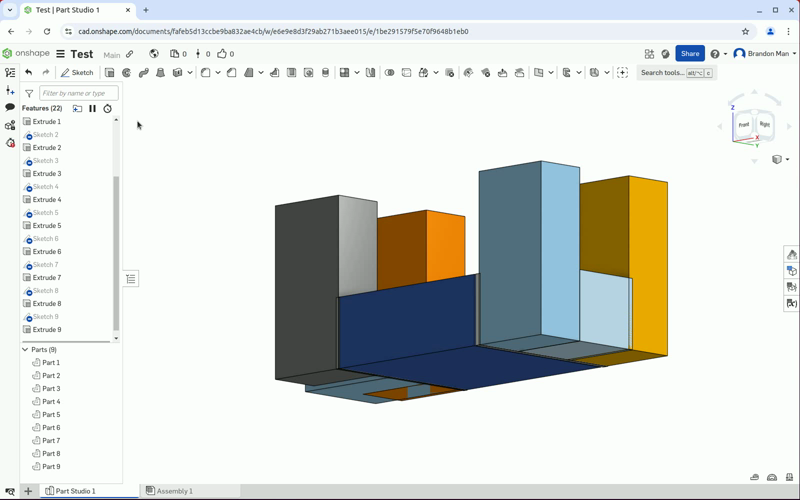
key(down, 3)
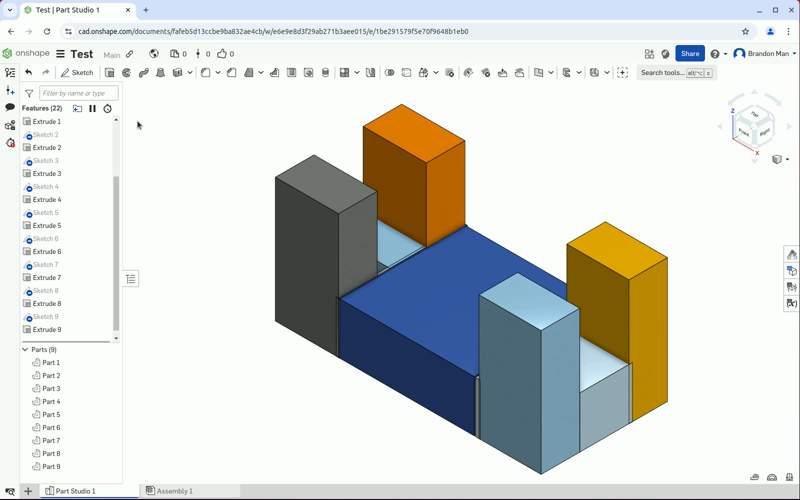
mouse_move(69, 111)
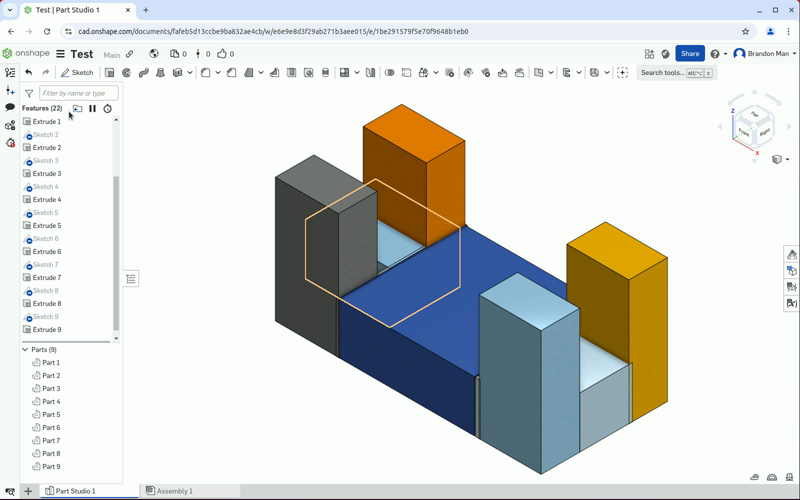
click(69, 111)